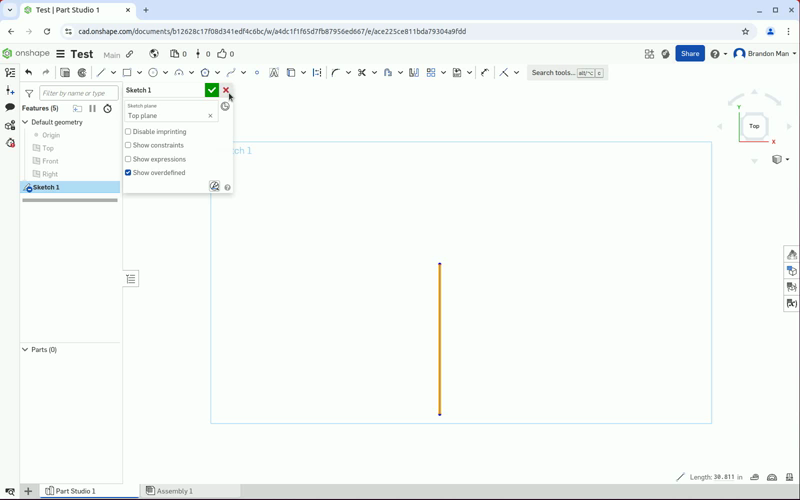
key(shift+h)
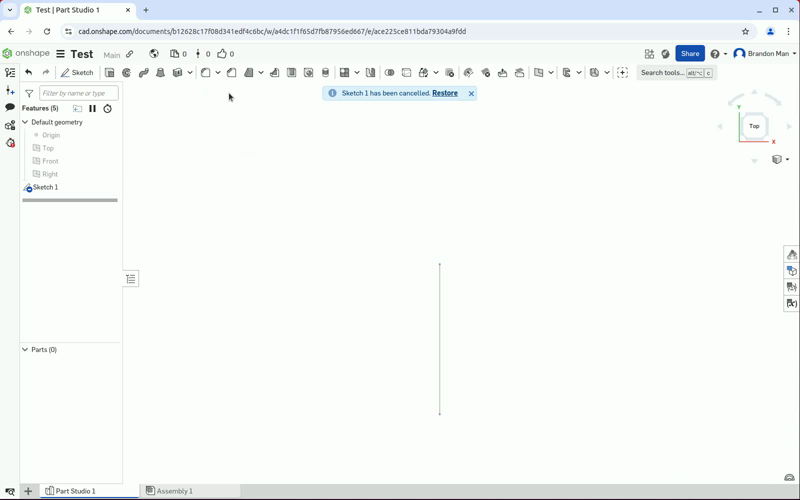
key(shift+s)
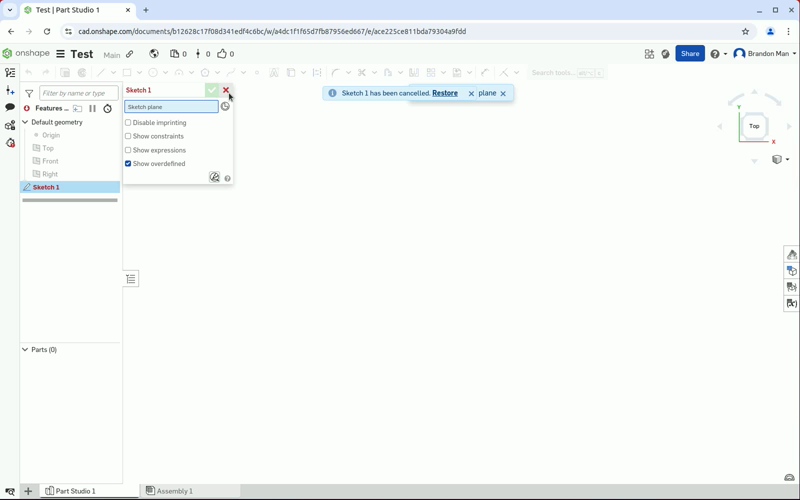
mouse_move(73, 150)
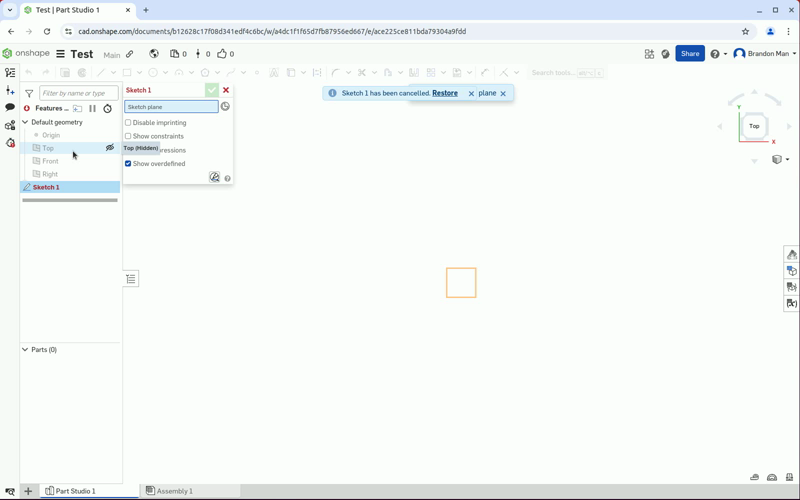
click(73, 150)
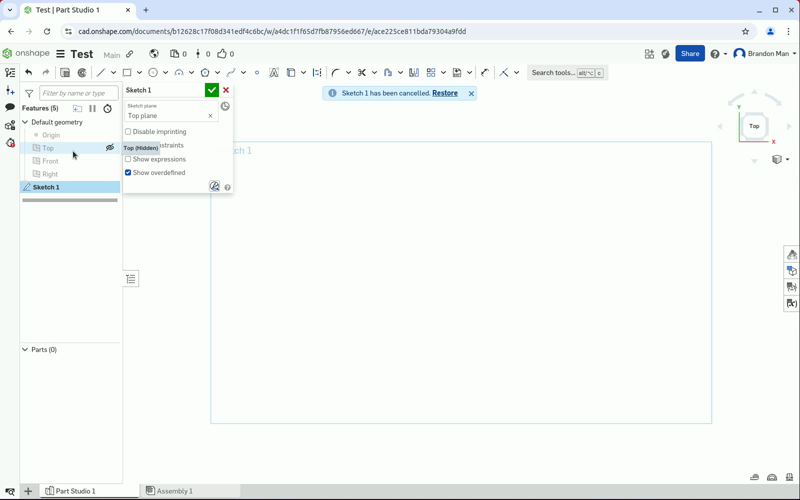
mouse_move(73, 352)
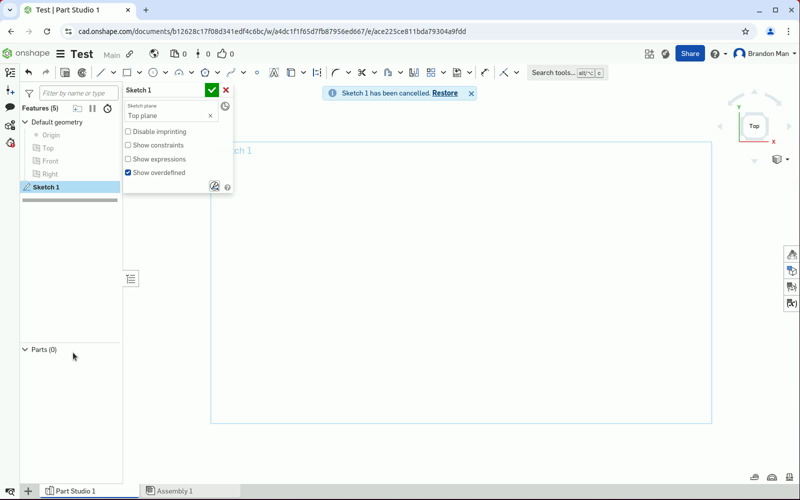
key(y)
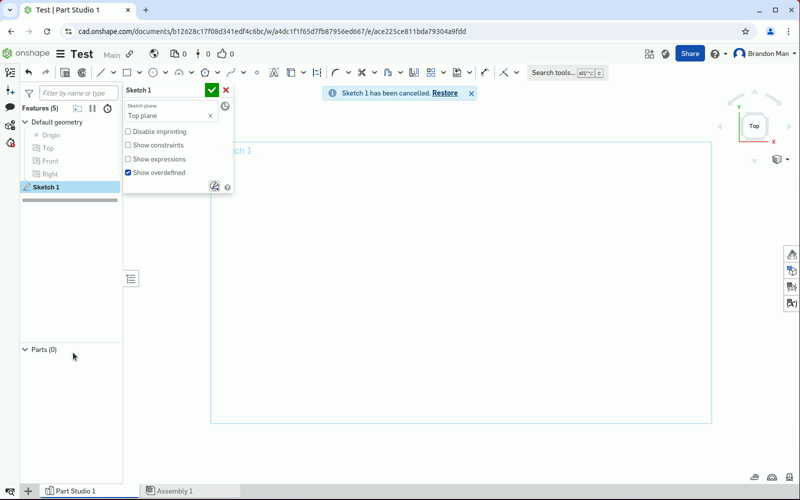
key(l)
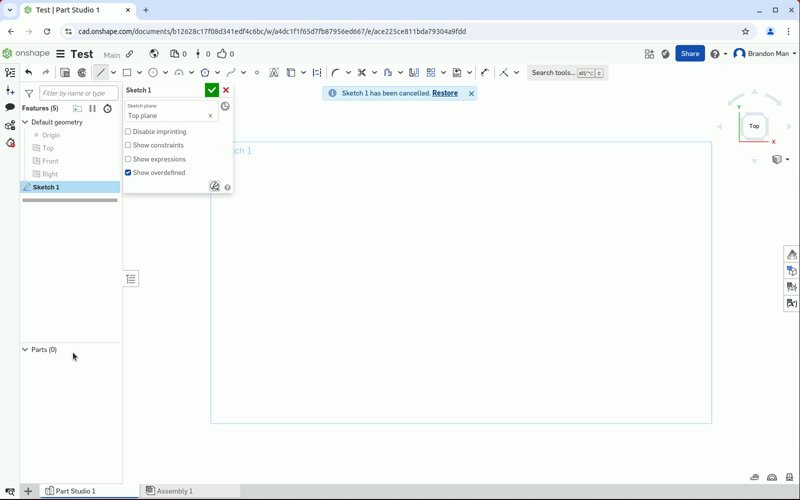
key_down(shift)
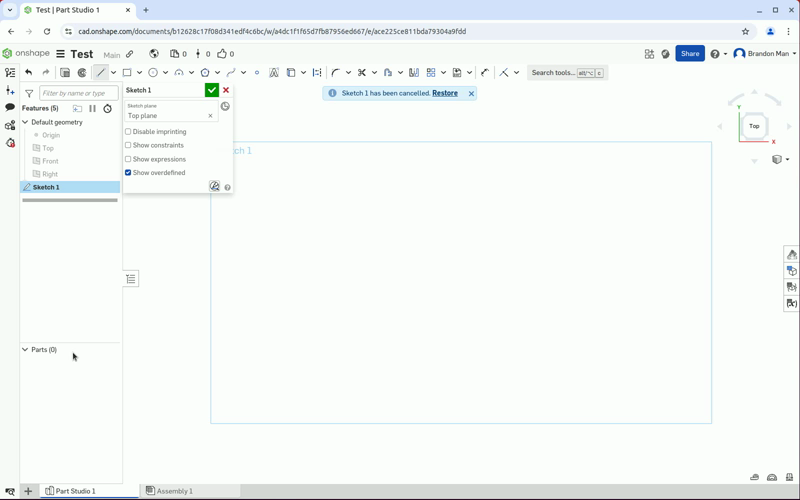
mouse_move(427, 257)
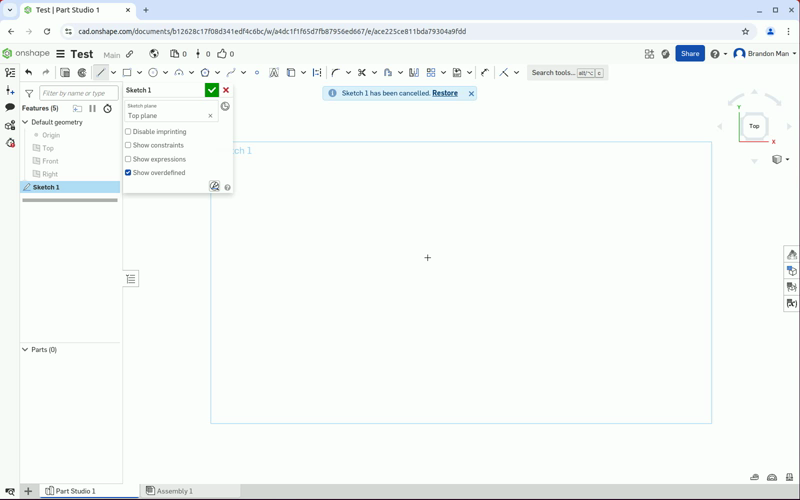
click(427, 257)
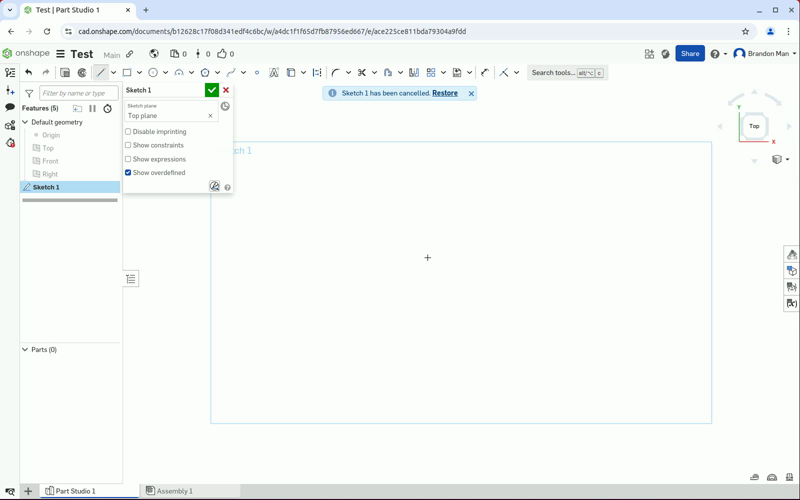
key_up(shift)
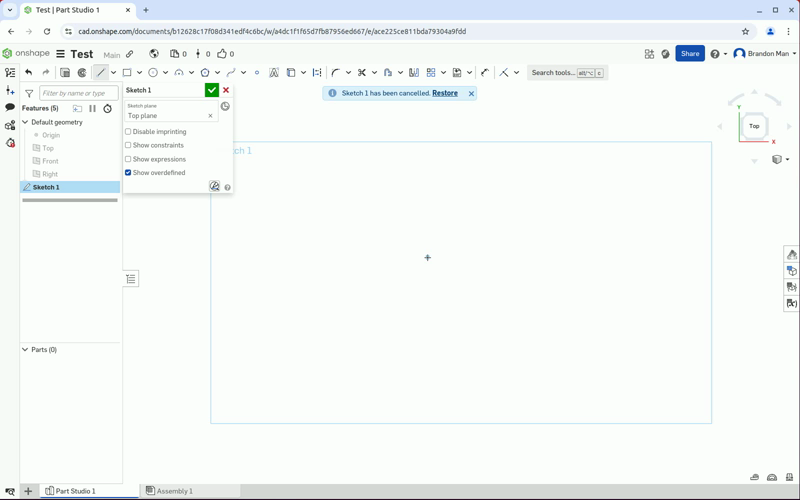
key_down(shift)
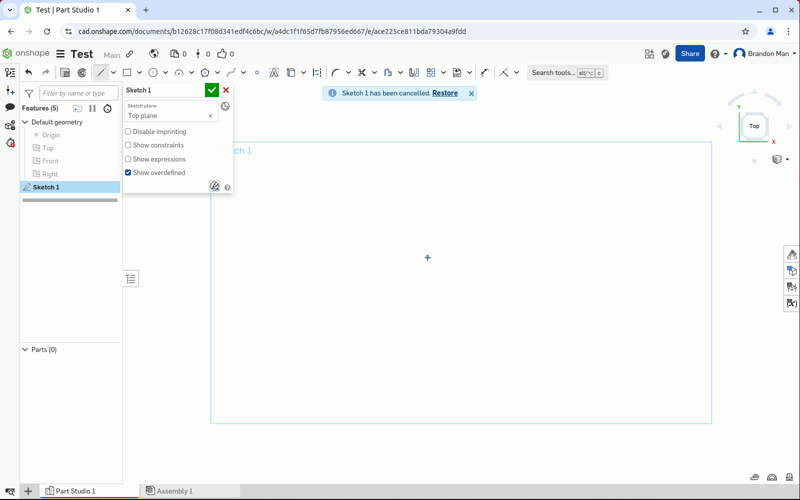
mouse_move(457, 257)
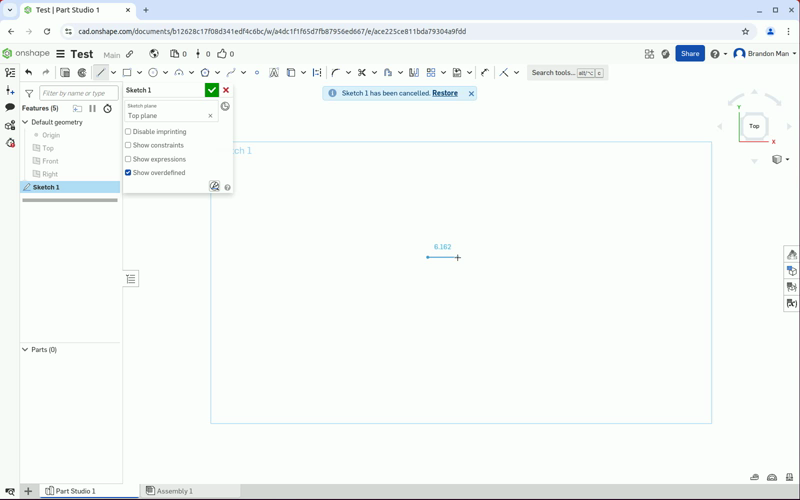
mouse_move(436, 257)
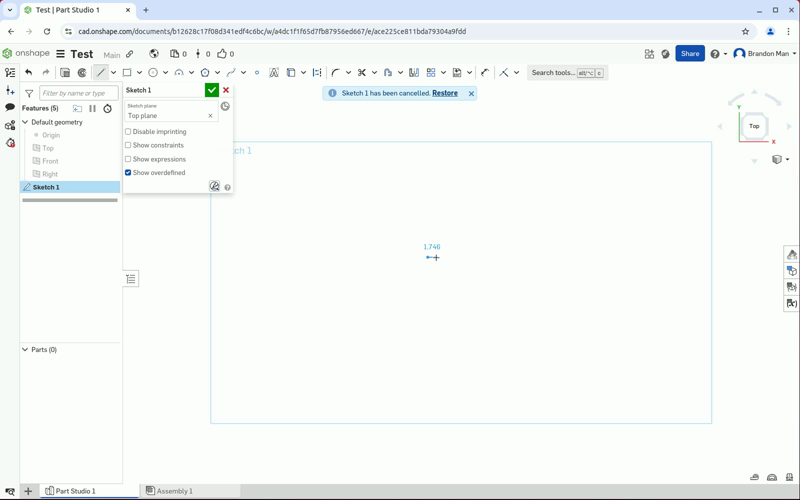
click(436, 257)
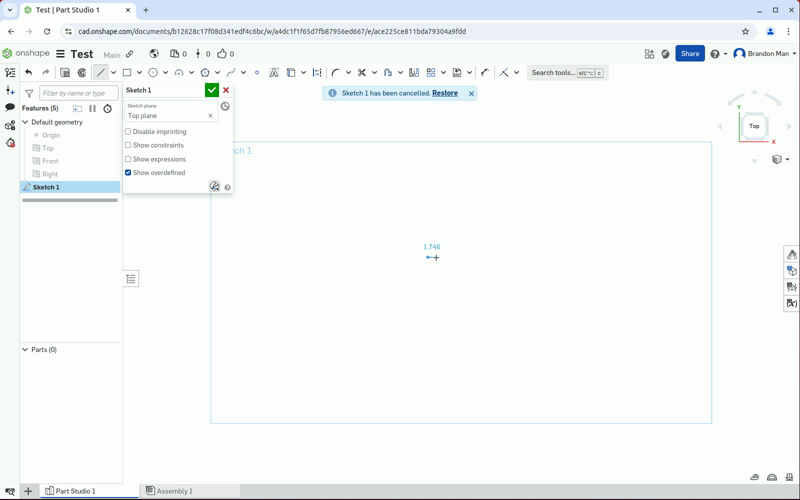
key_up(shift)
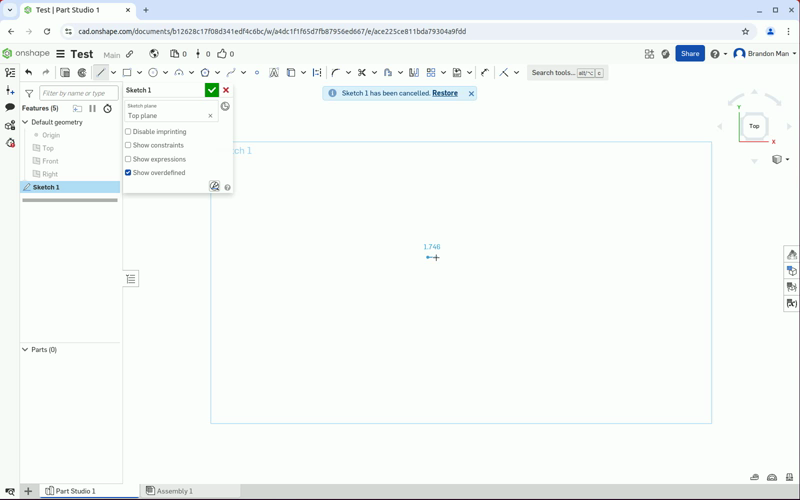
key_down(shift)
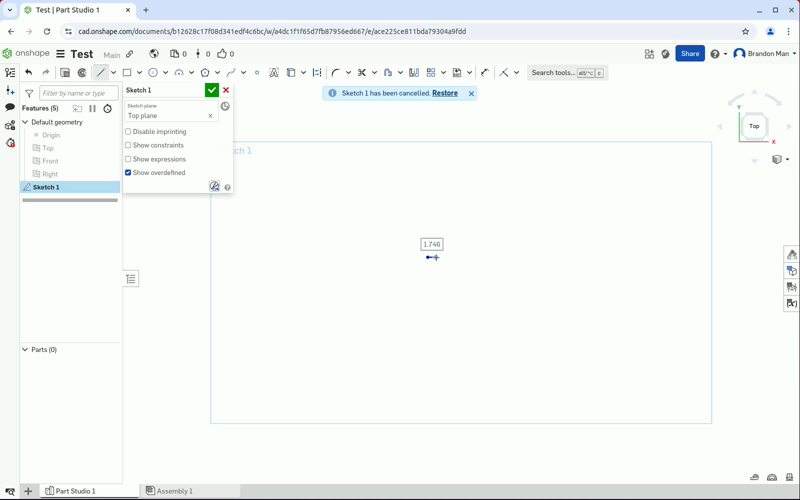
mouse_move(466, 257)
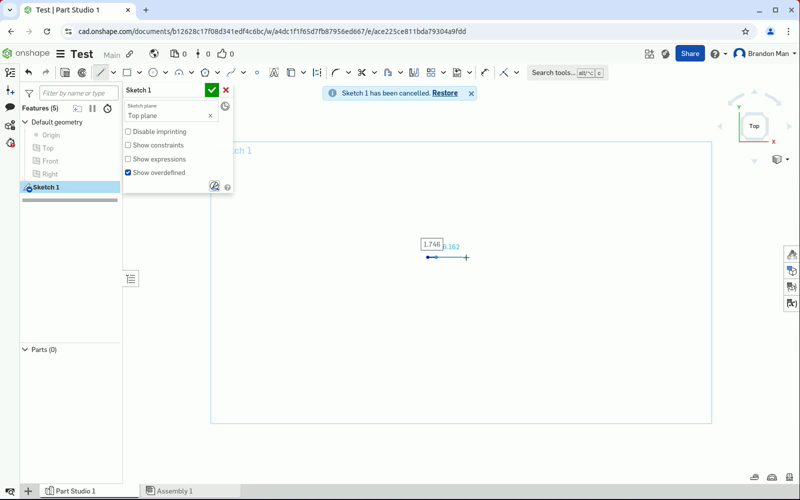
mouse_move(436, 249)
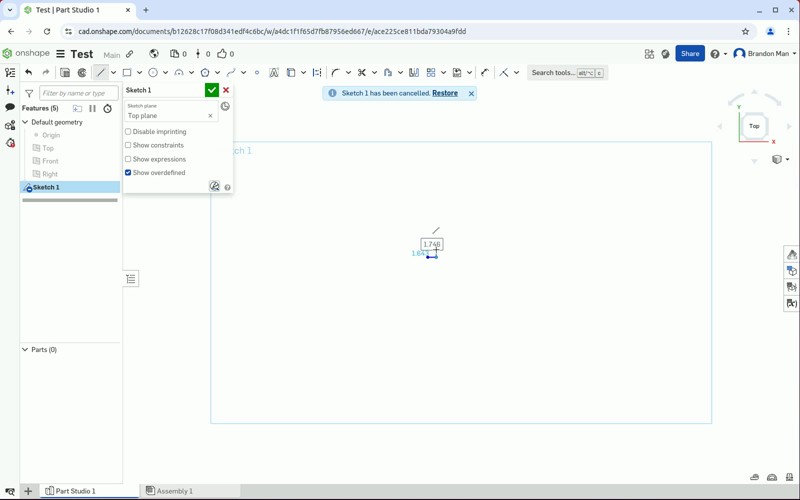
click(436, 249)
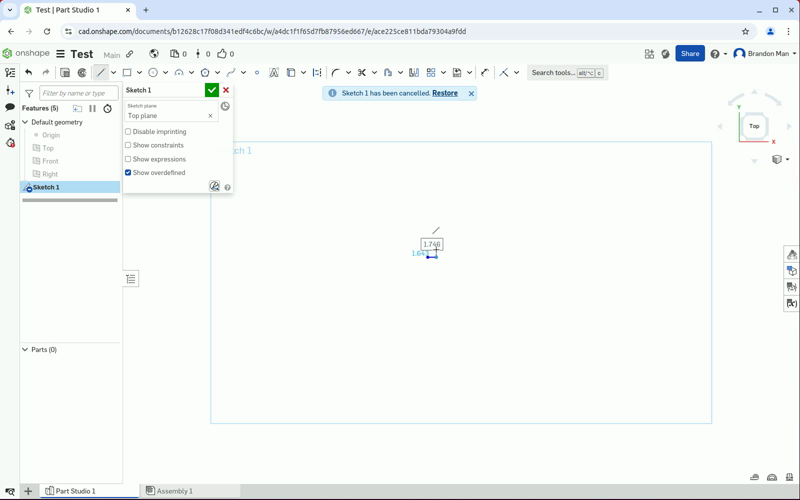
key_up(shift)
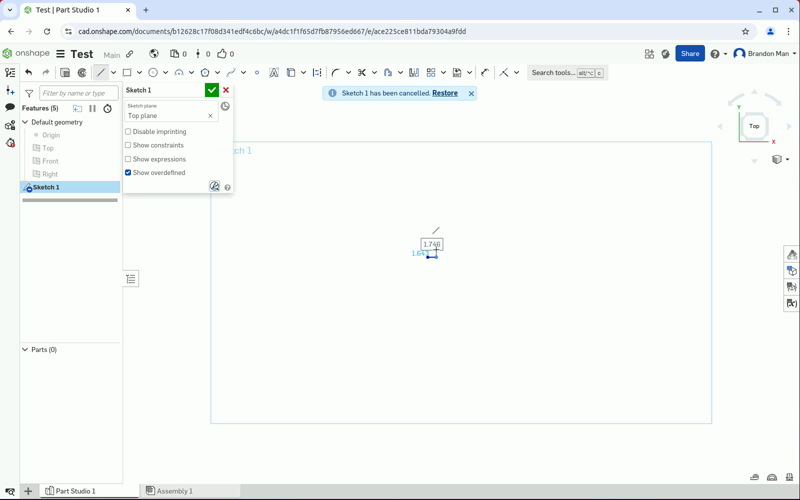
key_down(shift)
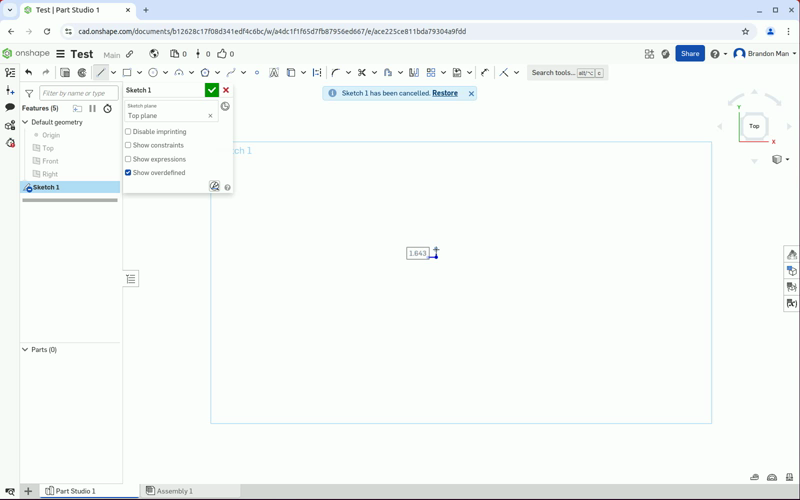
mouse_move(466, 249)
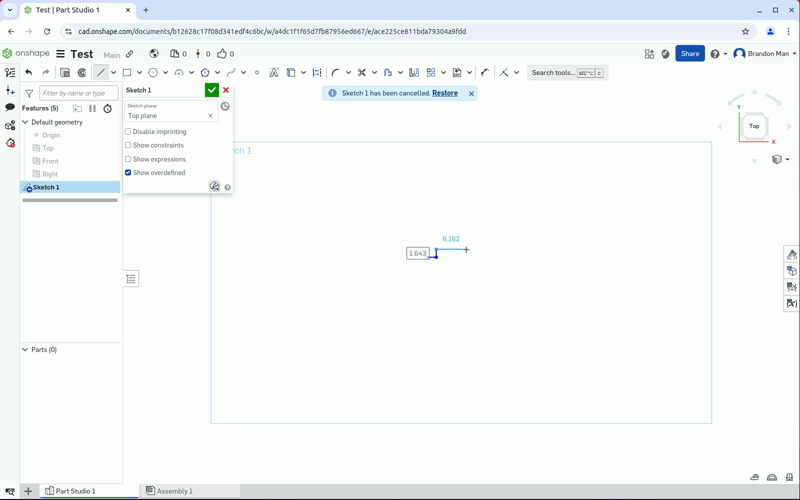
mouse_move(427, 249)
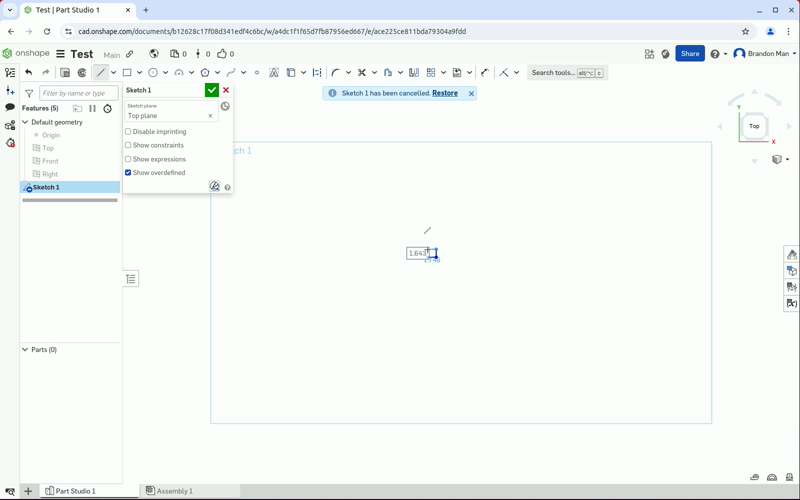
click(427, 249)
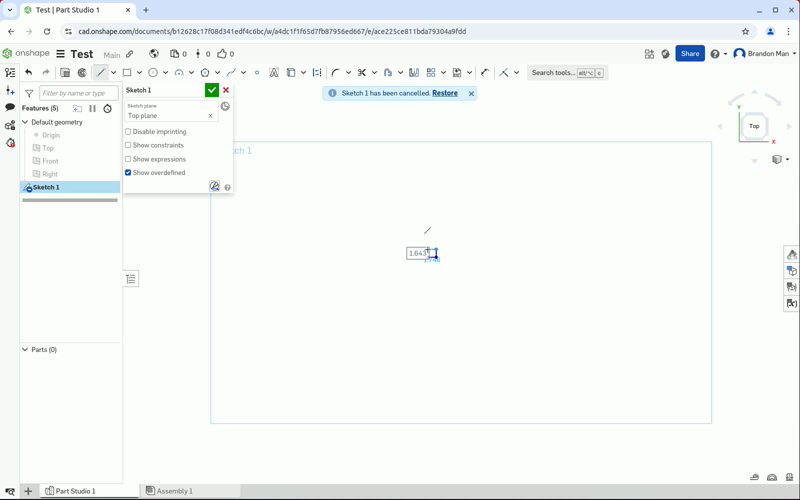
key_up(shift)
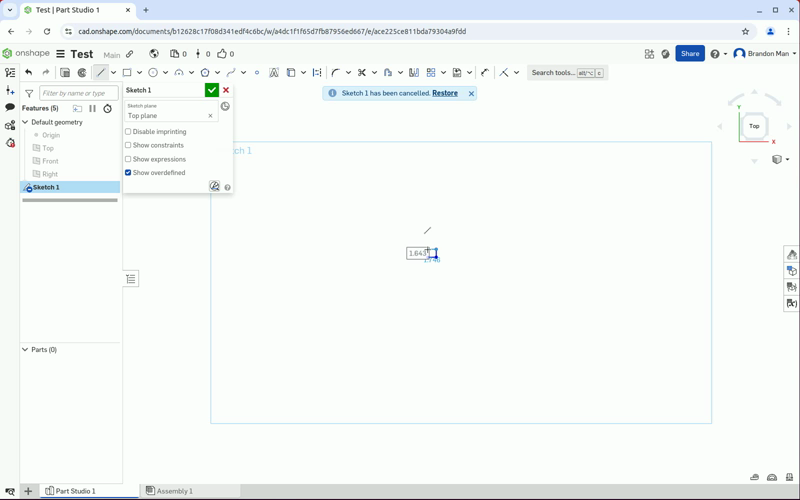
mouse_move(457, 249)
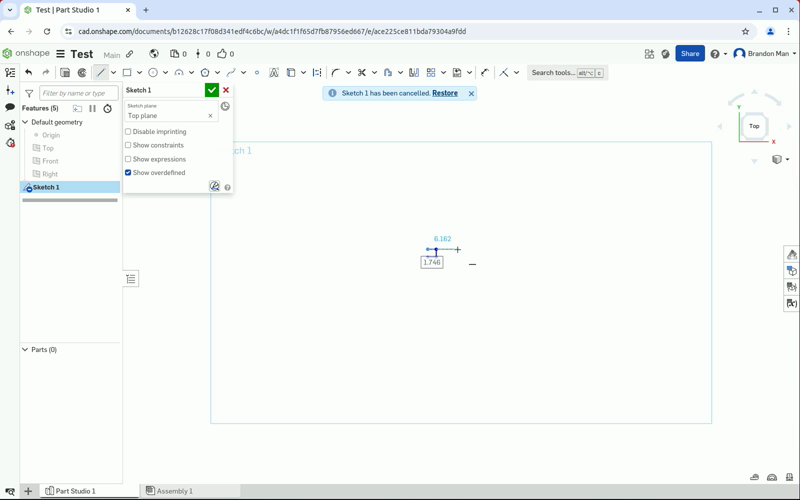
key_down(shift)
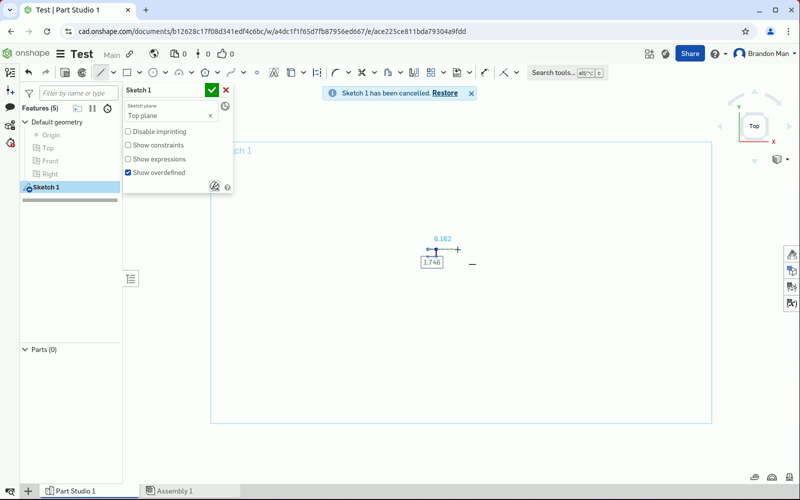
mouse_move(427, 257)
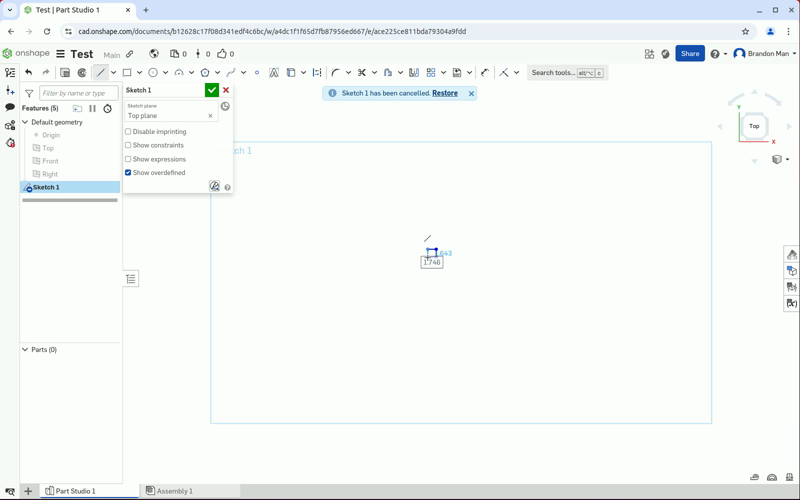
key_up(shift)
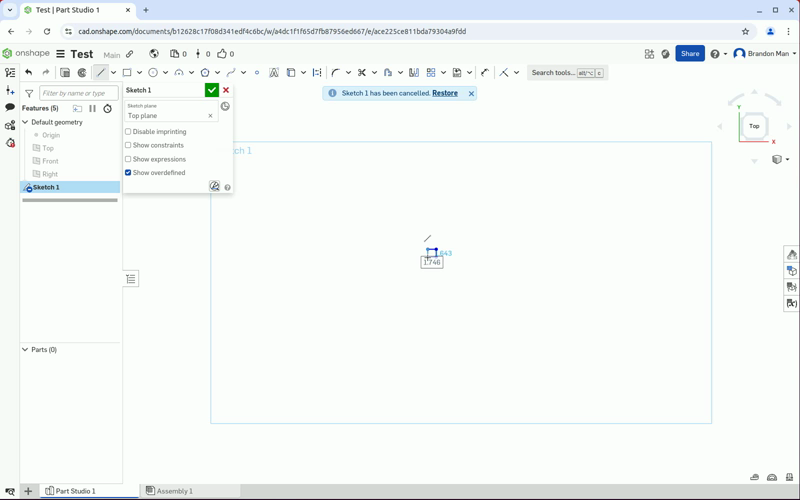
click(427, 257)
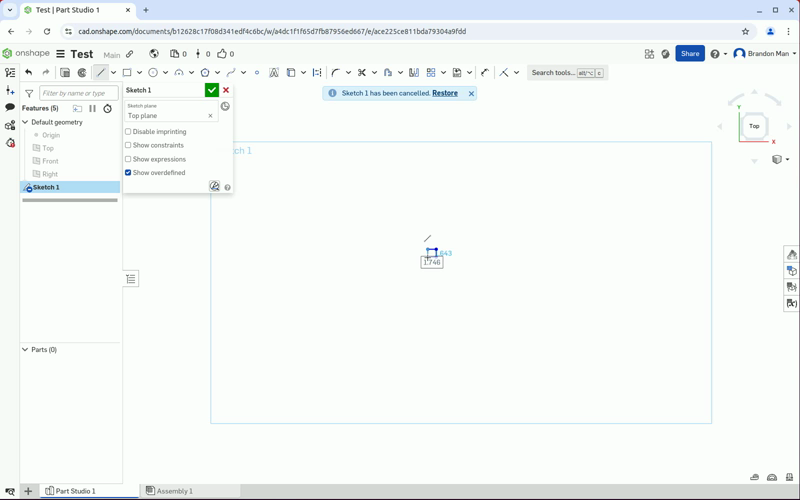
key(esc)
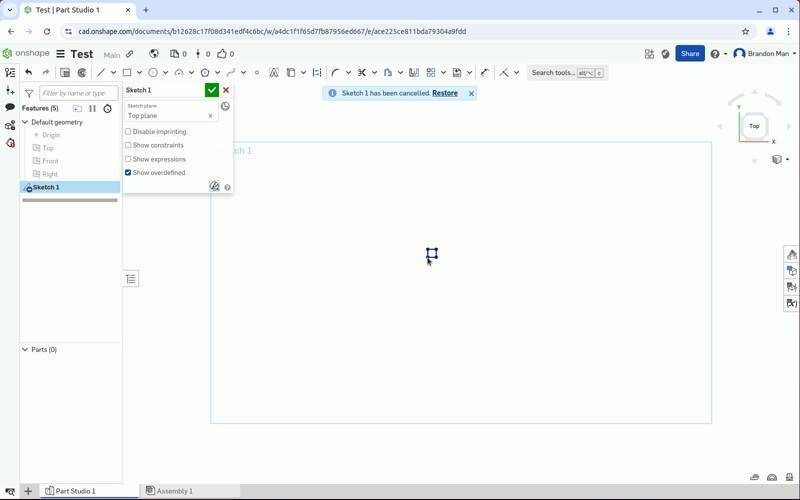
mouse_move(431, 249)
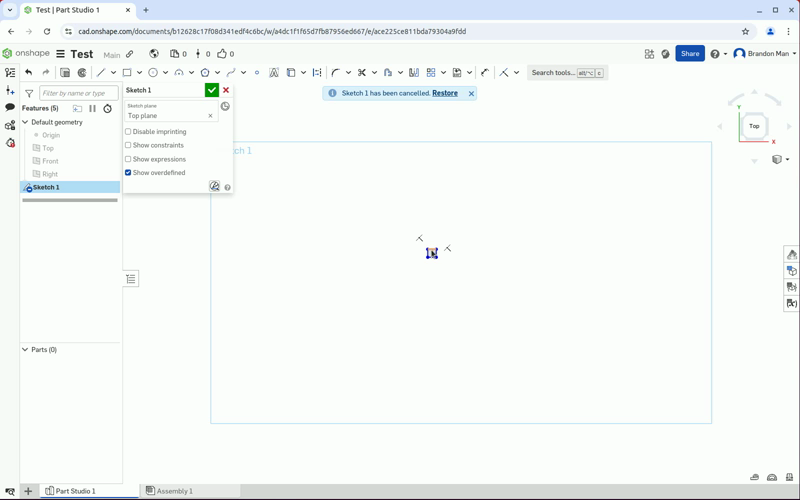
scroll(6)
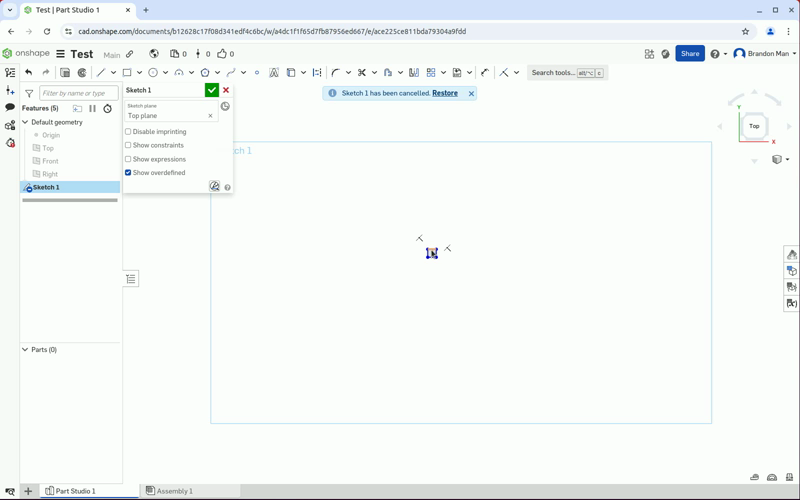
scroll(6)
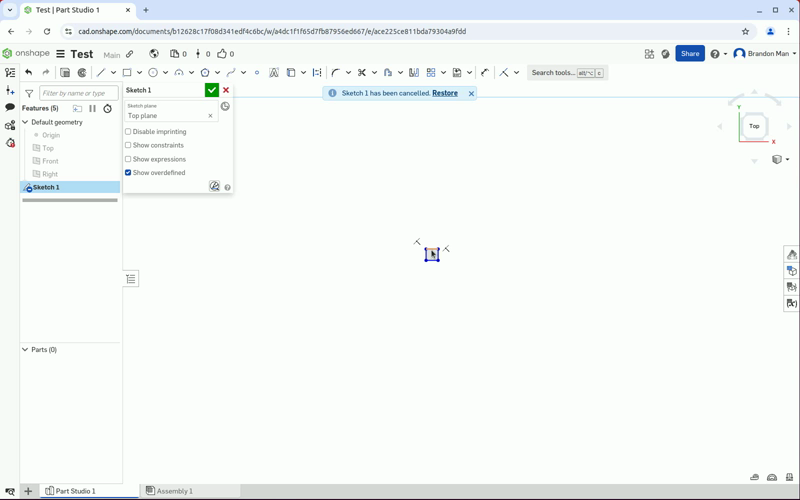
scroll(6)
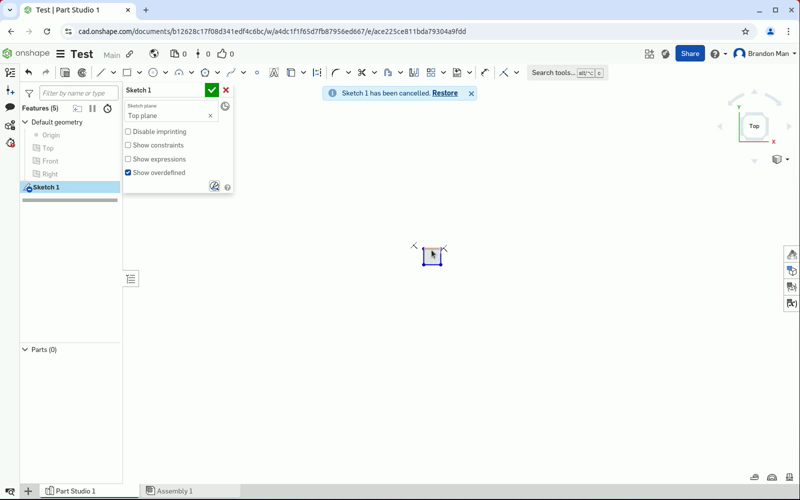
scroll(6)
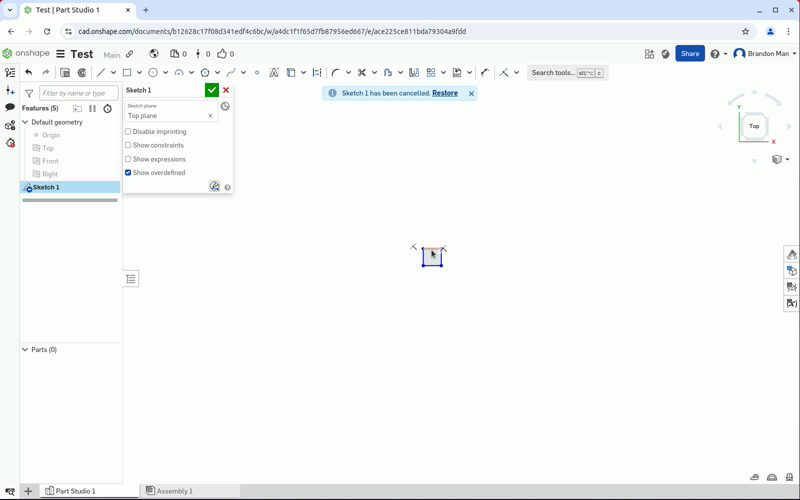
scroll(6)
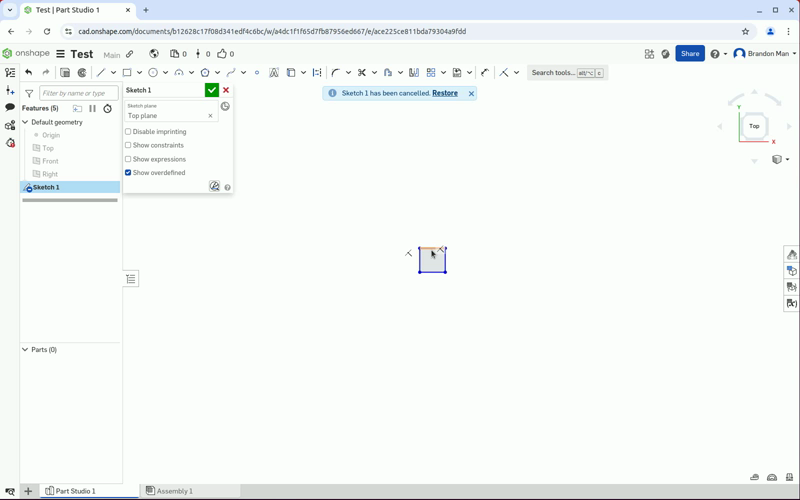
scroll(6)
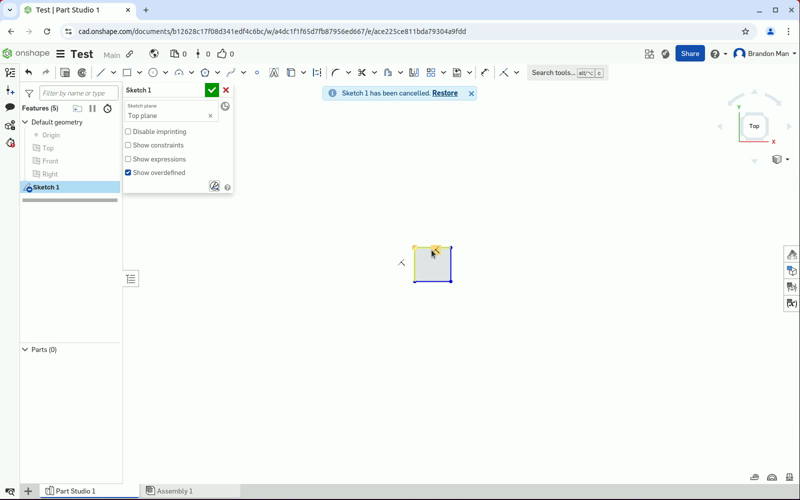
scroll(6)
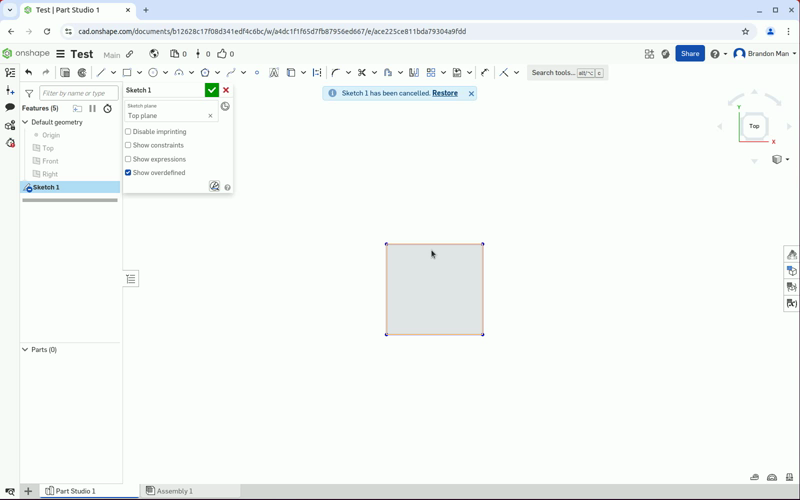
click(431, 249)
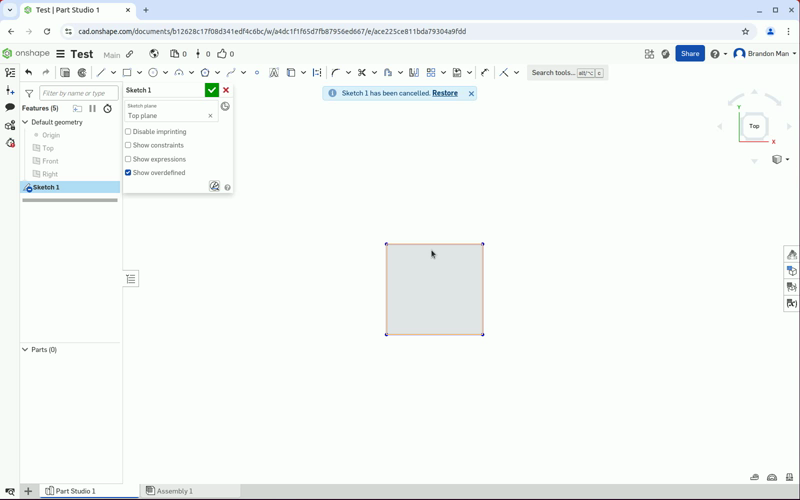
scroll(-6)
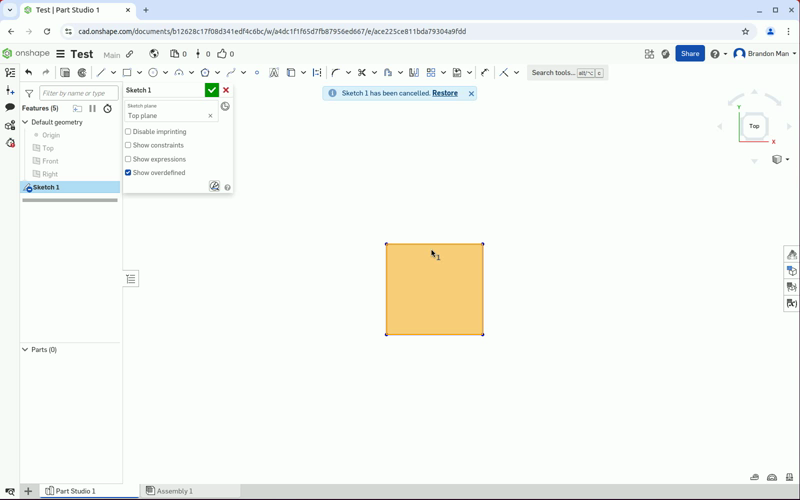
scroll(-6)
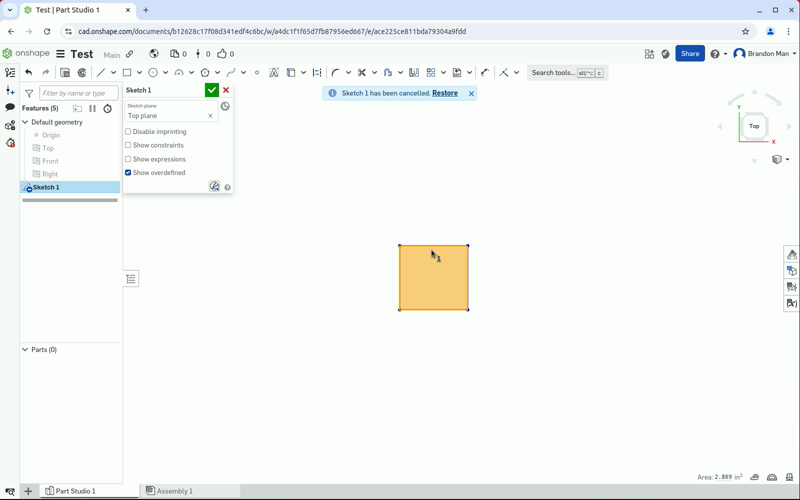
scroll(-6)
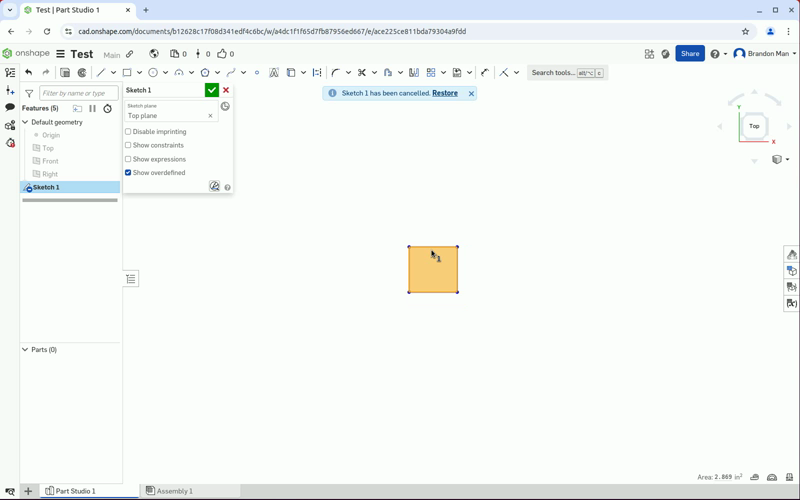
scroll(-6)
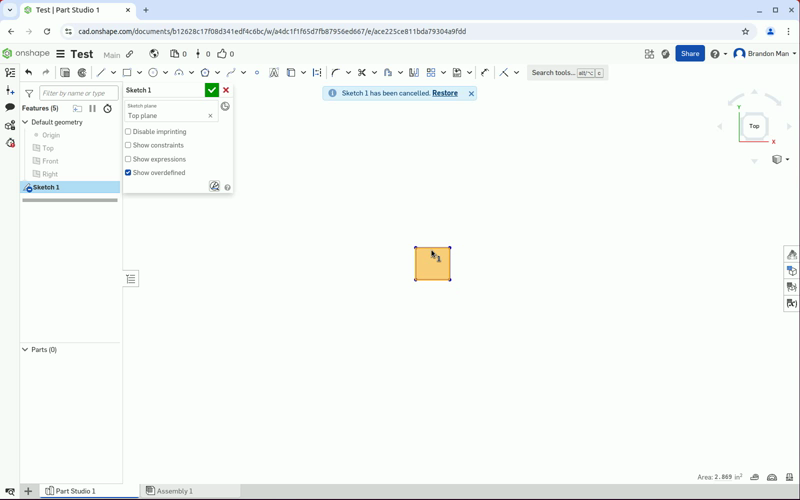
scroll(-6)
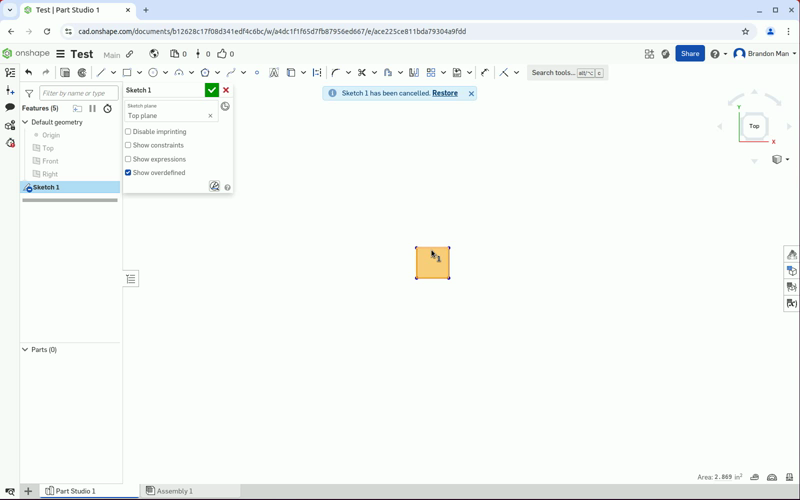
scroll(-6)
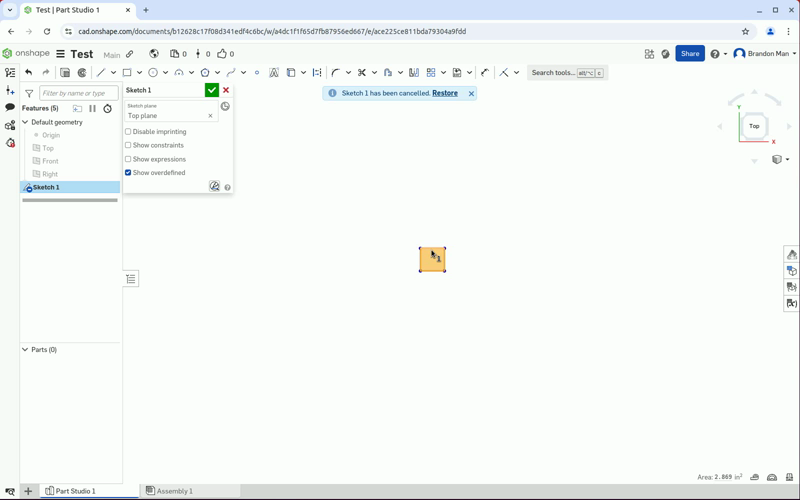
scroll(-6)
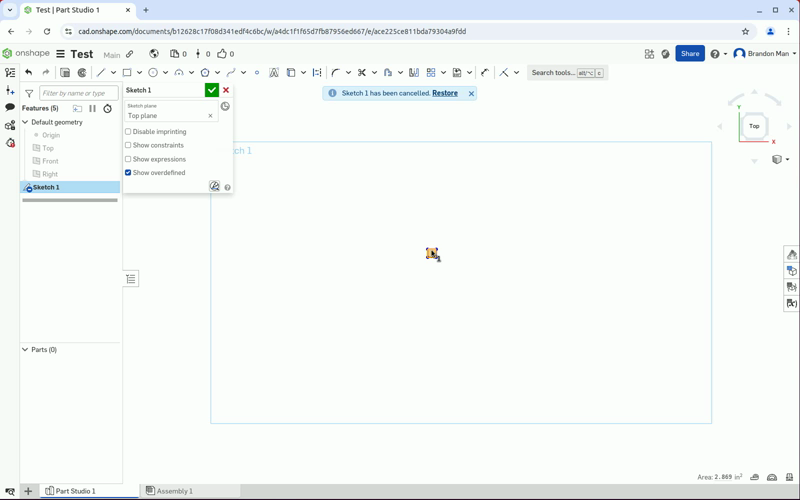
mouse_move(73, 352)
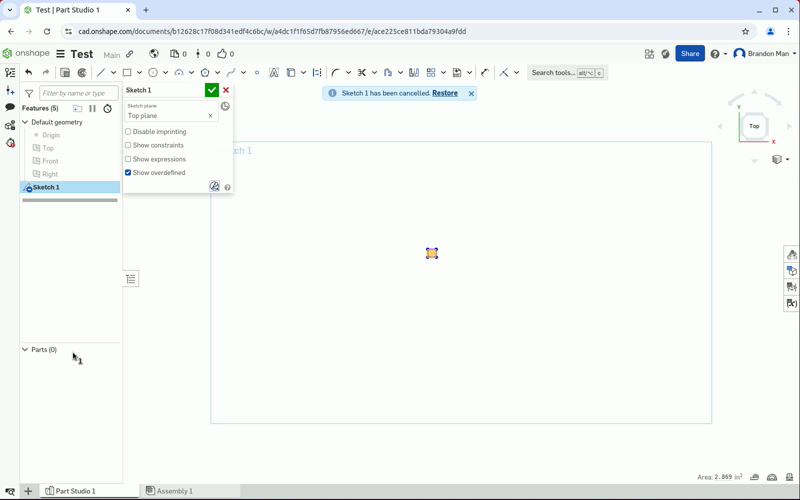
key(shift+y)
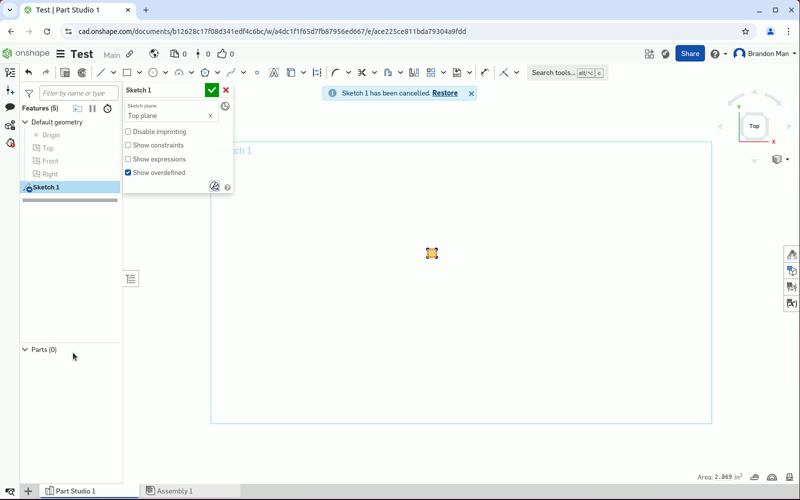
key(shift+e)
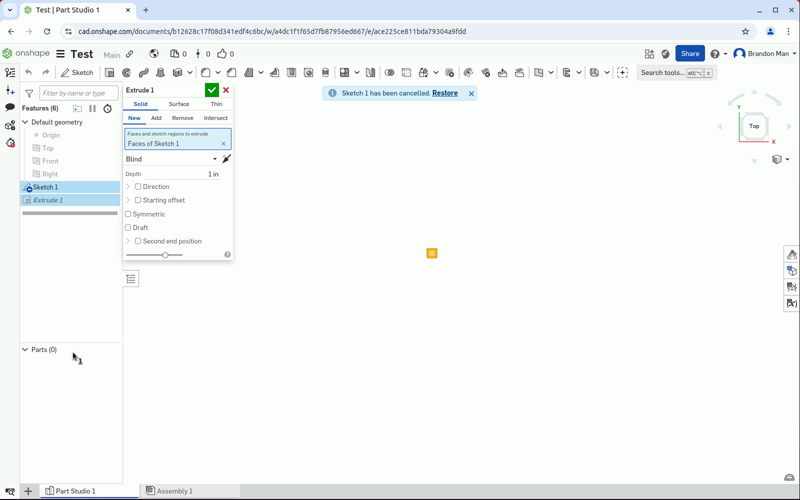
mouse_move(143, 106)
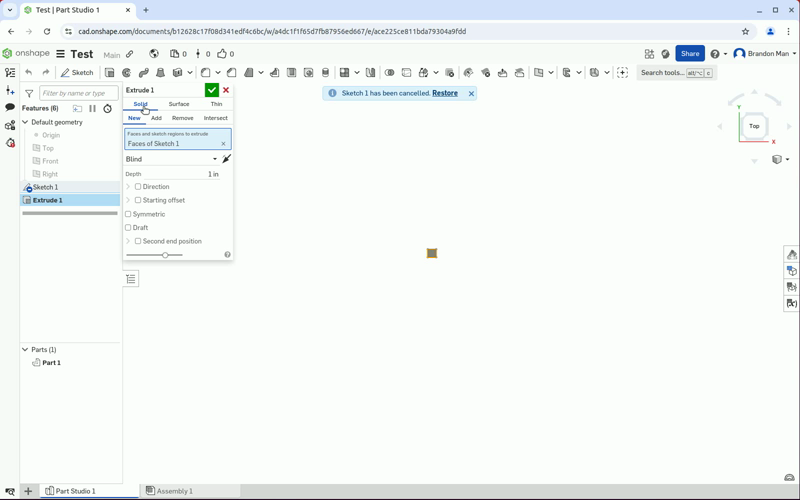
click(143, 106)
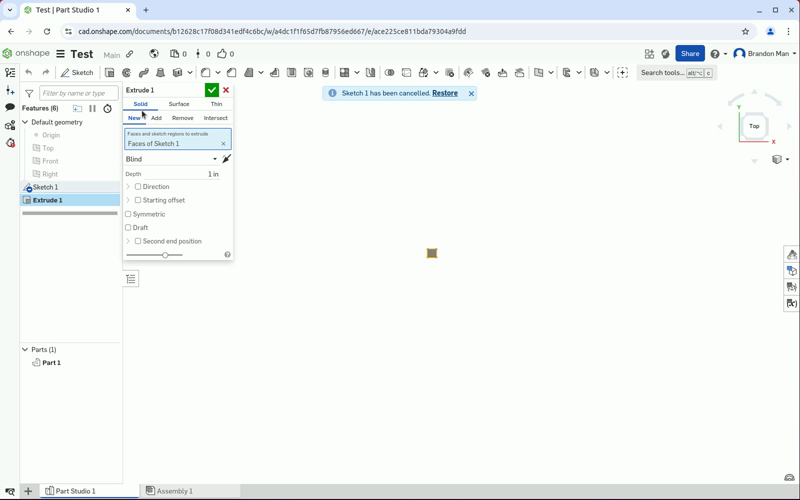
mouse_move(137, 120)
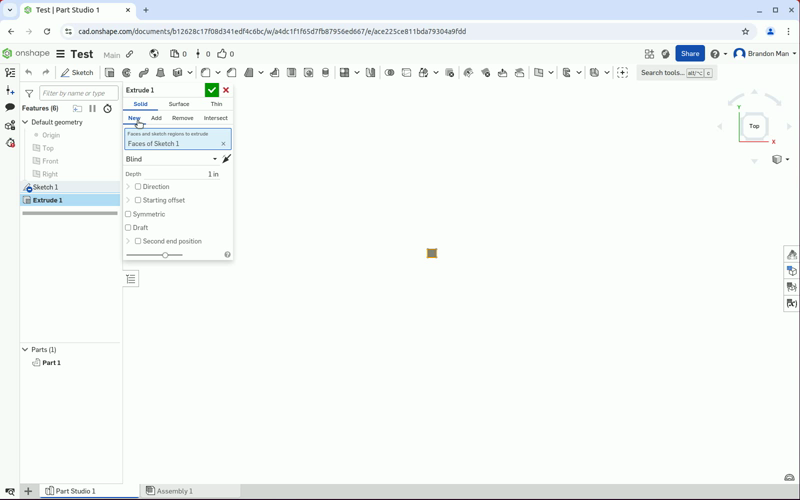
click(137, 120)
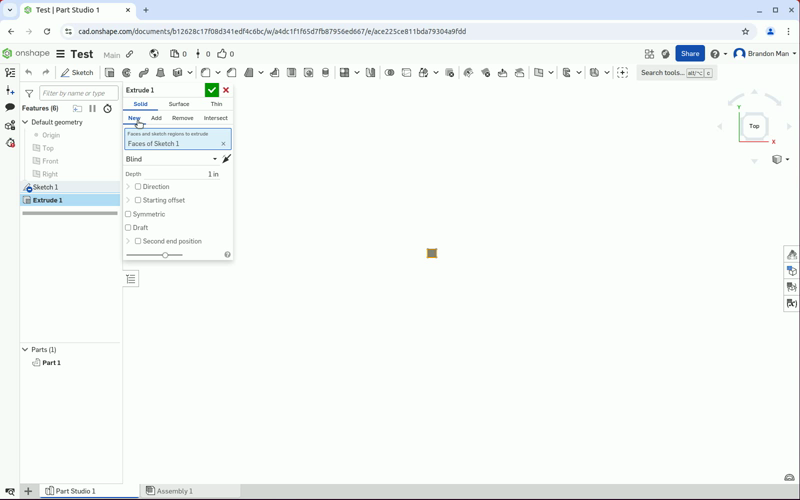
key(tab, 4)
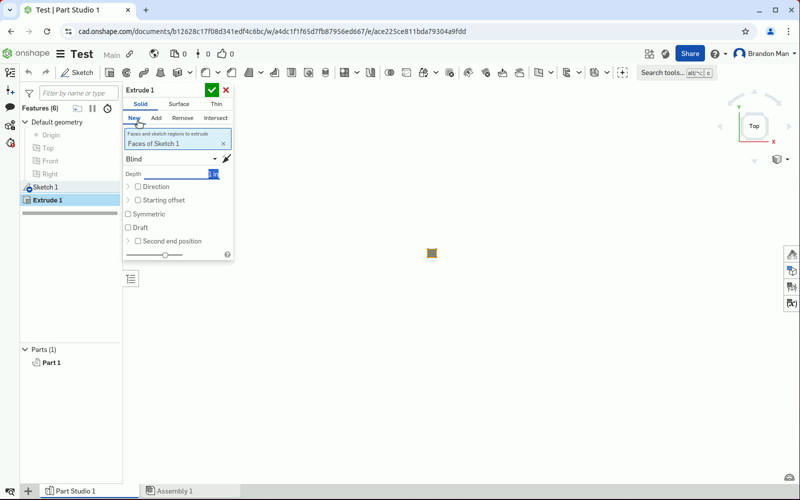
text(14.202)
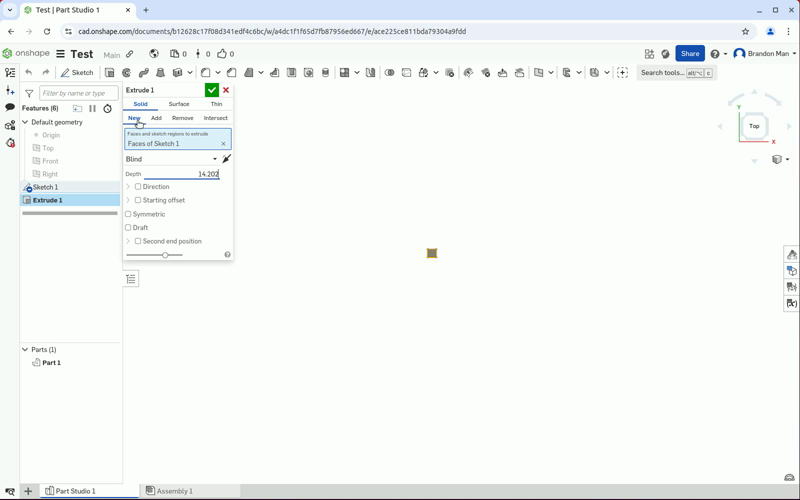
key(enter)
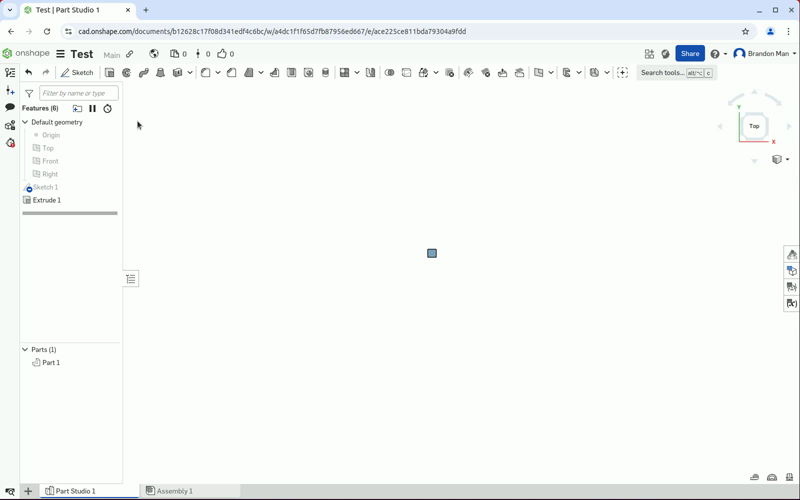
key(shift+h)
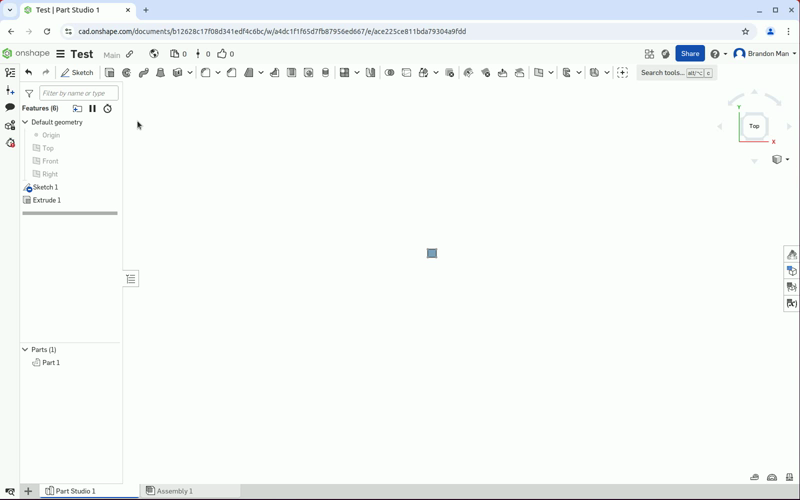
key(shift+h)
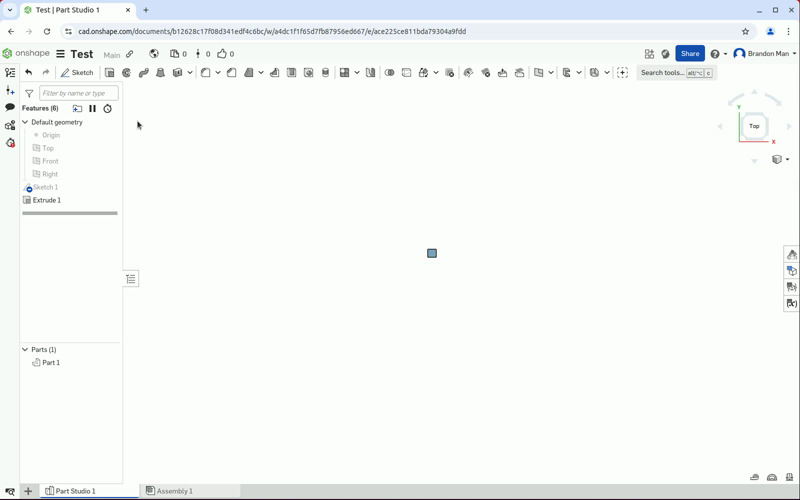
mouse_move(73, 189)
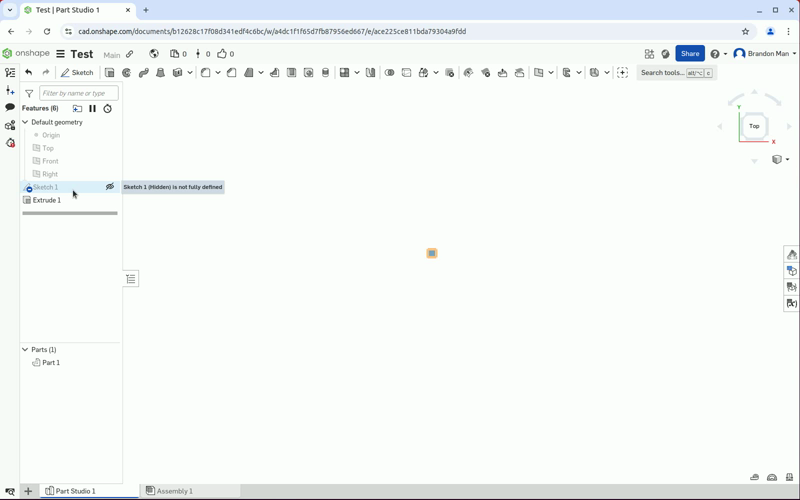
click(73, 189)
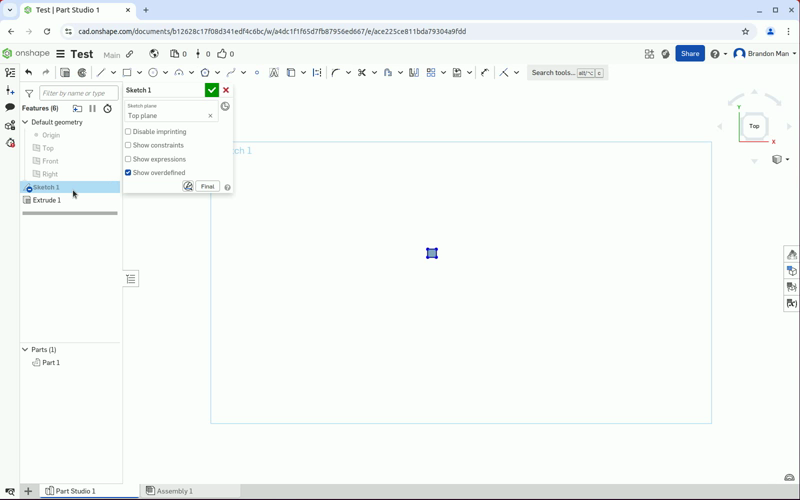
mouse_move(229, 92)
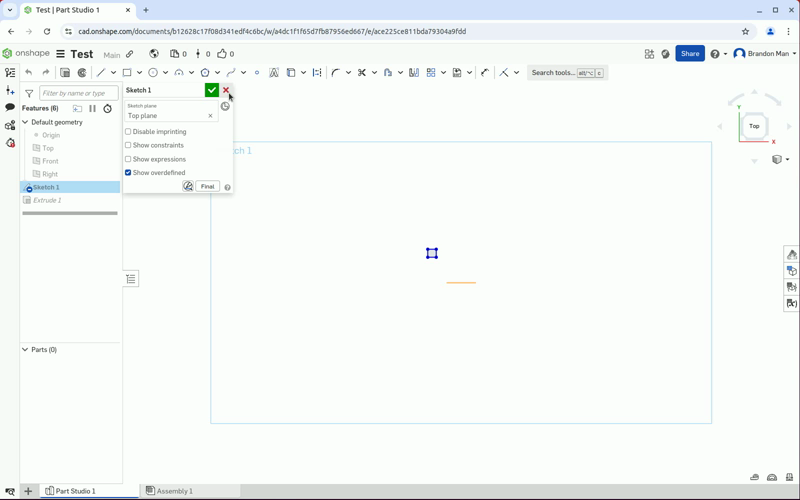
click(229, 92)
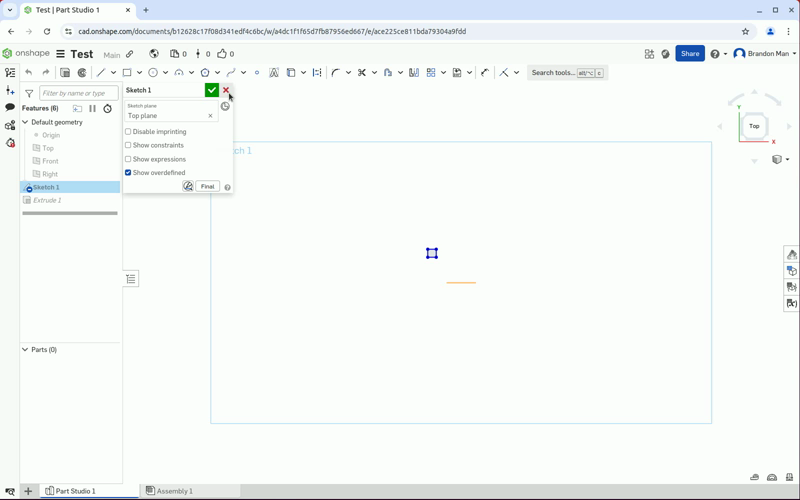
key(shift+s)
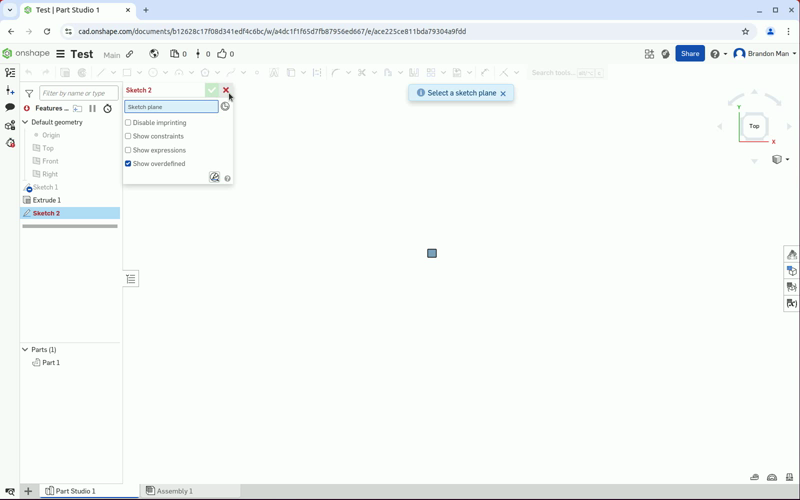
mouse_move(73, 150)
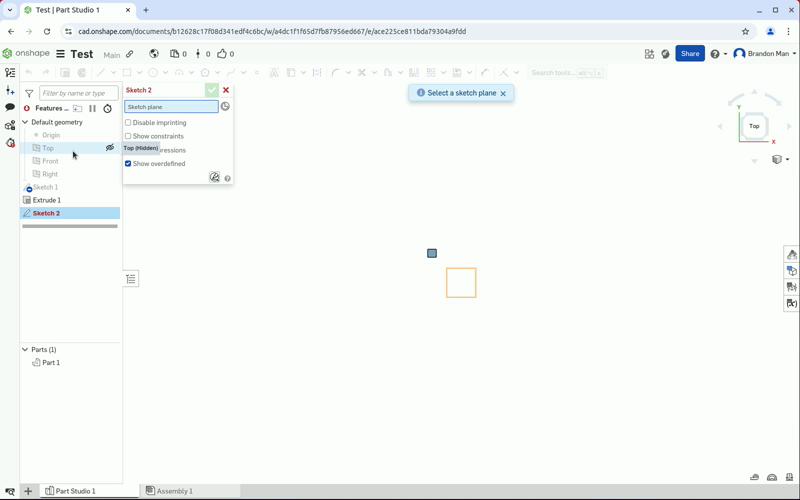
click(73, 150)
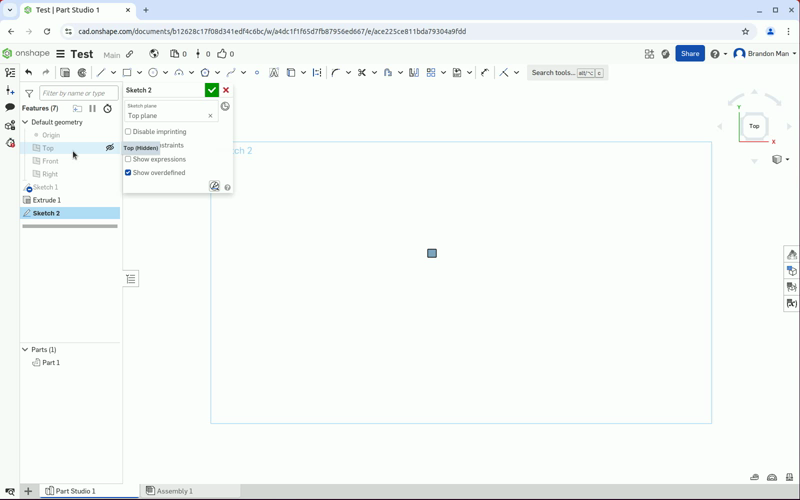
mouse_move(73, 352)
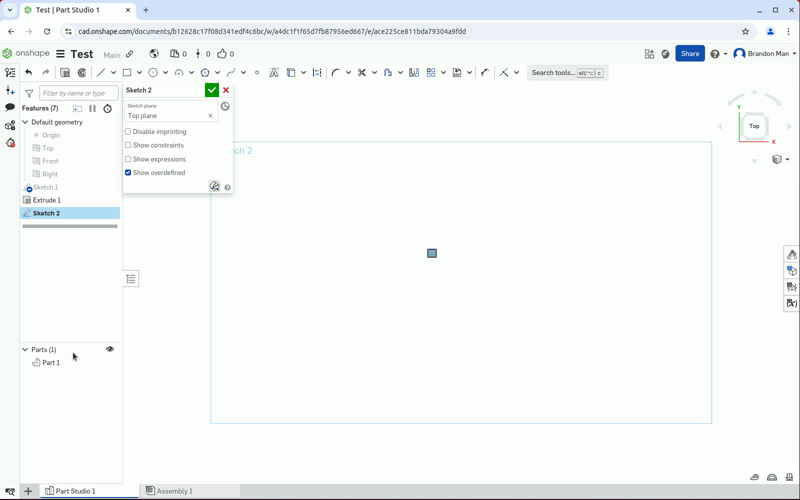
key(y)
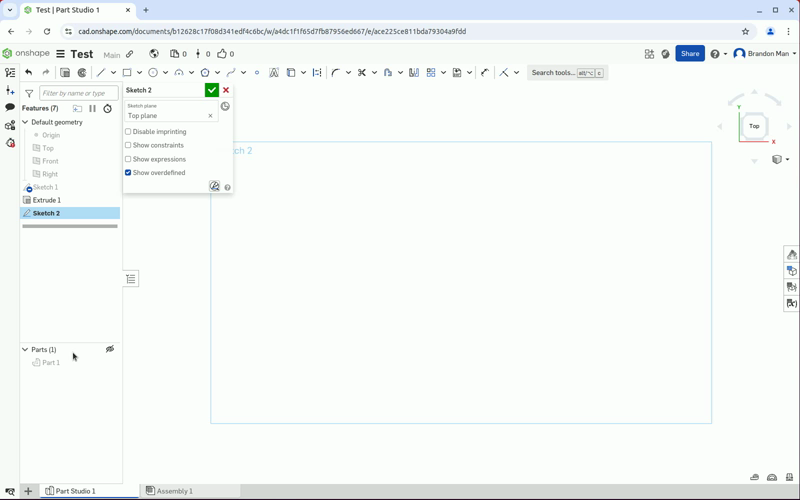
key(l)
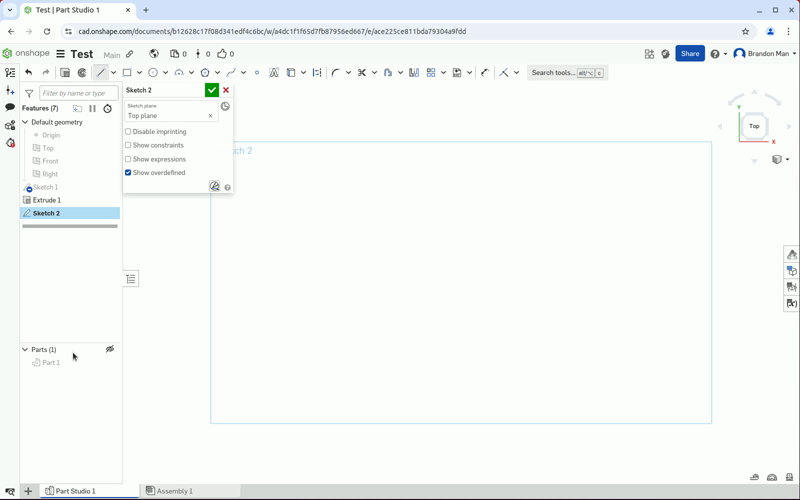
key_down(shift)
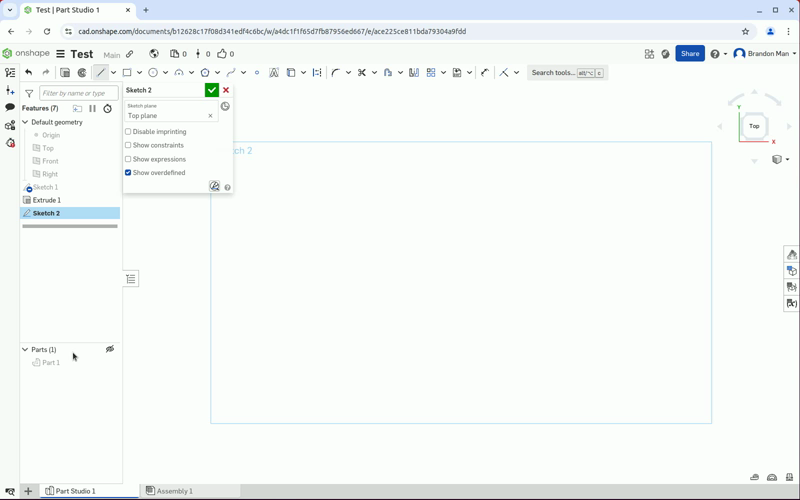
mouse_move(487, 257)
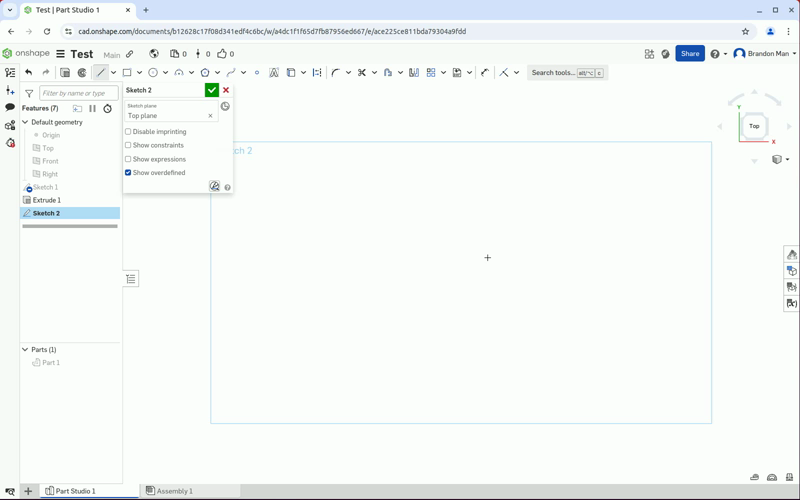
click(487, 257)
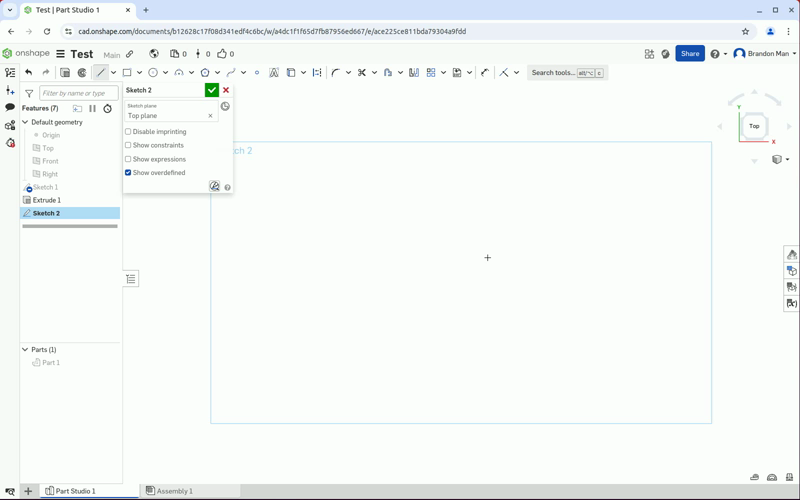
key_up(shift)
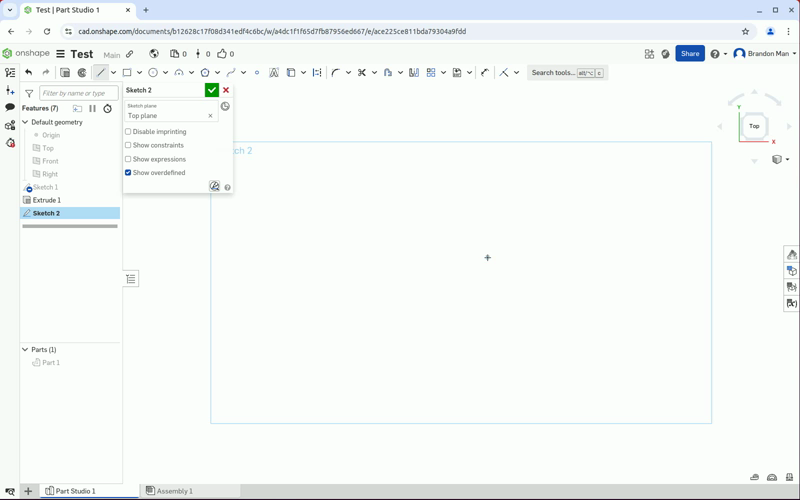
key_down(shift)
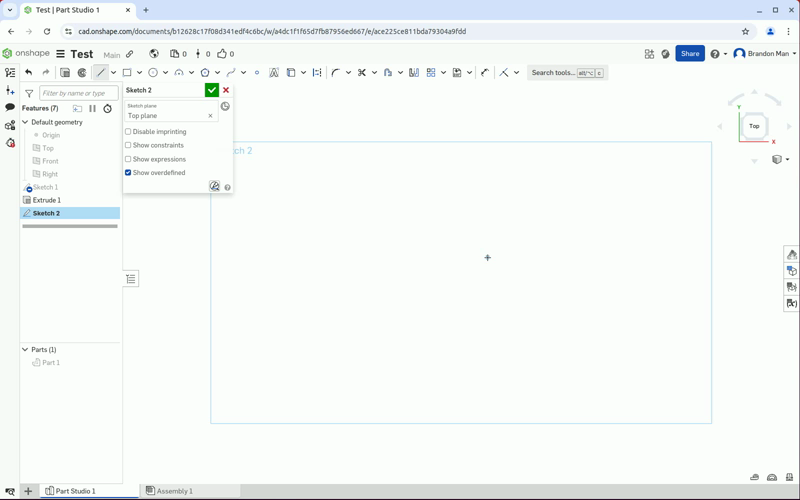
mouse_move(517, 257)
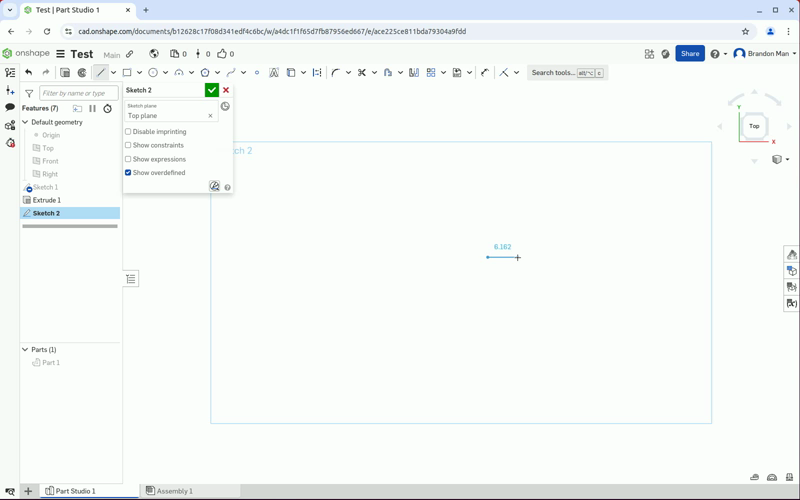
mouse_move(494, 257)
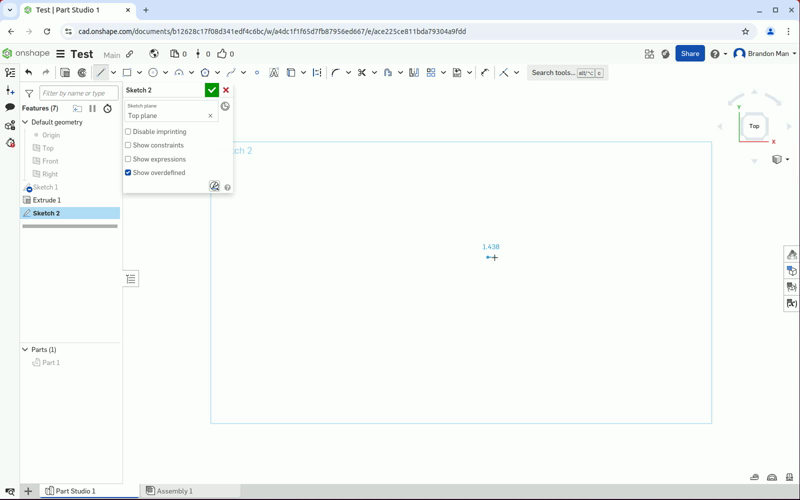
scroll(6)
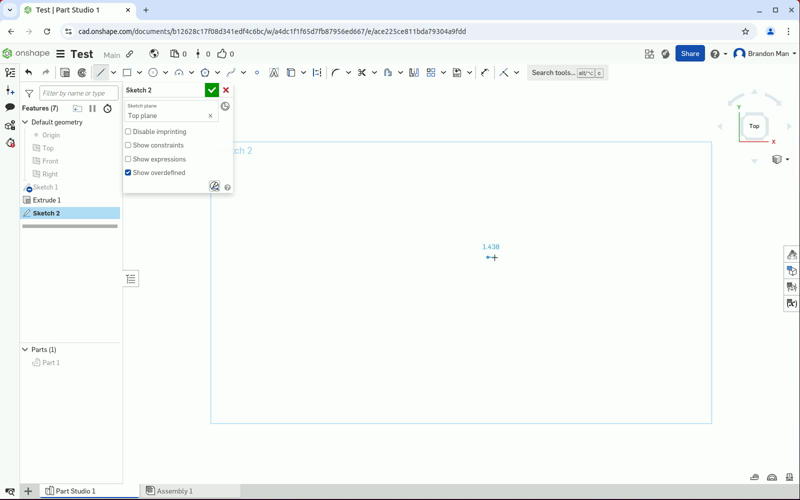
scroll(6)
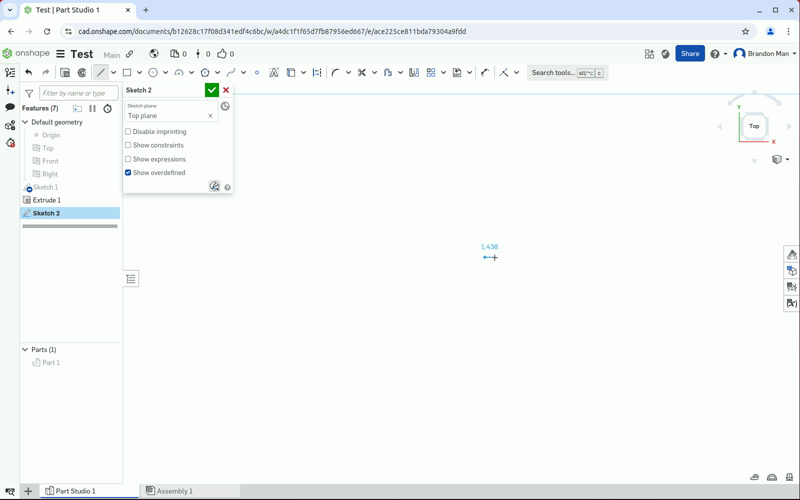
scroll(6)
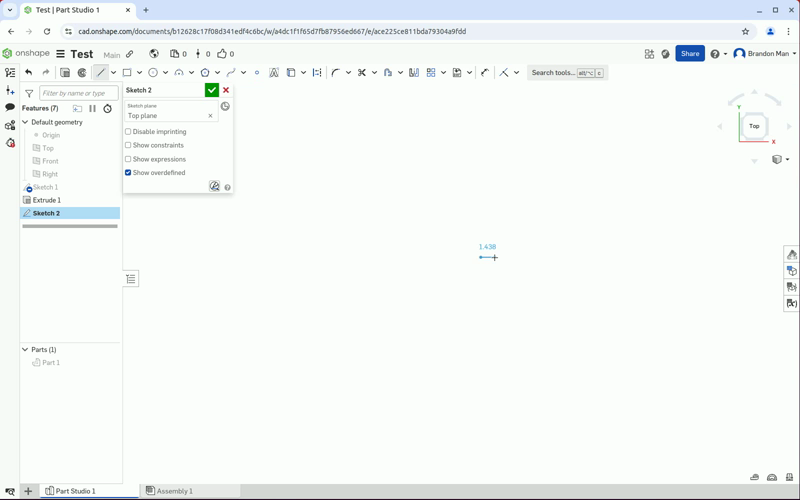
scroll(6)
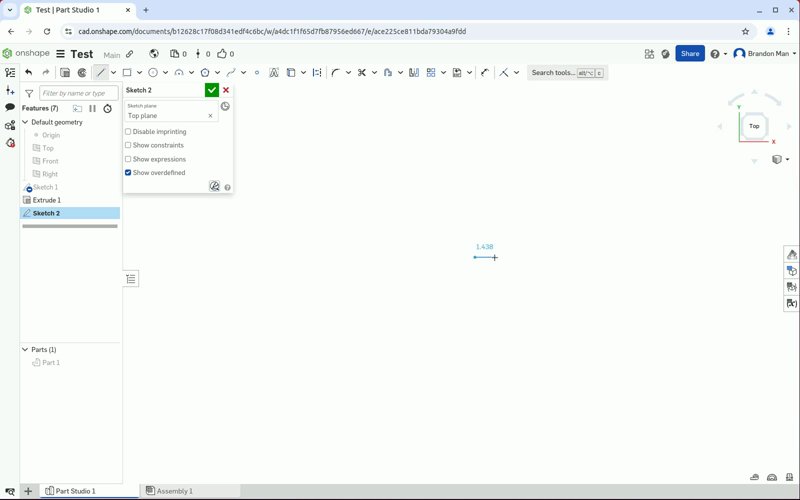
scroll(6)
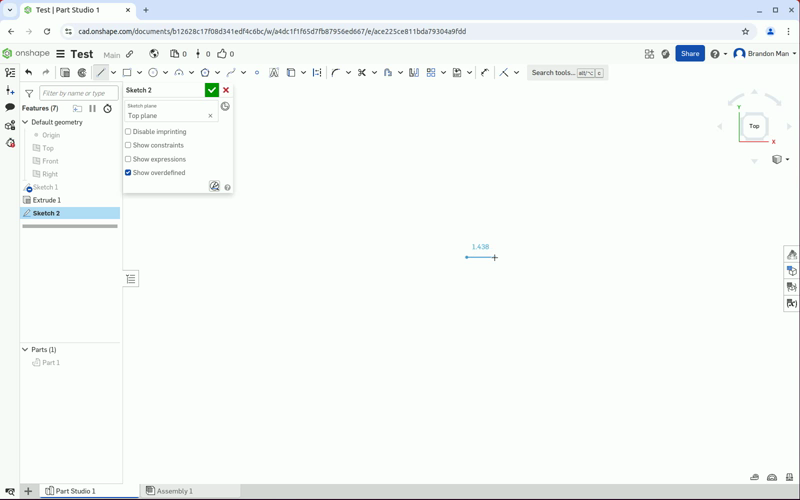
scroll(6)
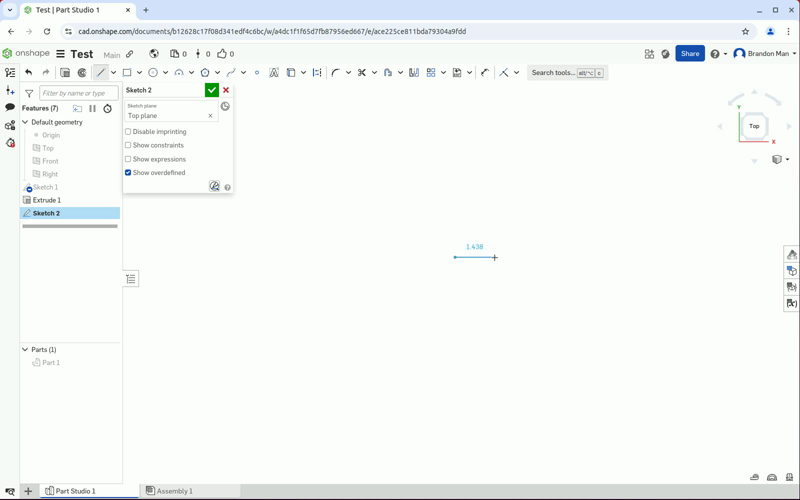
scroll(6)
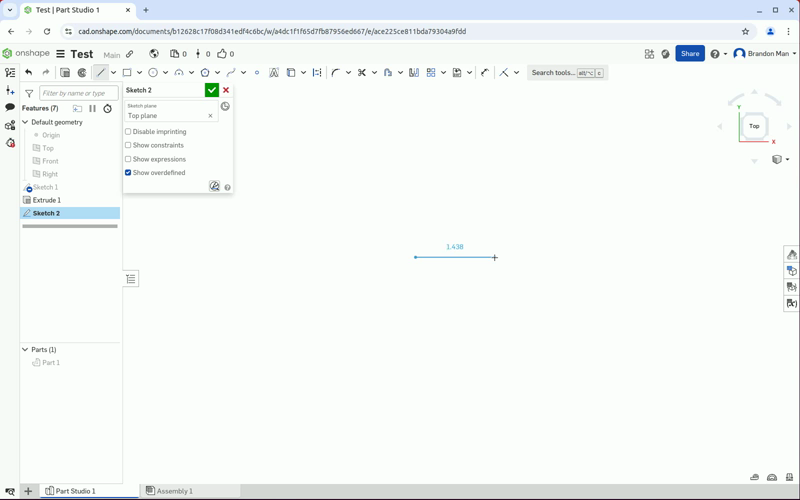
click(494, 257)
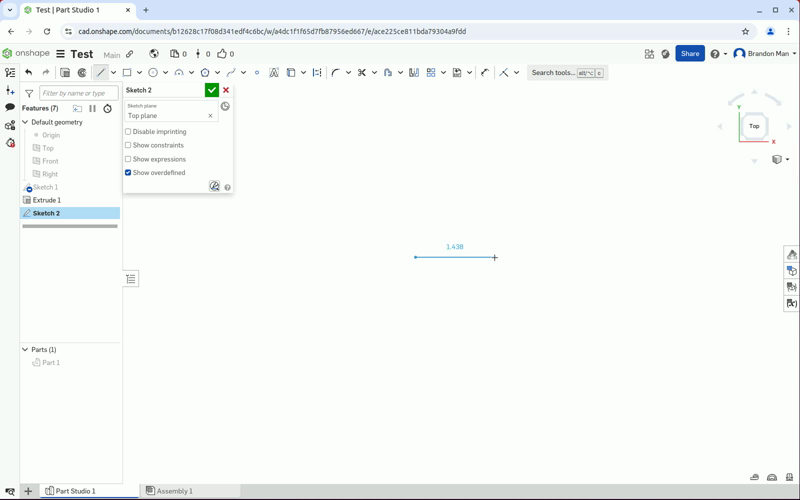
scroll(-6)
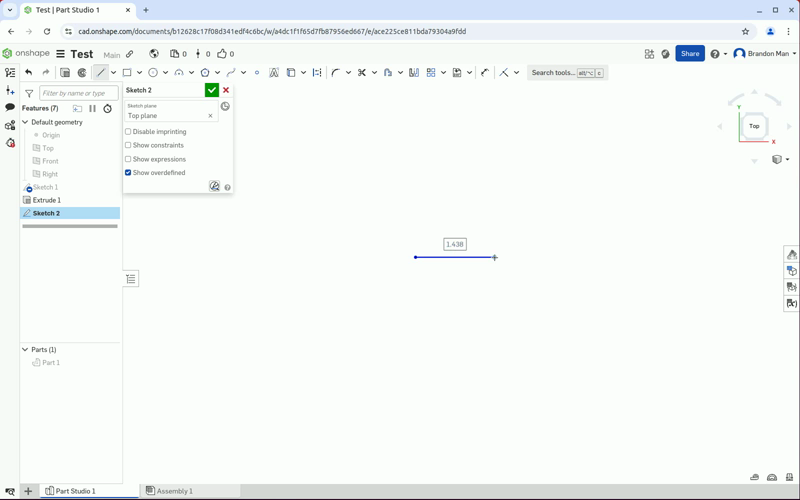
scroll(-6)
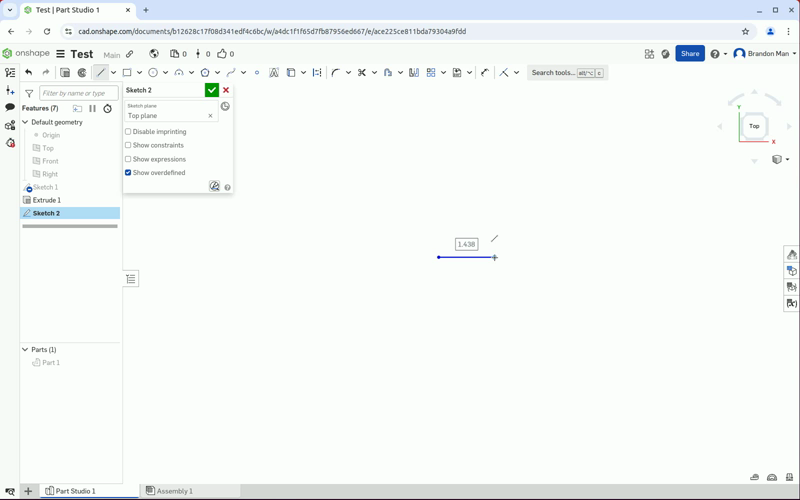
scroll(-6)
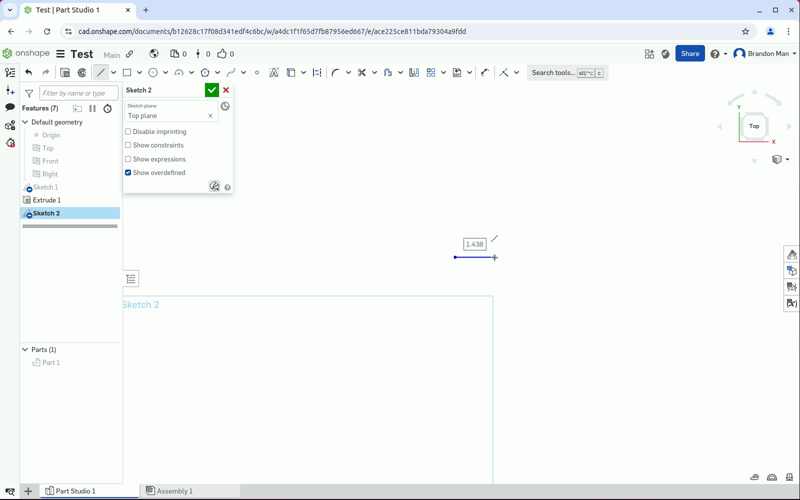
scroll(-6)
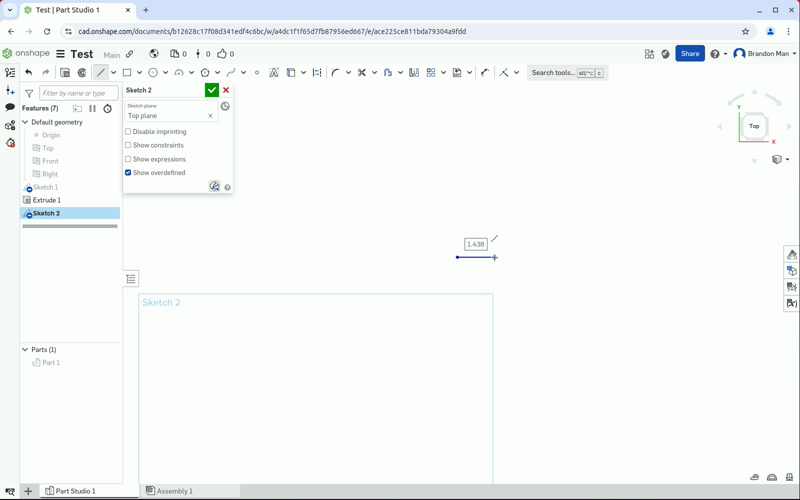
scroll(-6)
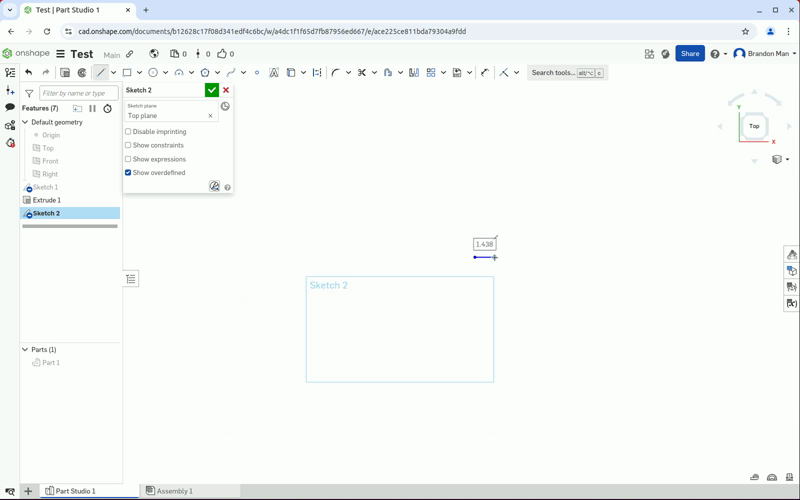
scroll(-6)
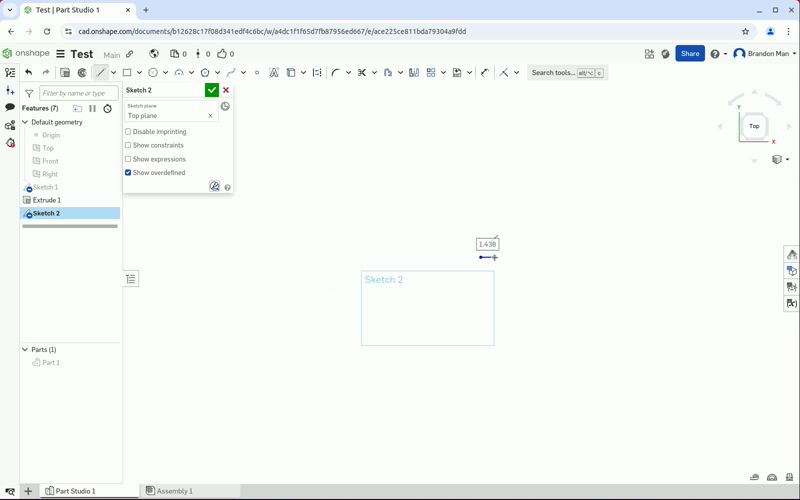
scroll(-6)
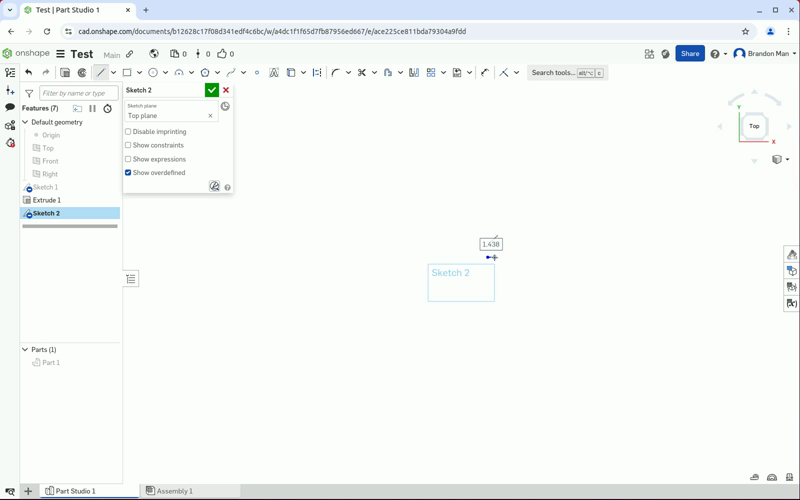
key_up(shift)
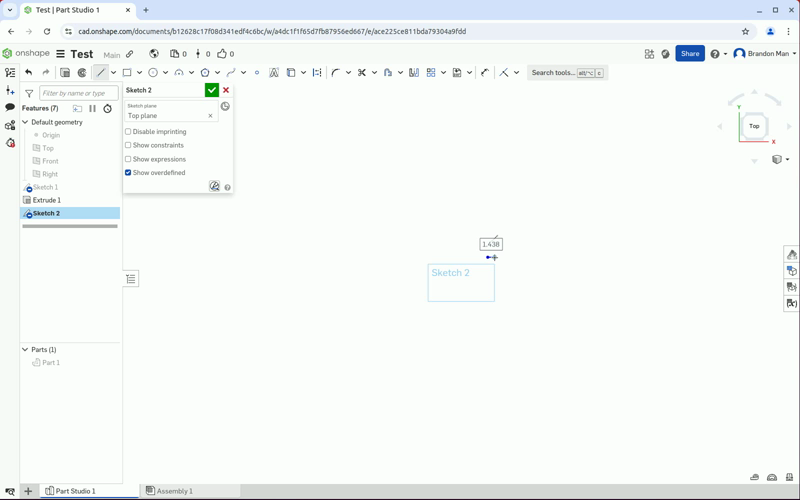
key_down(shift)
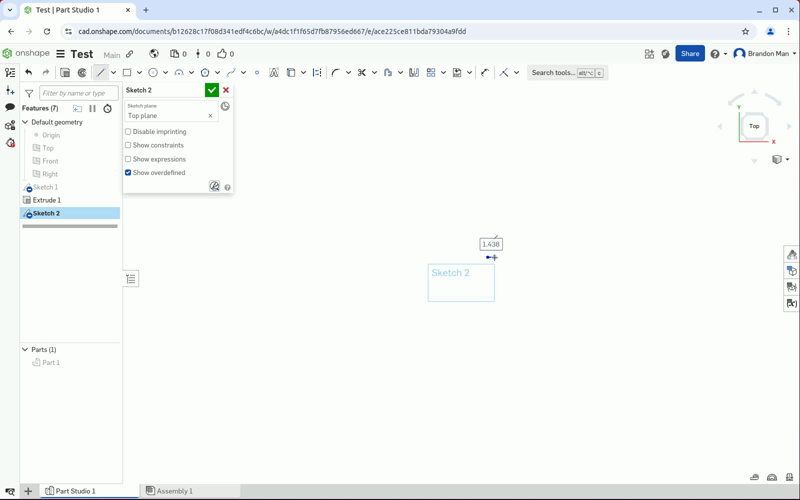
mouse_move(524, 257)
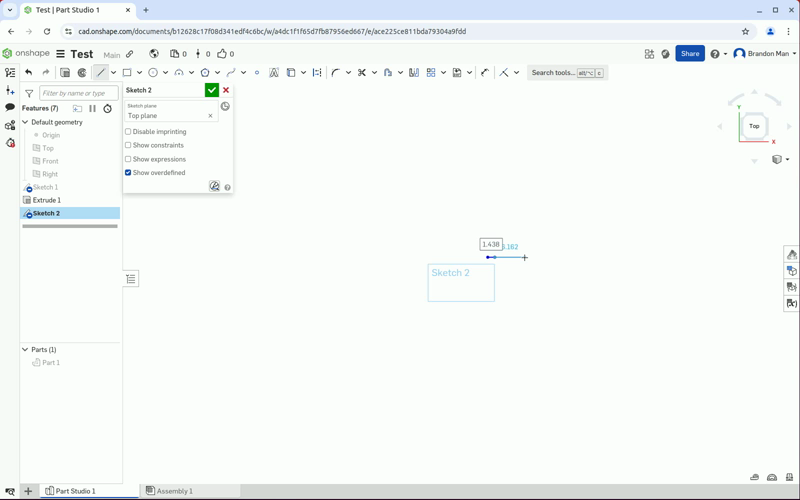
mouse_move(494, 250)
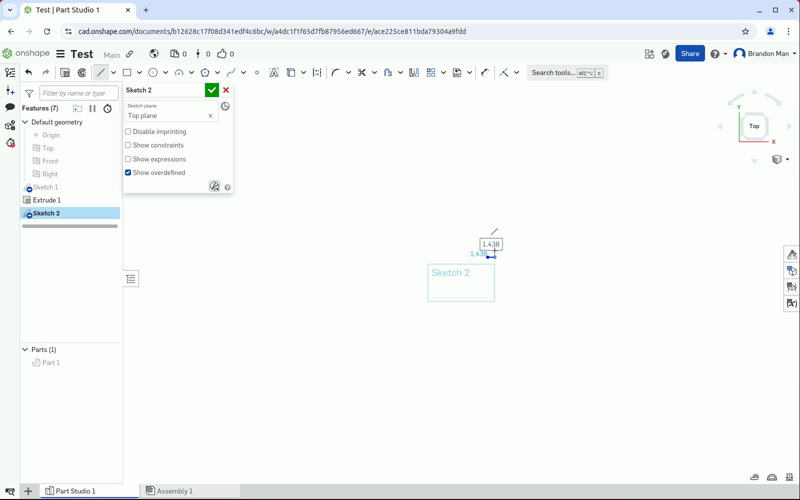
scroll(6)
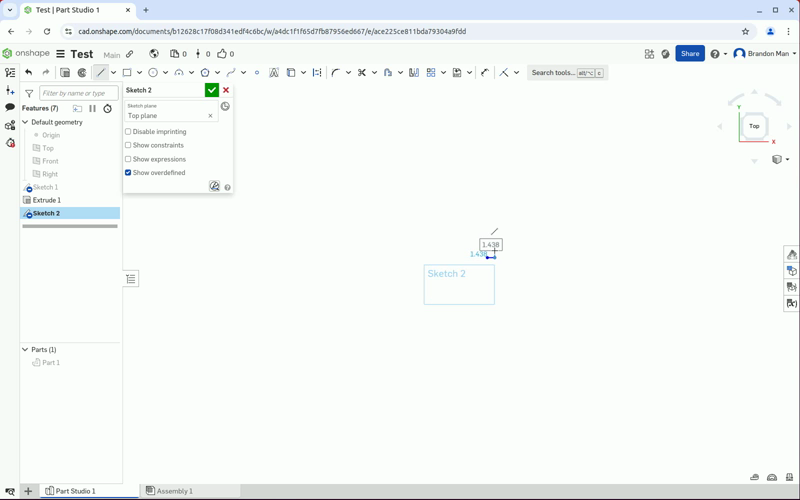
scroll(6)
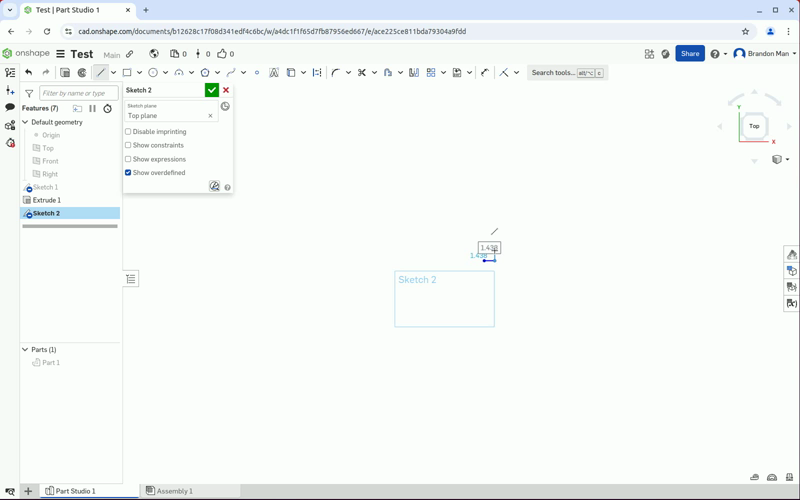
scroll(6)
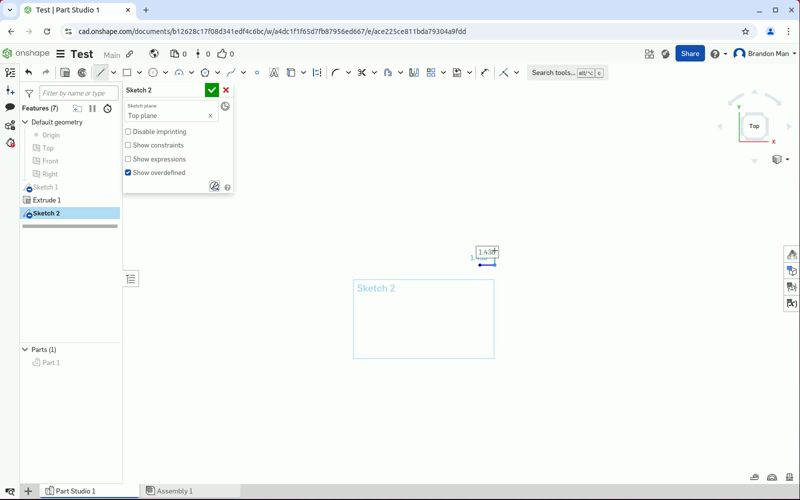
scroll(6)
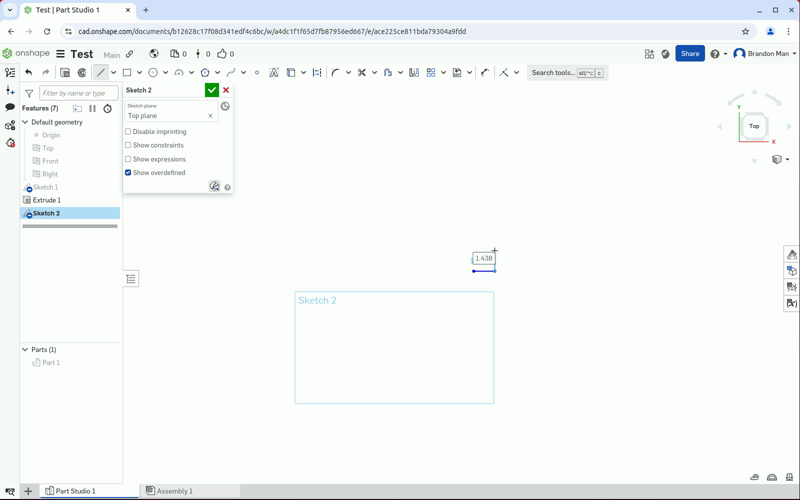
scroll(6)
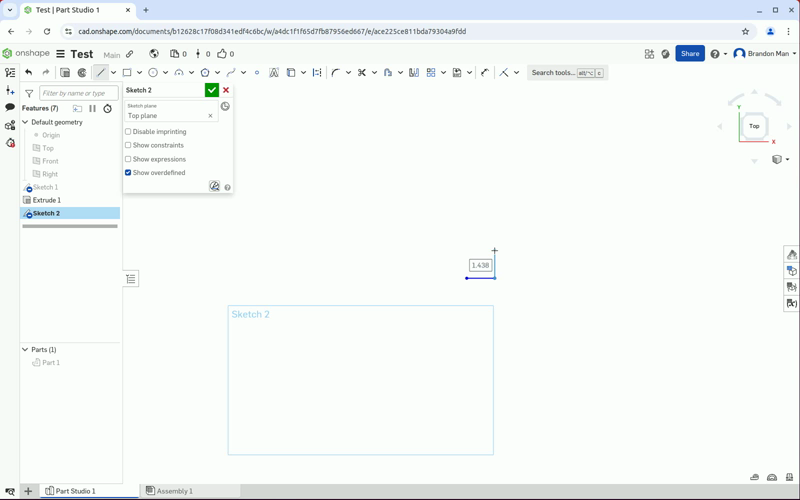
scroll(6)
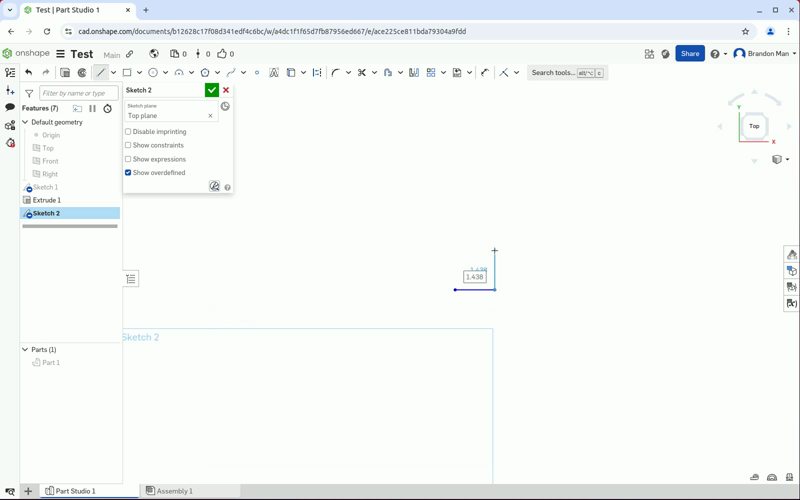
scroll(6)
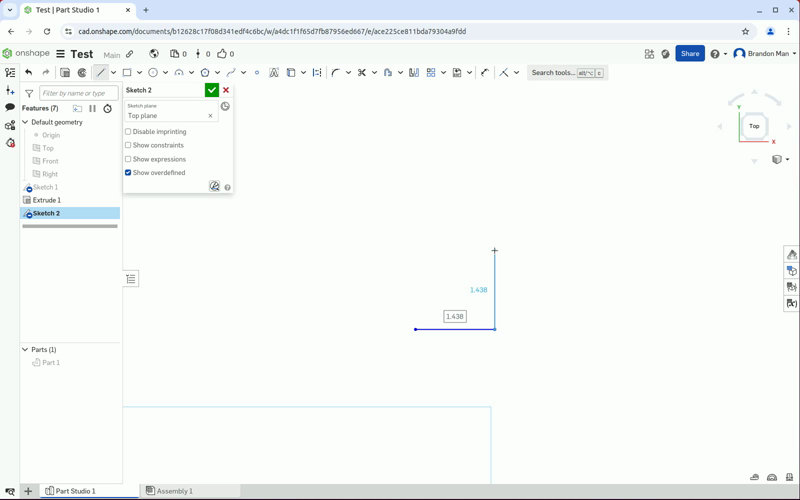
click(494, 250)
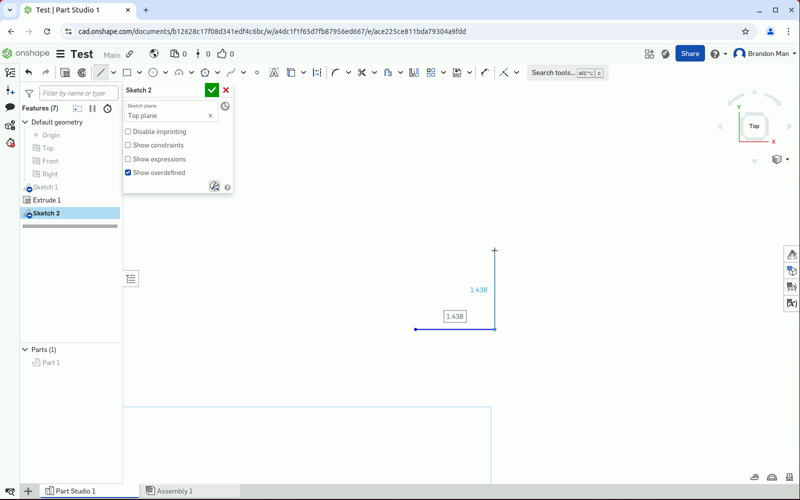
scroll(-6)
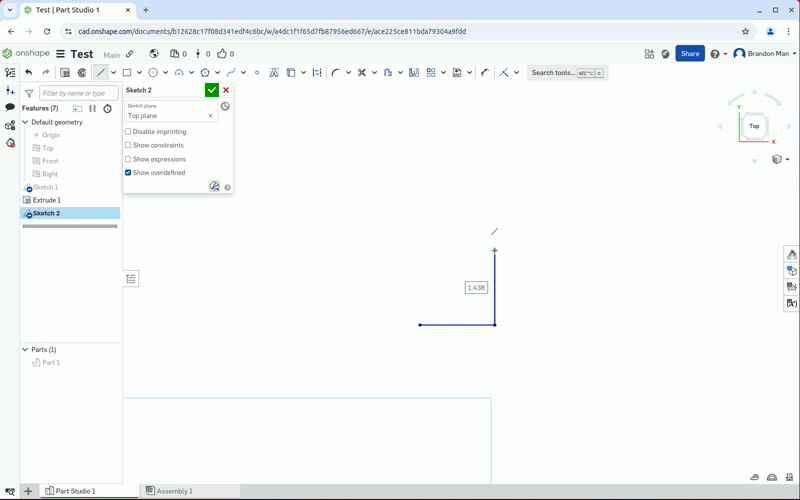
scroll(-6)
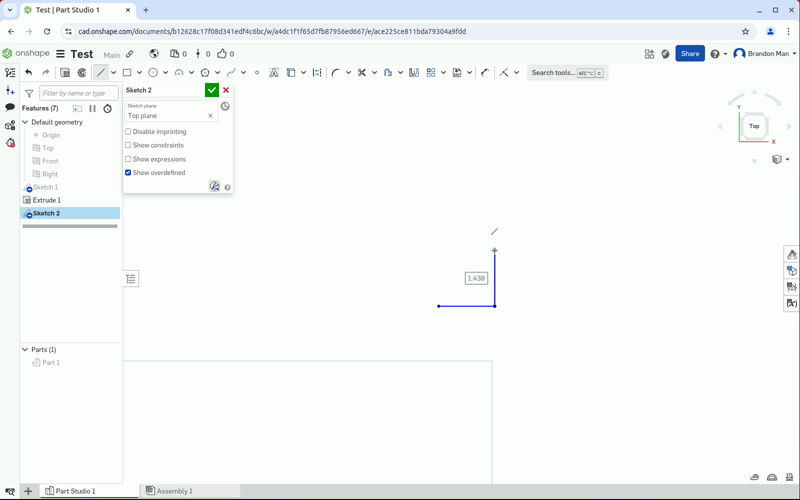
scroll(-6)
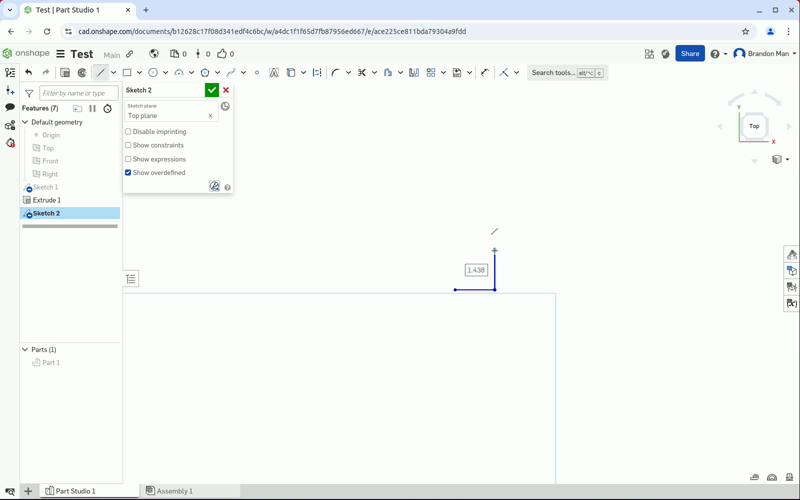
scroll(-6)
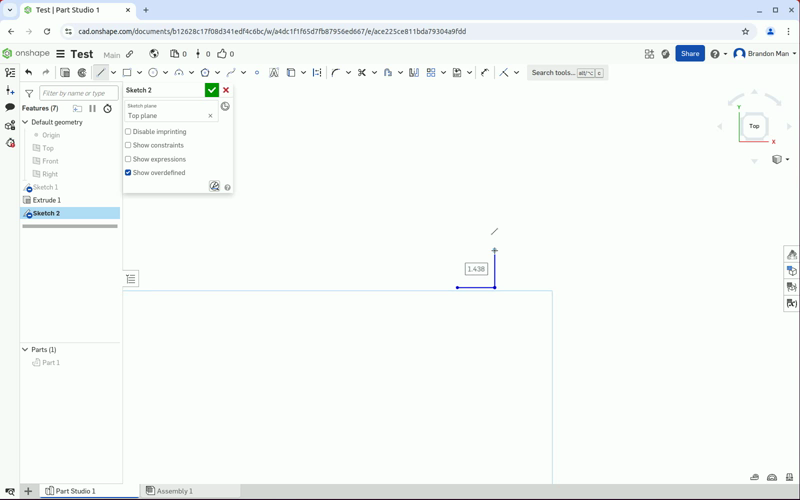
scroll(-6)
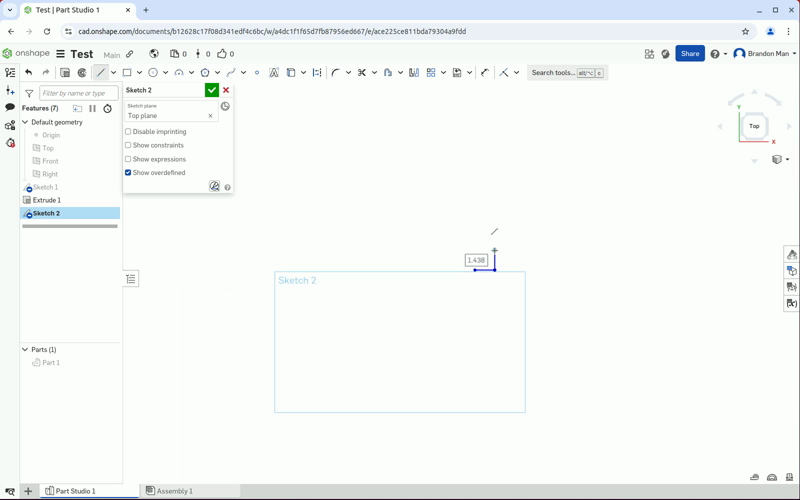
scroll(-6)
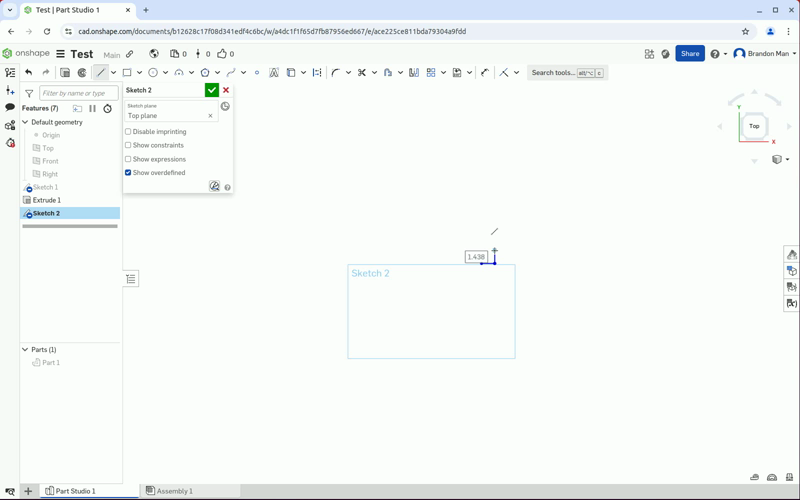
scroll(-6)
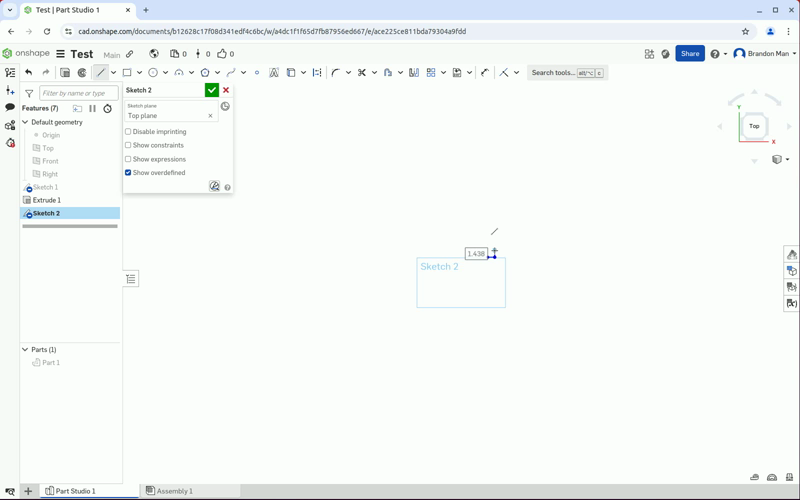
key_up(shift)
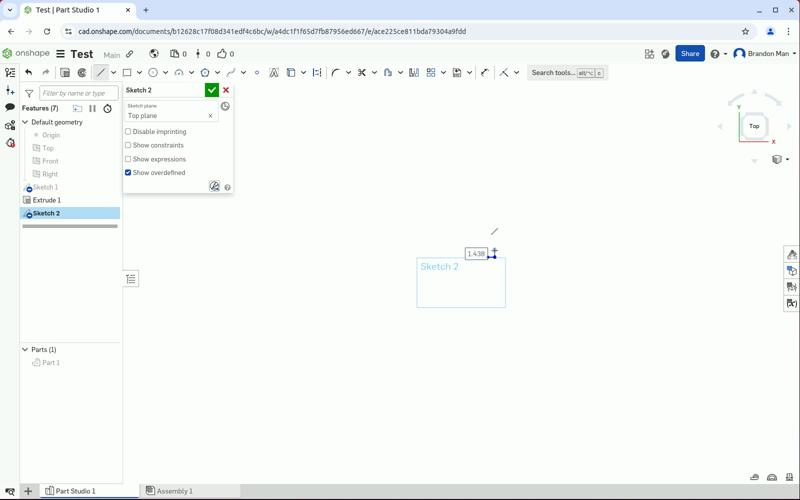
key_down(shift)
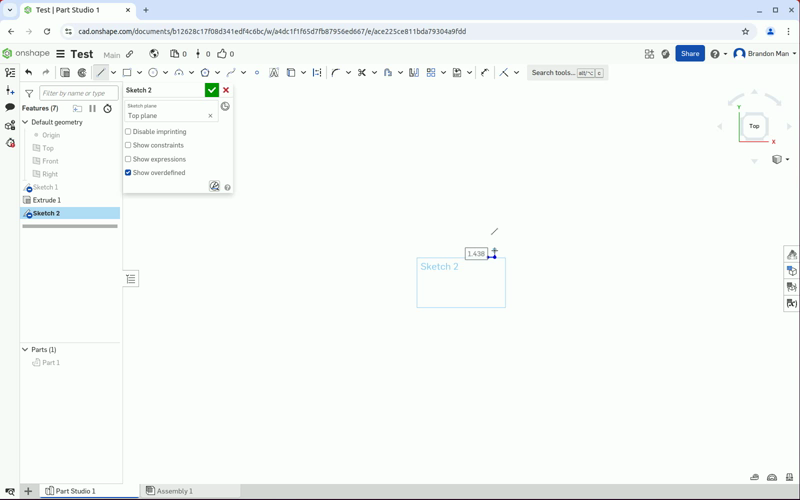
mouse_move(524, 250)
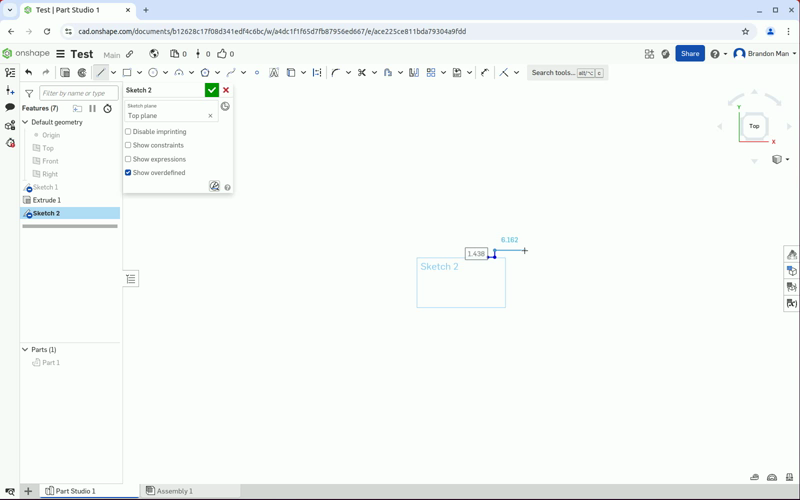
mouse_move(487, 250)
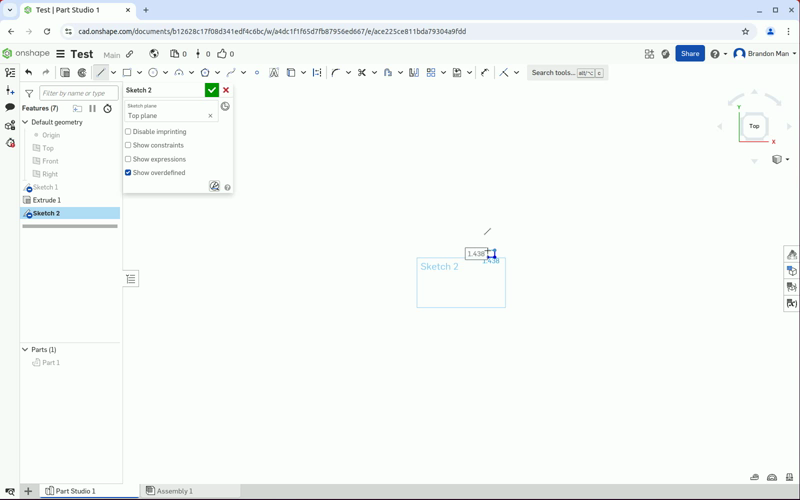
scroll(6)
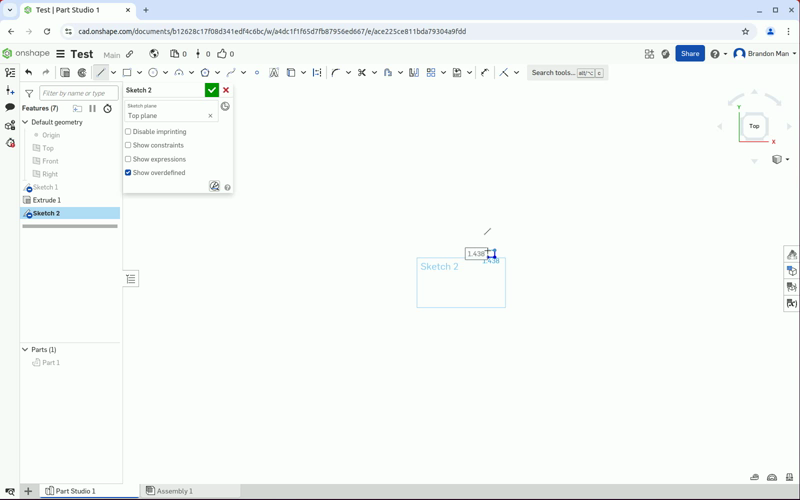
scroll(6)
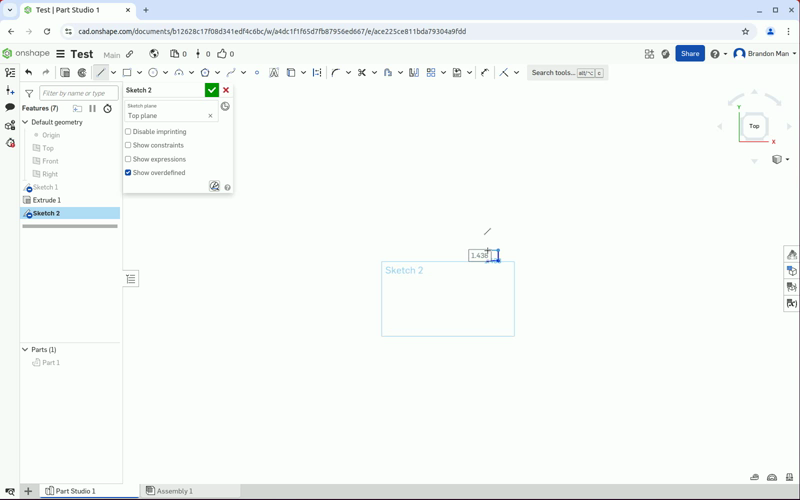
scroll(6)
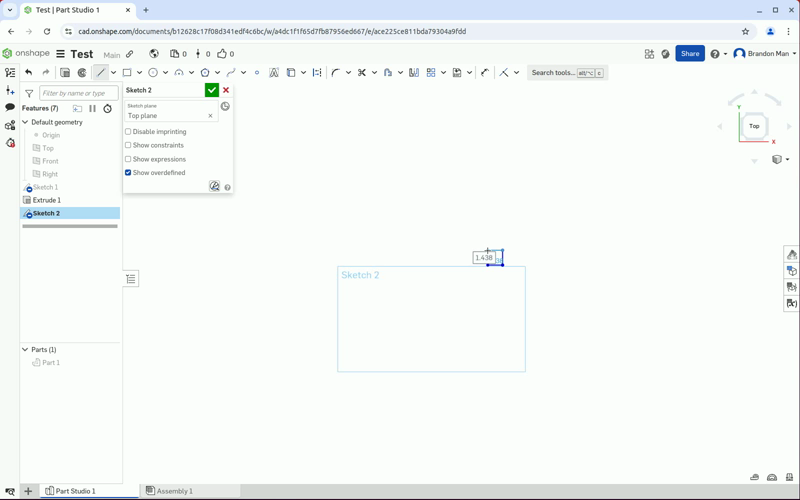
scroll(6)
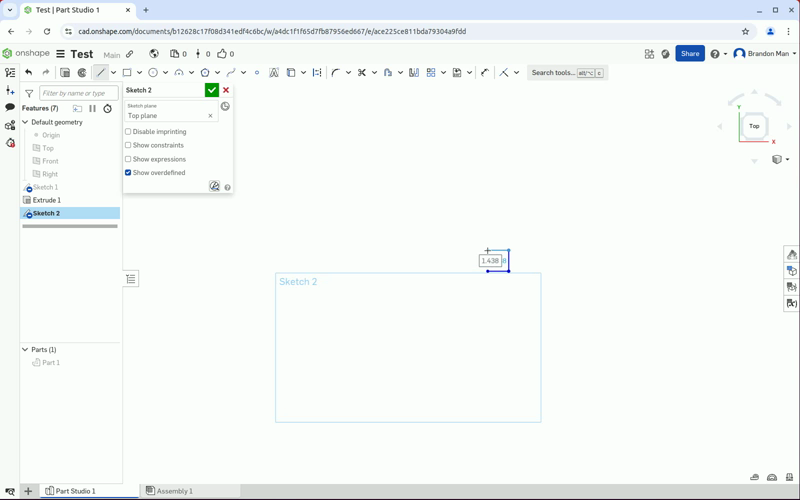
scroll(6)
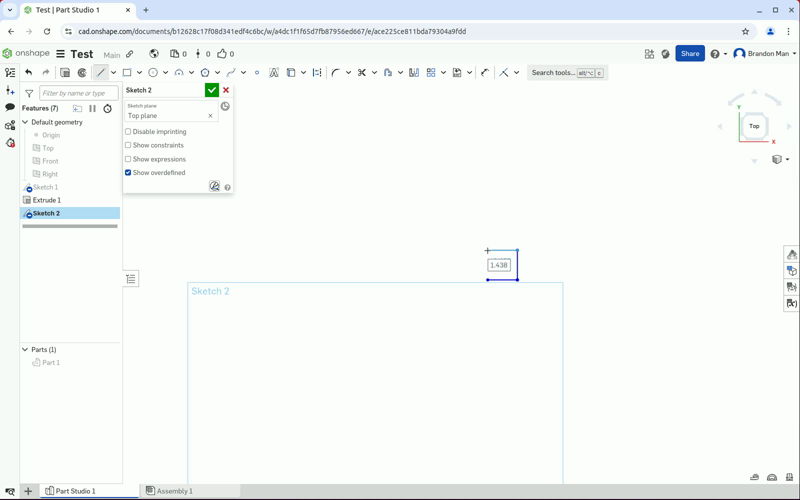
scroll(6)
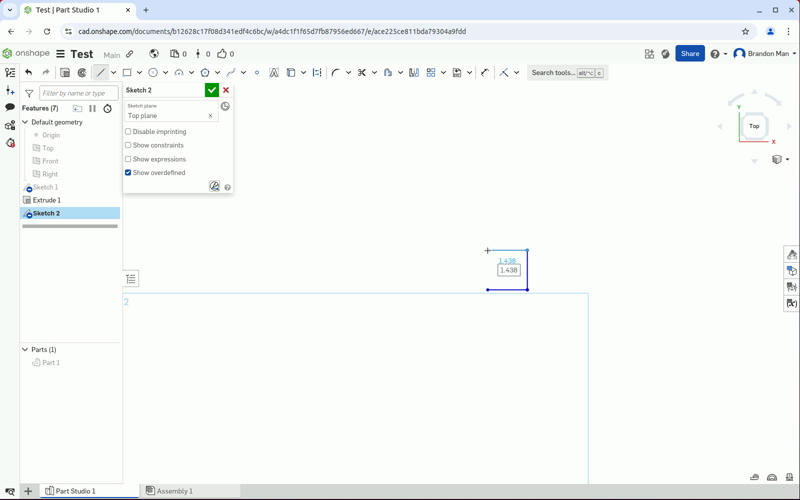
scroll(6)
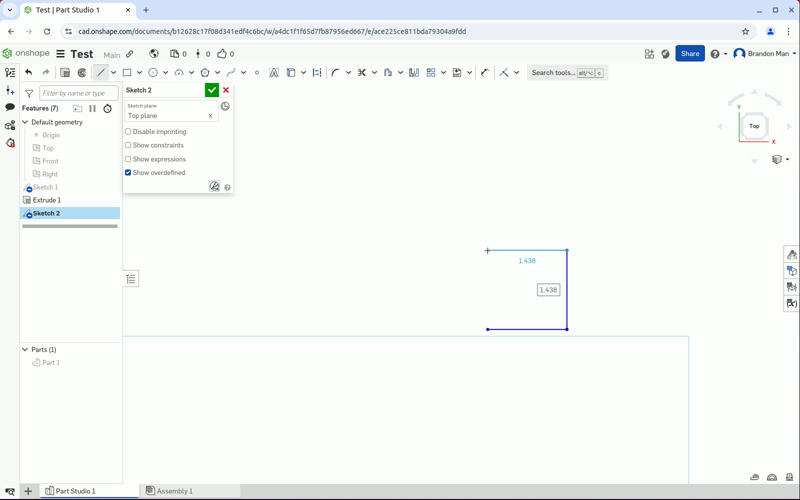
click(487, 250)
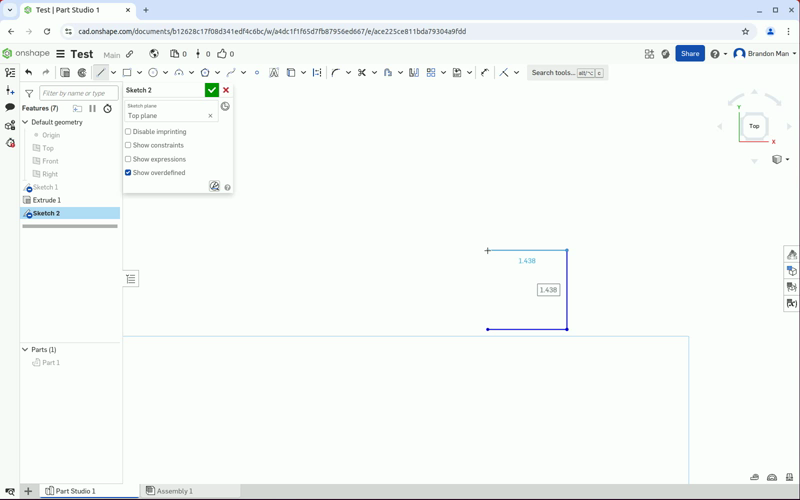
scroll(-6)
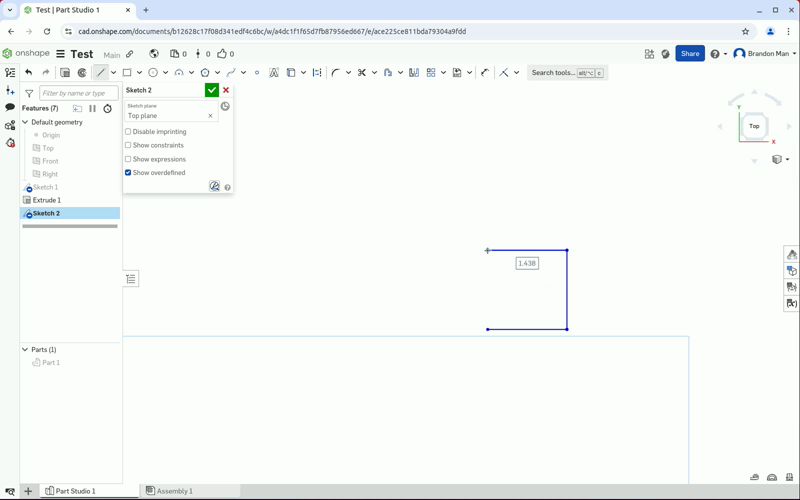
scroll(-6)
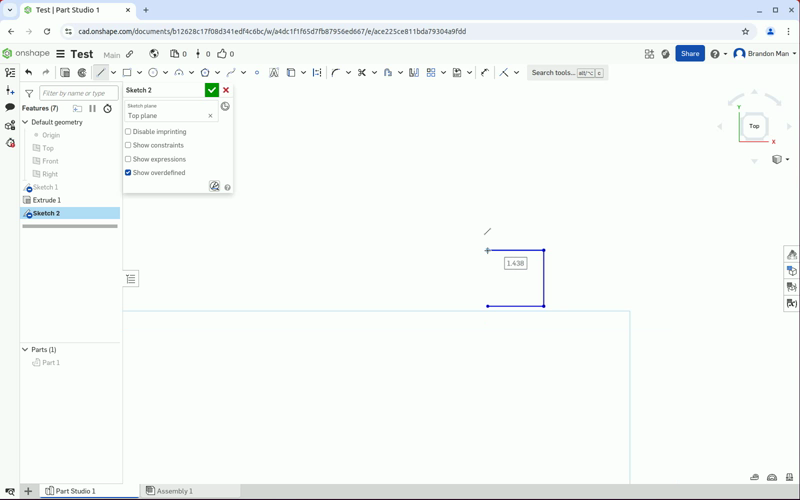
scroll(-6)
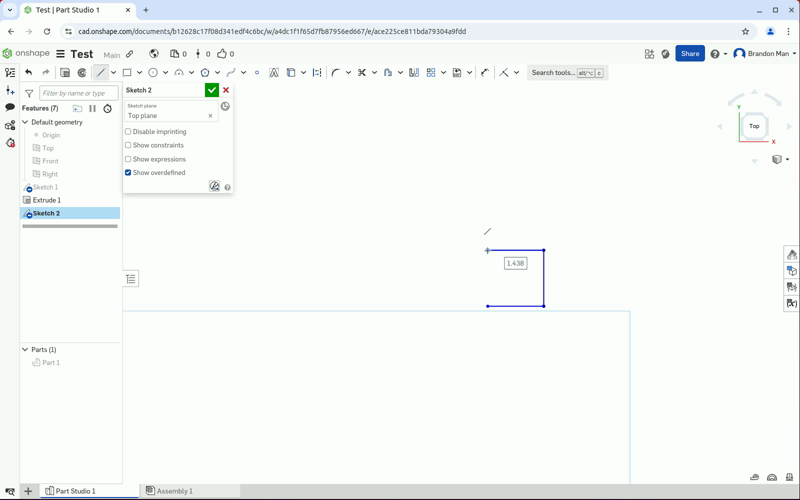
scroll(-6)
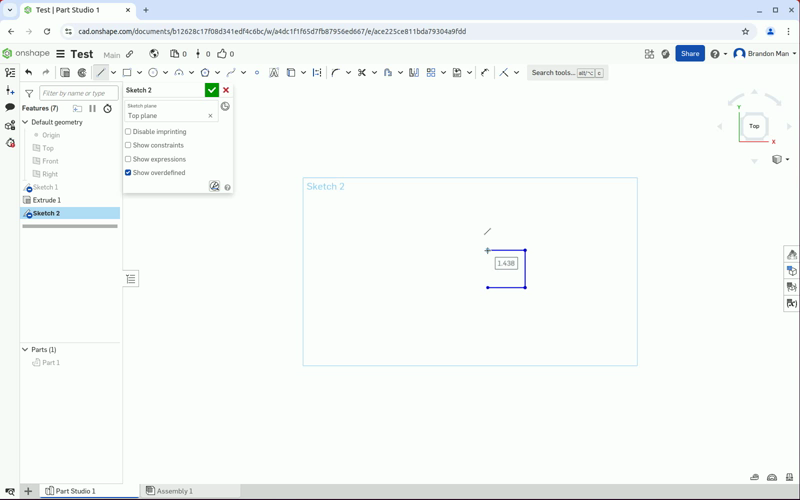
scroll(-6)
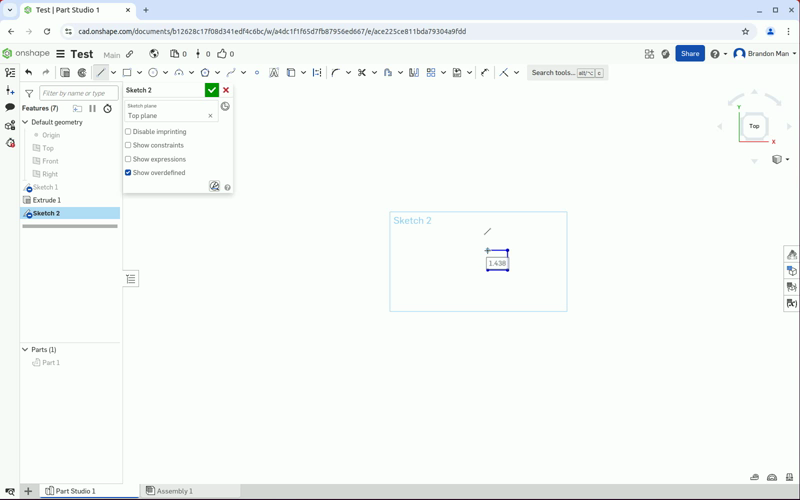
scroll(-6)
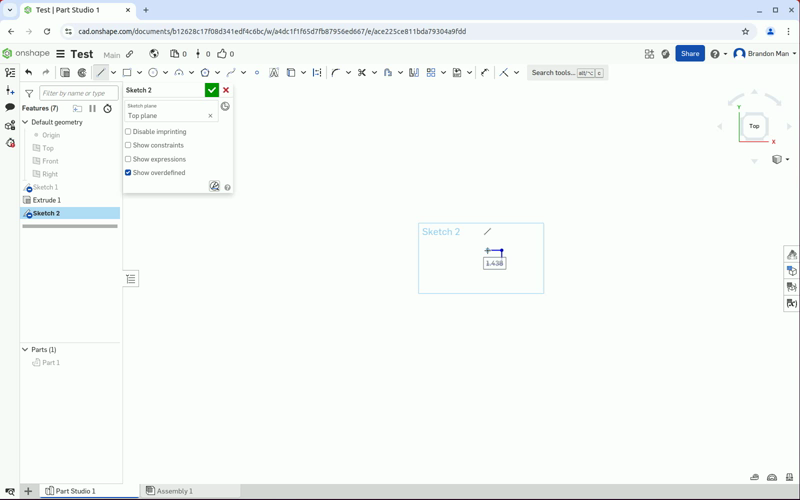
scroll(-6)
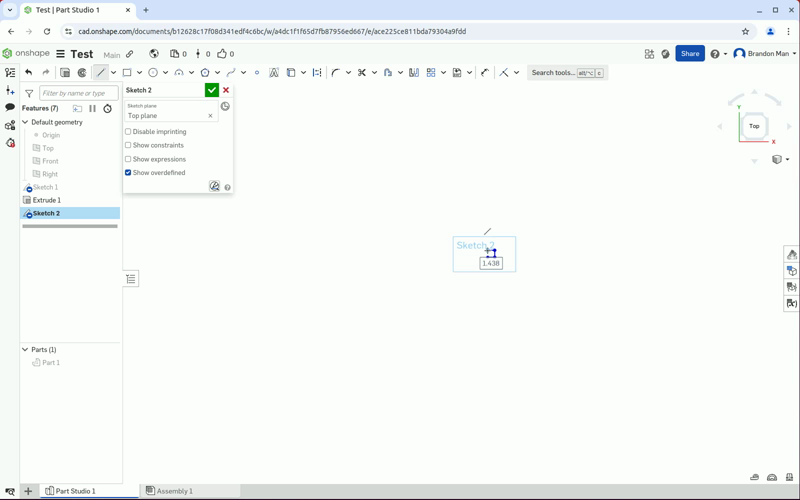
key_up(shift)
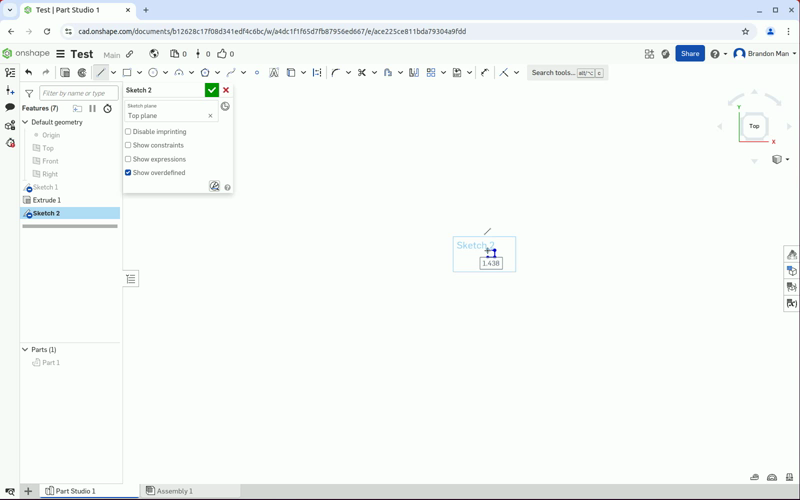
mouse_move(517, 250)
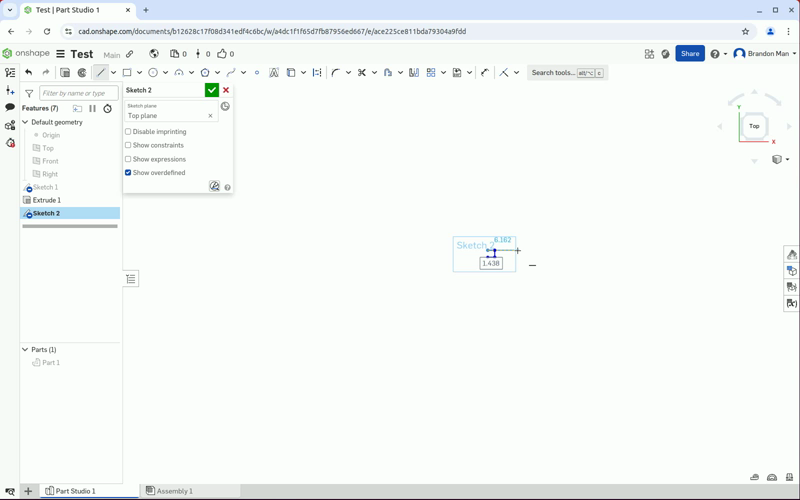
key_down(shift)
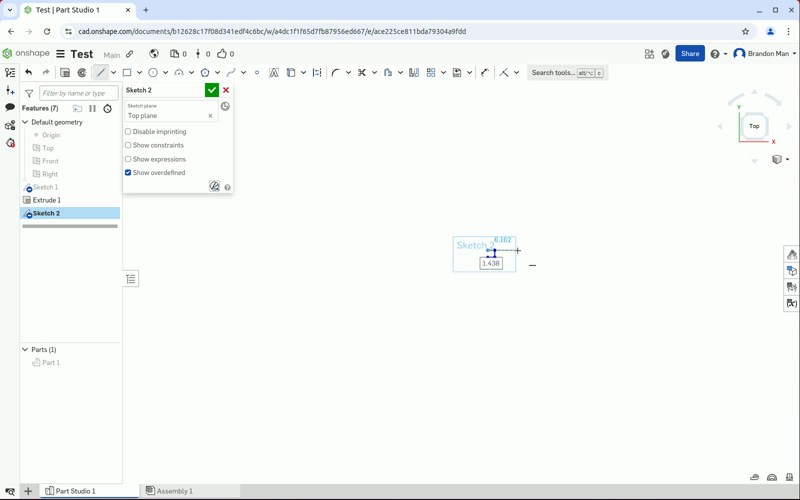
mouse_move(487, 257)
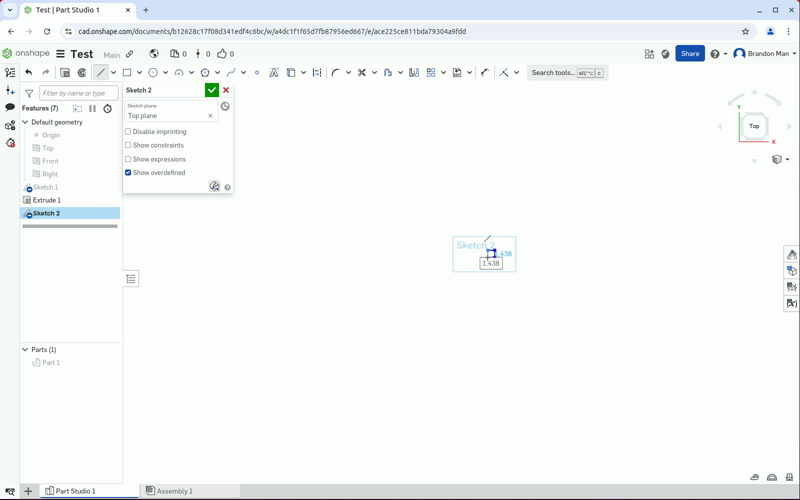
scroll(6)
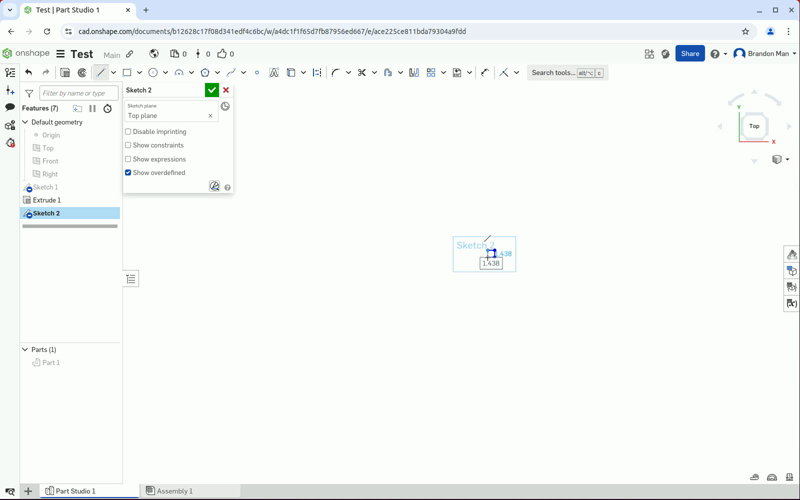
scroll(6)
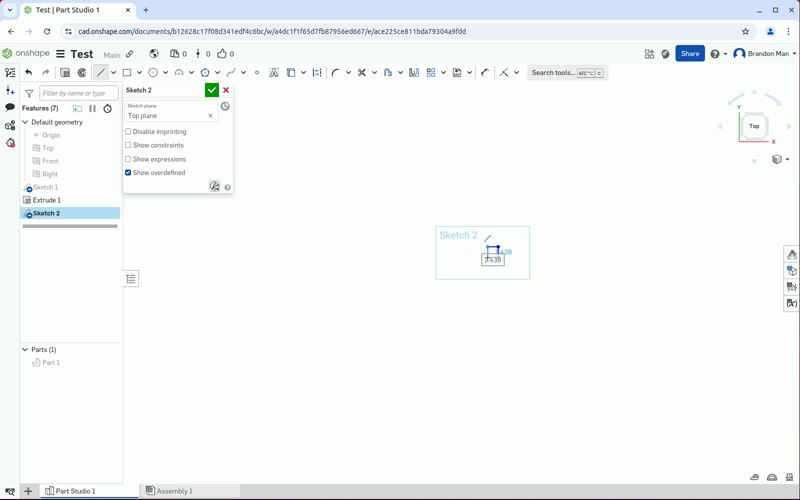
scroll(6)
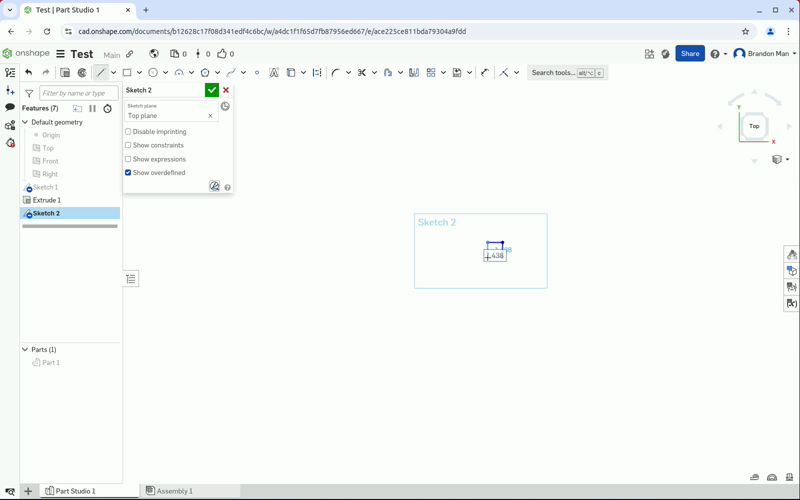
scroll(6)
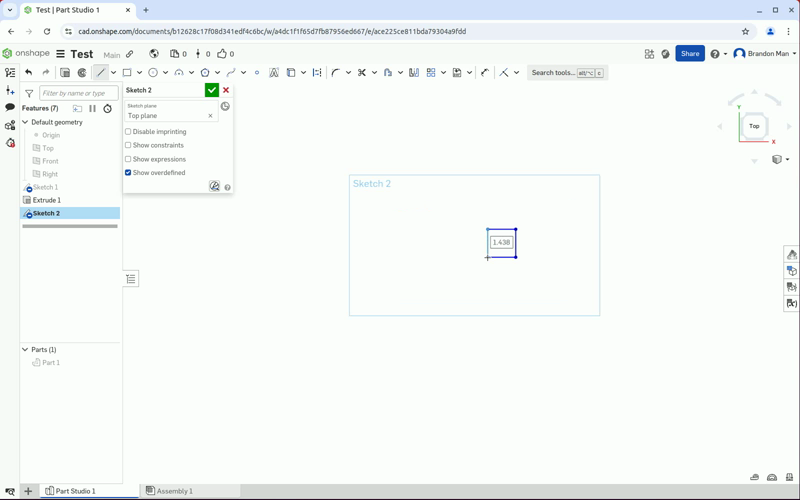
scroll(6)
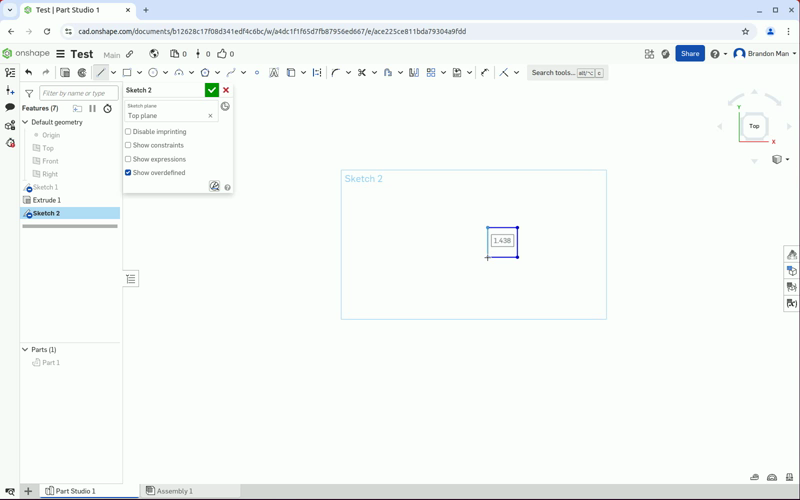
scroll(6)
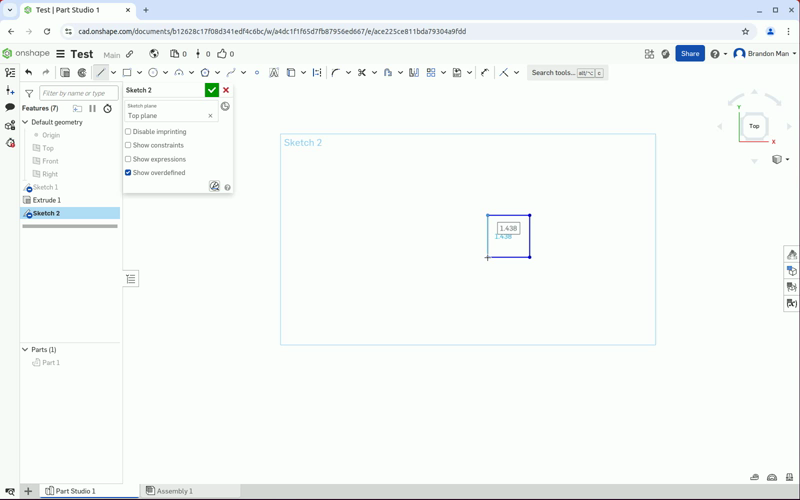
scroll(6)
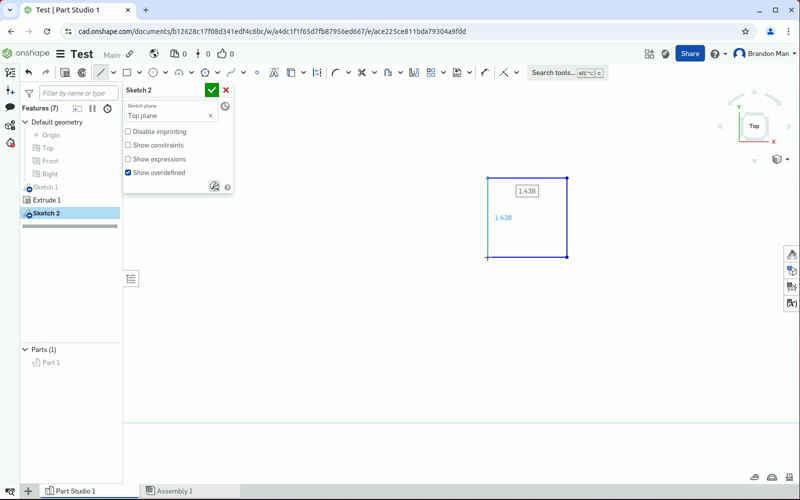
key_up(shift)
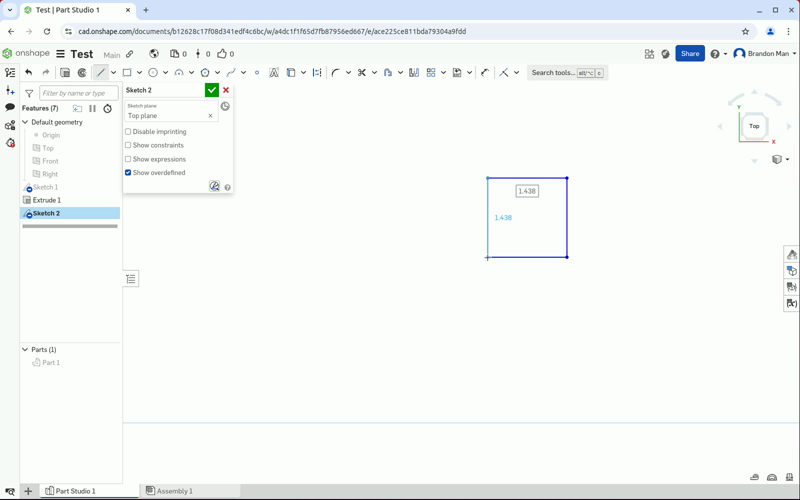
click(487, 257)
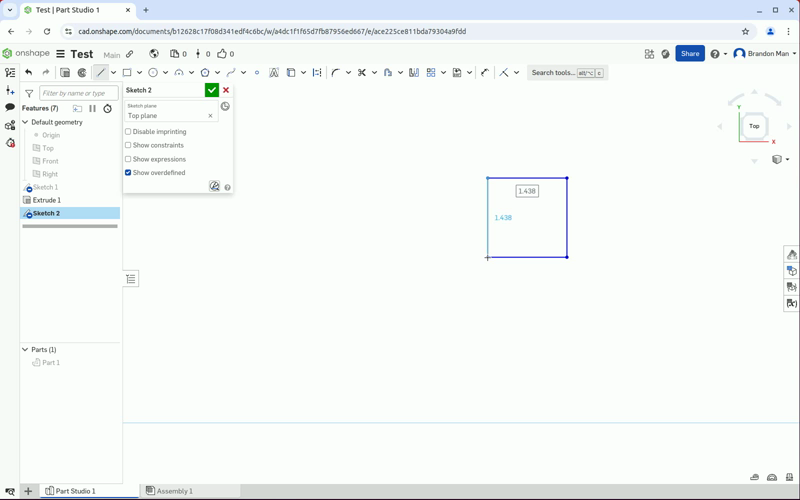
scroll(-6)
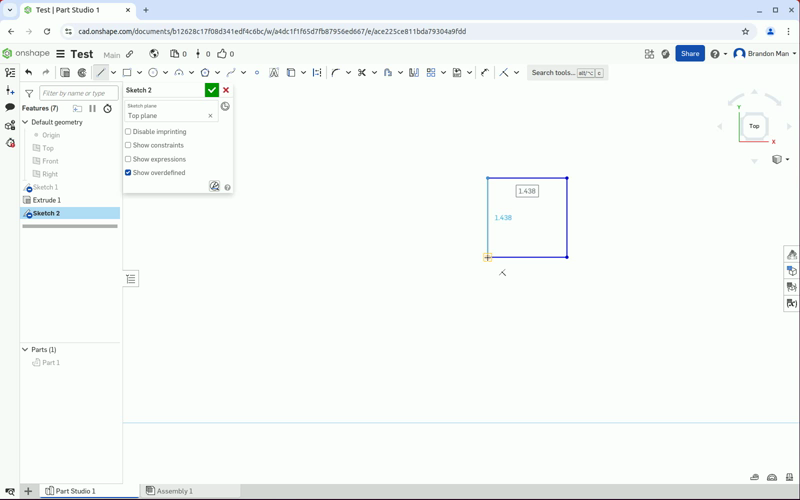
scroll(-6)
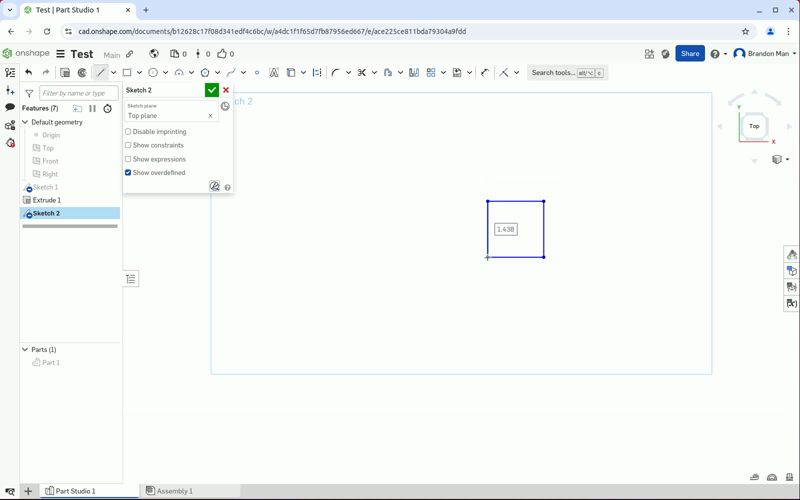
scroll(-6)
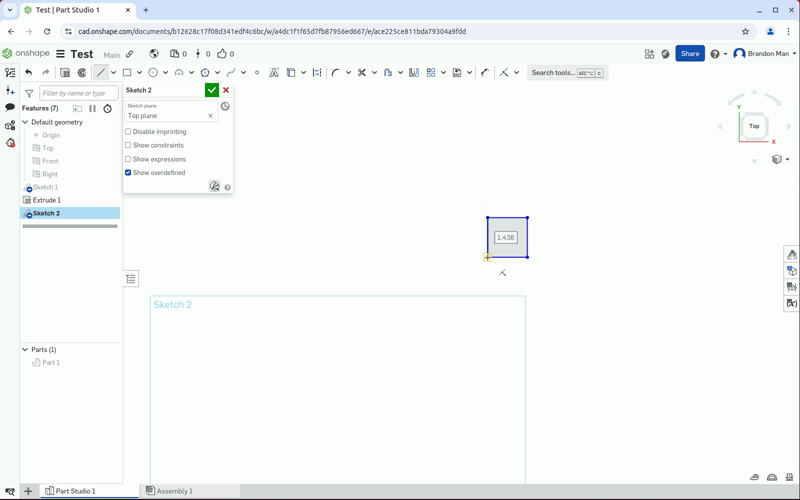
scroll(-6)
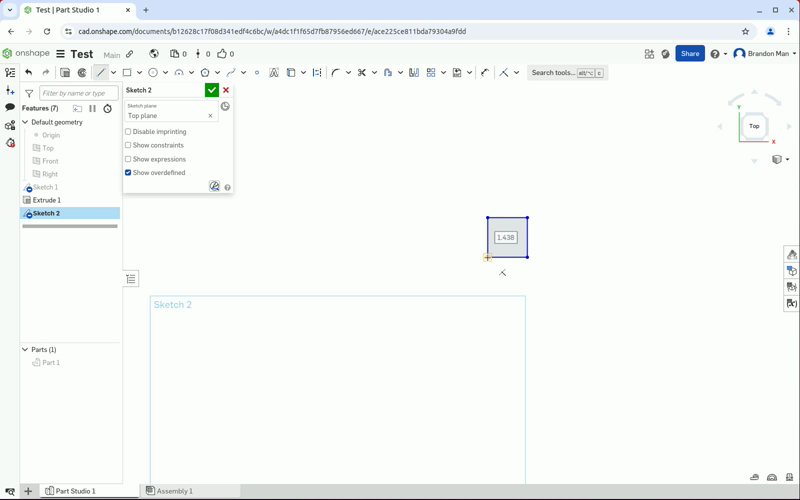
scroll(-6)
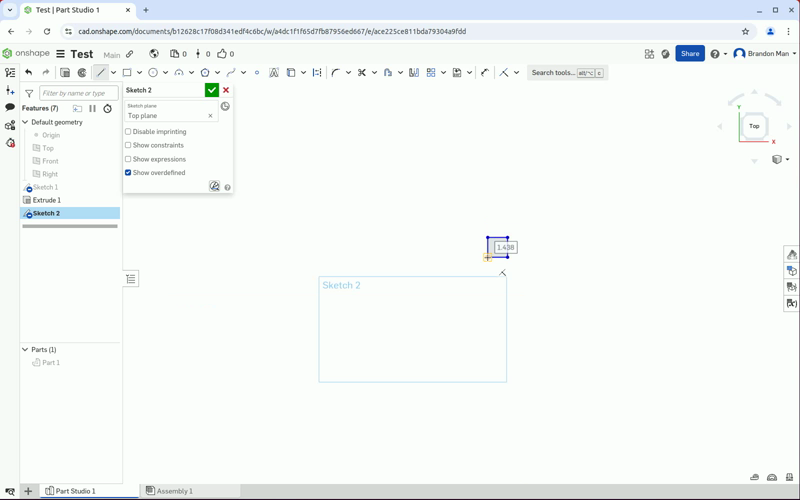
scroll(-6)
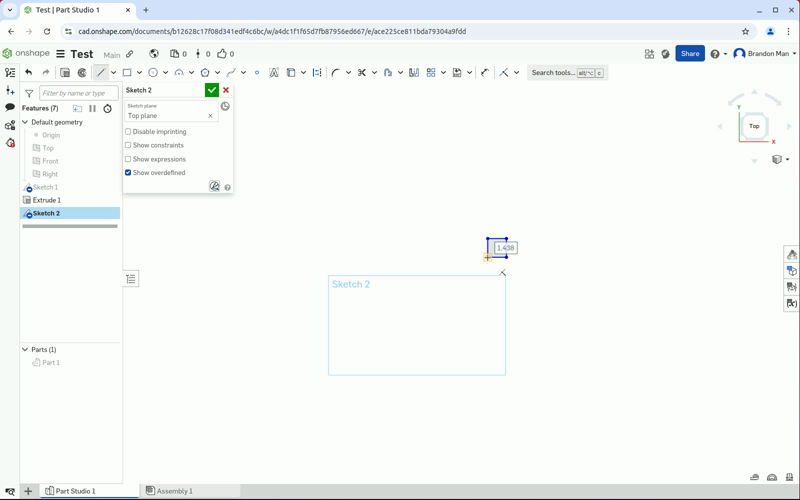
scroll(-6)
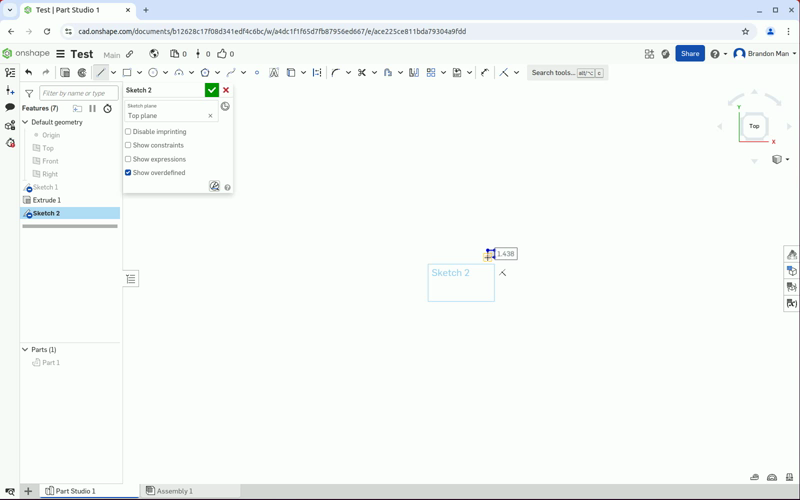
key(esc)
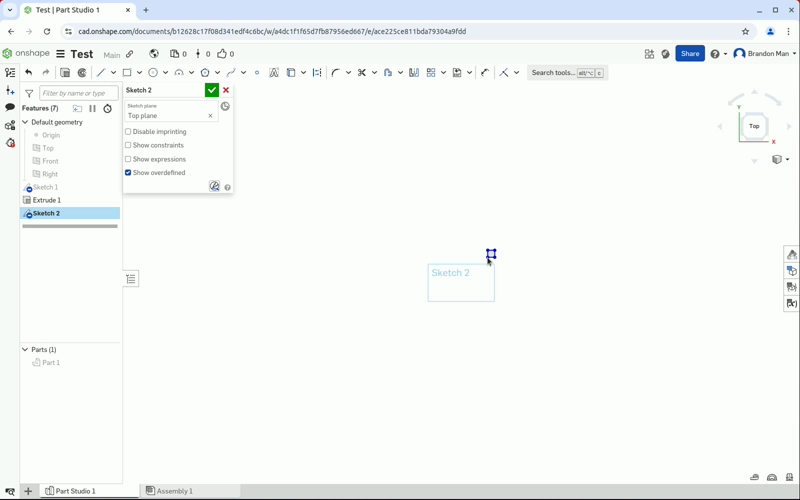
mouse_move(490, 252)
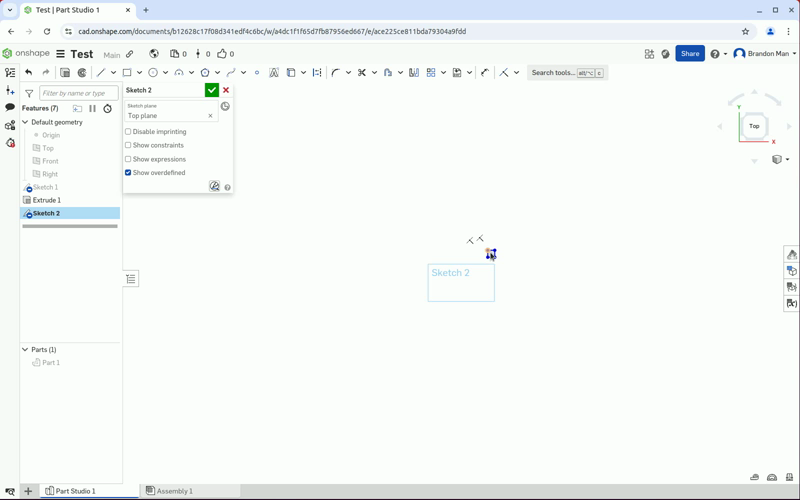
scroll(6)
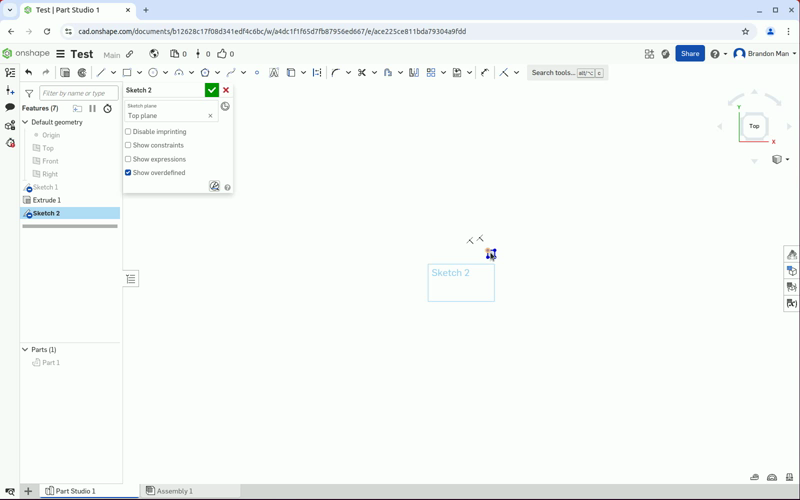
scroll(6)
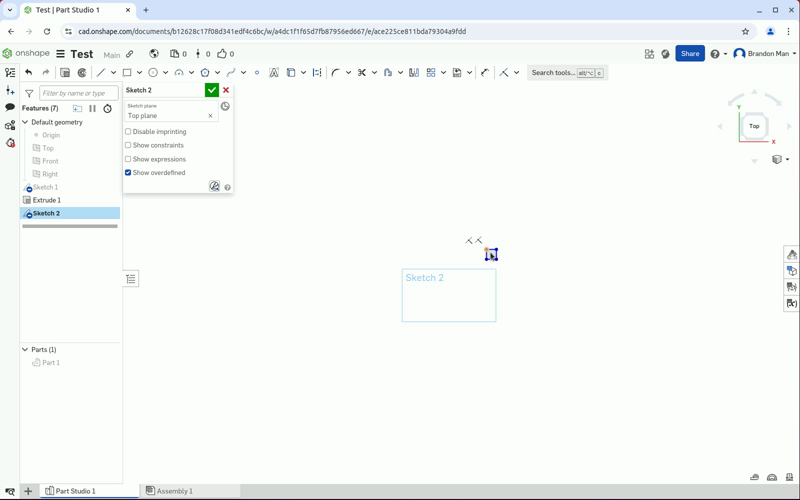
scroll(6)
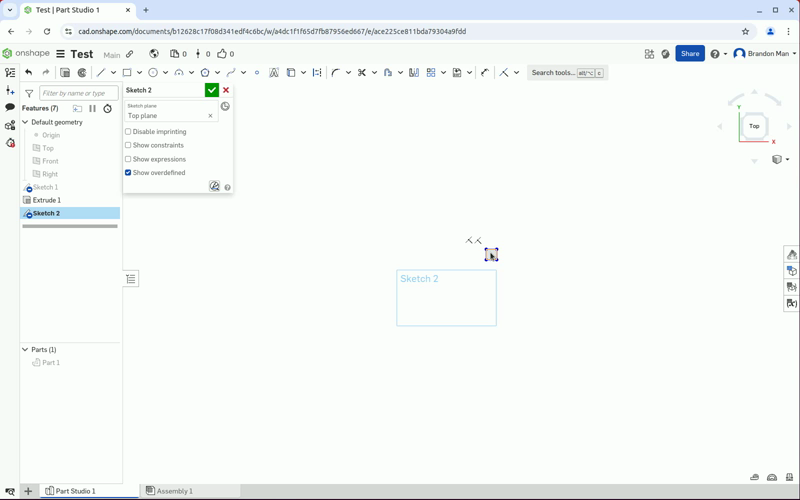
scroll(6)
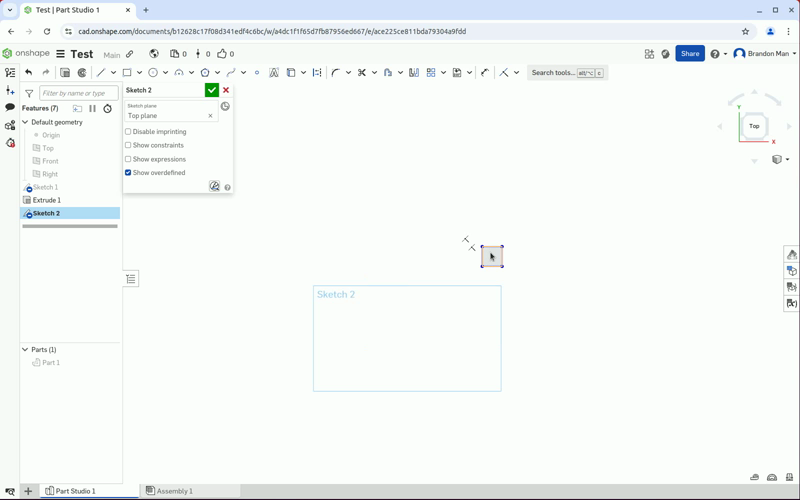
scroll(6)
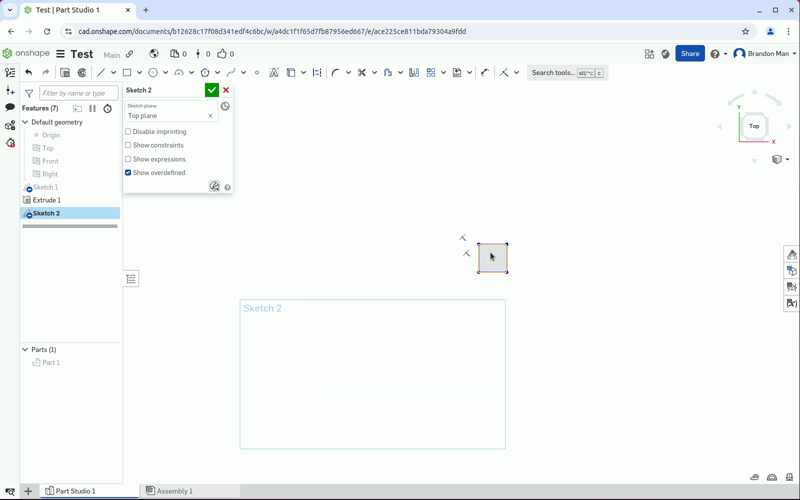
scroll(6)
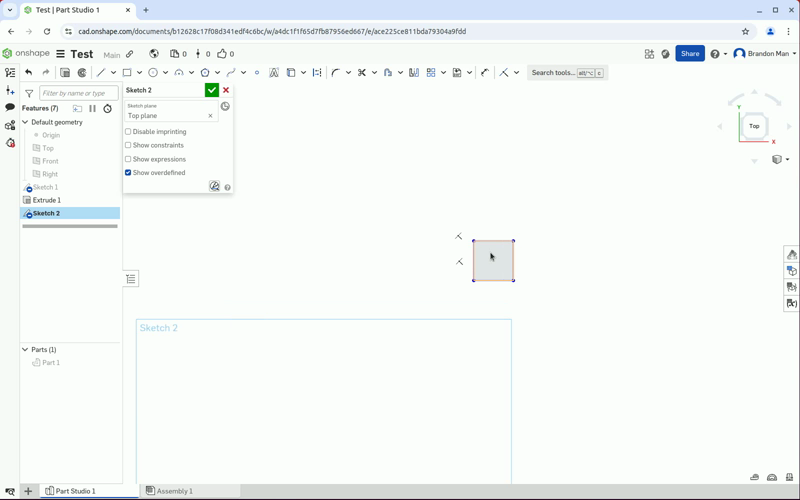
scroll(6)
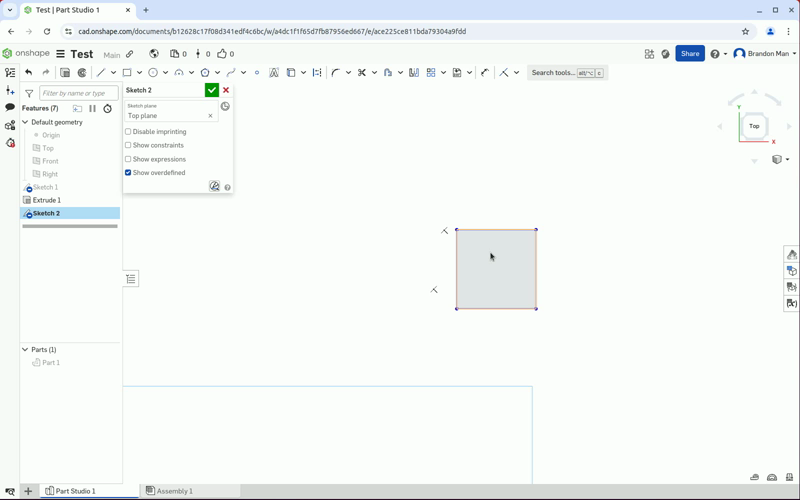
click(490, 252)
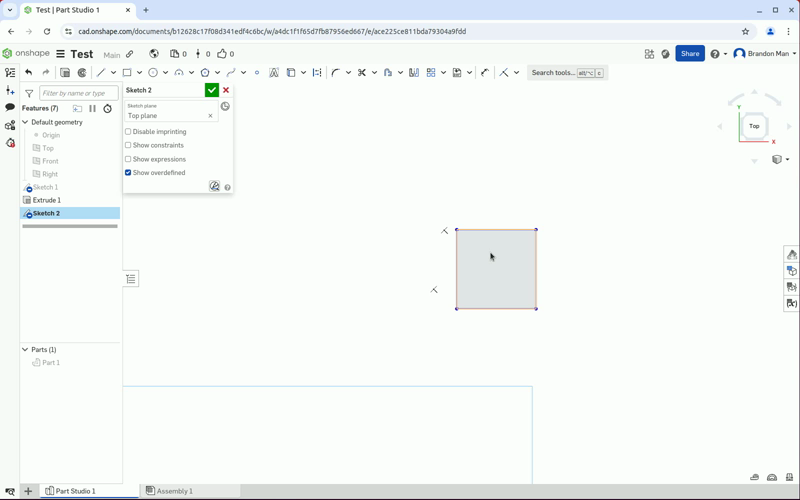
scroll(-6)
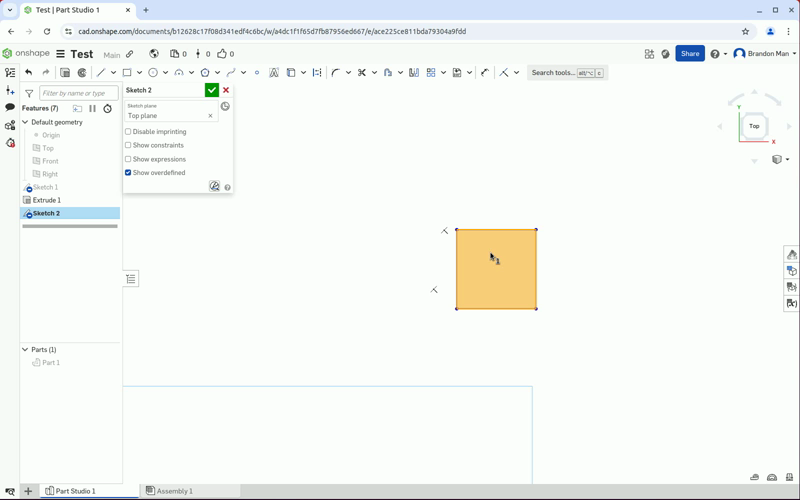
scroll(-6)
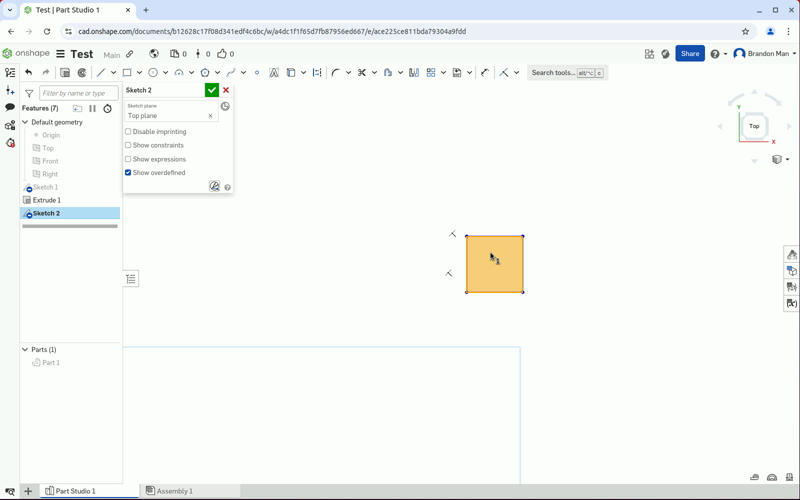
scroll(-6)
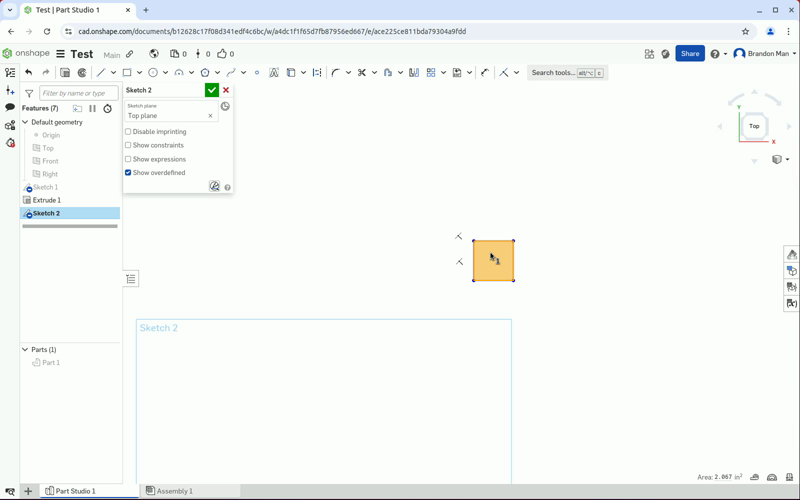
scroll(-6)
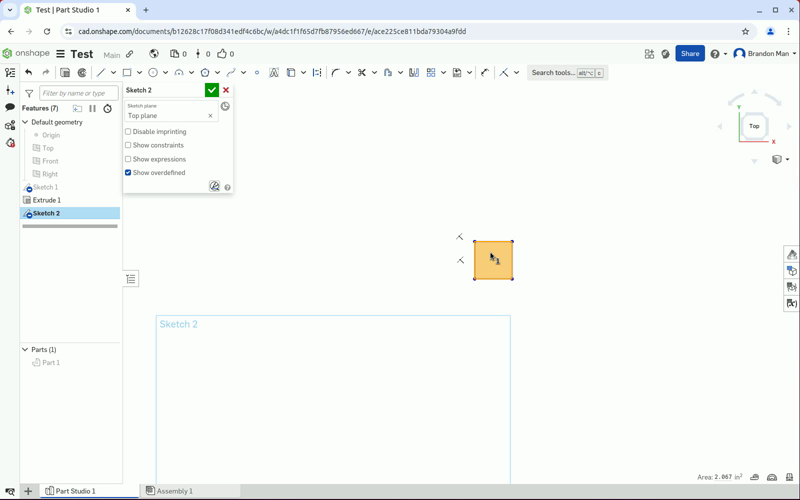
scroll(-6)
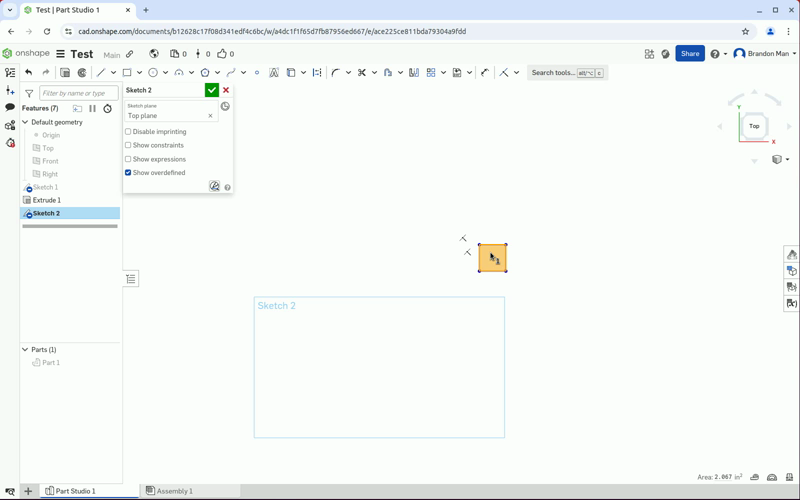
scroll(-6)
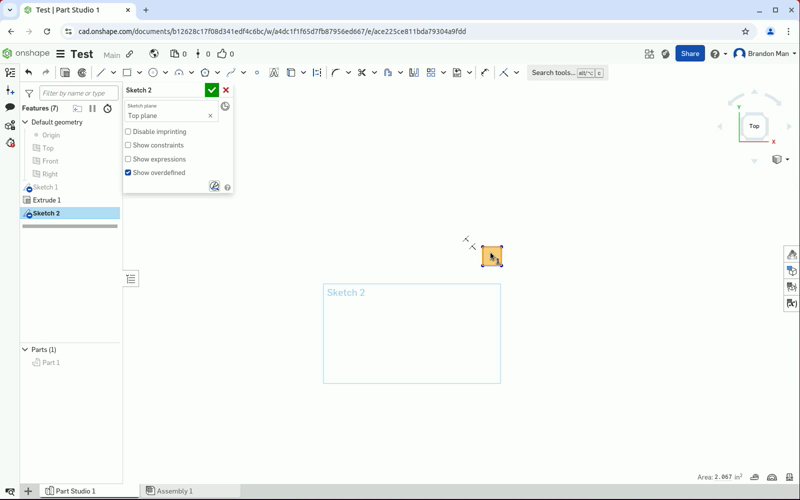
scroll(-6)
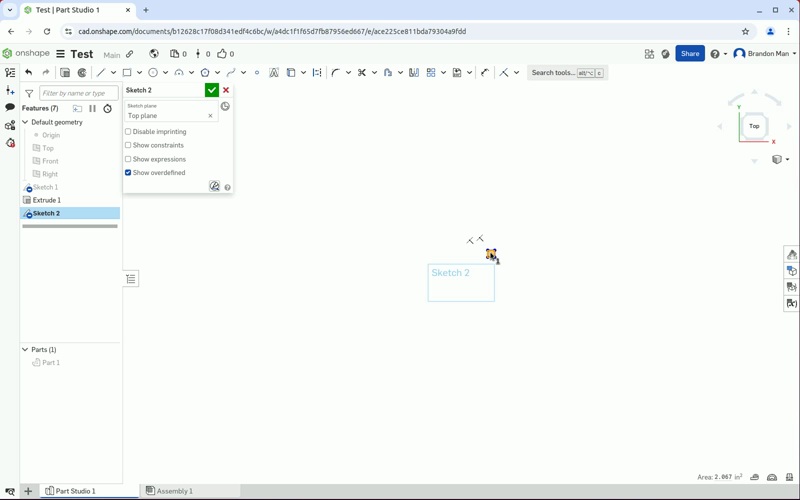
mouse_move(73, 352)
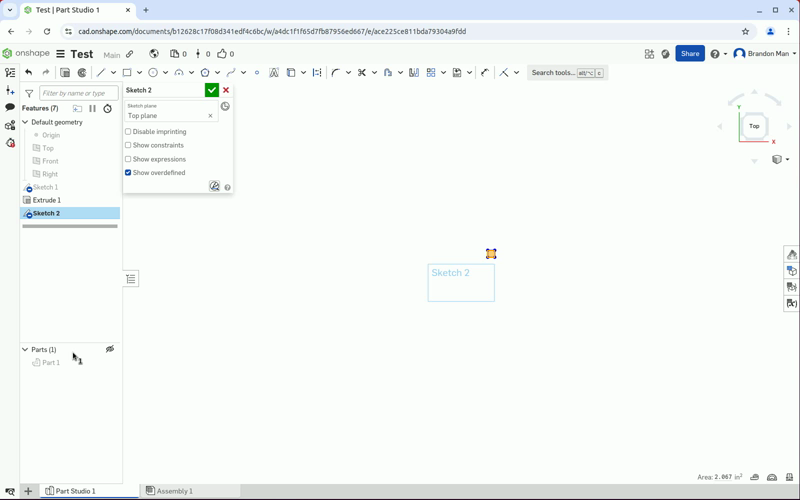
key(shift+y)
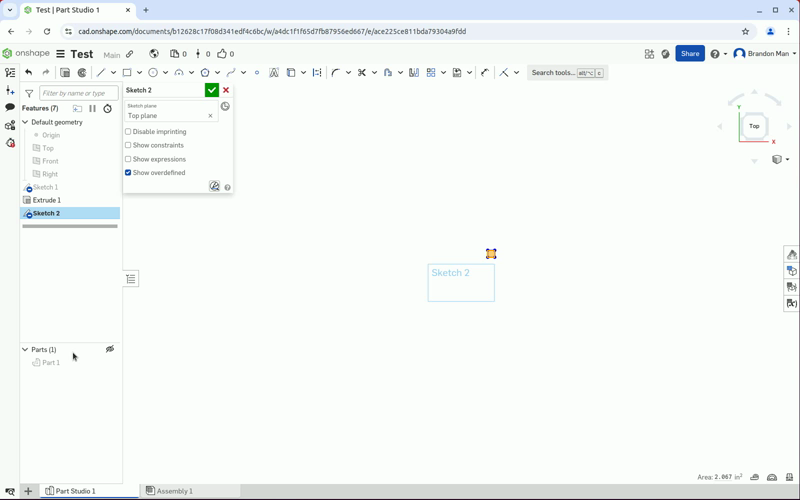
key(shift+e)
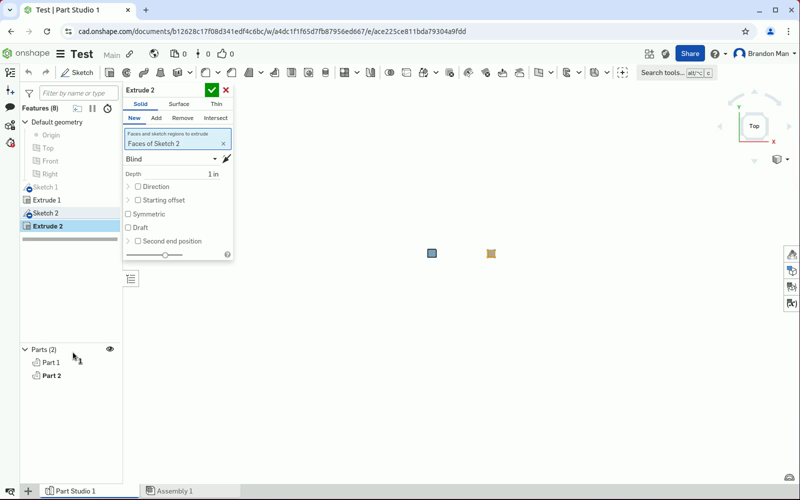
mouse_move(143, 106)
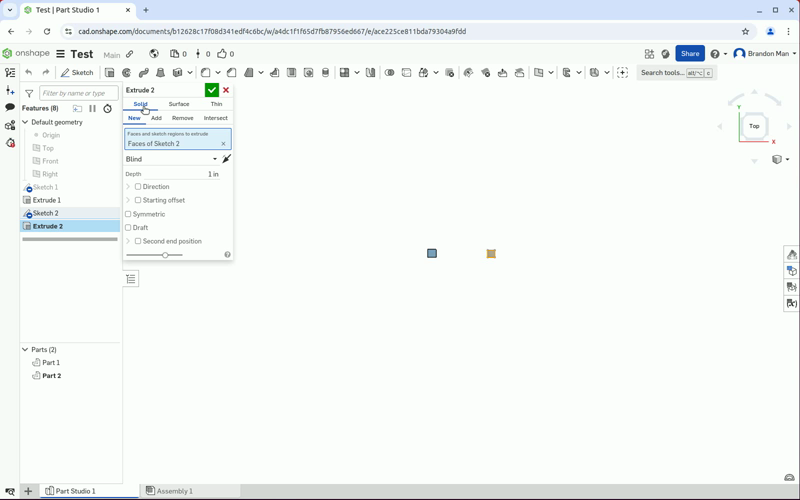
click(143, 106)
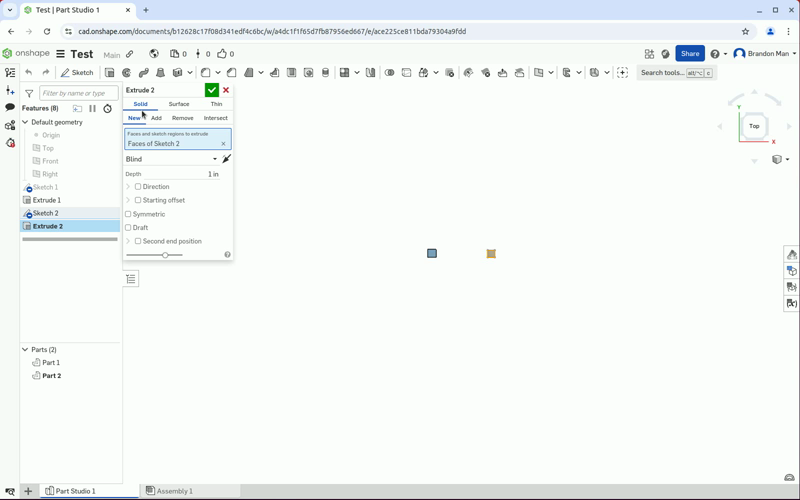
mouse_move(137, 120)
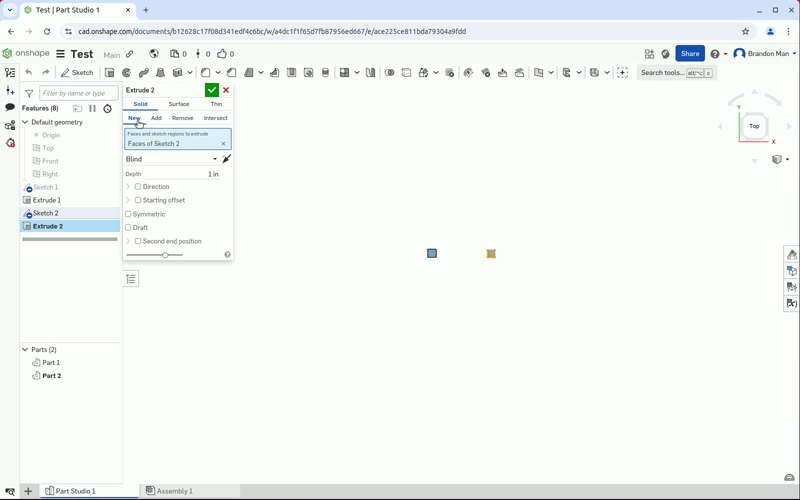
click(137, 120)
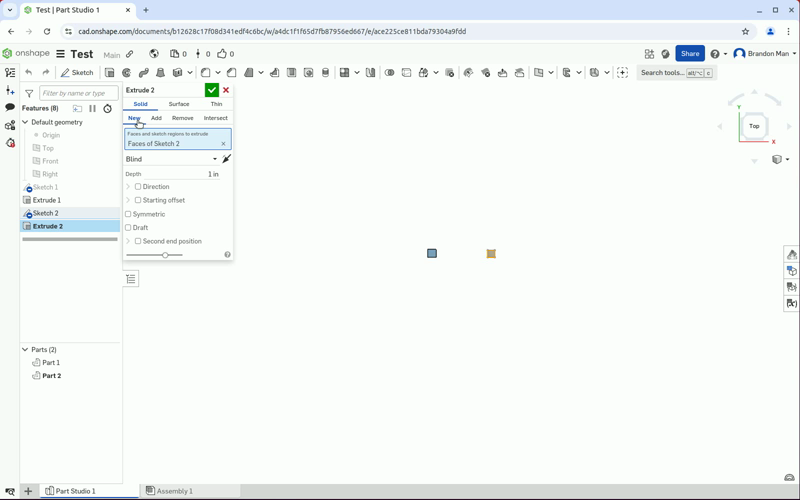
key(tab, 4)
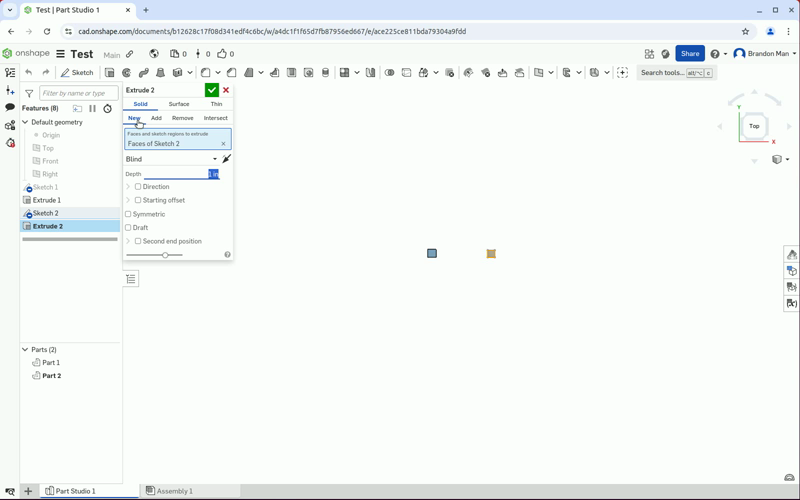
text(14.202)
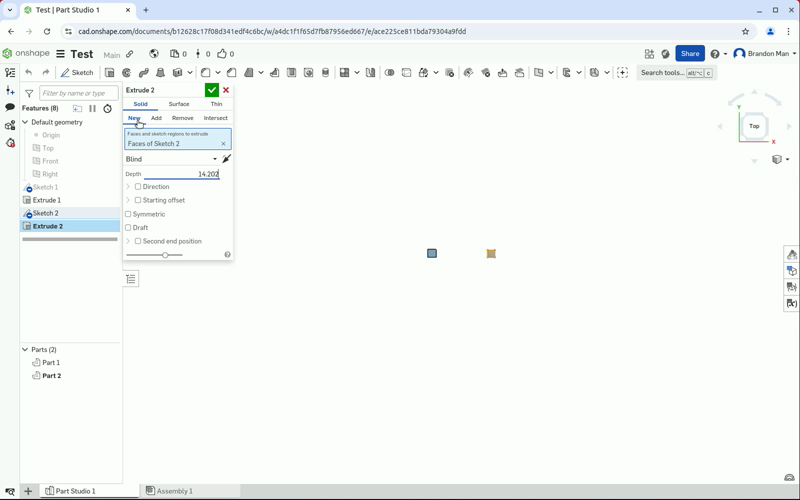
key(enter)
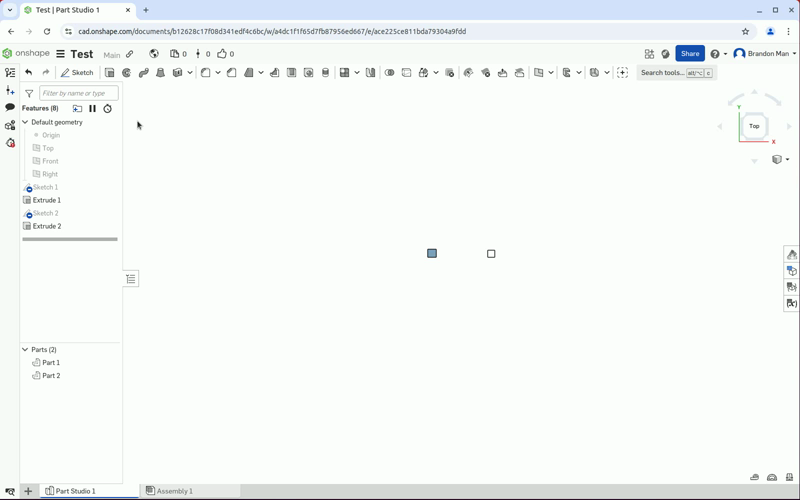
key(shift+h)
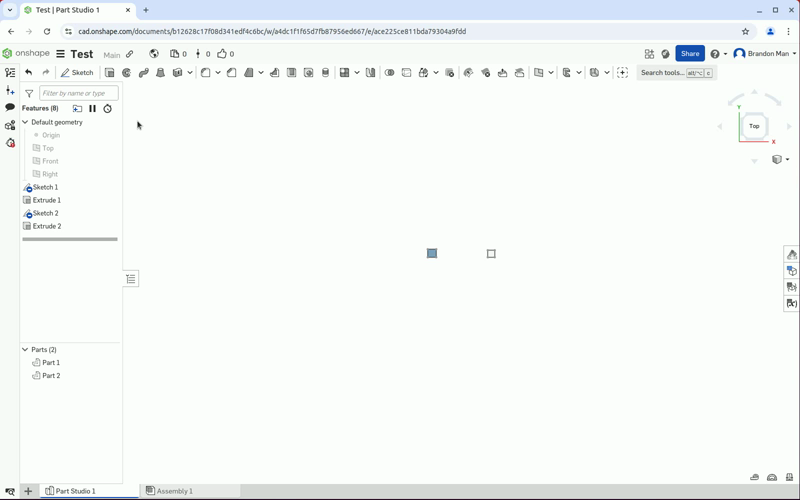
key(shift+h)
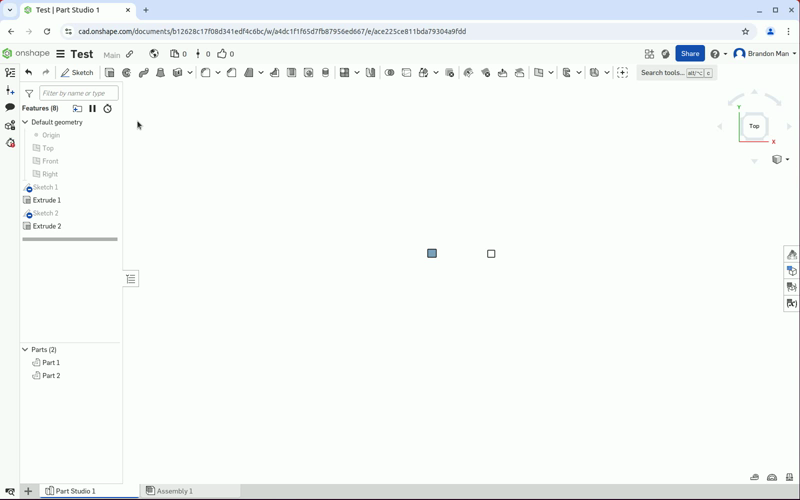
mouse_move(73, 189)
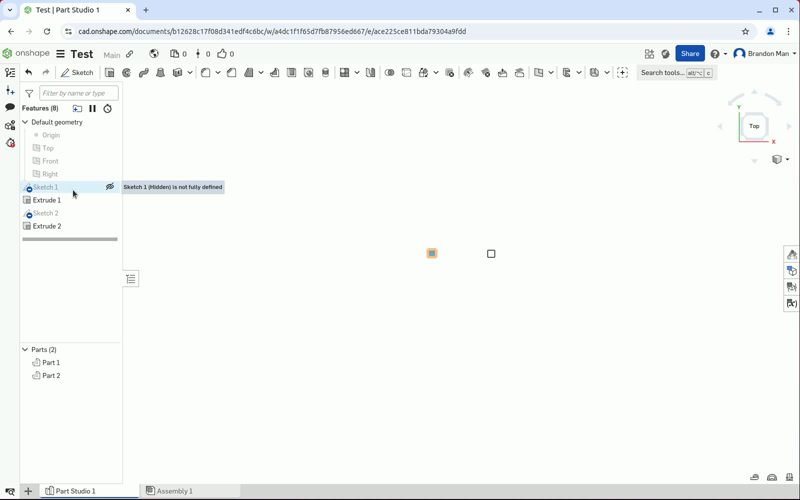
click(73, 189)
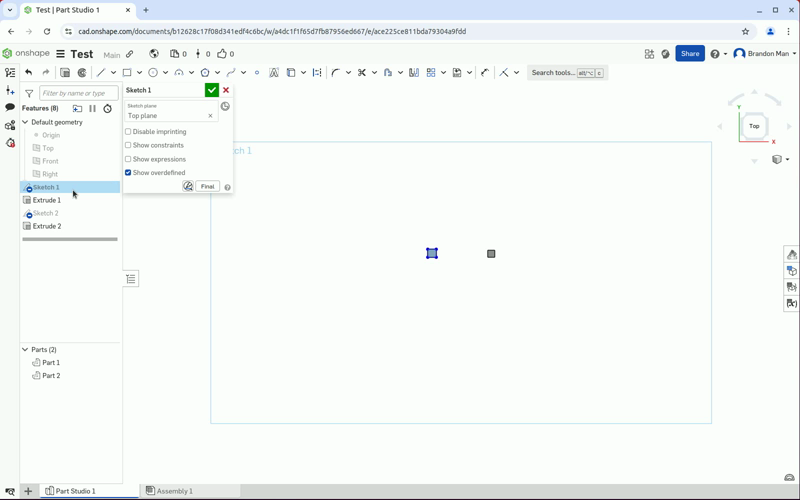
mouse_move(229, 92)
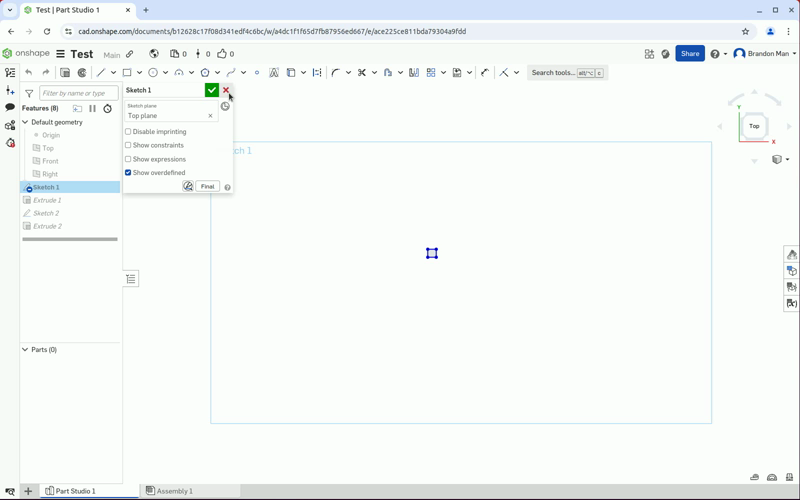
click(229, 92)
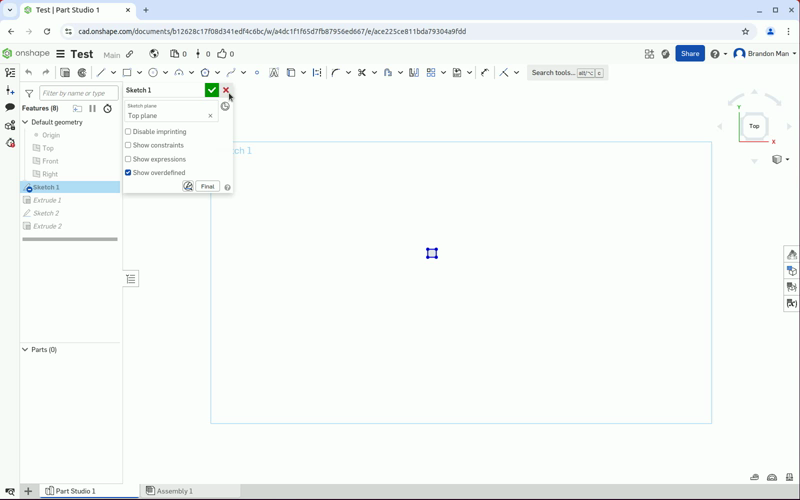
key(shift+s)
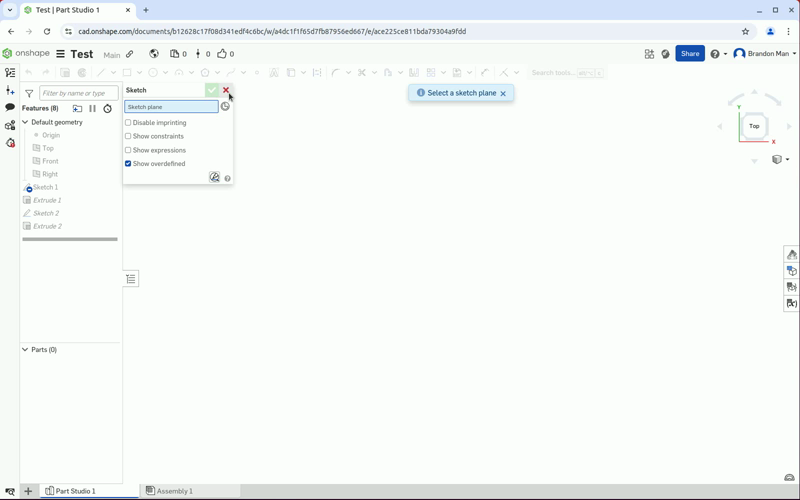
mouse_move(73, 150)
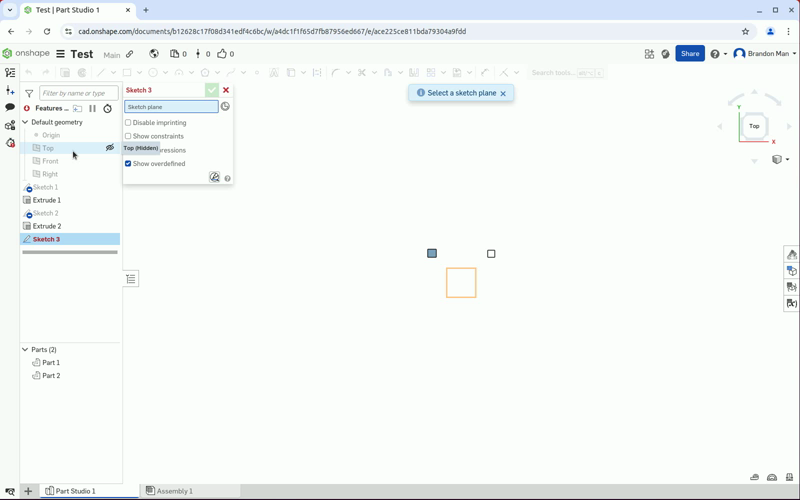
click(73, 150)
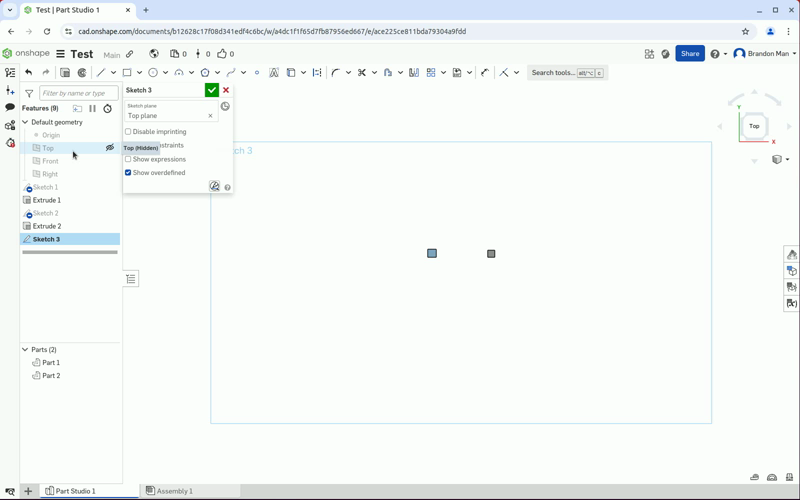
mouse_move(73, 352)
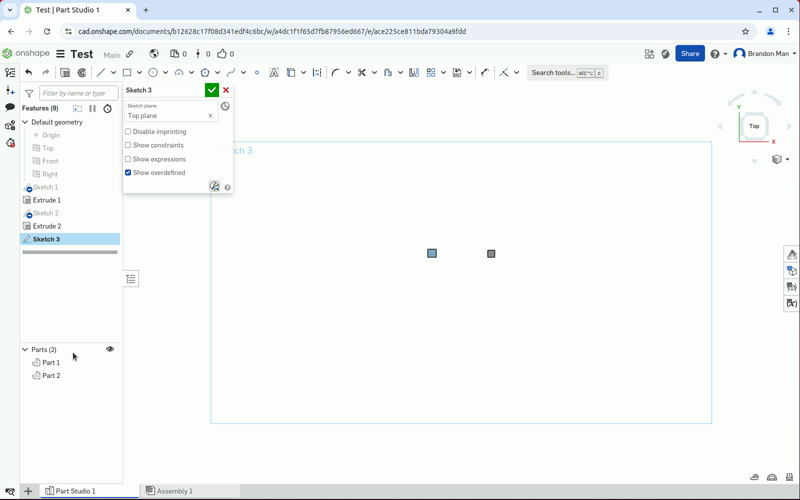
key(y)
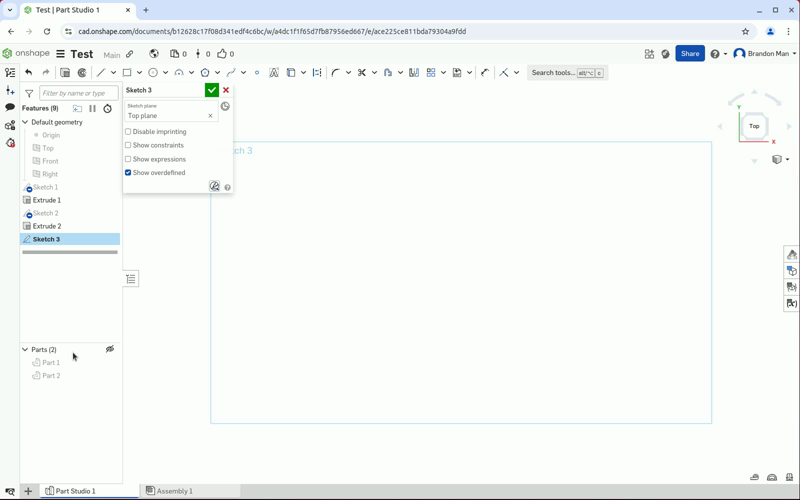
key(l)
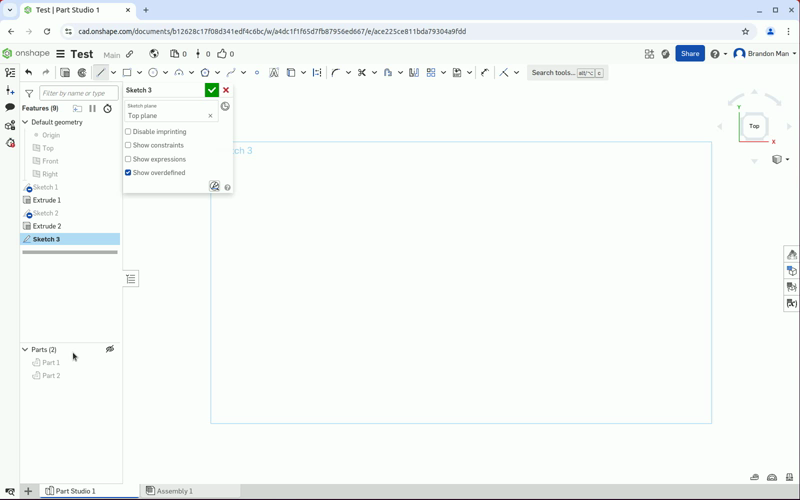
key_down(shift)
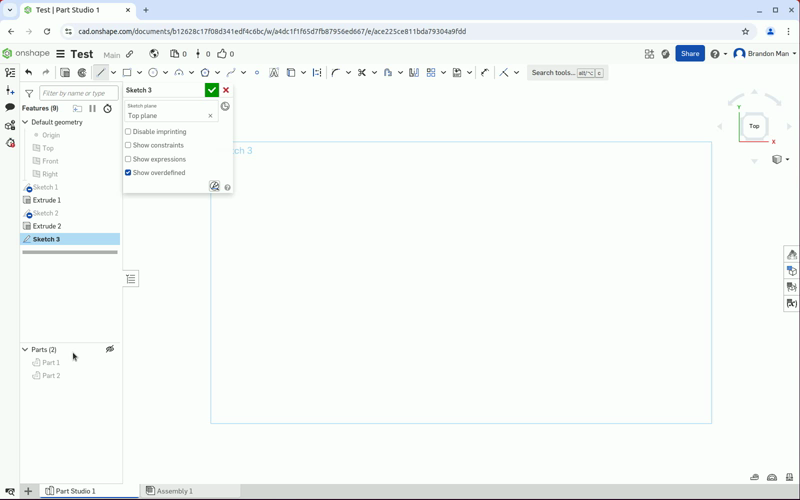
mouse_move(429, 318)
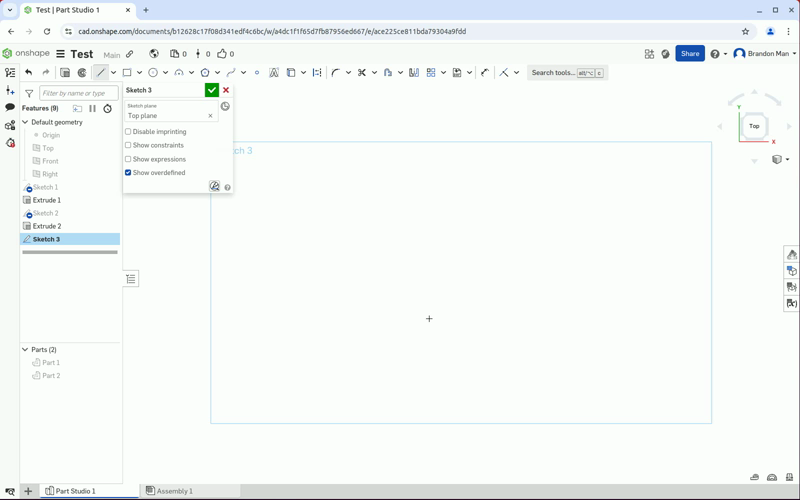
click(429, 318)
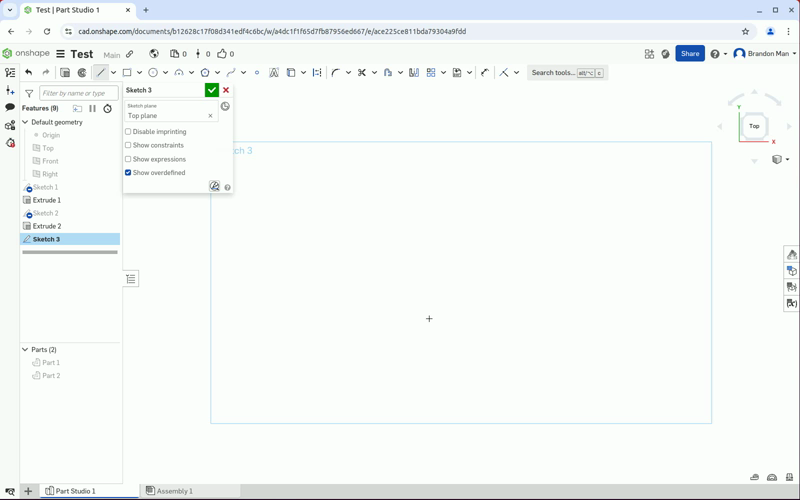
key_up(shift)
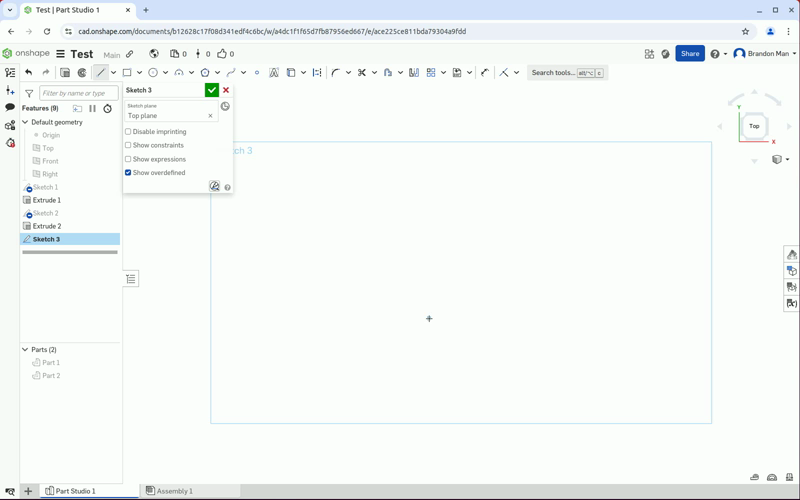
key_down(shift)
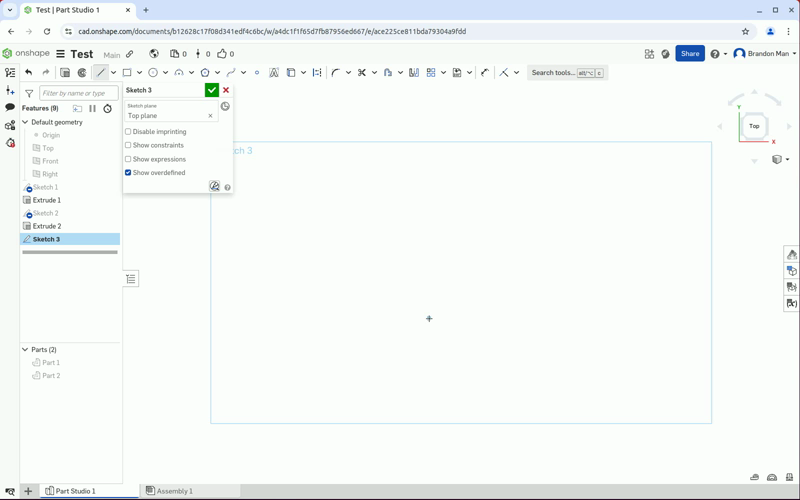
mouse_move(459, 318)
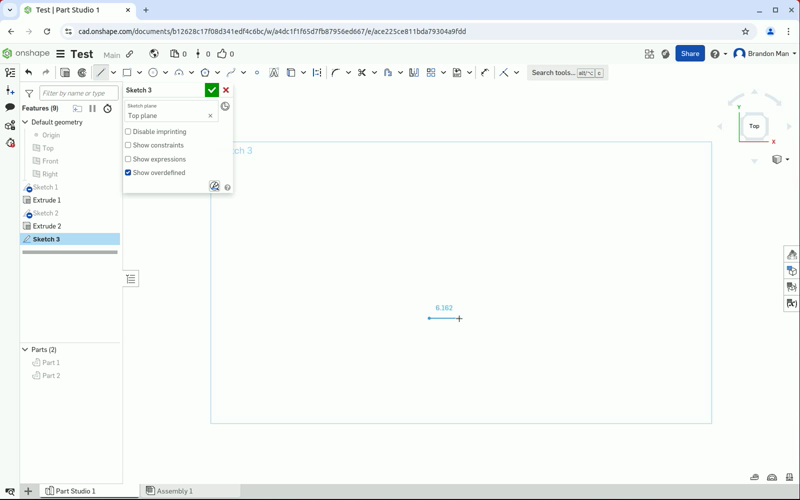
mouse_move(437, 318)
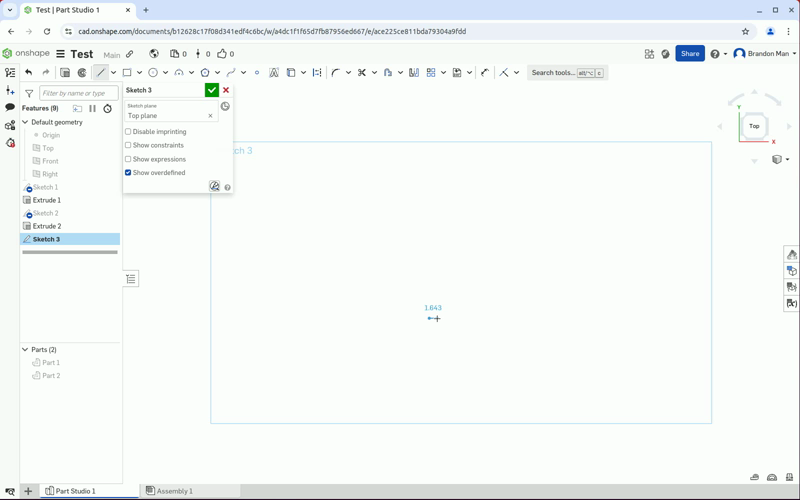
click(437, 318)
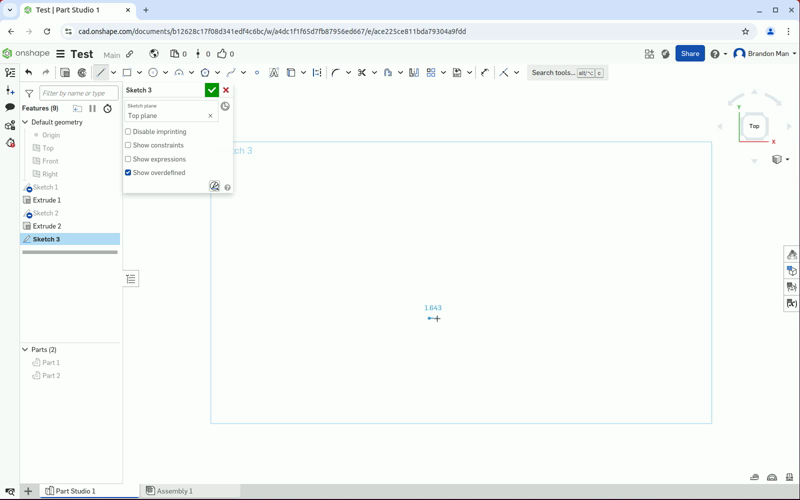
key_up(shift)
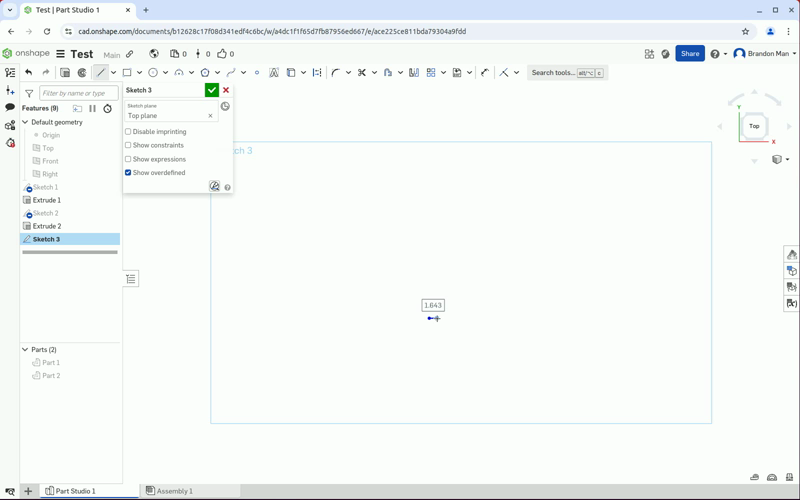
key_down(shift)
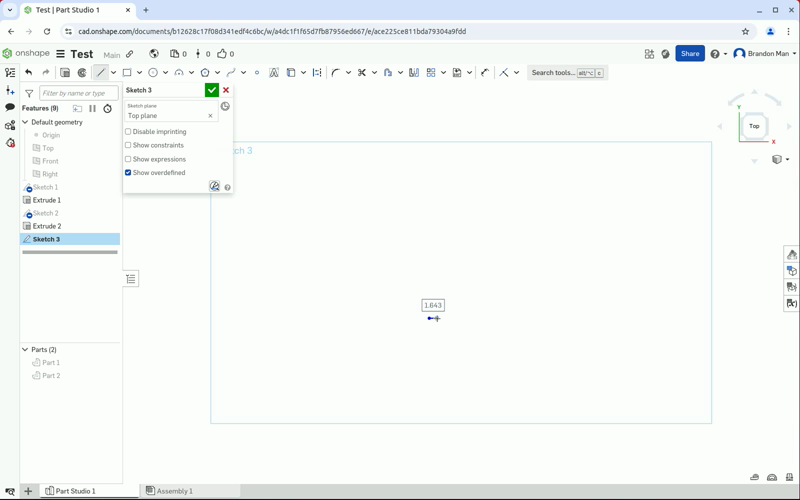
mouse_move(467, 318)
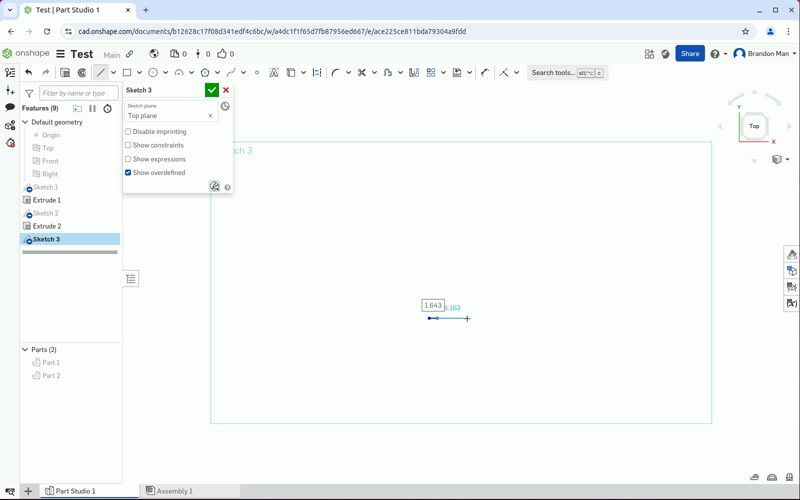
mouse_move(437, 309)
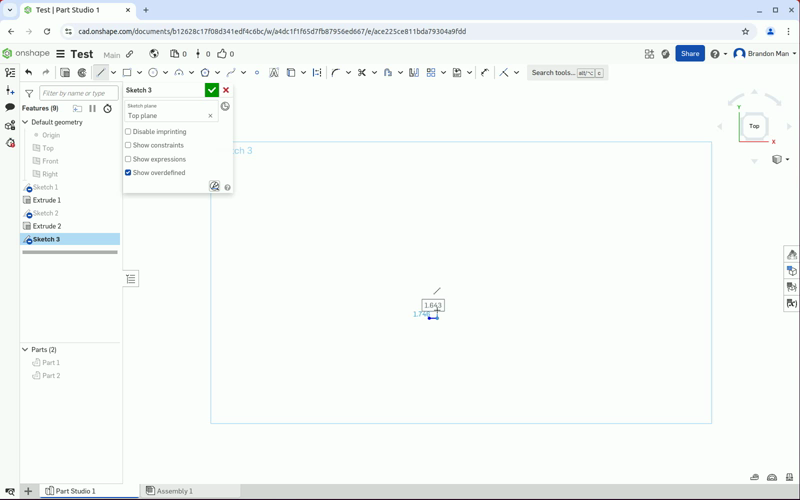
click(437, 309)
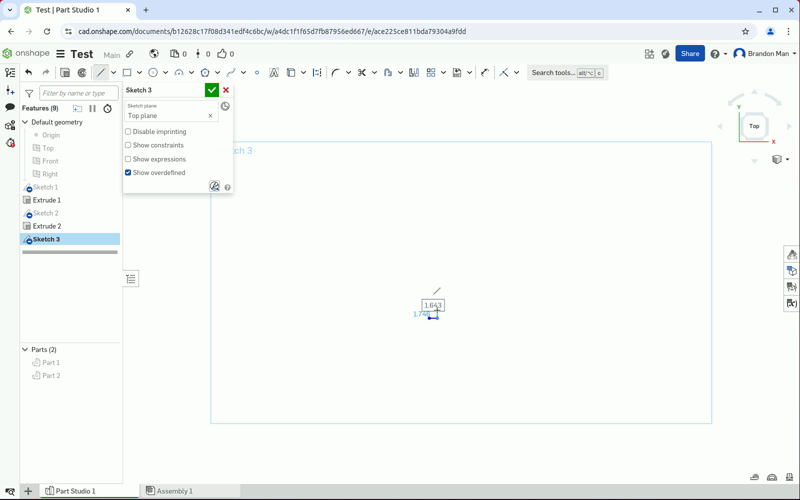
key_up(shift)
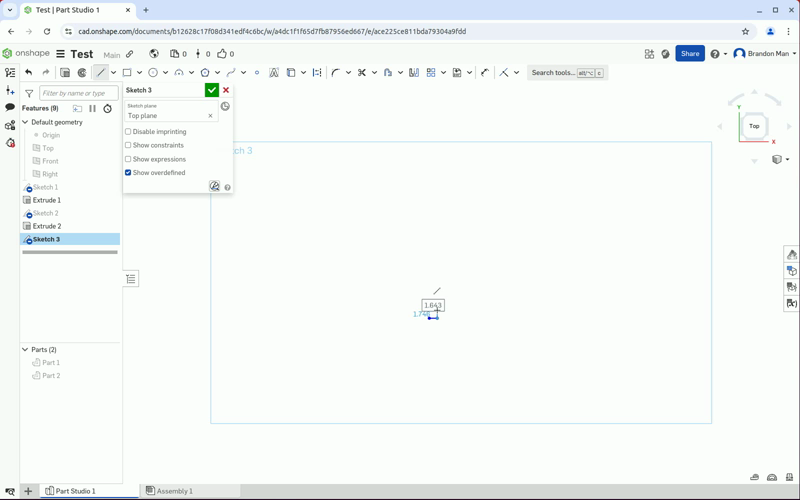
key_down(shift)
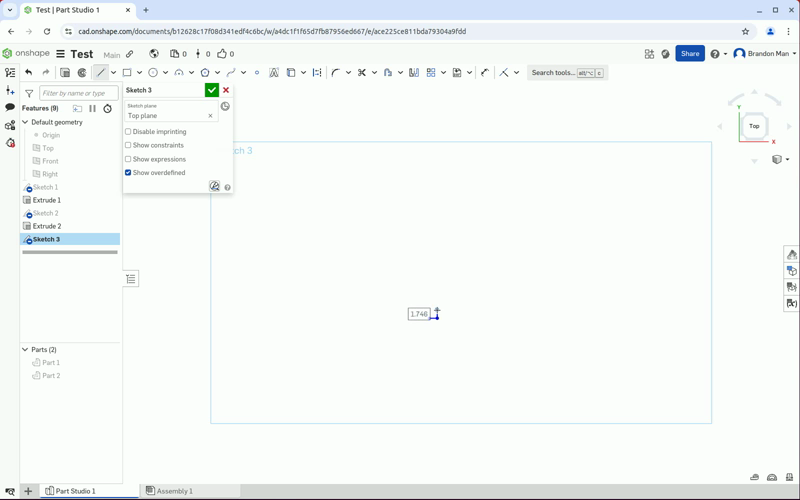
mouse_move(467, 309)
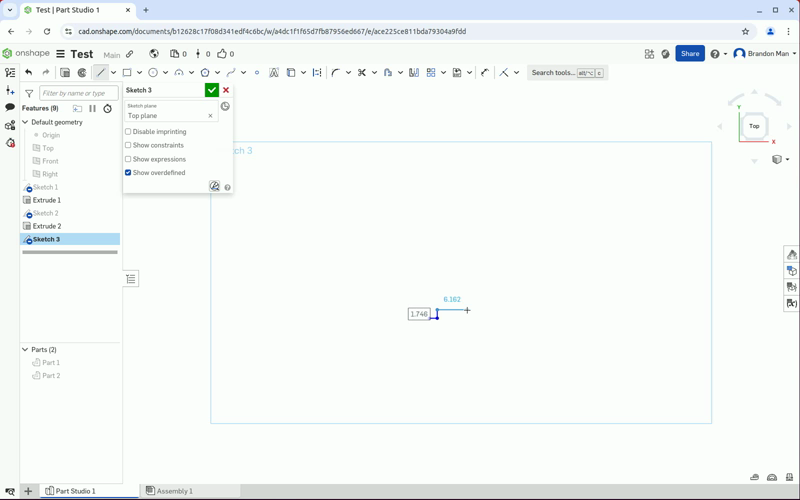
mouse_move(429, 309)
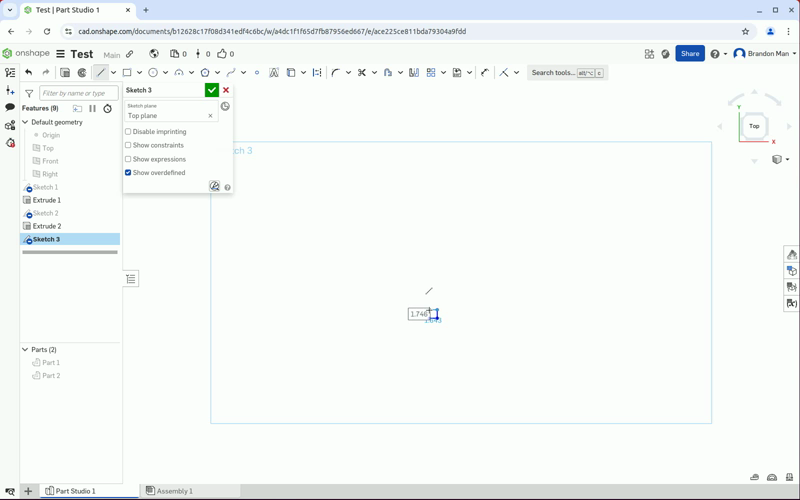
click(429, 309)
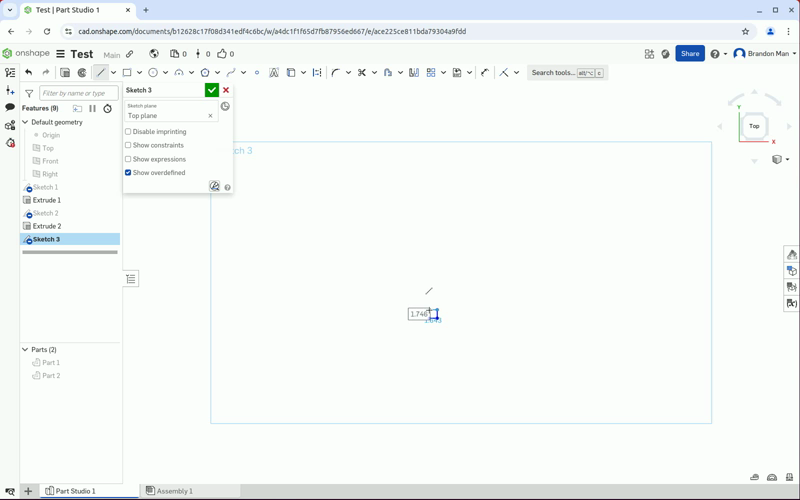
key_up(shift)
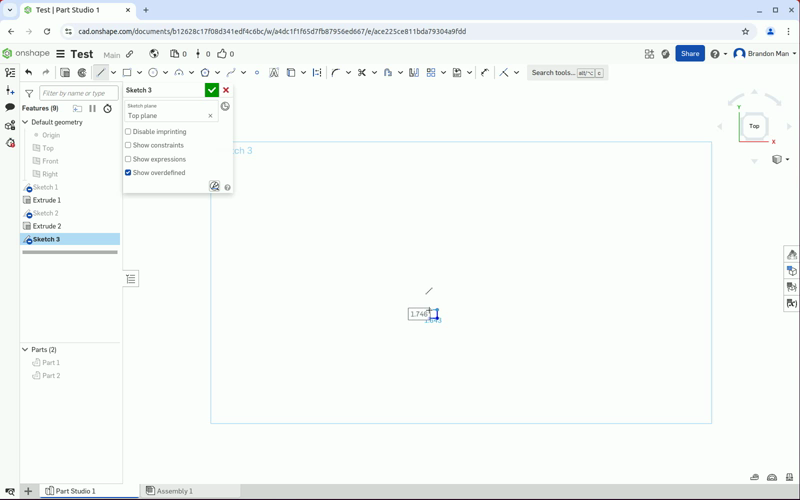
mouse_move(459, 309)
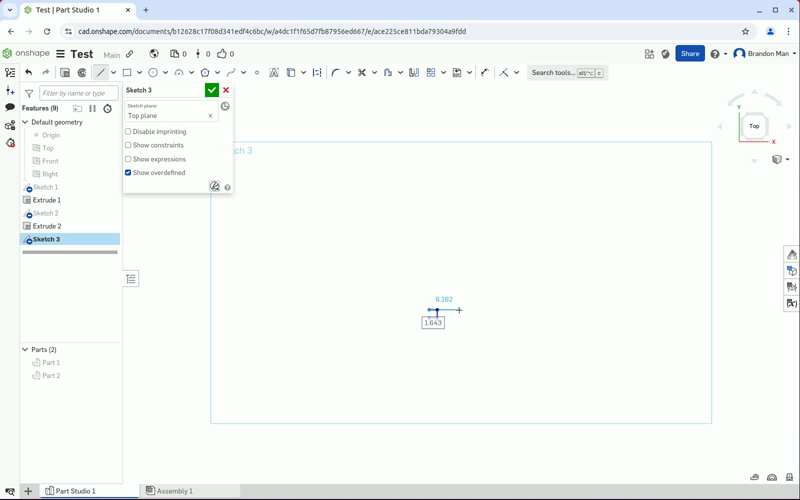
key_down(shift)
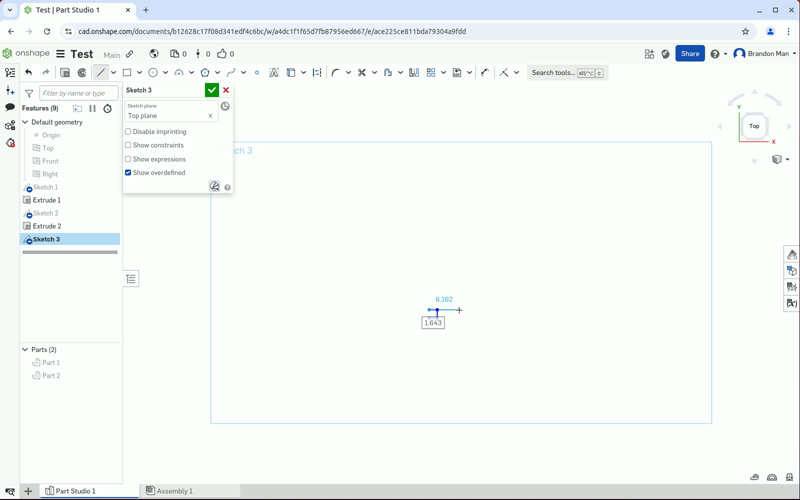
mouse_move(429, 318)
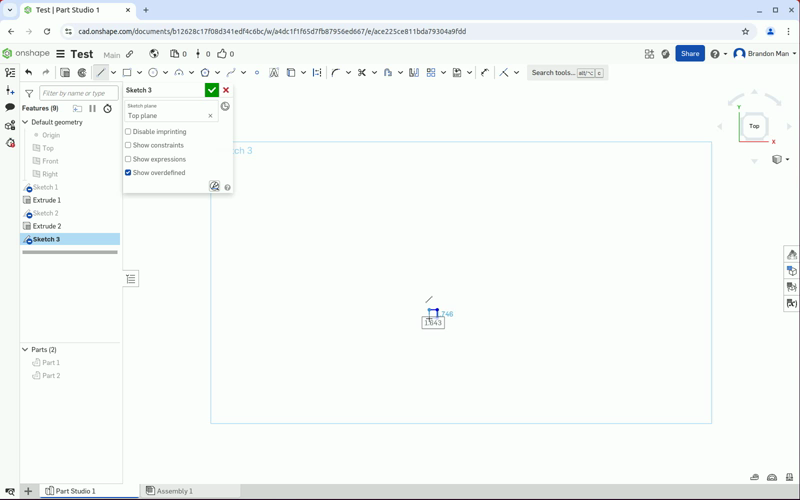
key_up(shift)
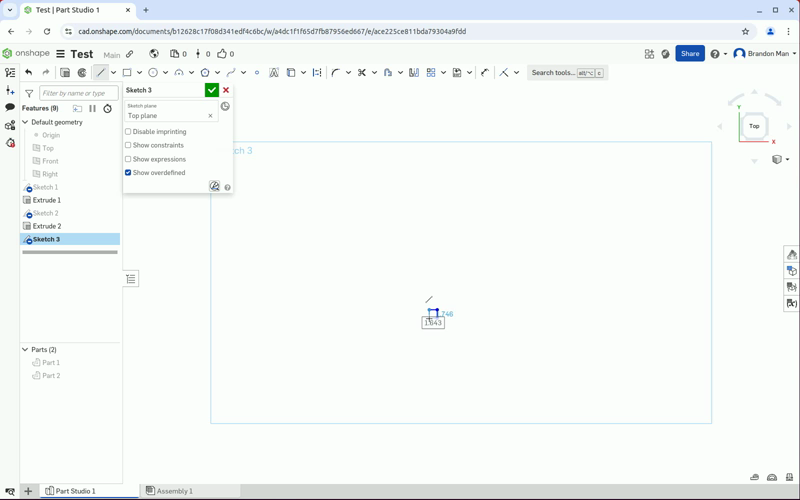
click(429, 318)
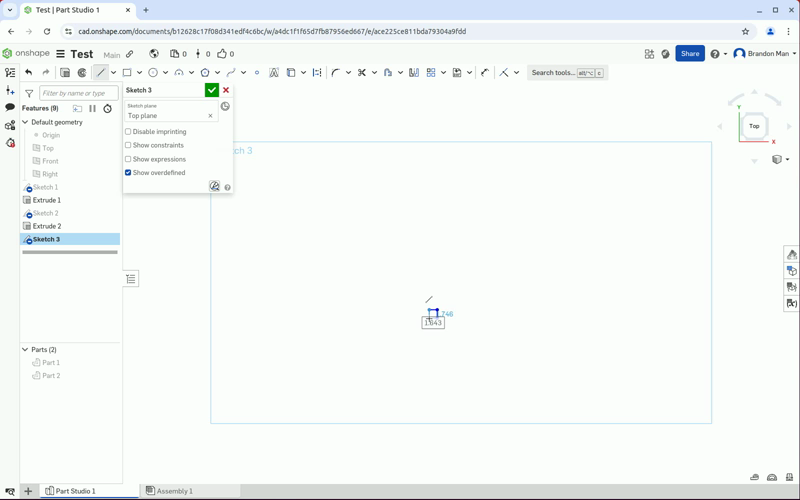
key(esc)
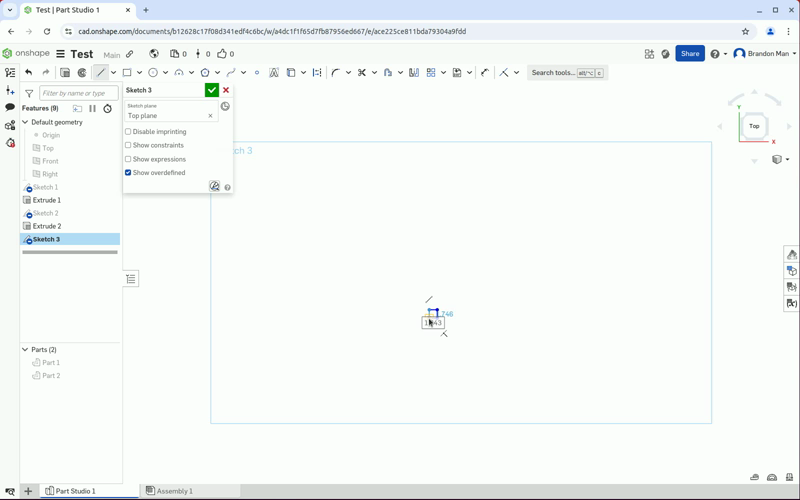
mouse_move(434, 315)
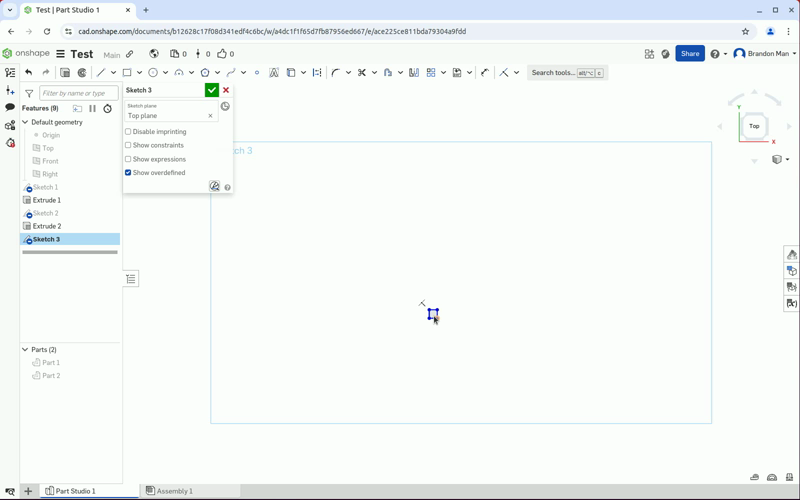
scroll(6)
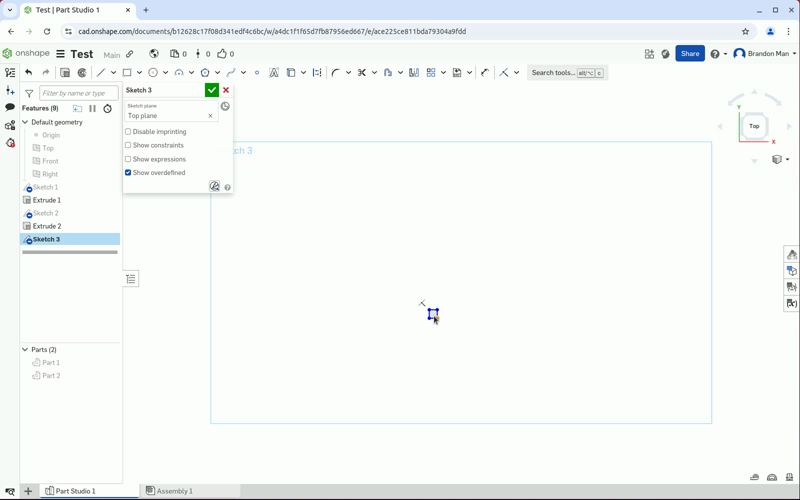
scroll(6)
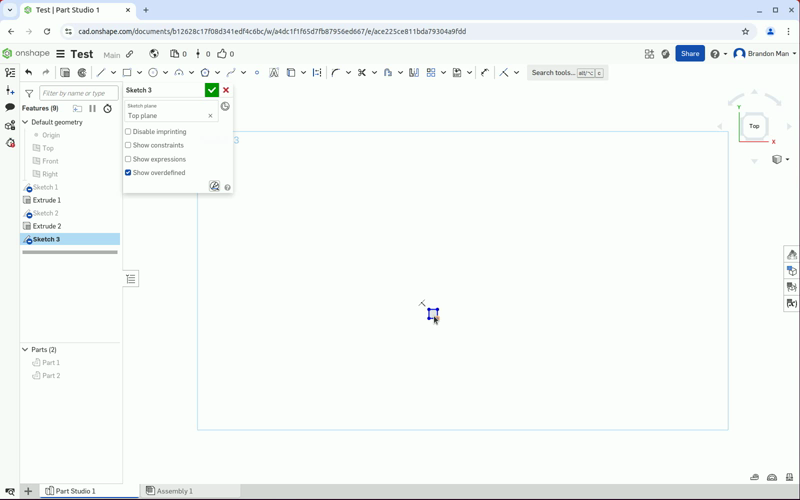
scroll(6)
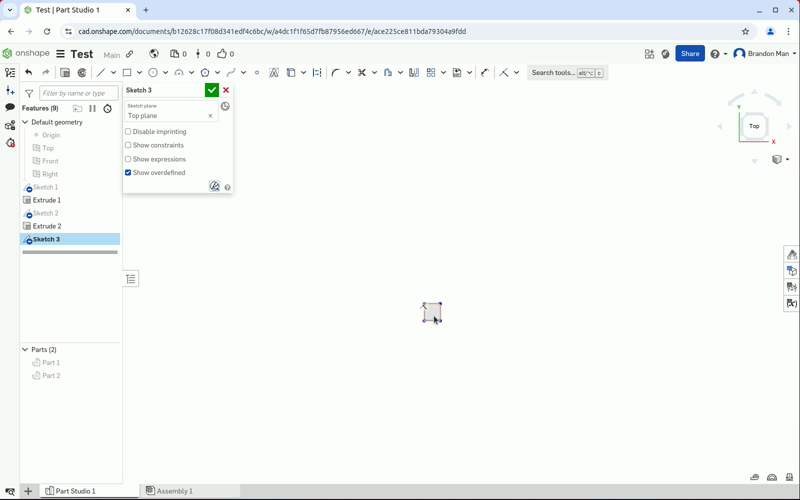
scroll(6)
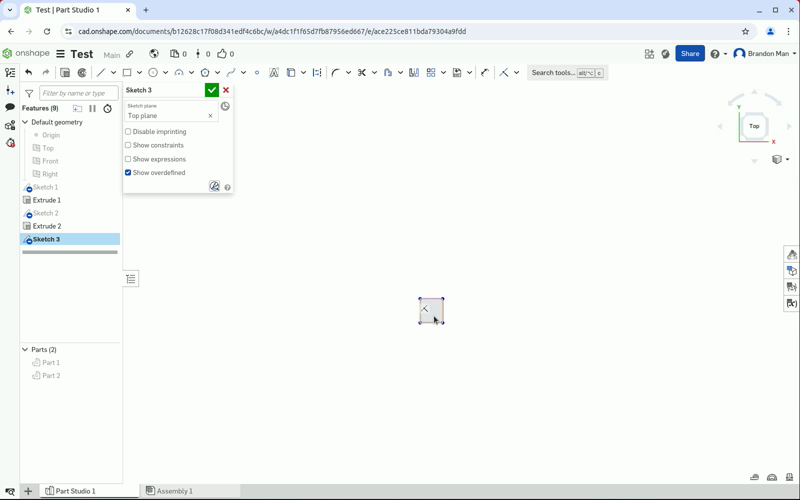
scroll(6)
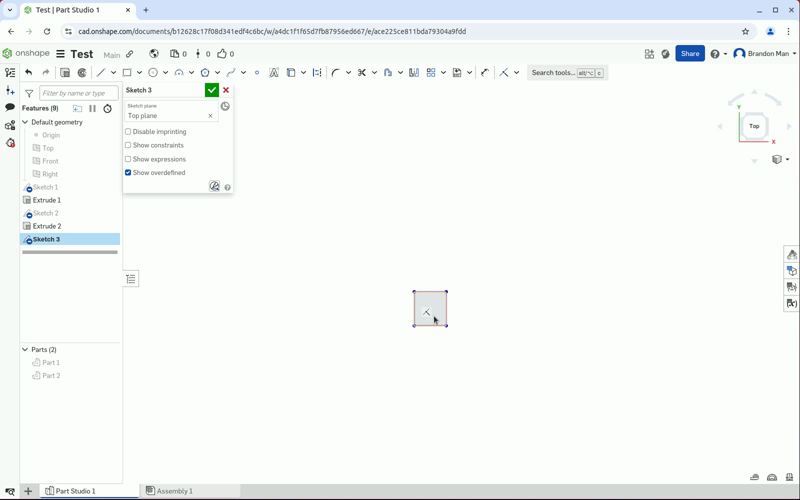
scroll(6)
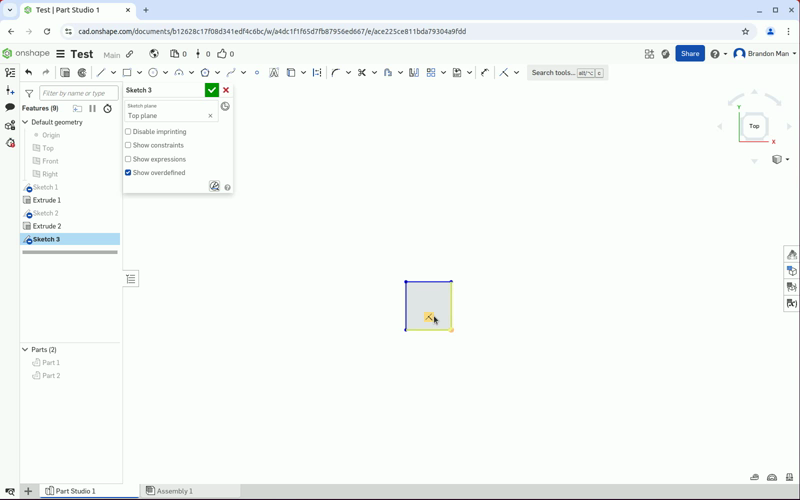
scroll(6)
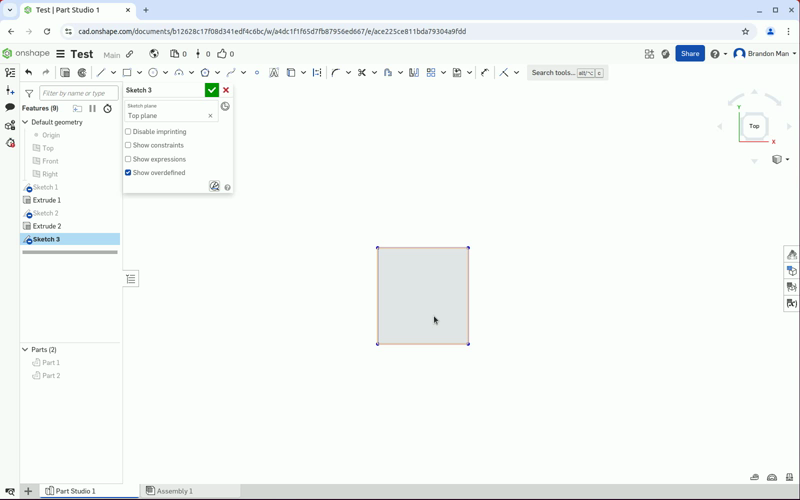
click(434, 315)
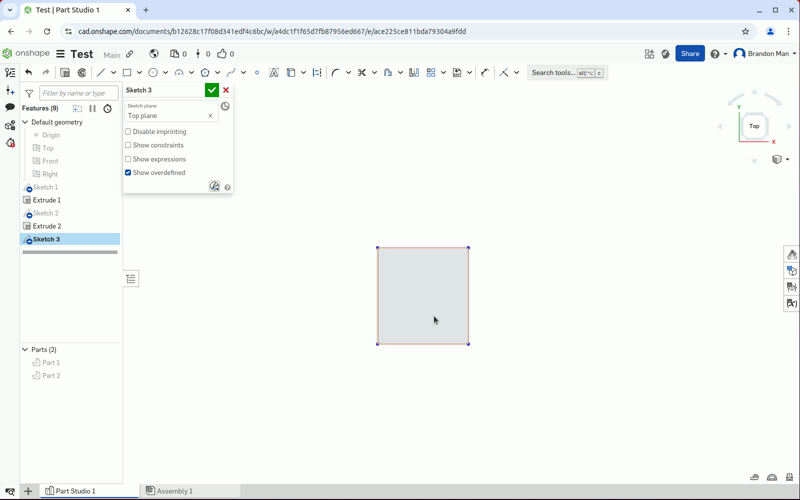
scroll(-6)
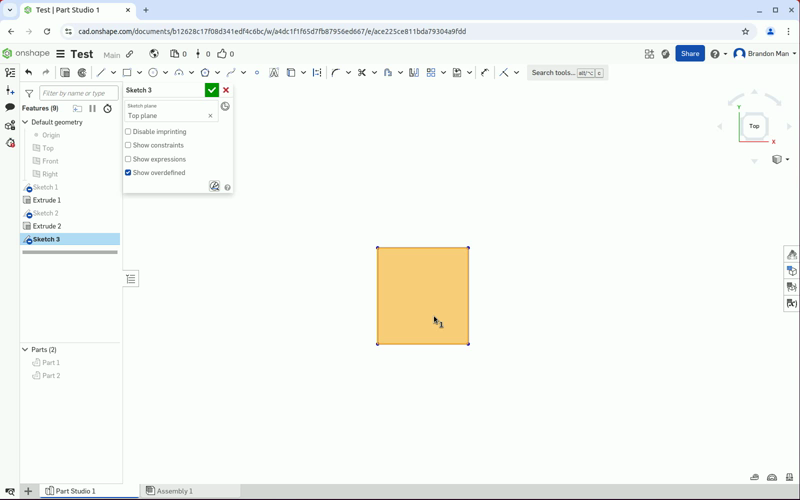
scroll(-6)
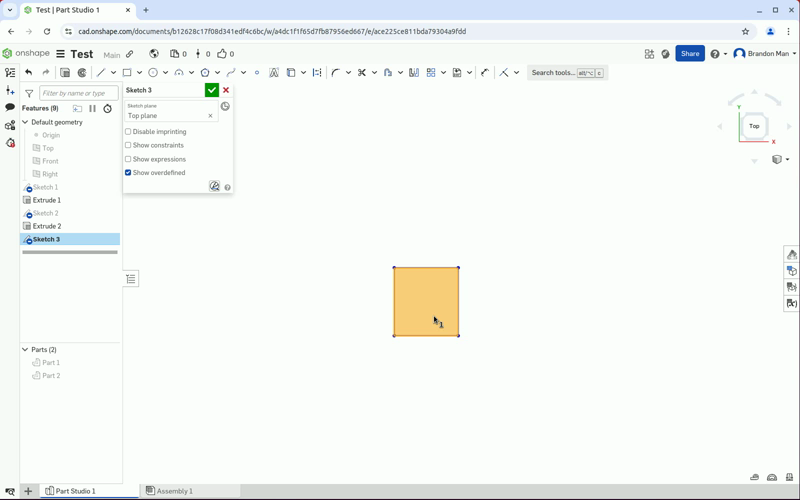
scroll(-6)
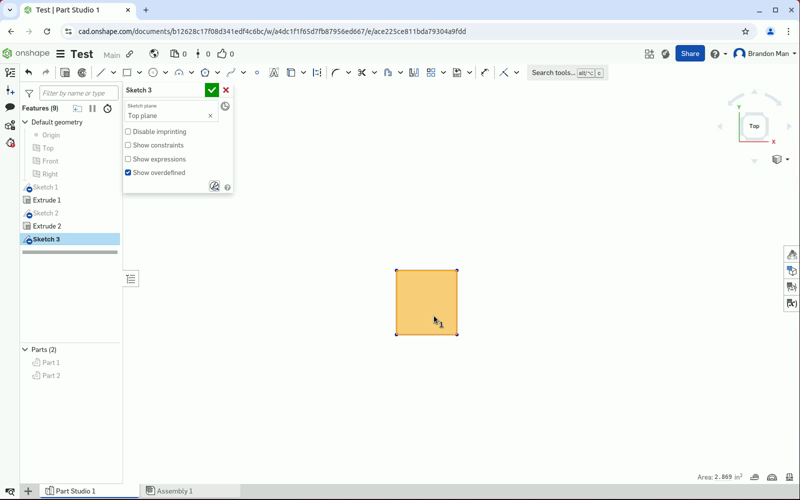
scroll(-6)
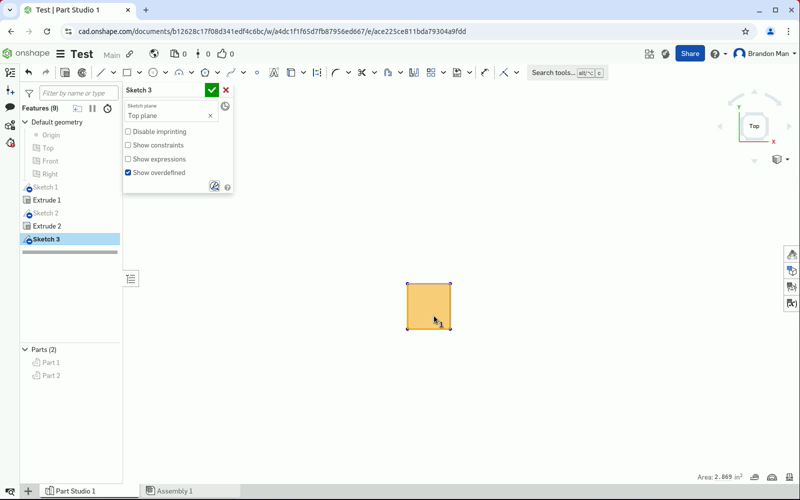
scroll(-6)
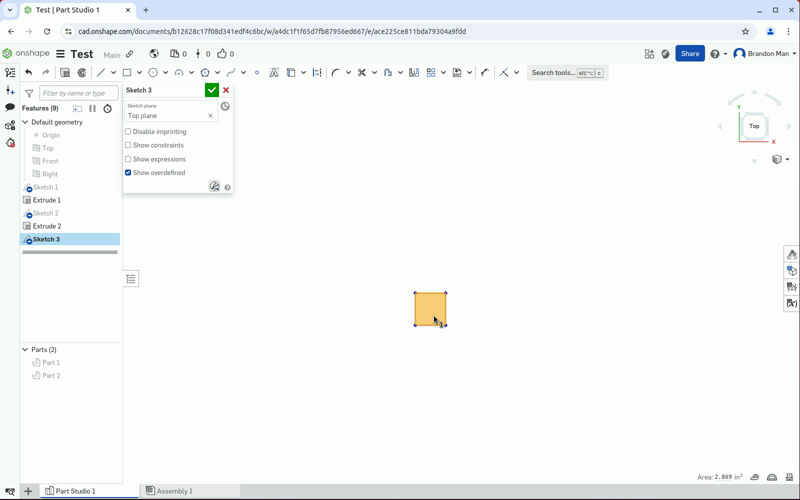
scroll(-6)
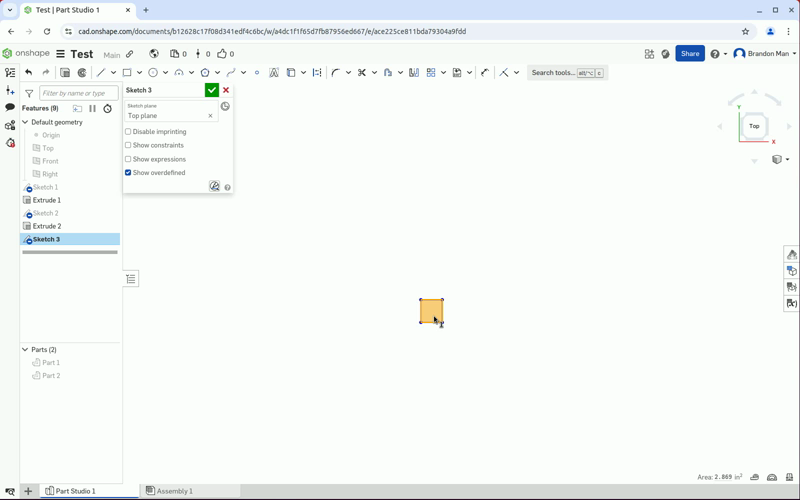
scroll(-6)
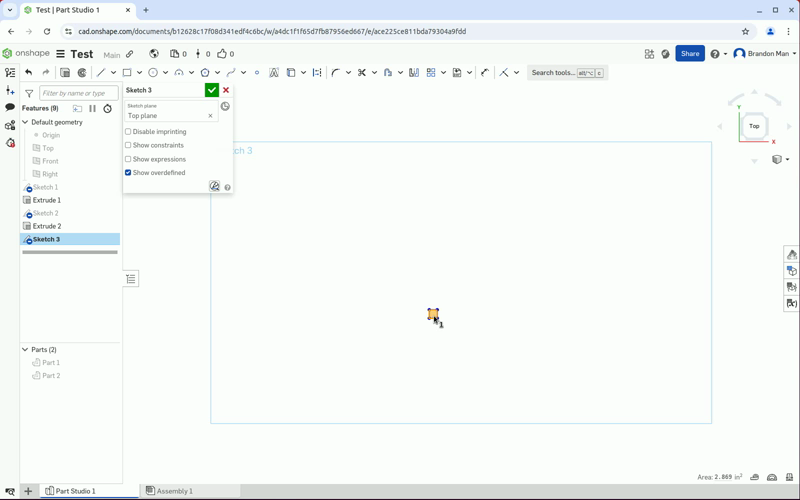
mouse_move(73, 352)
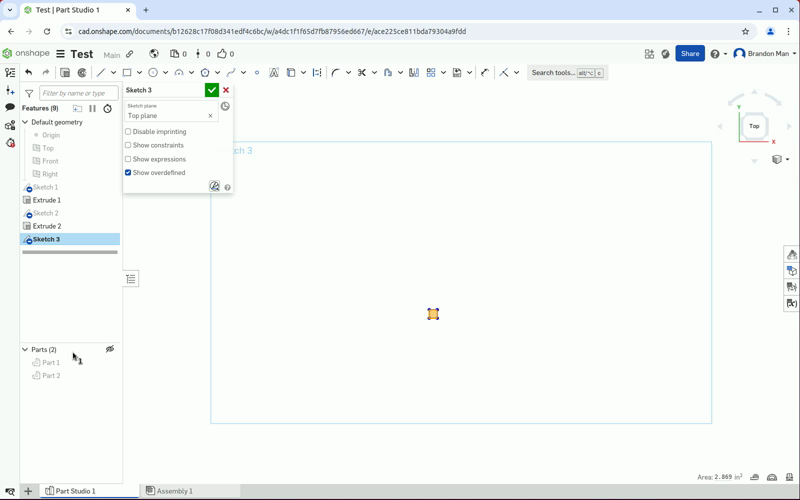
key(shift+y)
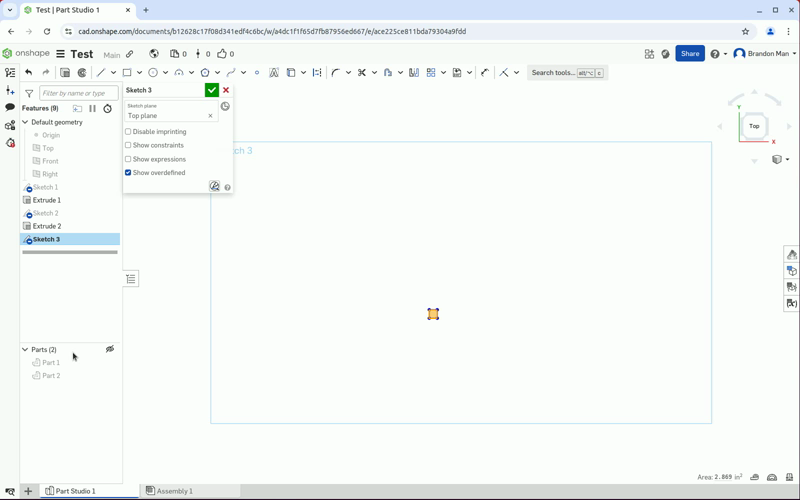
key(shift+e)
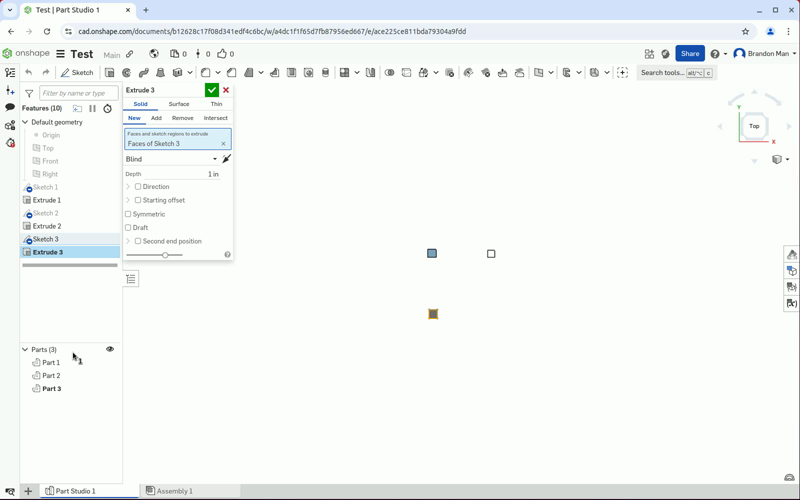
mouse_move(143, 106)
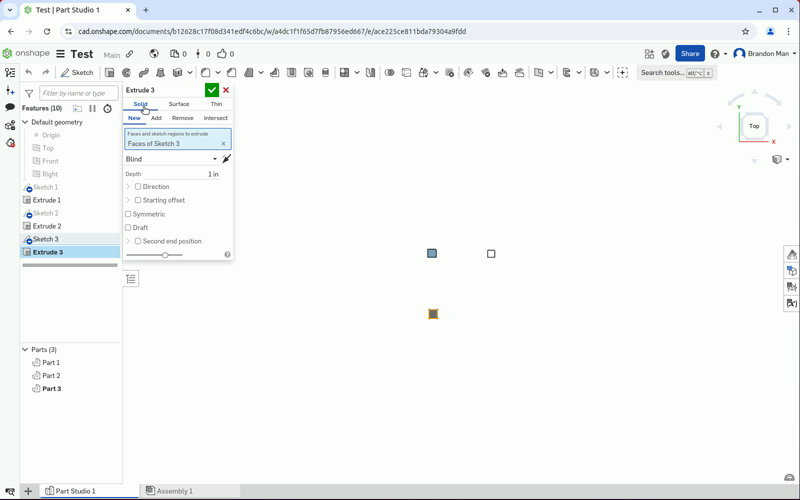
click(143, 106)
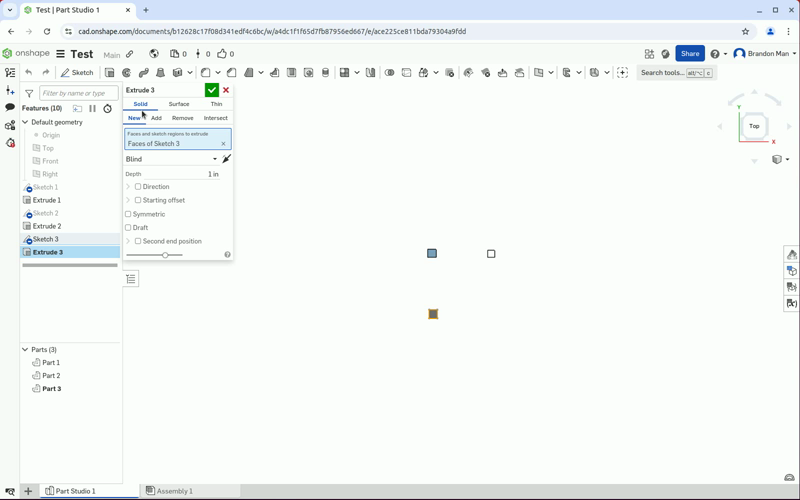
mouse_move(137, 120)
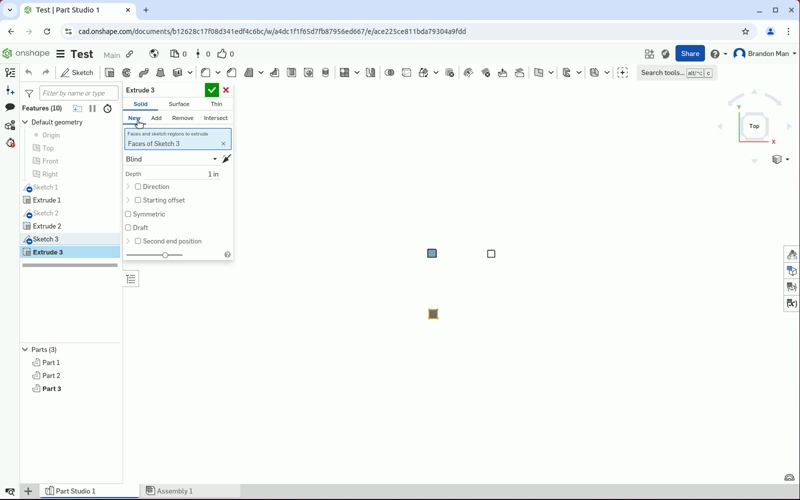
click(137, 120)
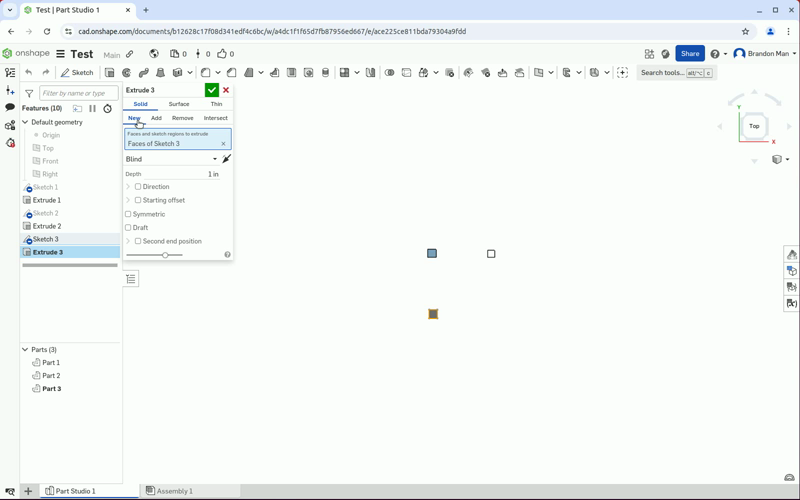
key(tab, 4)
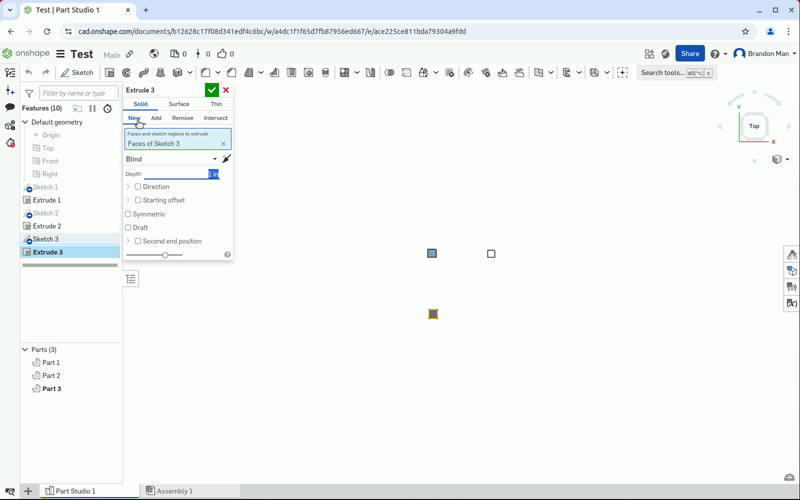
text(14.202)
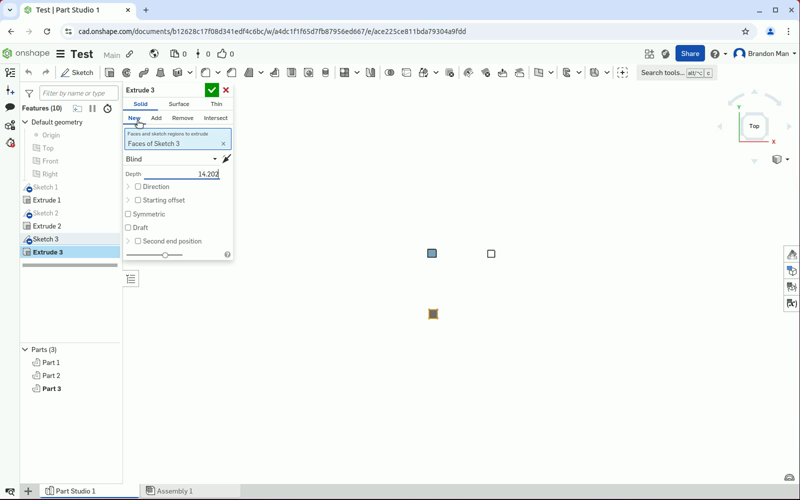
key(enter)
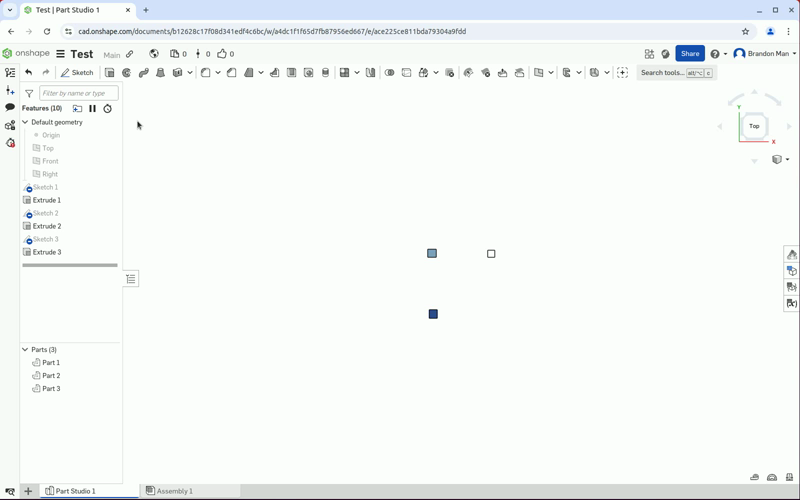
key(shift+h)
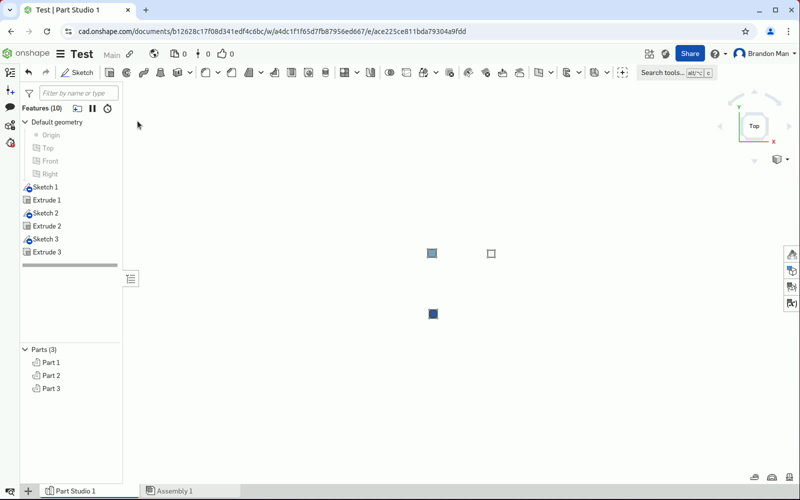
key(shift+h)
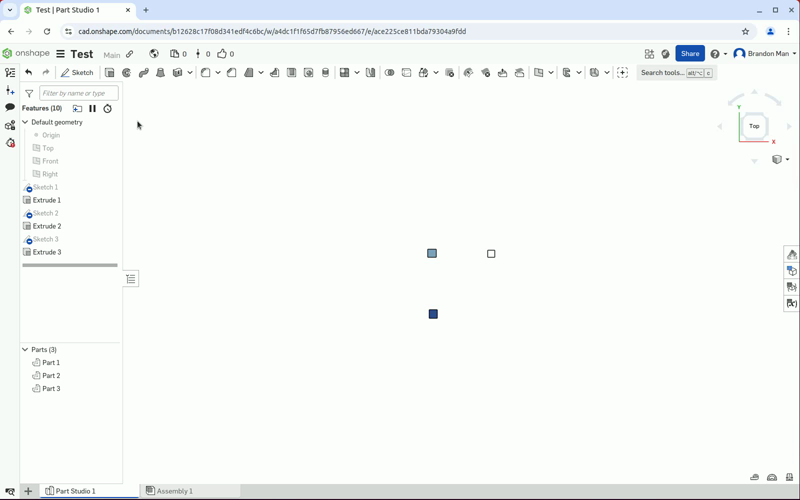
mouse_move(73, 189)
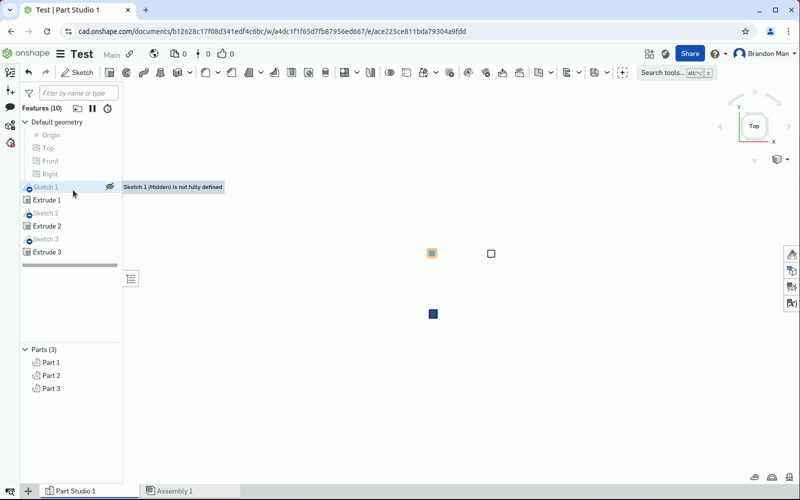
click(73, 189)
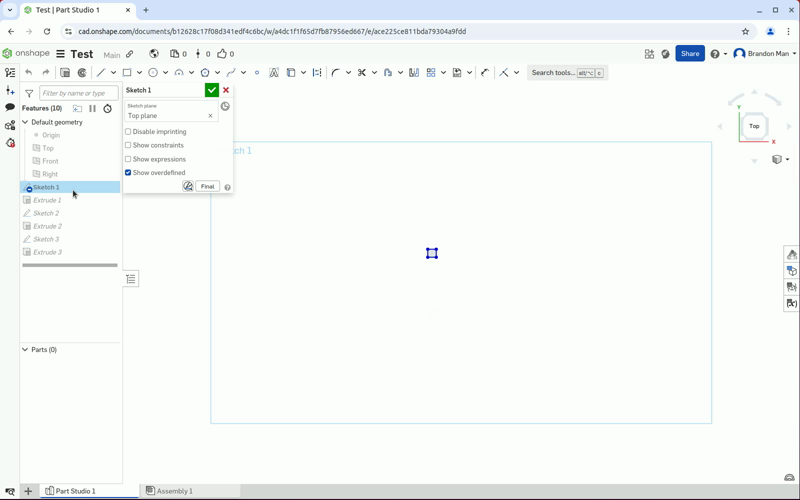
mouse_move(229, 92)
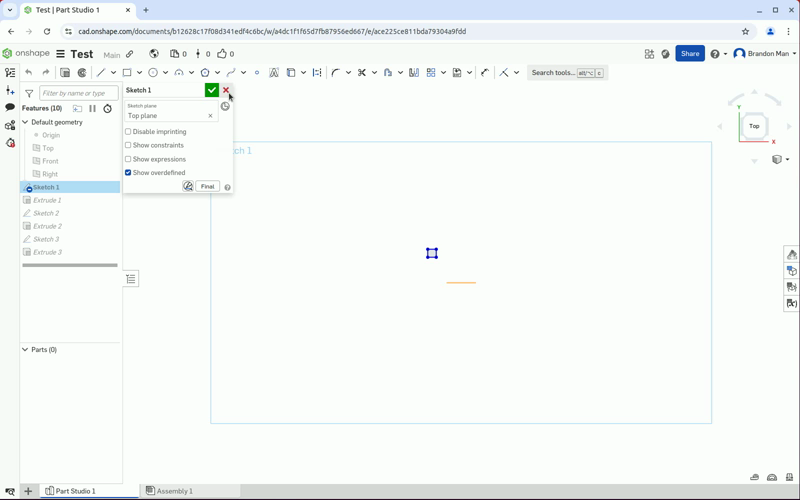
click(229, 92)
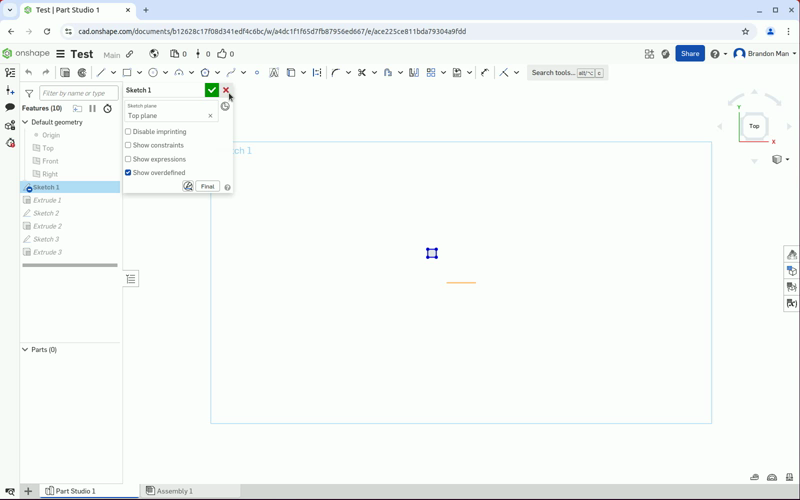
key(shift+s)
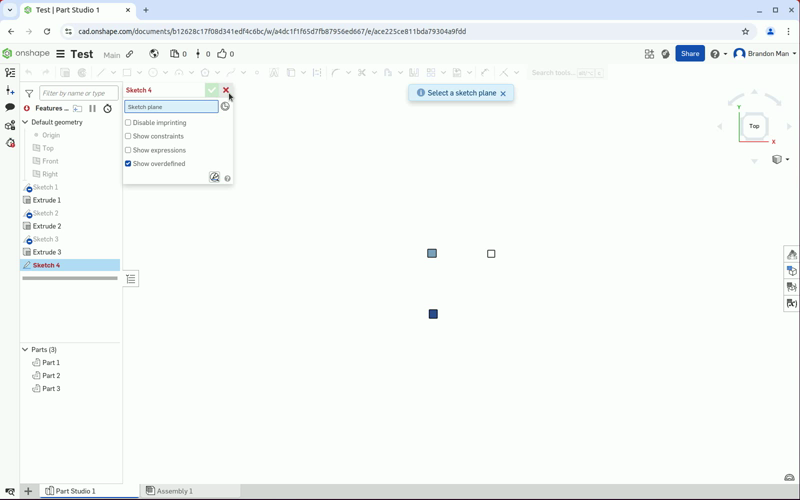
mouse_move(73, 150)
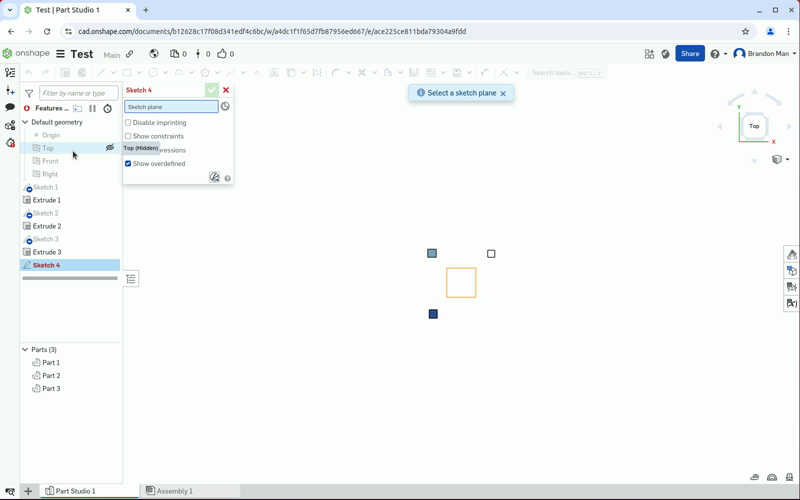
click(73, 150)
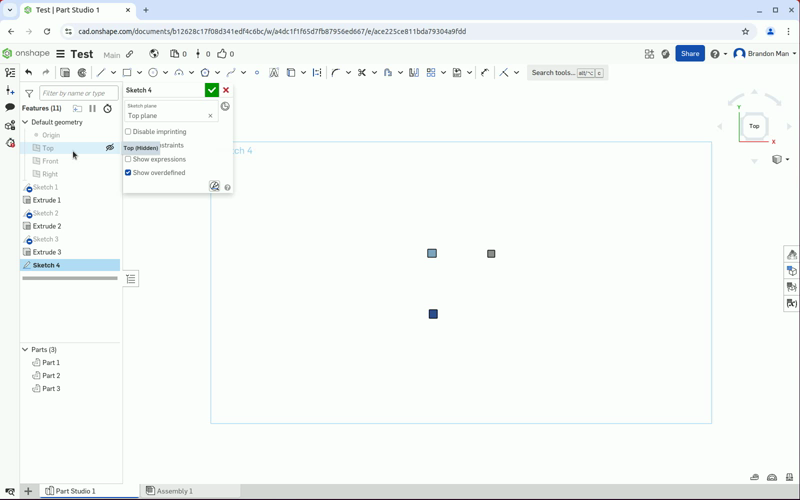
mouse_move(73, 352)
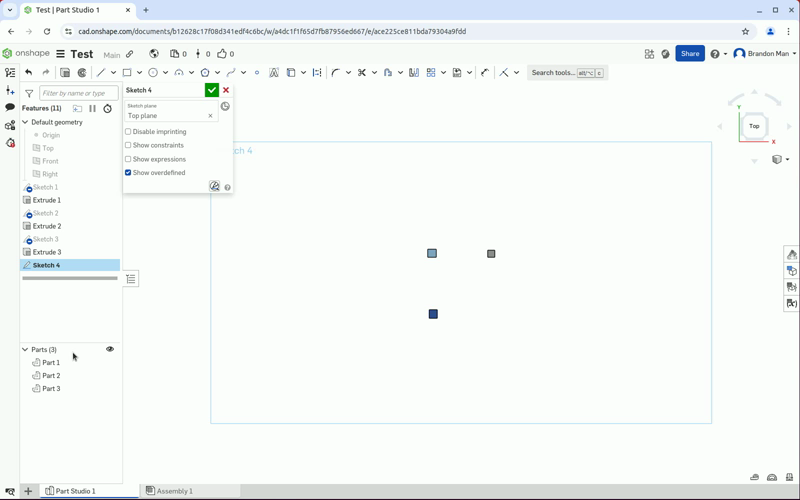
key(y)
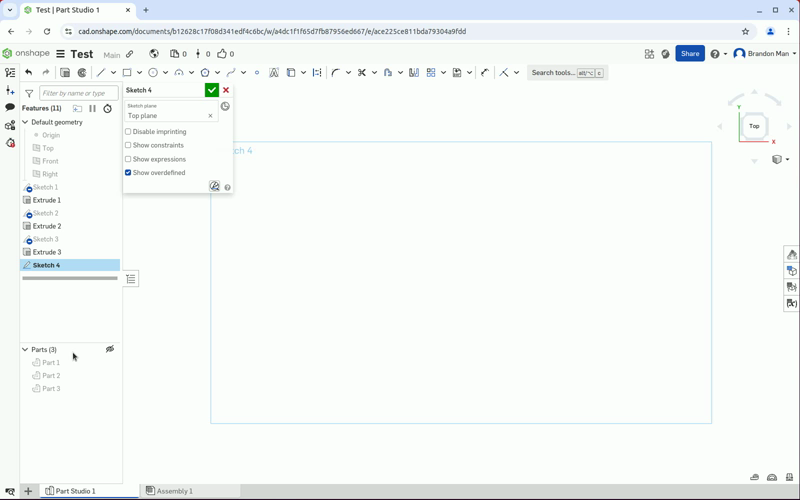
key(l)
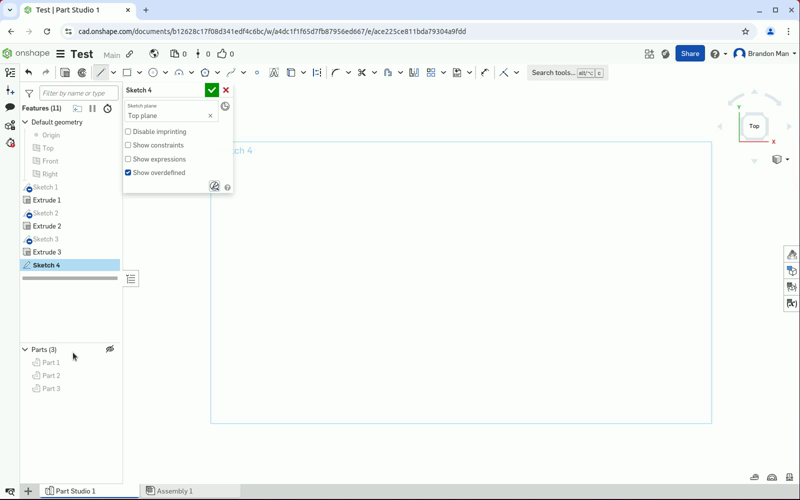
key_down(shift)
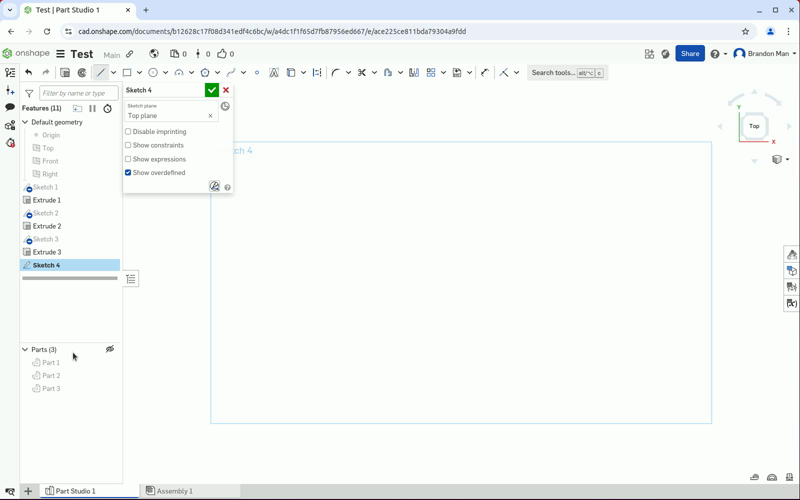
mouse_move(487, 314)
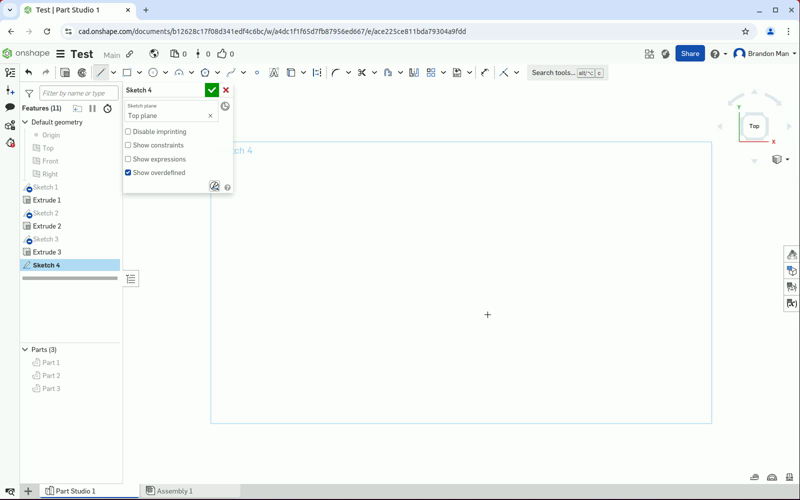
click(487, 314)
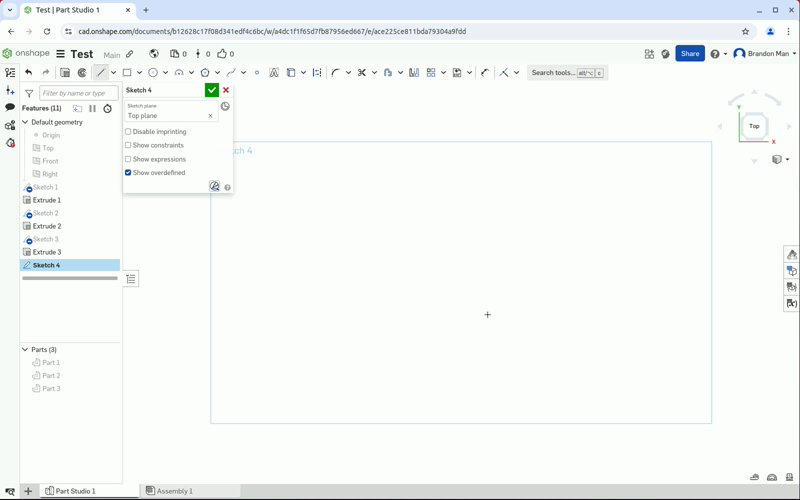
key_up(shift)
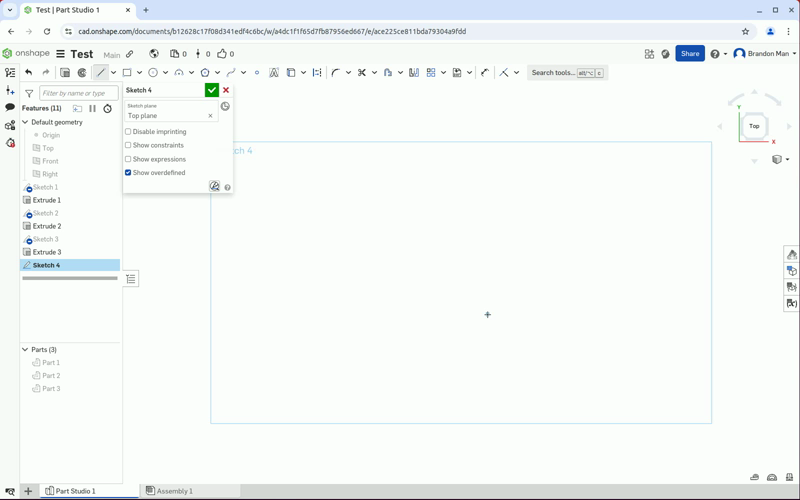
key_down(shift)
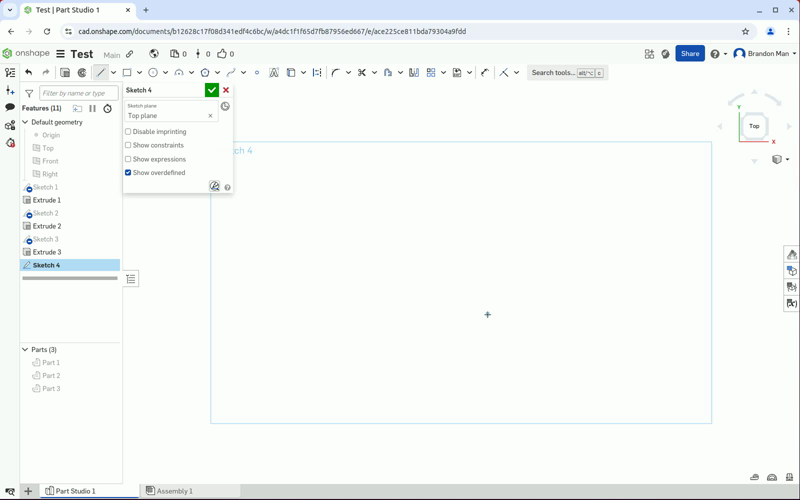
mouse_move(517, 314)
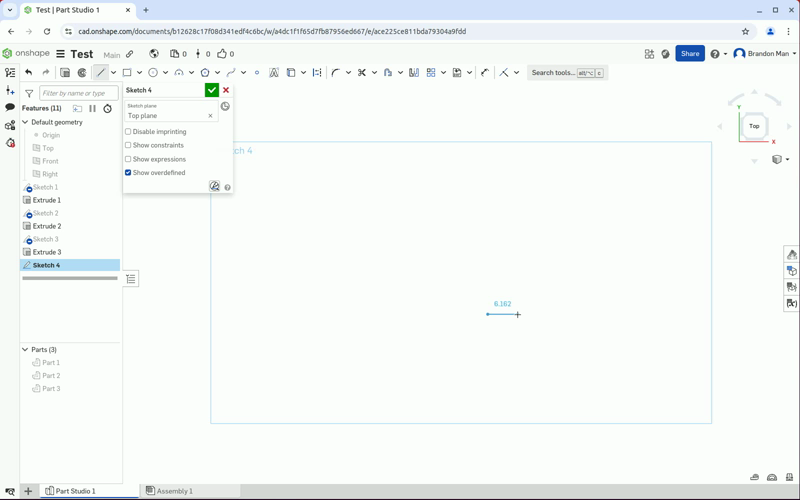
mouse_move(495, 314)
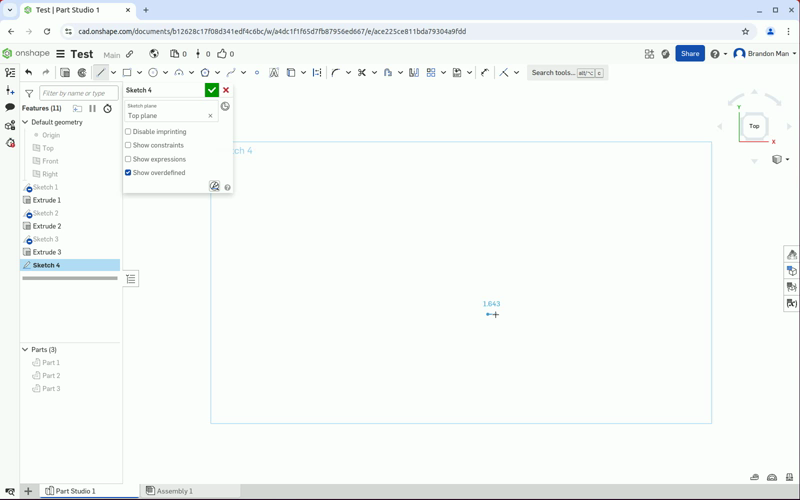
click(495, 314)
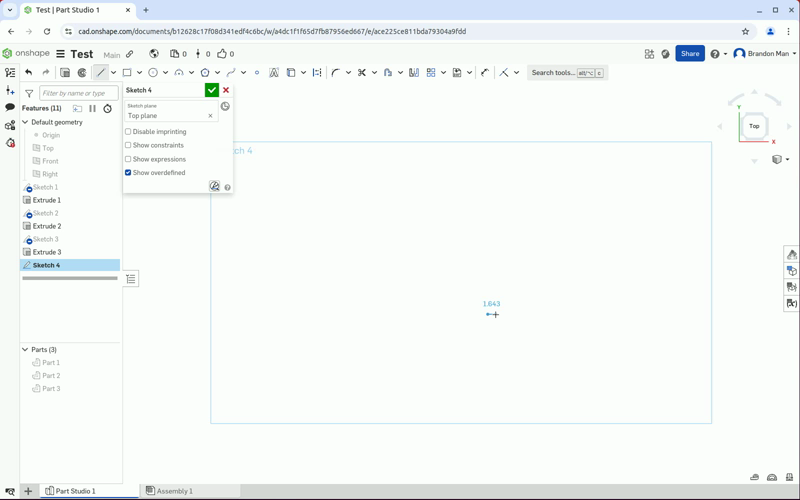
key_up(shift)
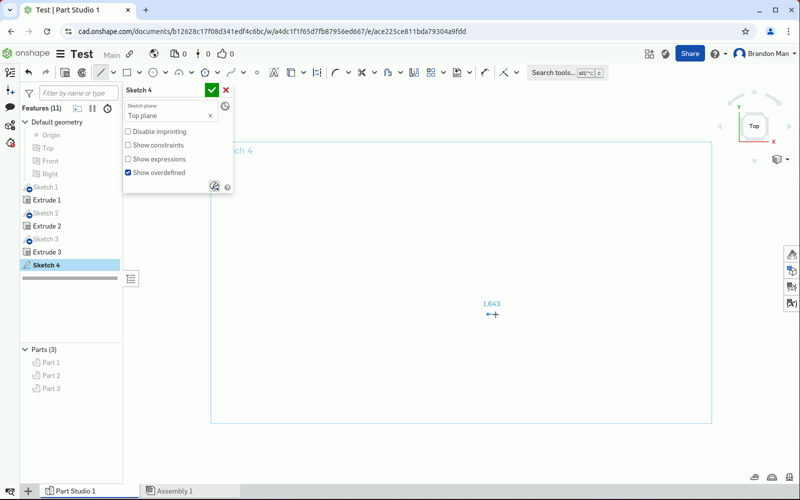
key_down(shift)
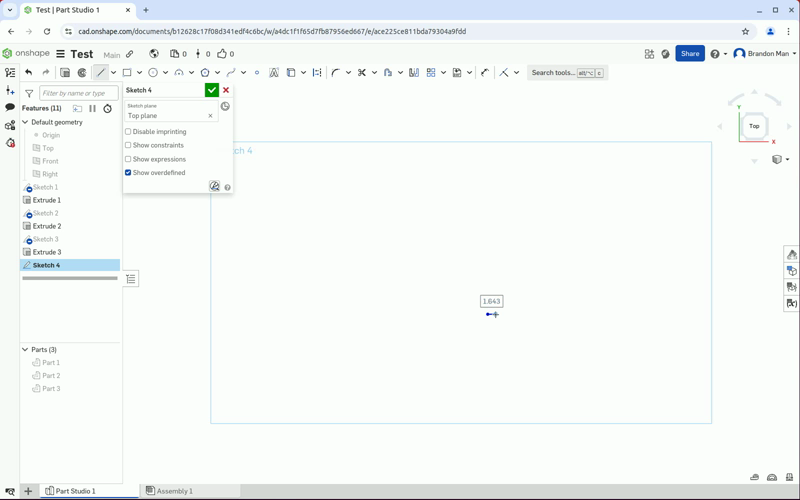
mouse_move(525, 314)
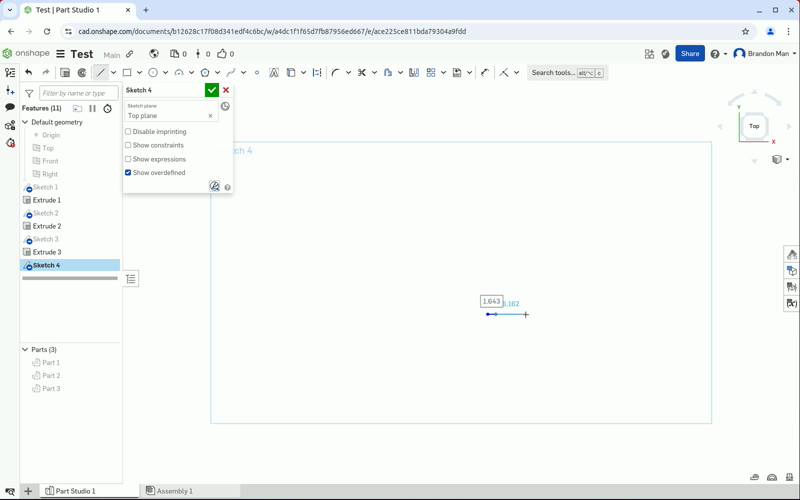
mouse_move(495, 306)
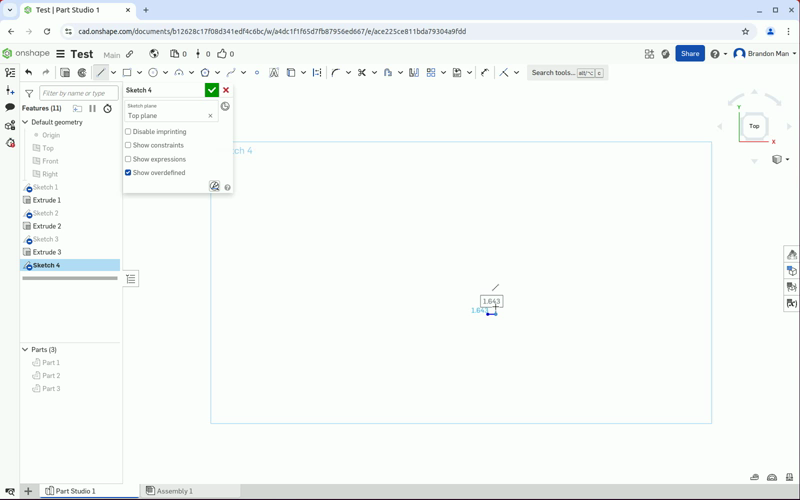
click(495, 306)
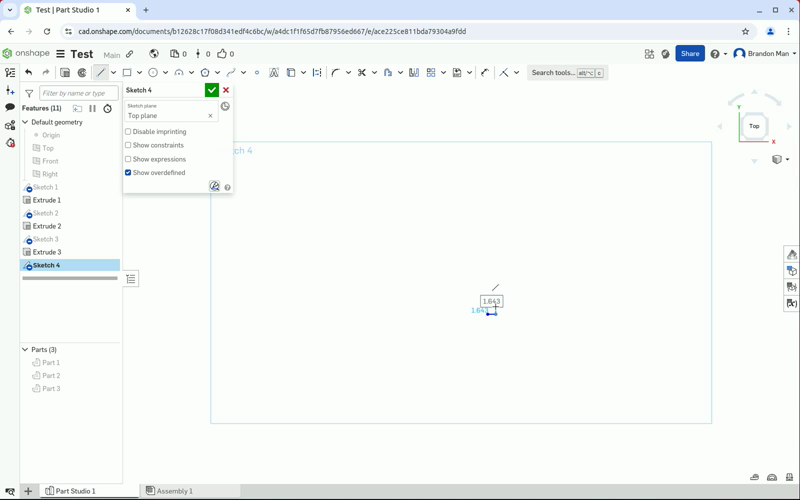
key_up(shift)
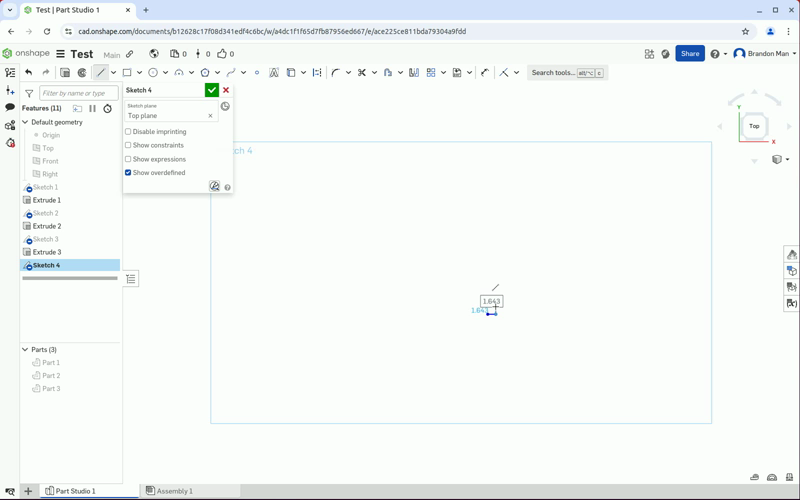
key_down(shift)
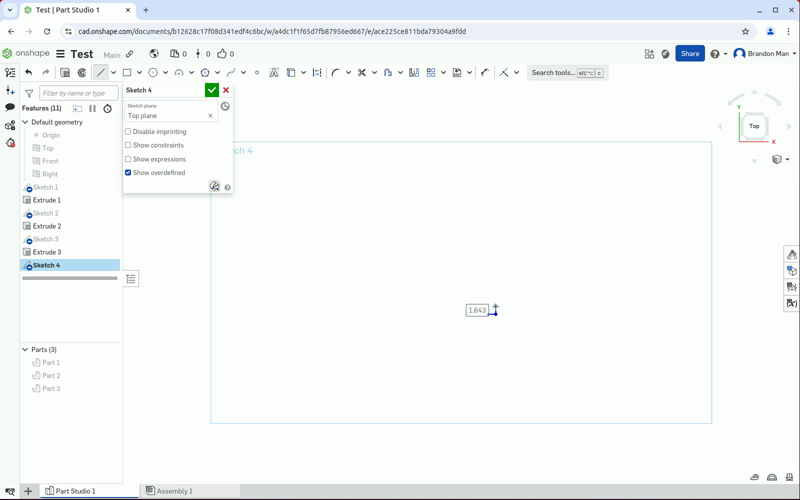
mouse_move(525, 306)
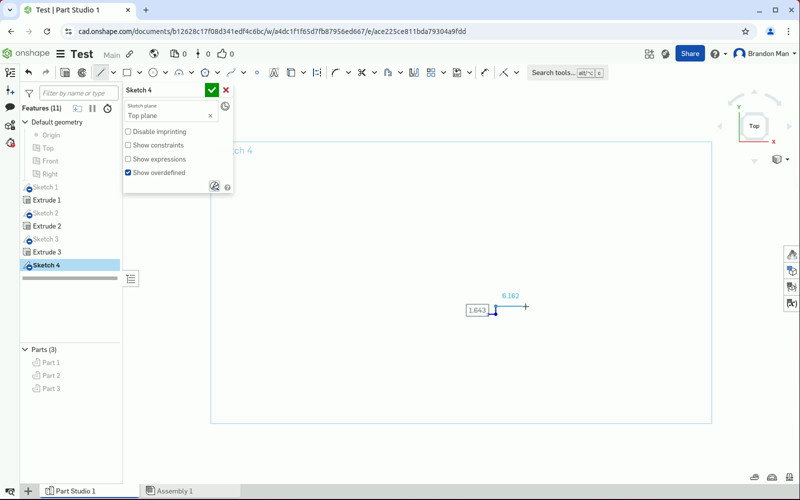
mouse_move(487, 306)
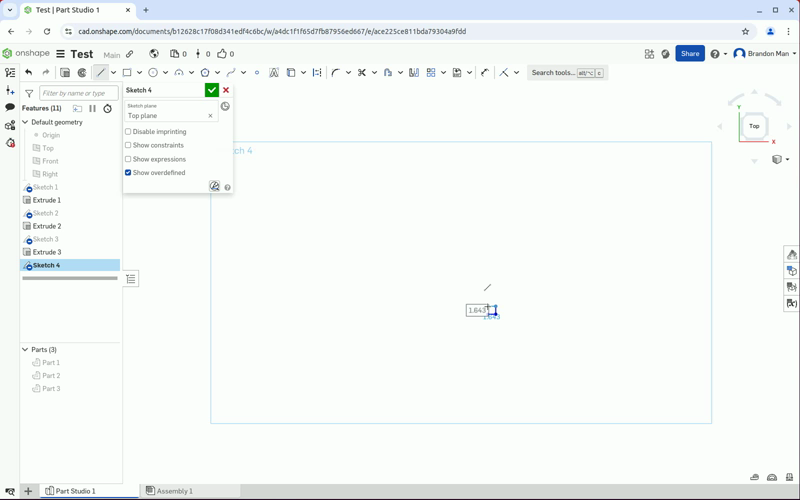
click(487, 306)
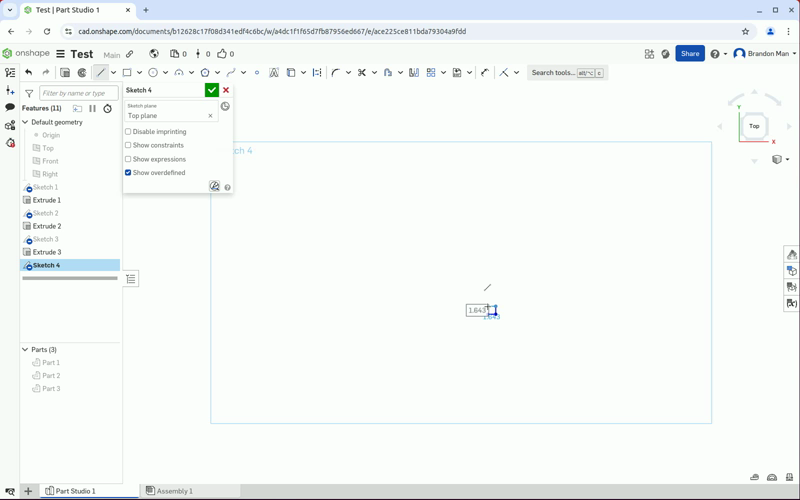
key_up(shift)
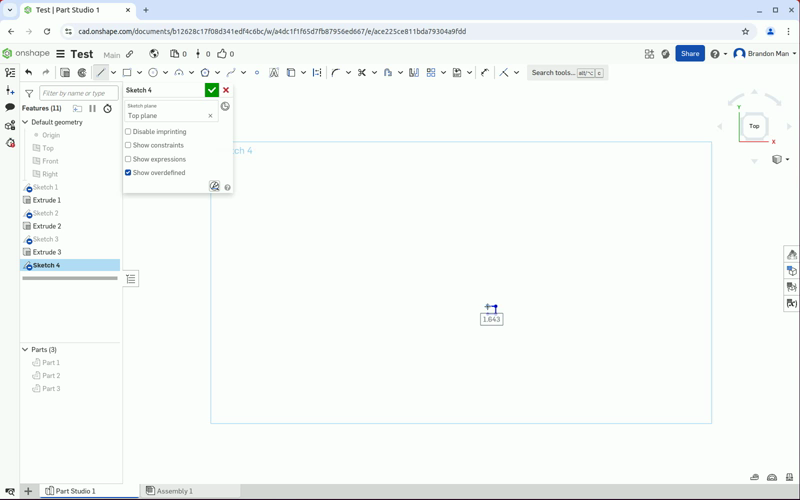
mouse_move(517, 306)
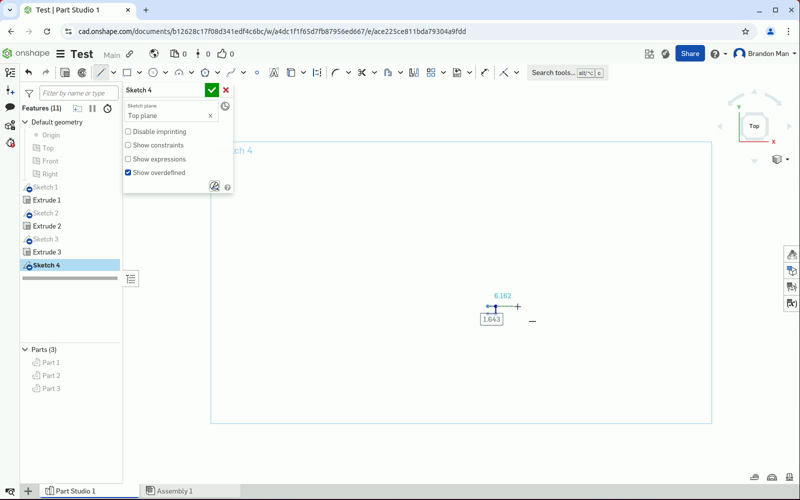
key_down(shift)
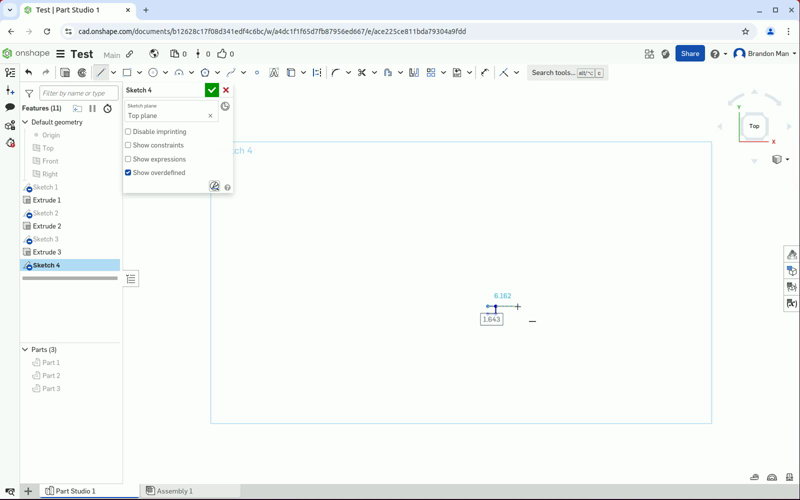
mouse_move(487, 314)
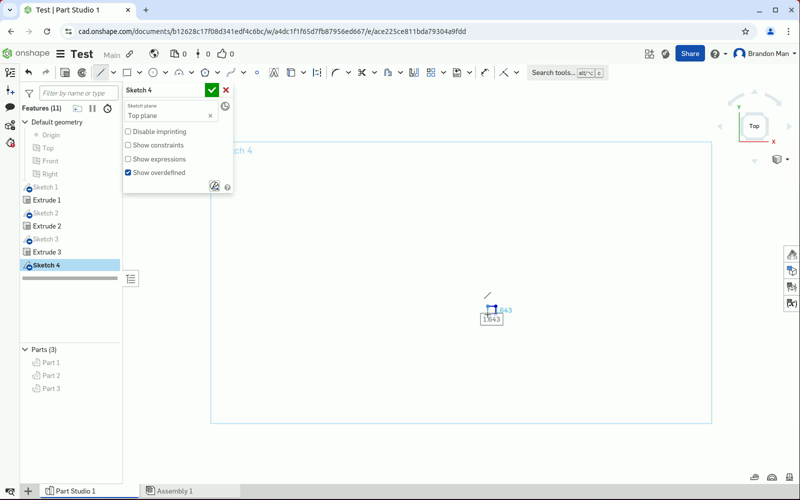
key_up(shift)
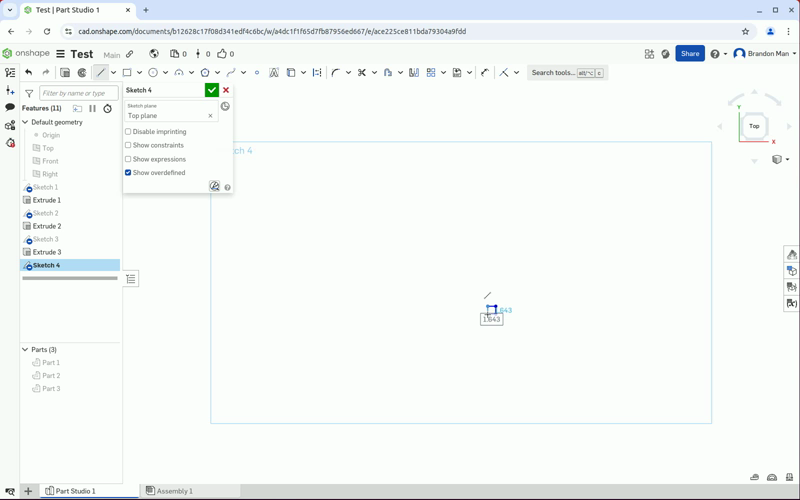
click(487, 314)
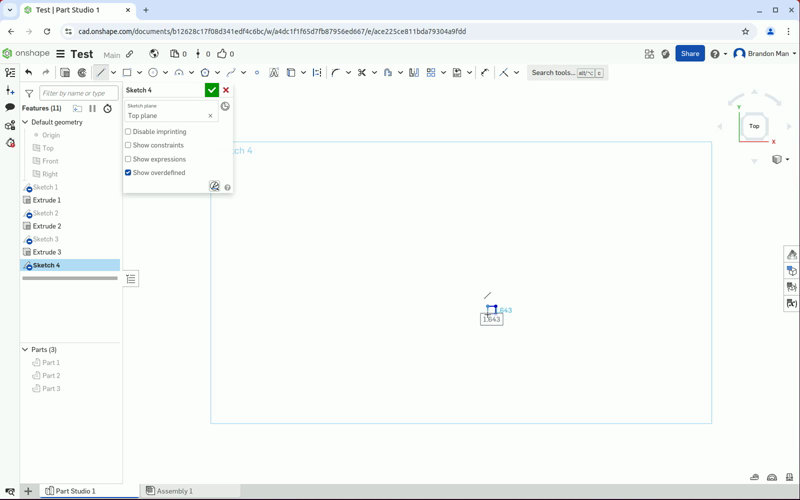
key(esc)
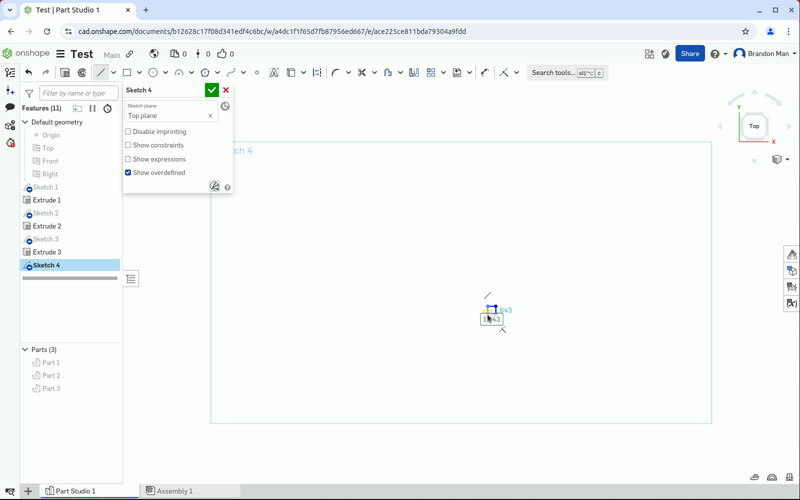
mouse_move(492, 309)
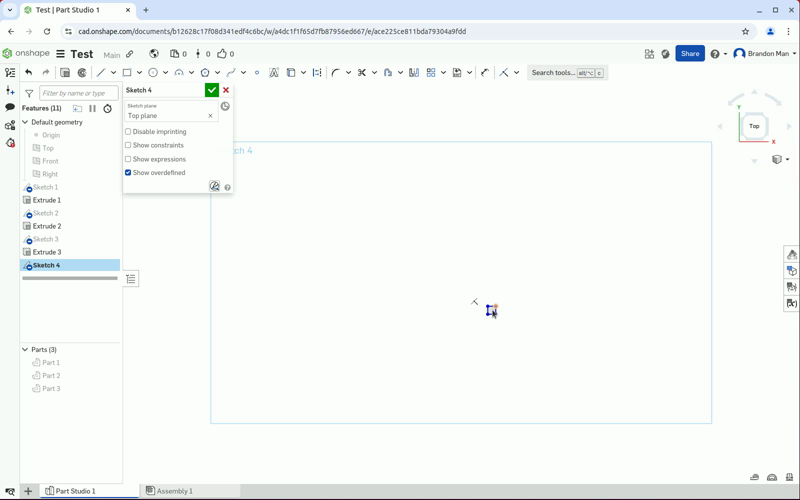
scroll(6)
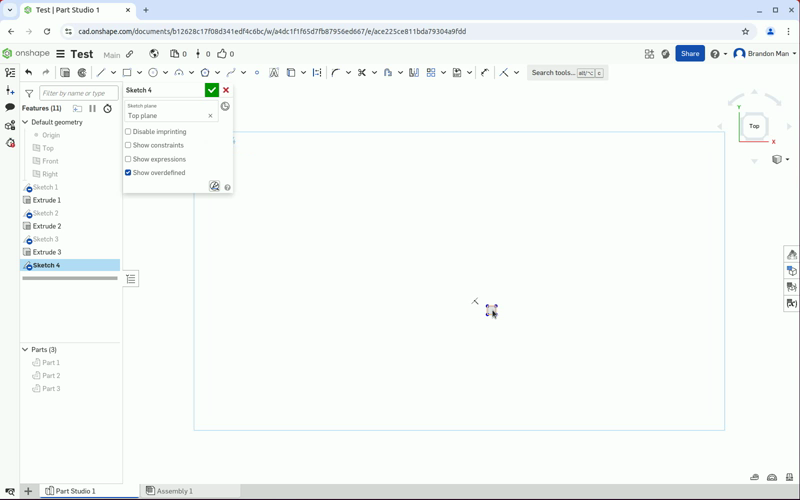
scroll(6)
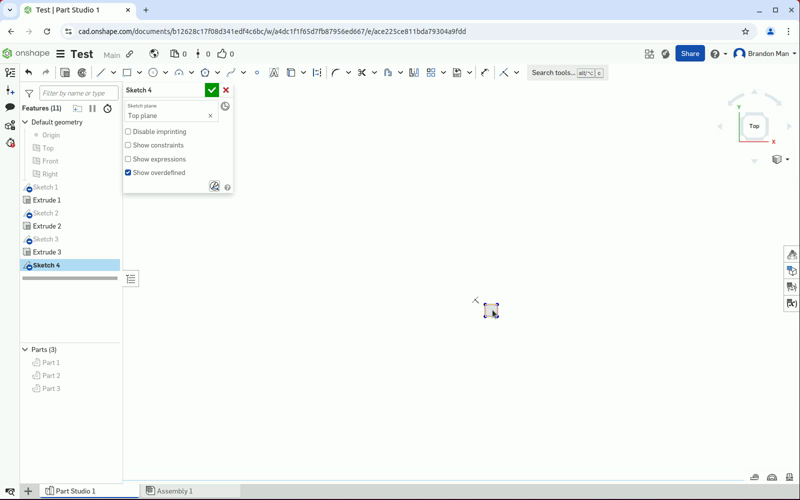
scroll(6)
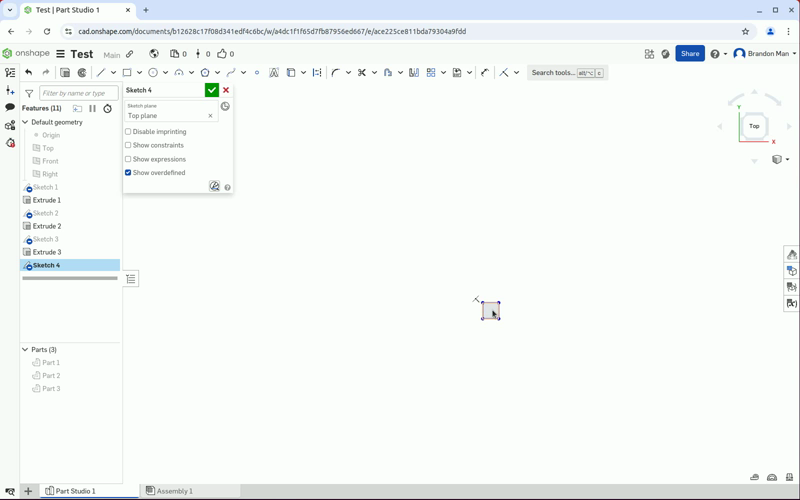
scroll(6)
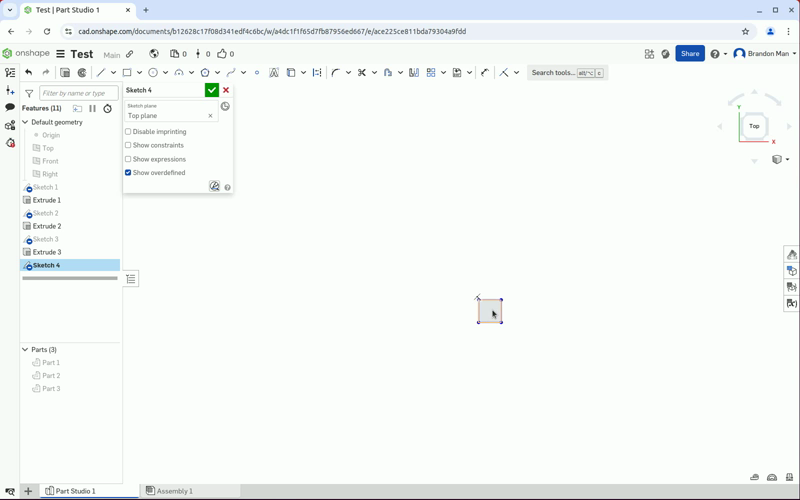
scroll(6)
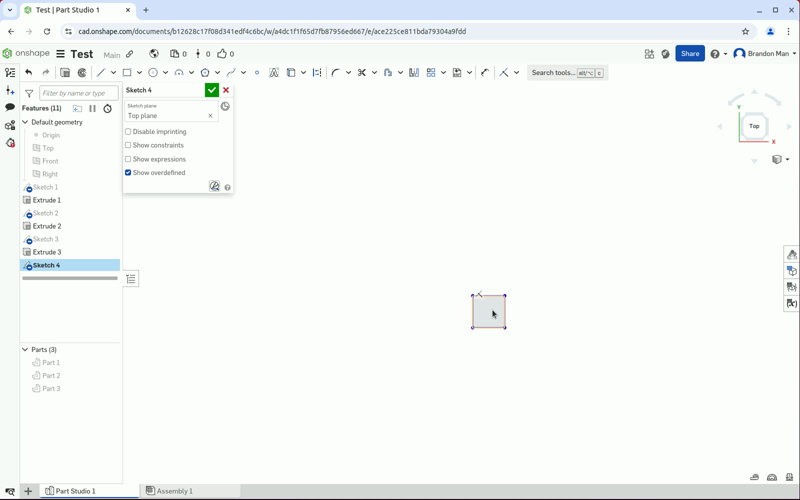
scroll(6)
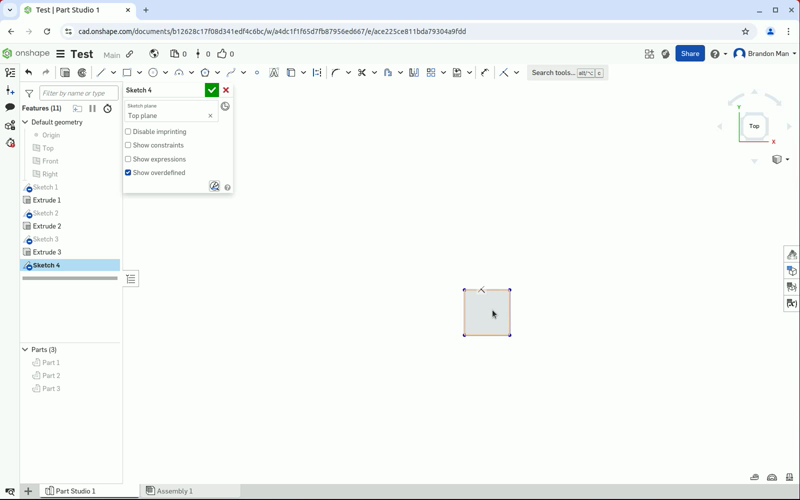
scroll(6)
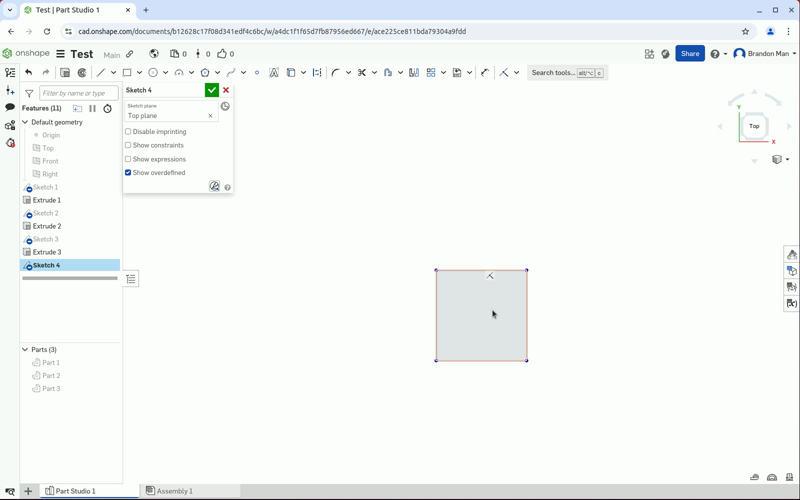
click(492, 309)
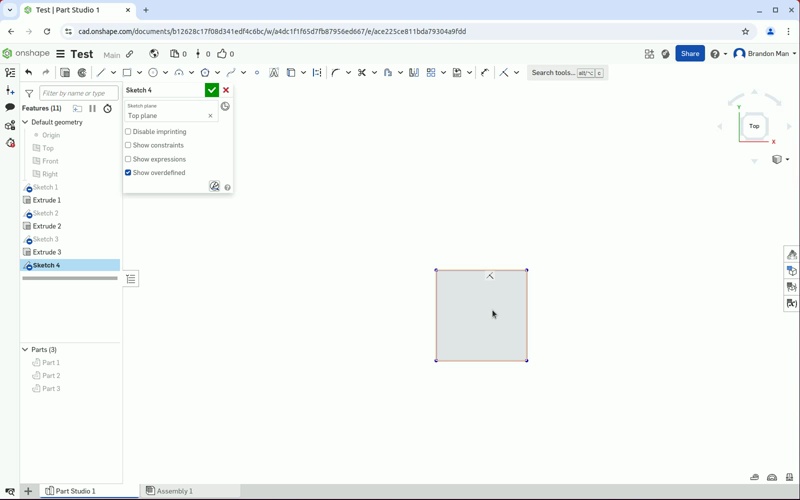
scroll(-6)
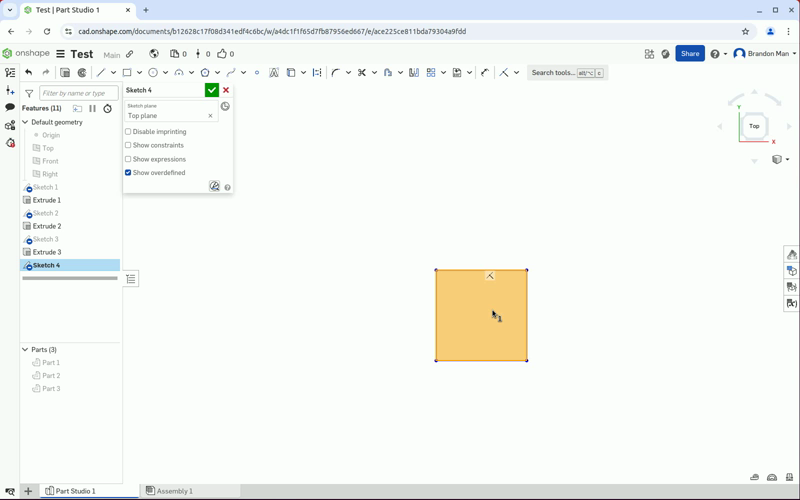
scroll(-6)
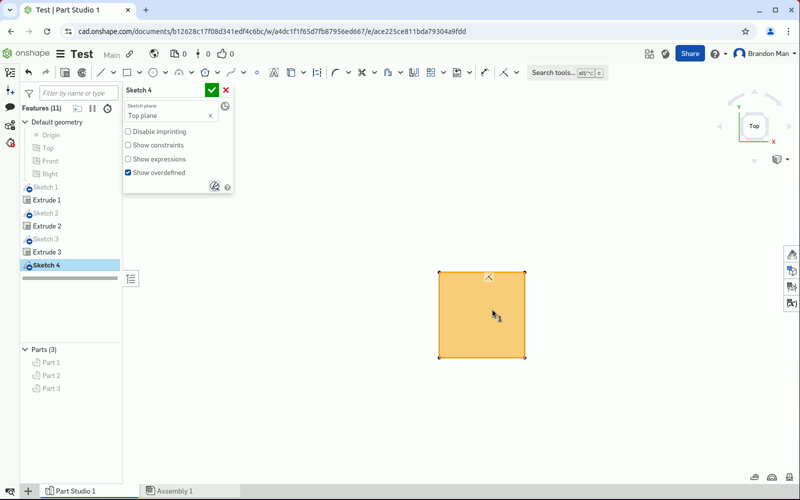
scroll(-6)
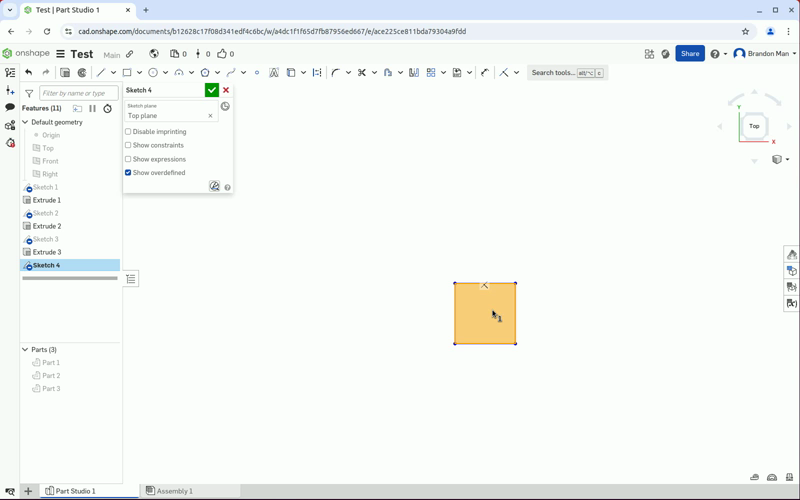
scroll(-6)
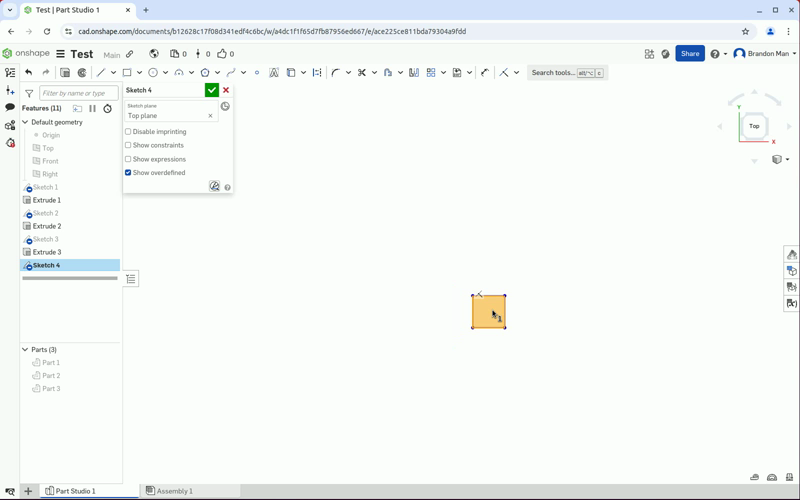
scroll(-6)
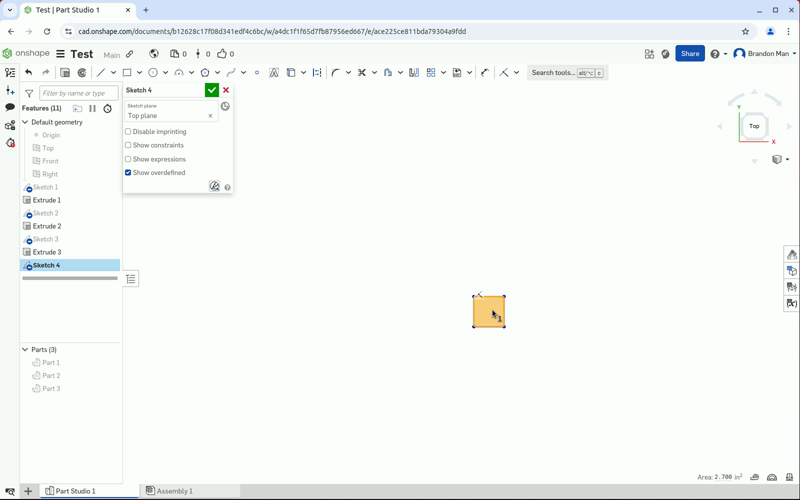
scroll(-6)
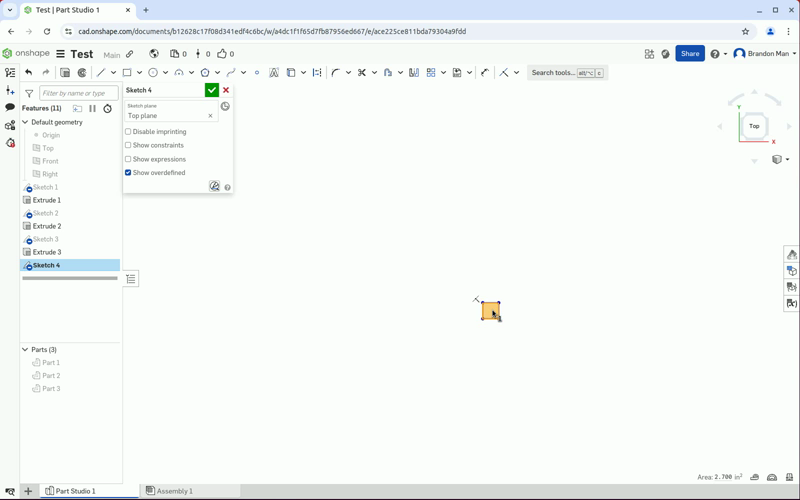
scroll(-6)
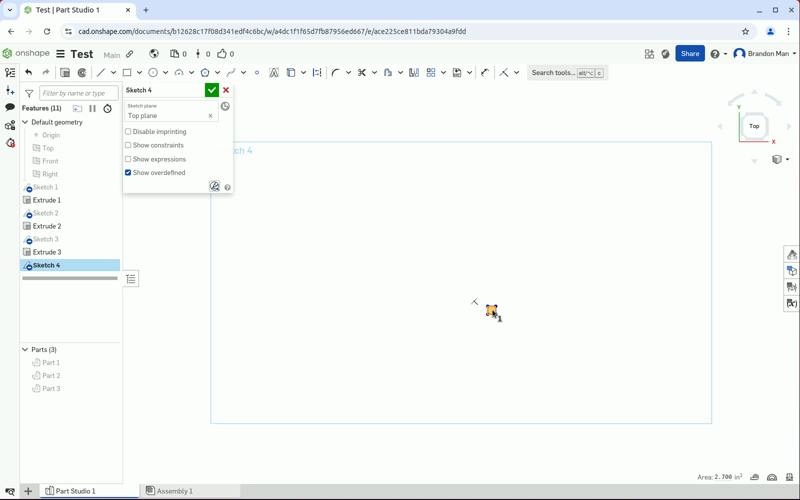
mouse_move(73, 352)
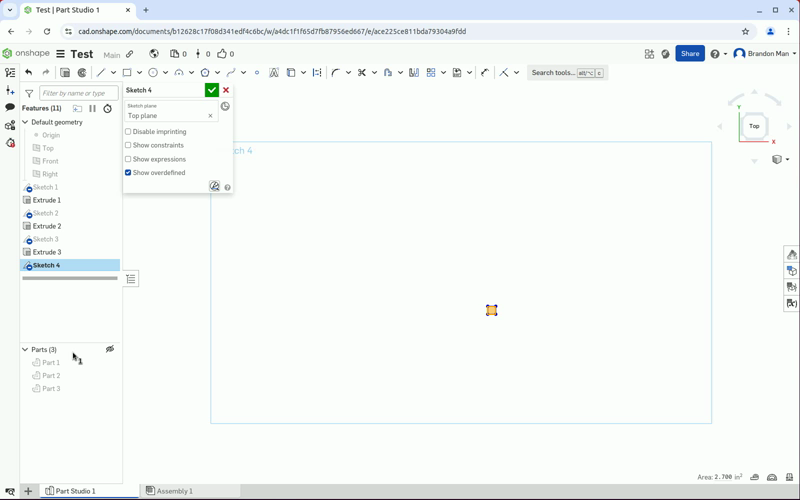
key(shift+y)
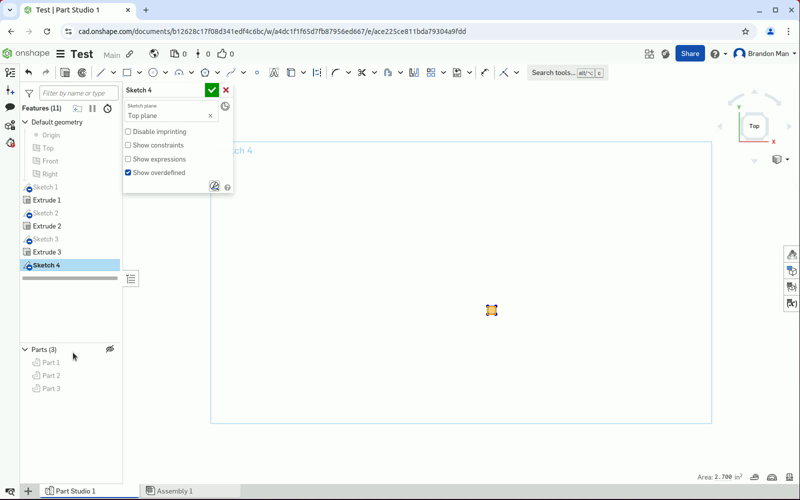
key(shift+e)
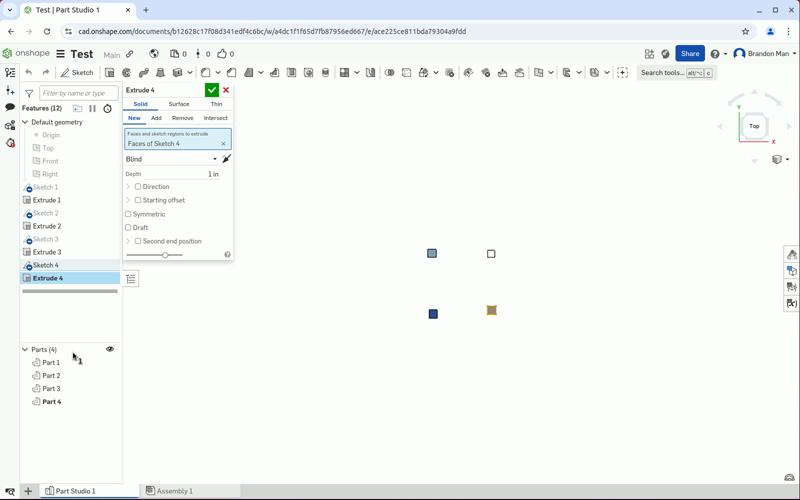
mouse_move(143, 106)
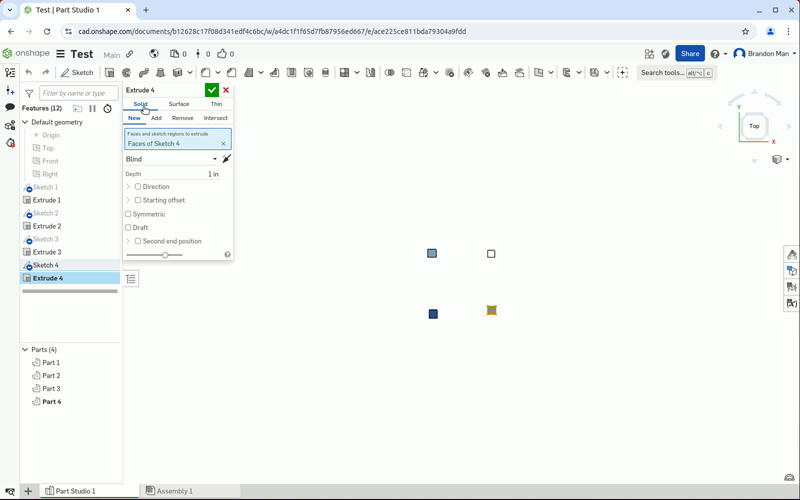
click(143, 106)
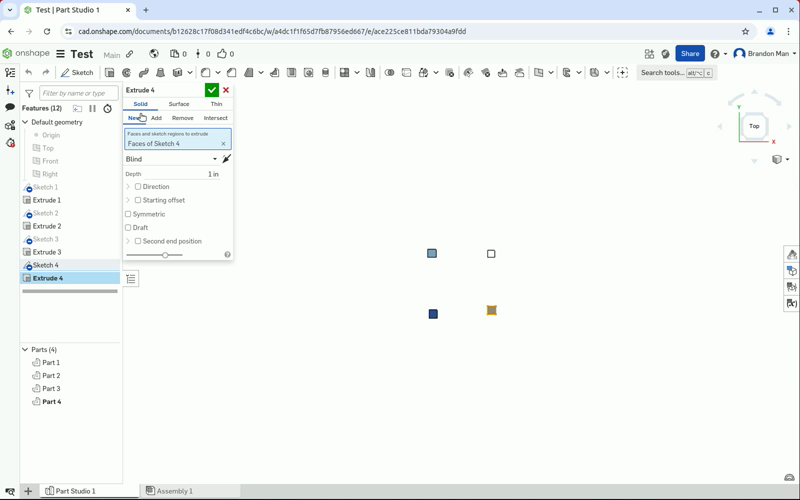
mouse_move(137, 120)
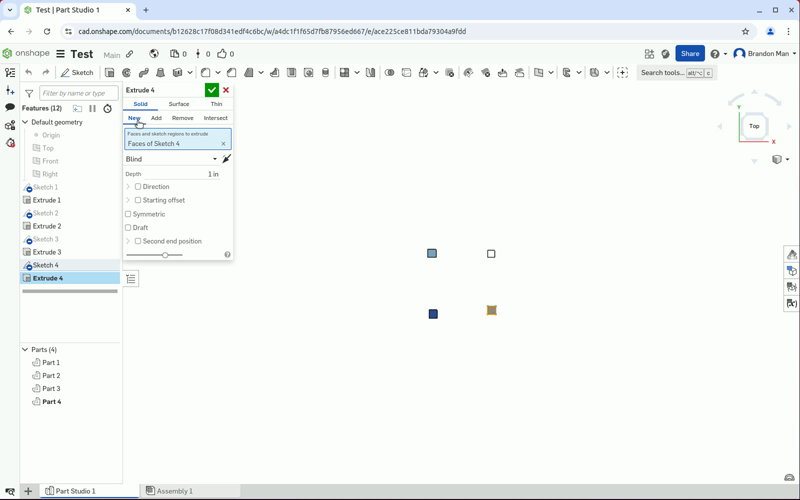
click(137, 120)
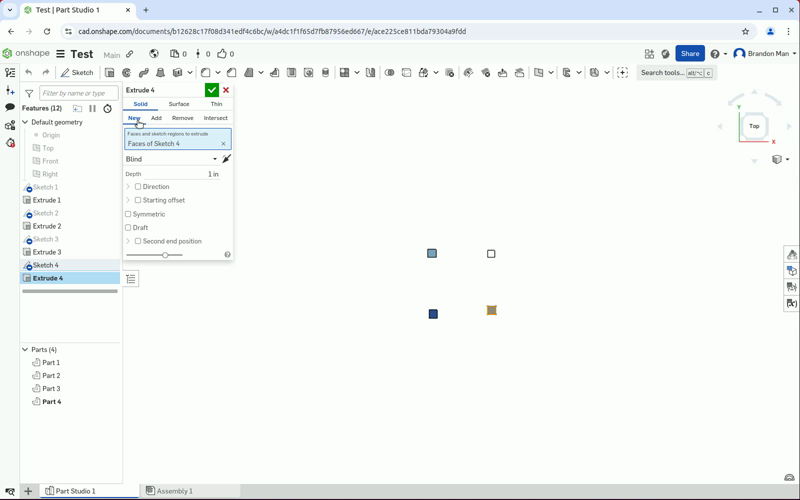
key(tab, 4)
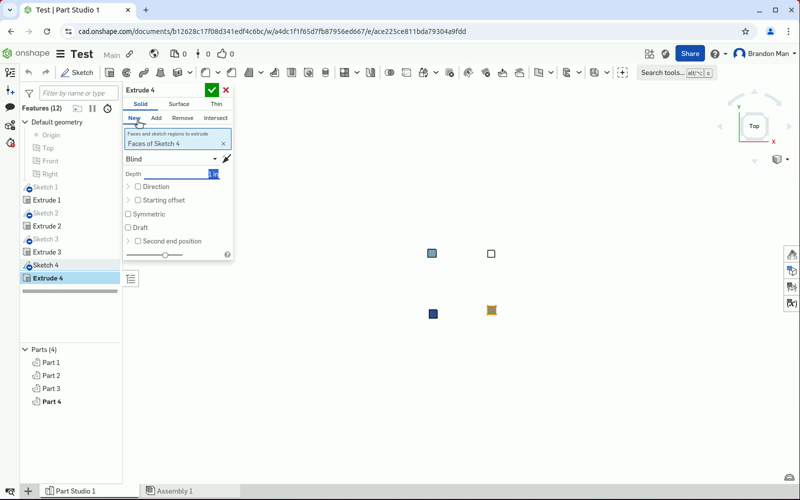
text(14.202)
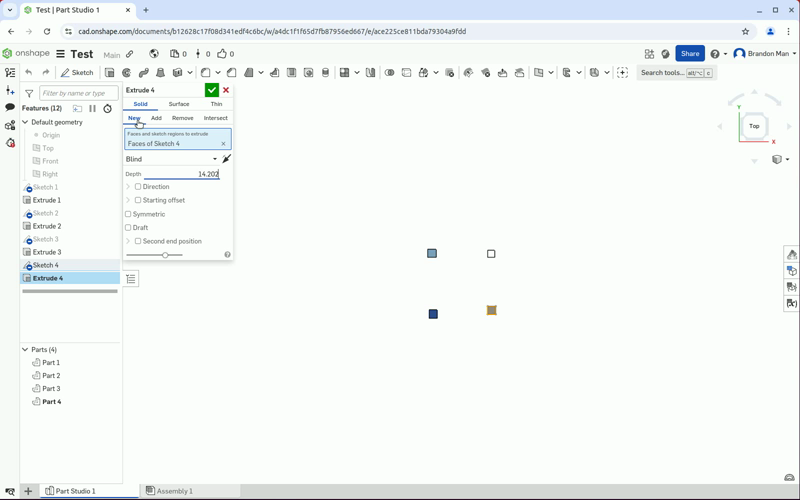
key(enter)
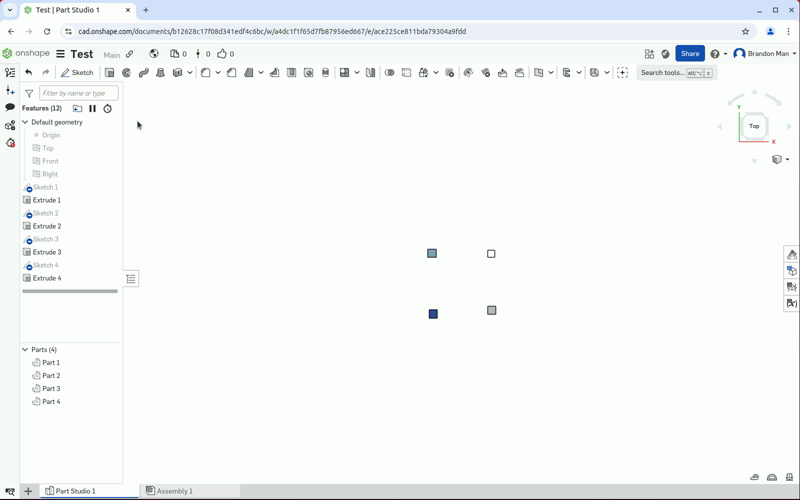
key(shift+h)
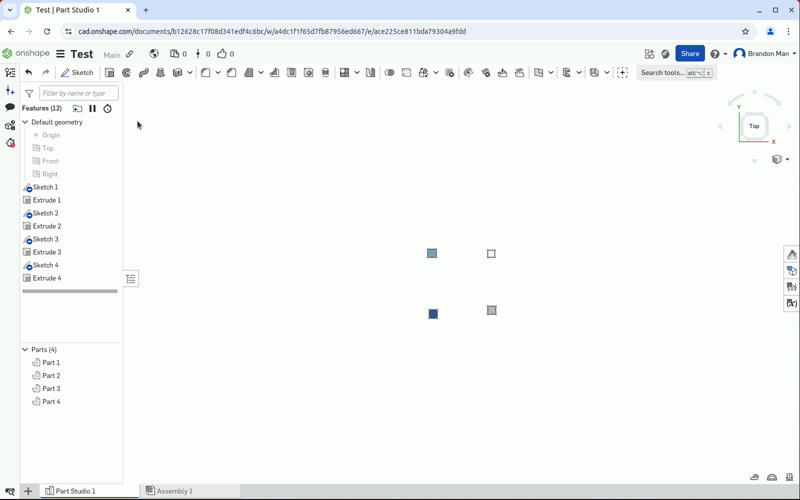
key(shift+h)
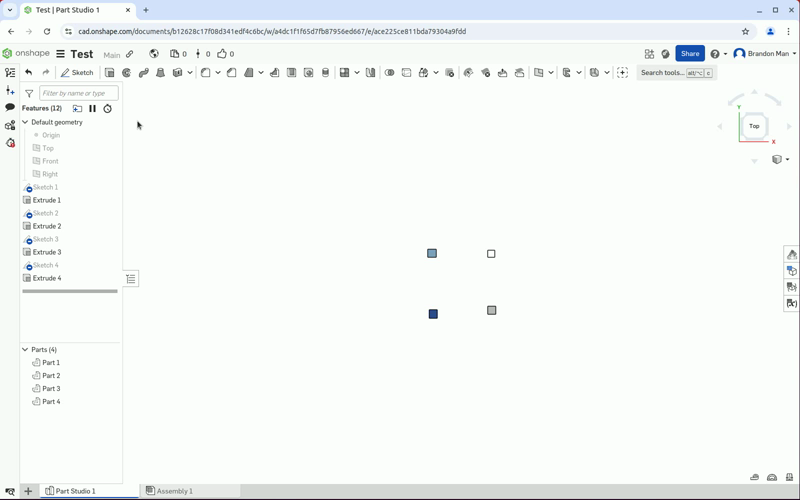
mouse_move(73, 189)
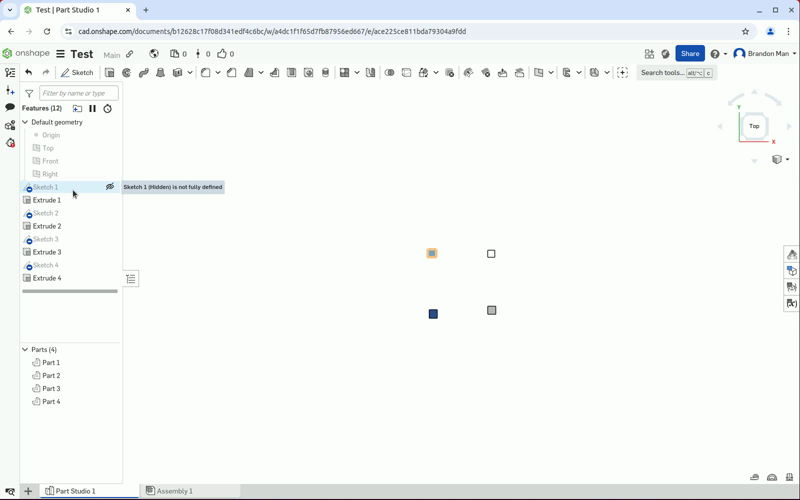
click(73, 189)
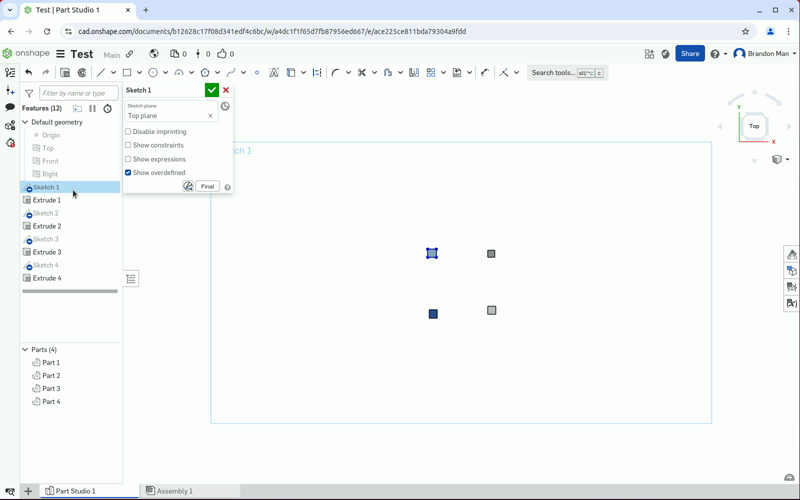
mouse_move(229, 92)
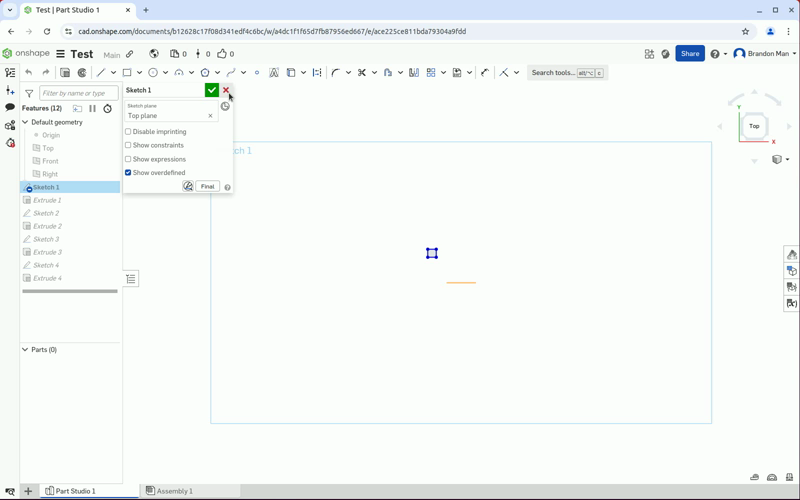
click(229, 92)
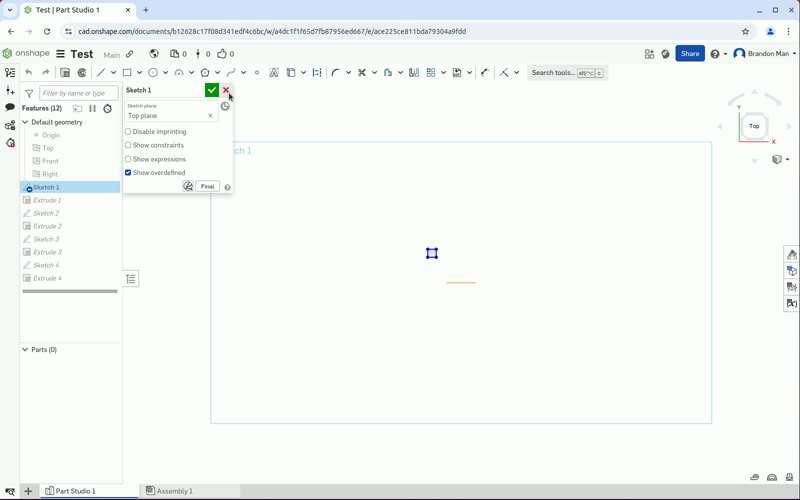
key(shift+s)
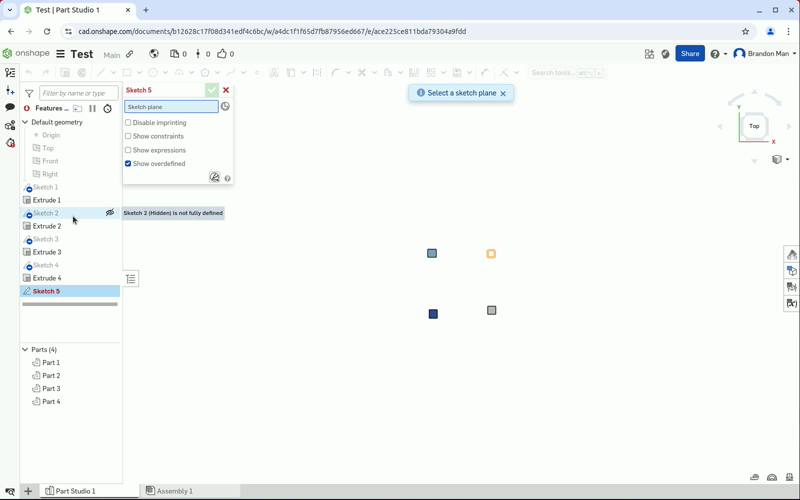
scroll(3)
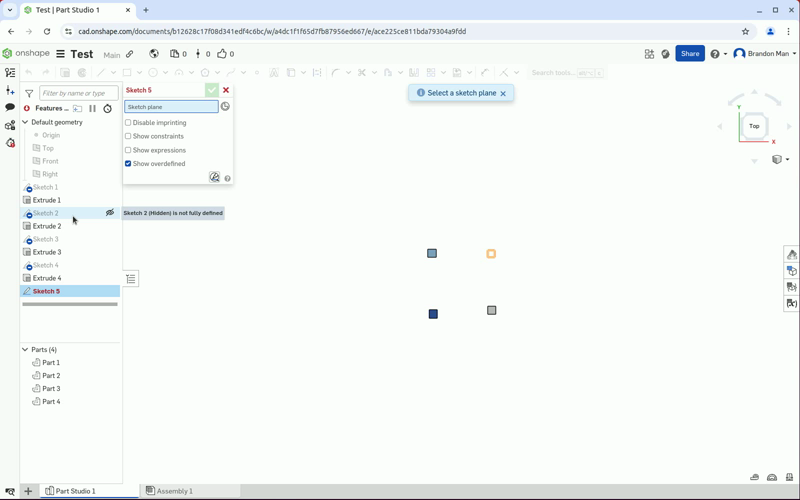
mouse_move(73, 150)
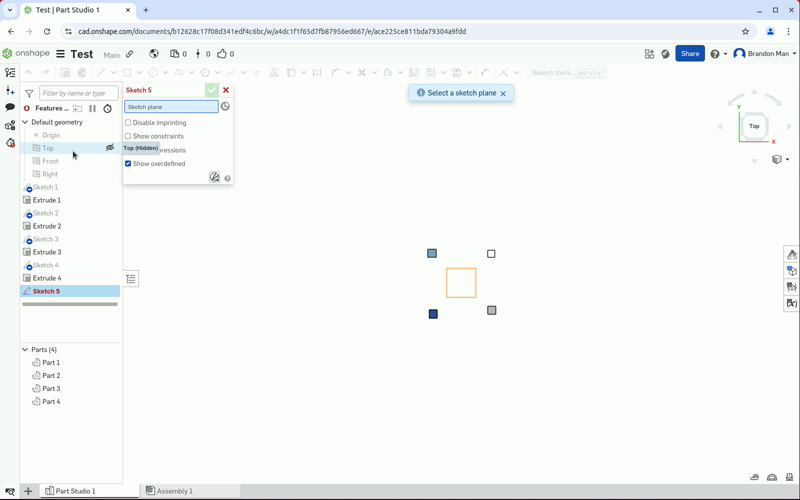
click(73, 150)
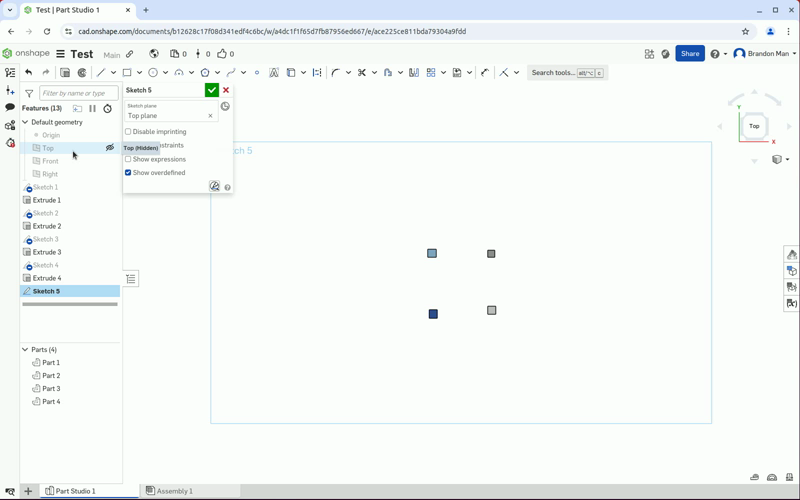
mouse_move(73, 352)
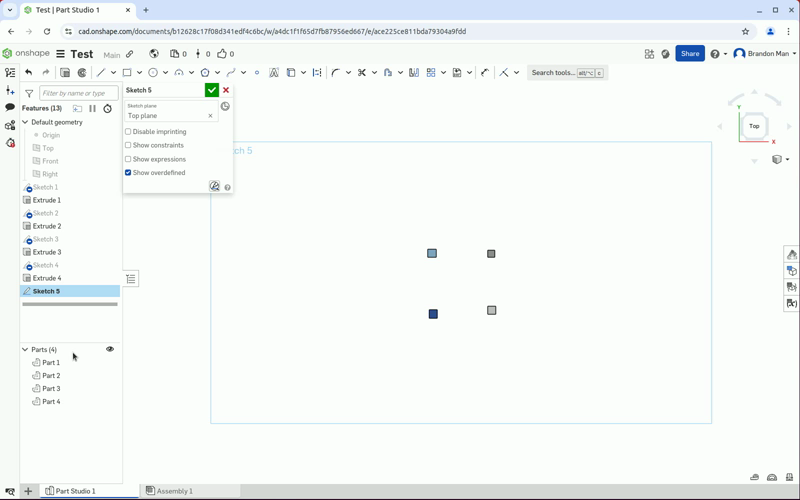
key(y)
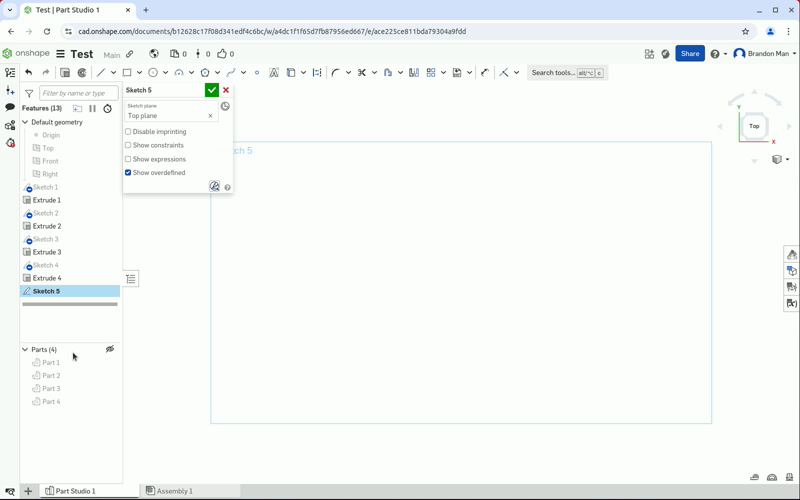
key(l)
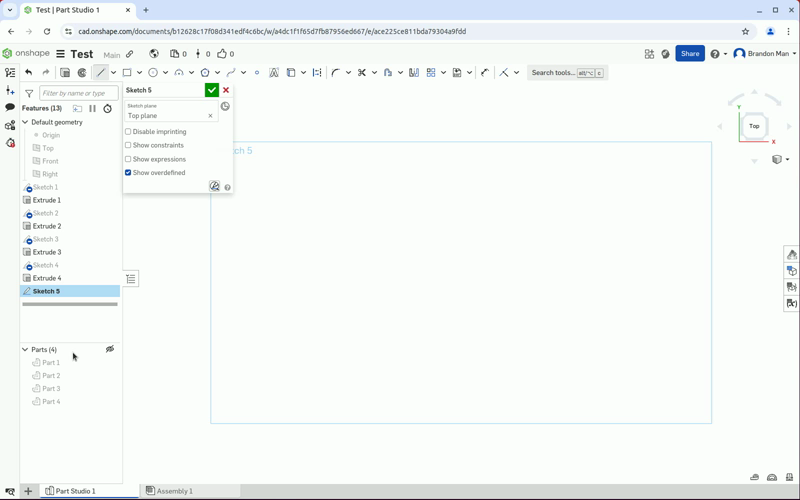
key_down(shift)
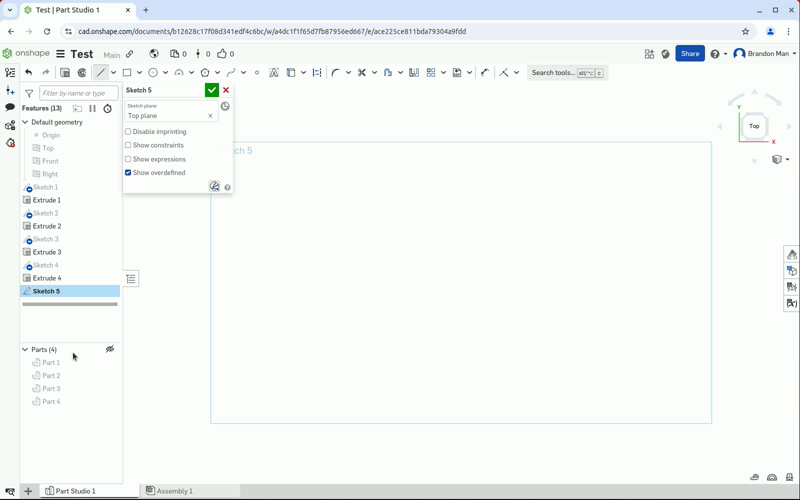
mouse_move(427, 257)
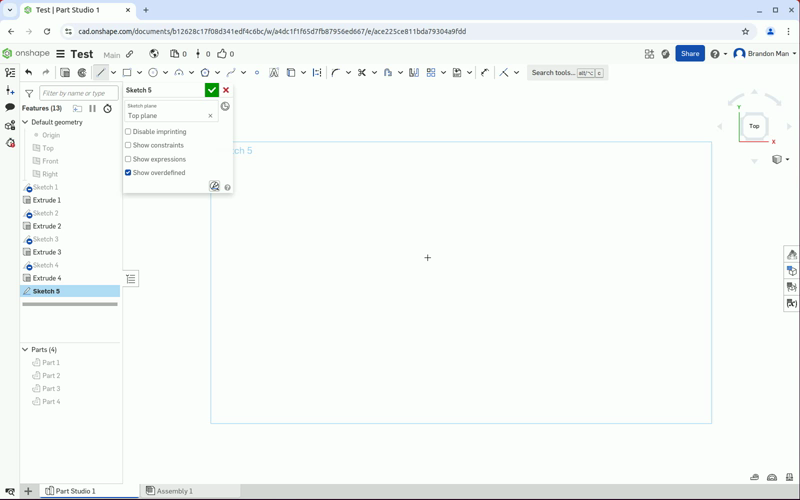
click(427, 257)
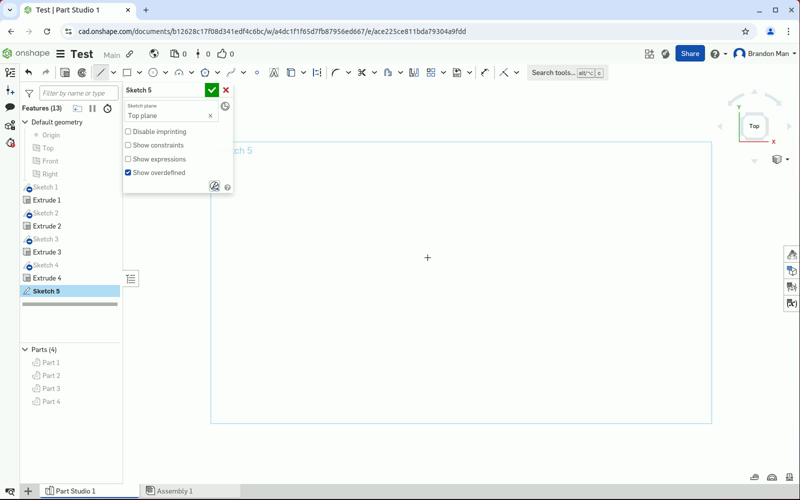
key_up(shift)
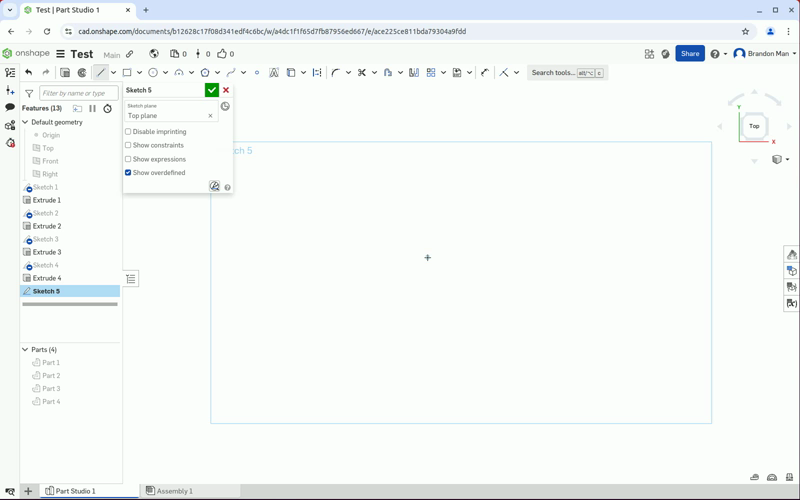
key_down(shift)
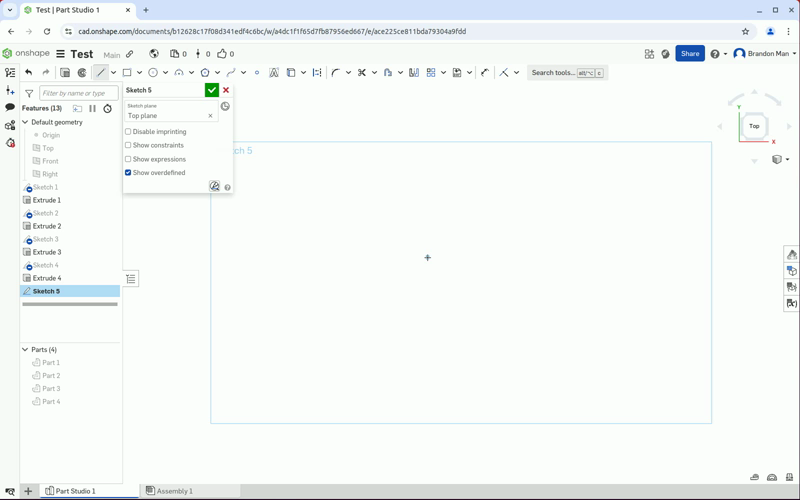
mouse_move(457, 257)
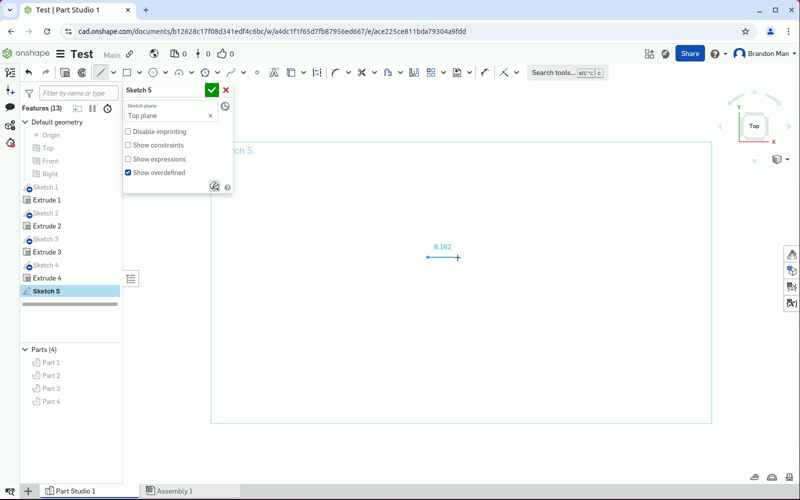
mouse_move(436, 257)
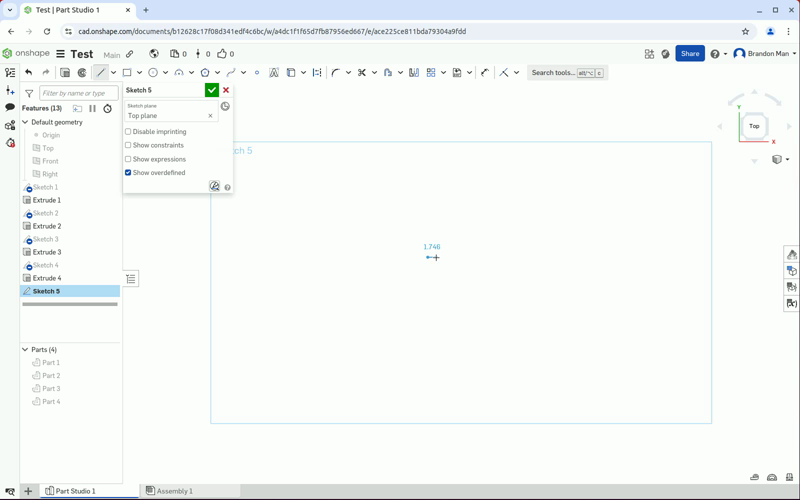
click(436, 257)
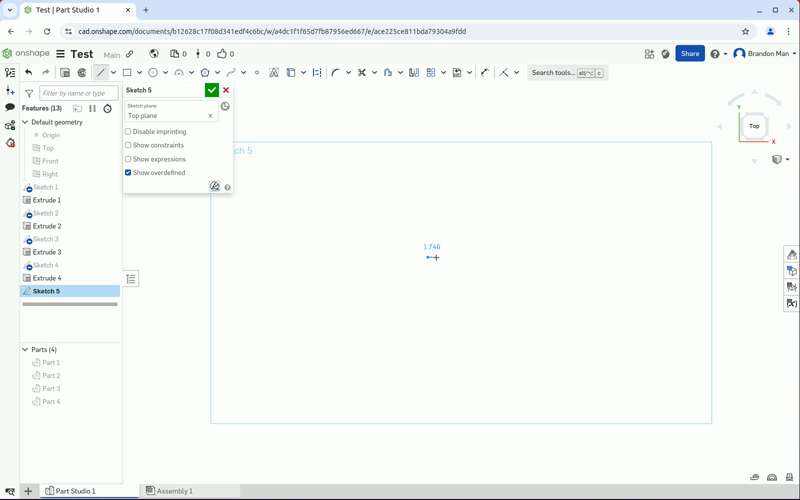
key_up(shift)
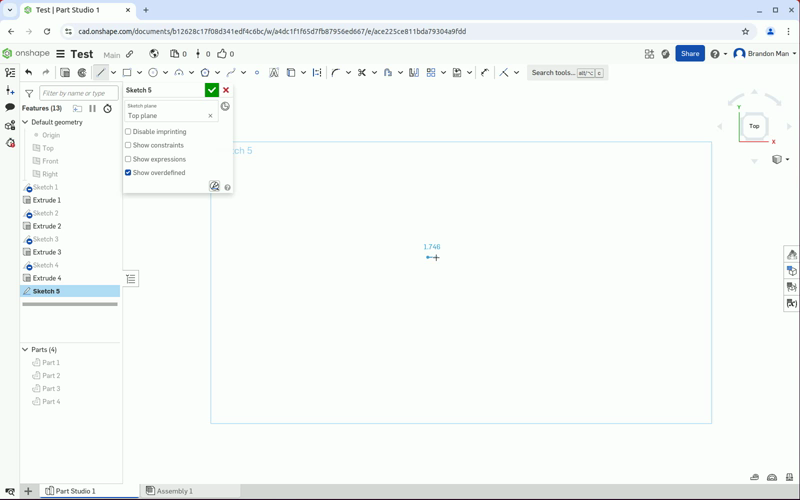
key_down(shift)
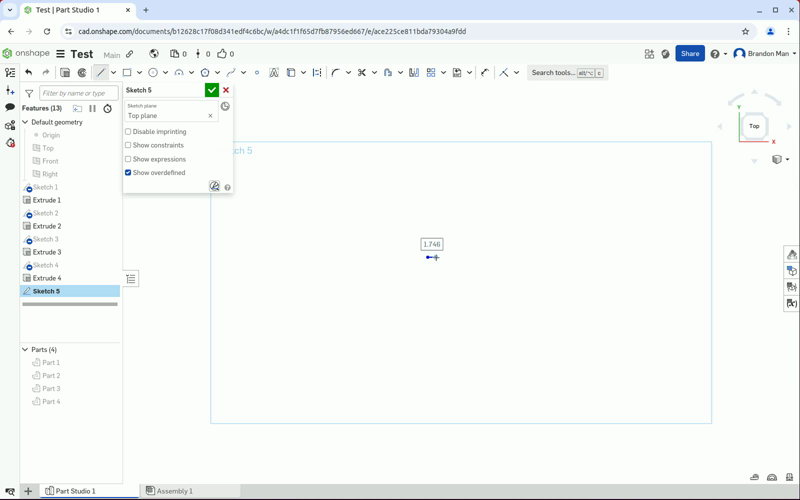
mouse_move(466, 257)
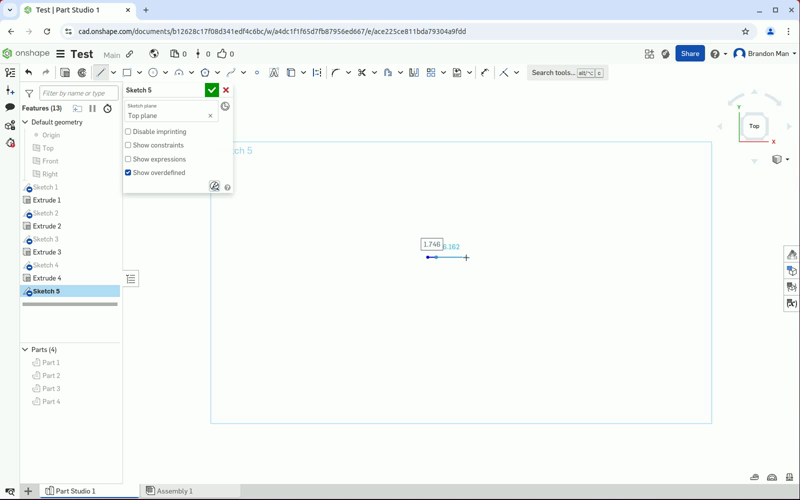
mouse_move(436, 249)
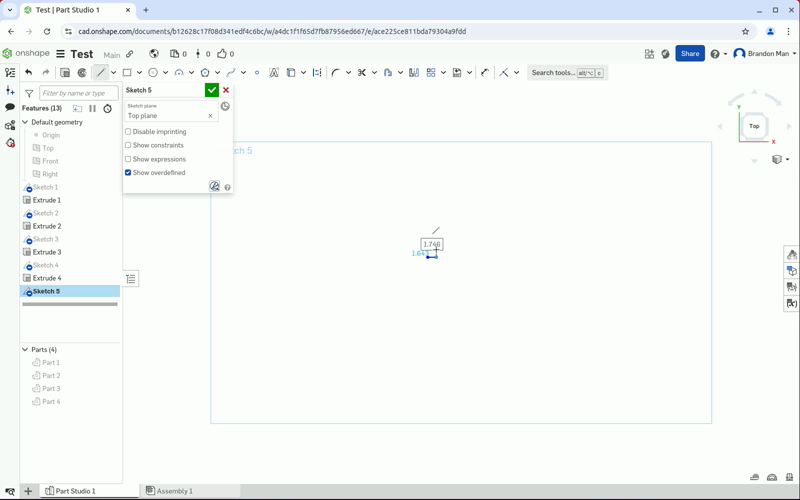
click(436, 249)
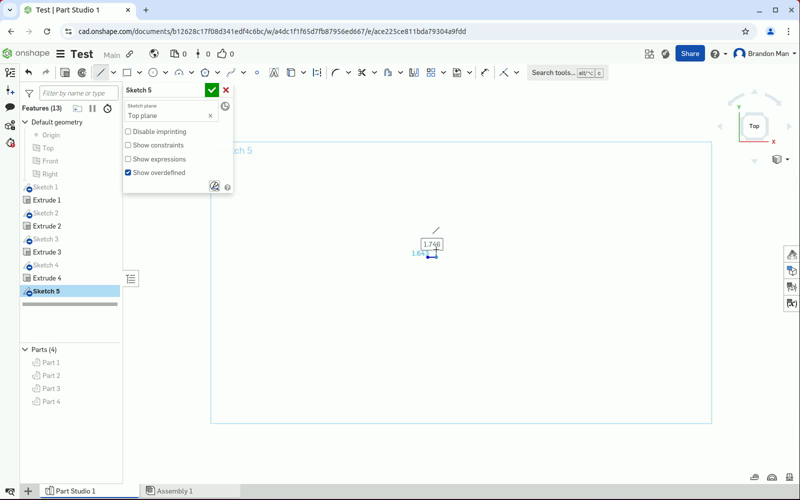
key_up(shift)
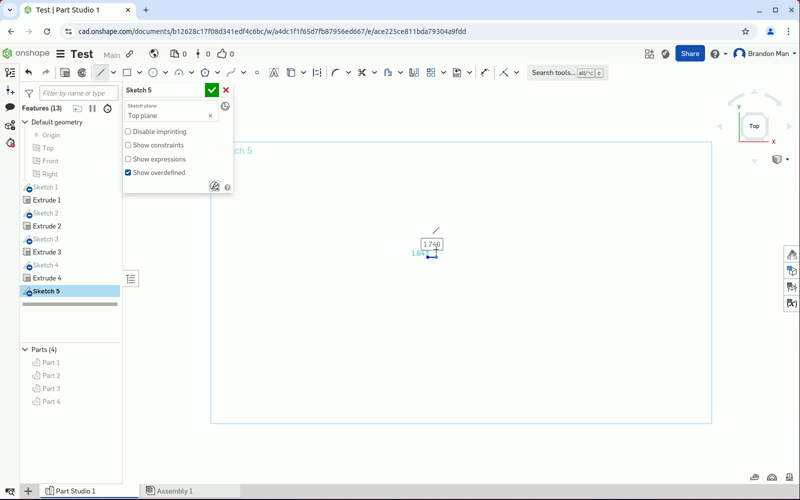
key_down(shift)
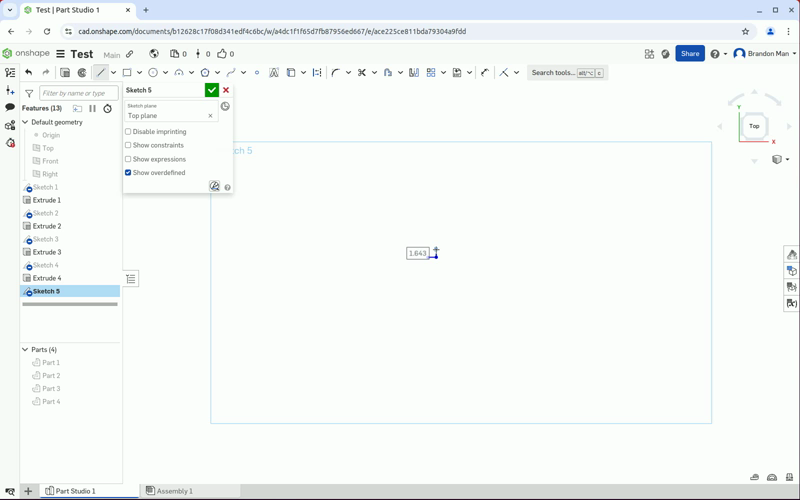
mouse_move(466, 249)
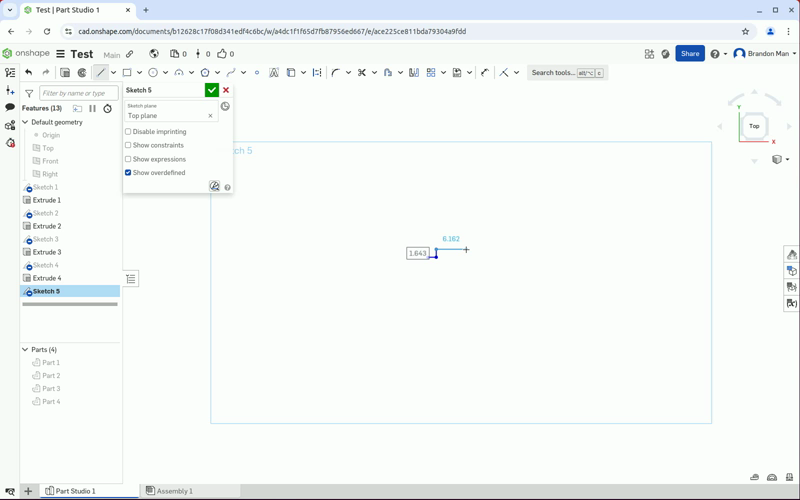
mouse_move(427, 249)
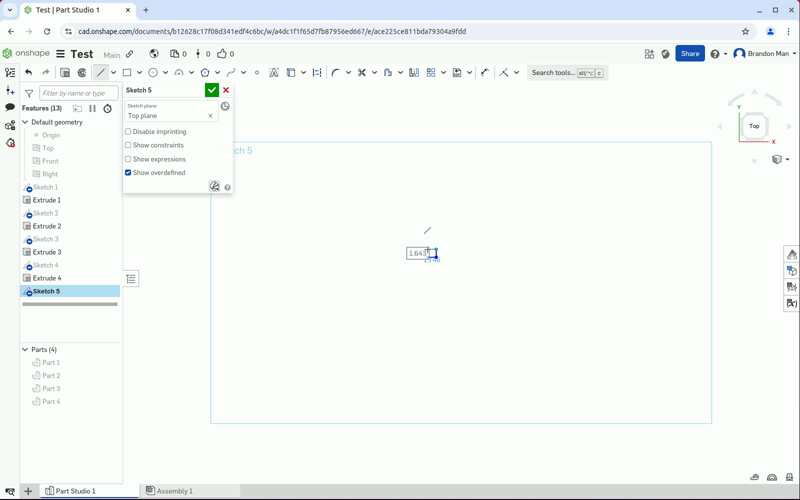
click(427, 249)
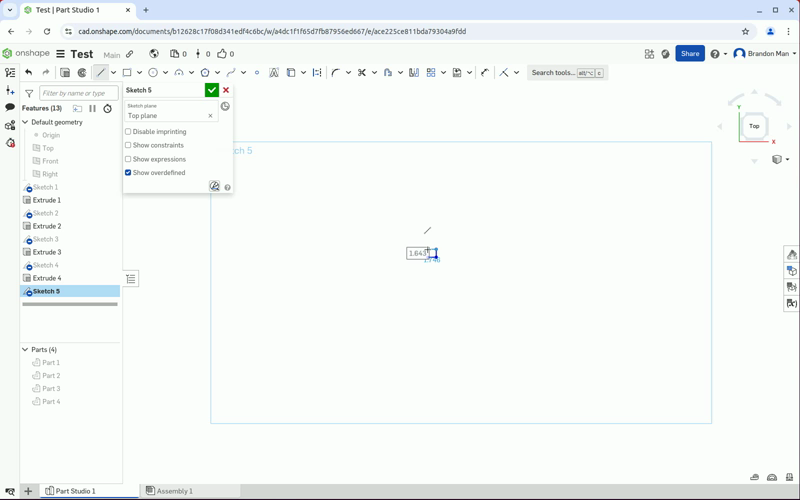
key_up(shift)
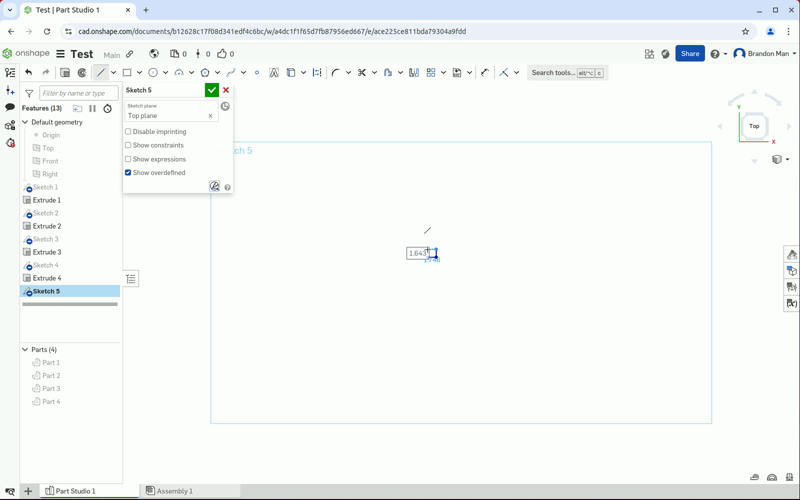
mouse_move(457, 249)
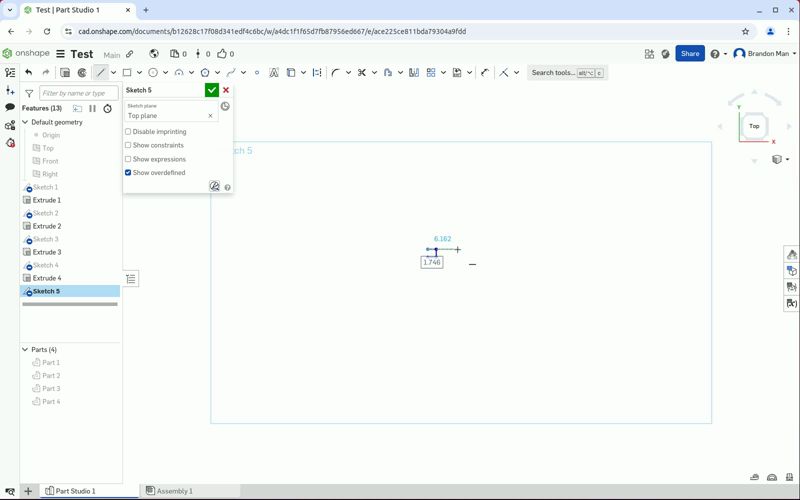
key_down(shift)
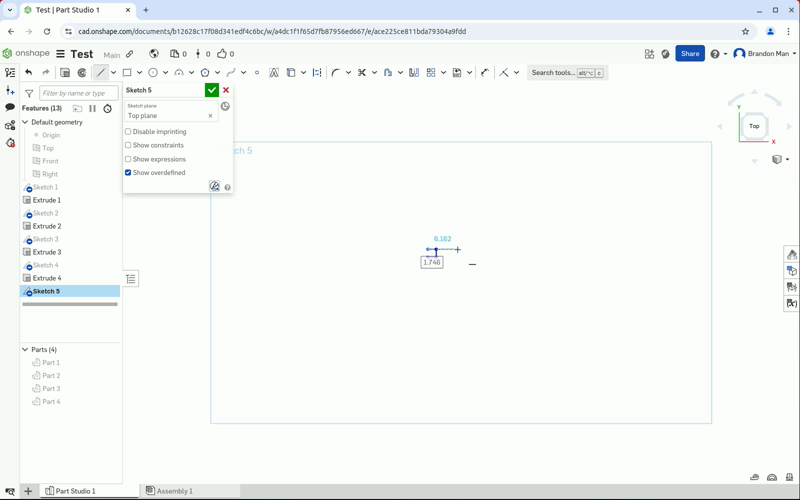
mouse_move(427, 257)
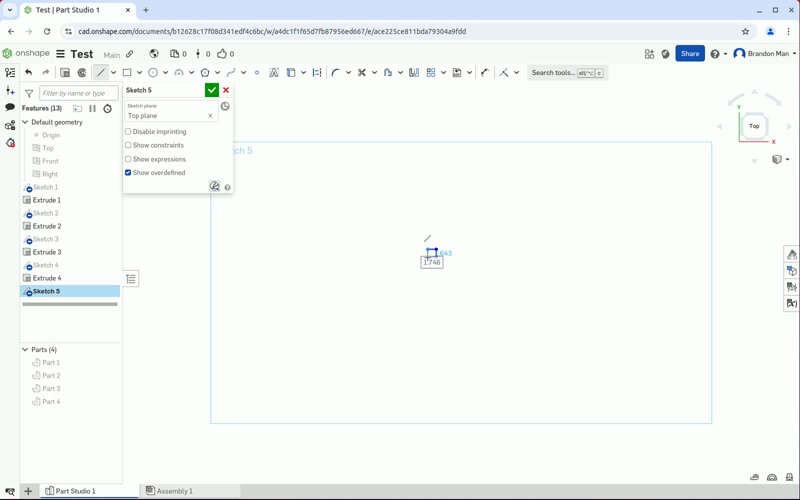
key_up(shift)
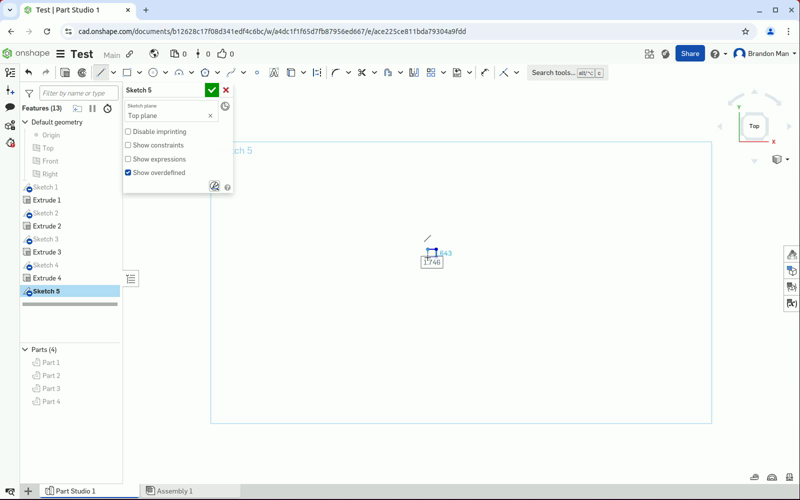
click(427, 257)
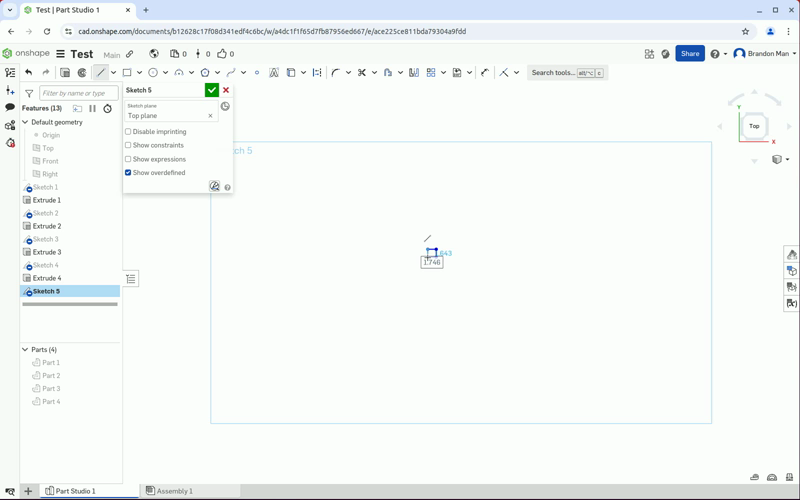
key(esc)
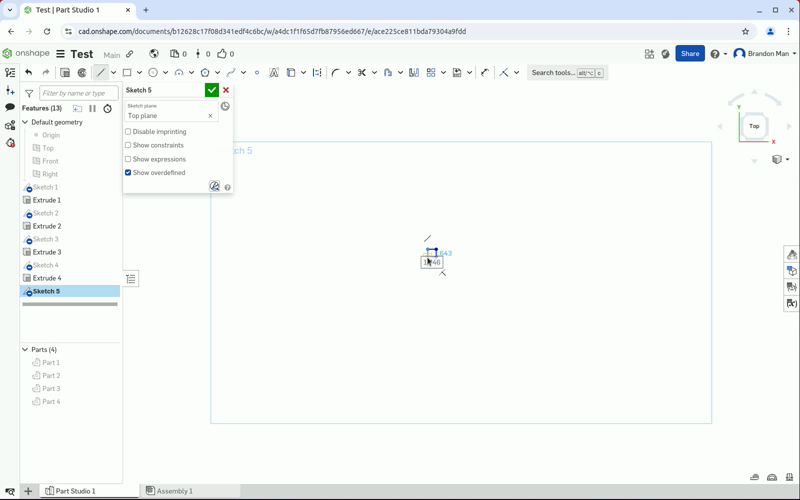
mouse_move(433, 251)
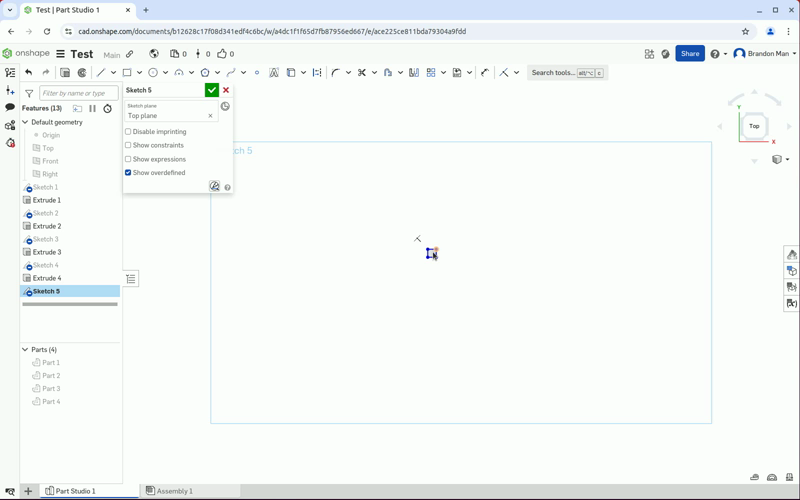
scroll(6)
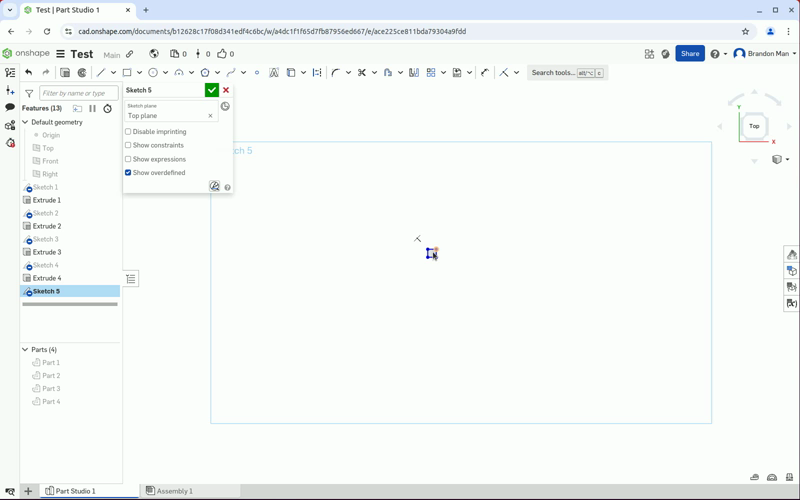
scroll(6)
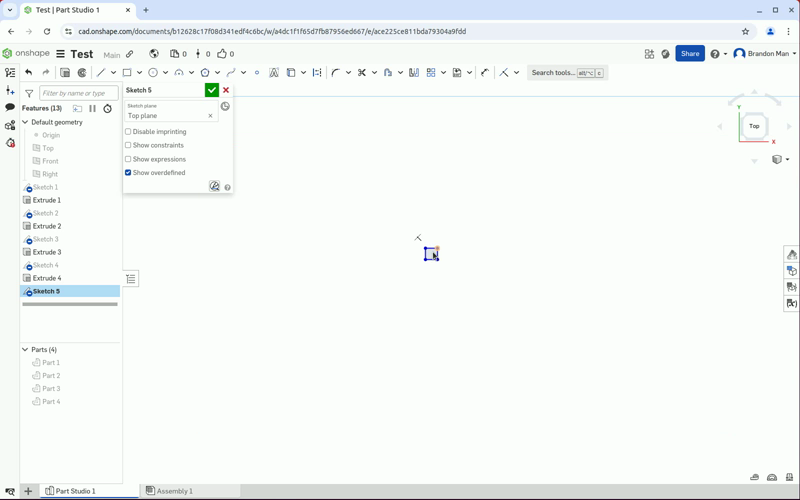
scroll(6)
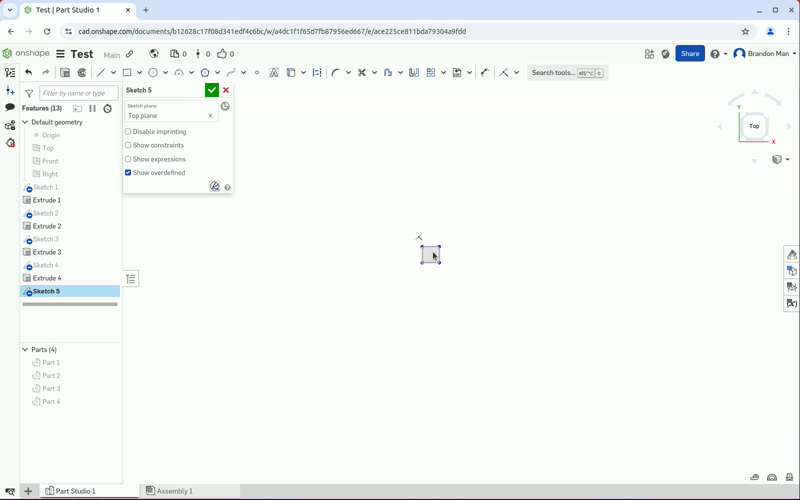
scroll(6)
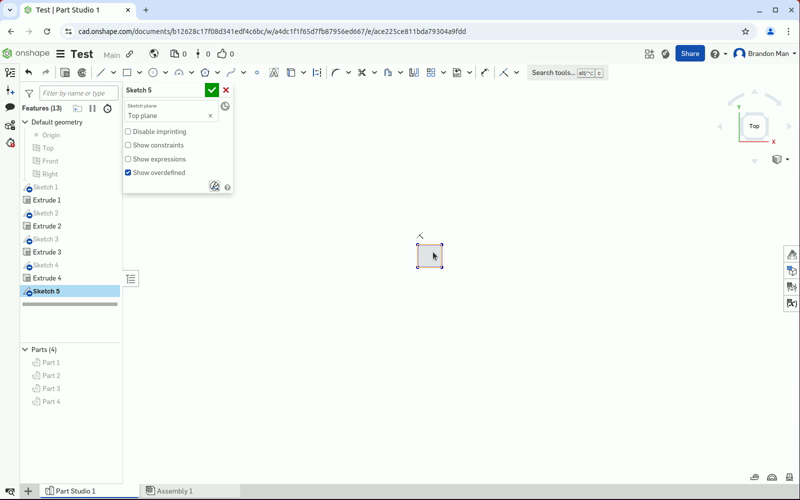
scroll(6)
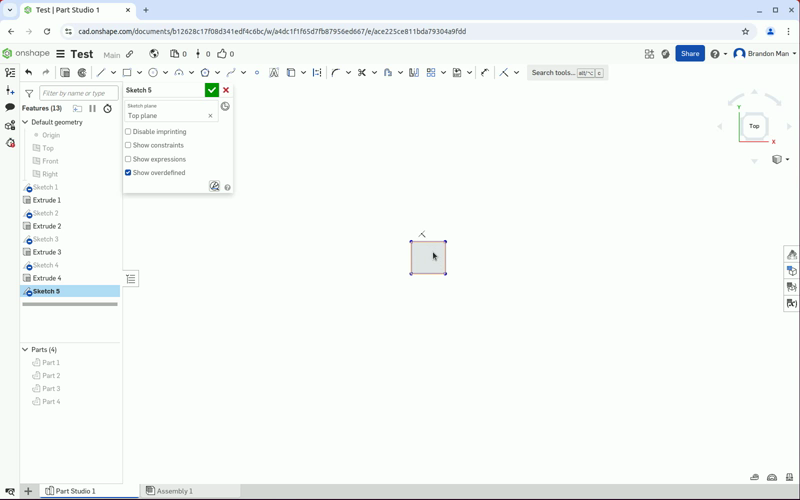
scroll(6)
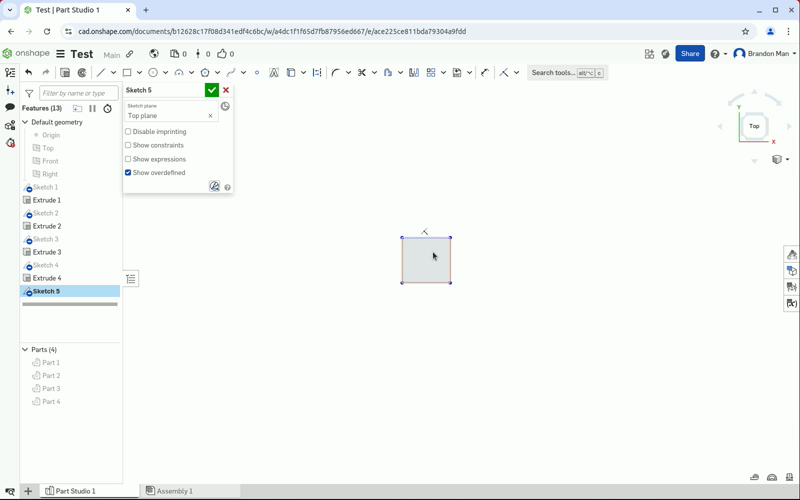
scroll(6)
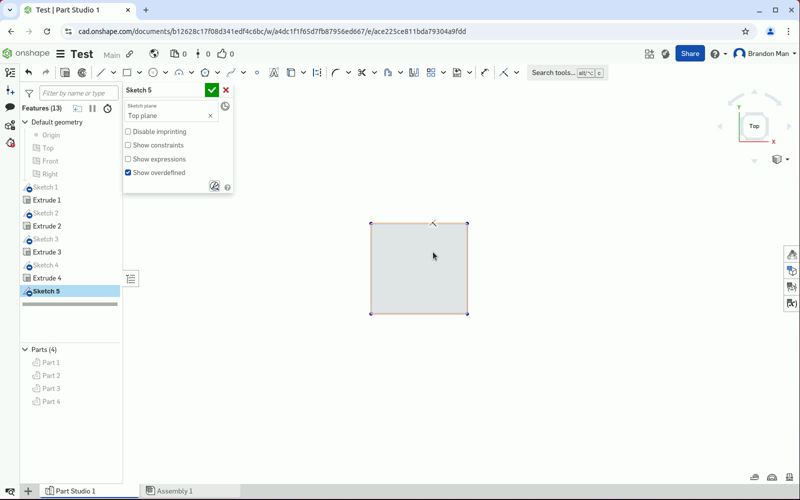
click(433, 251)
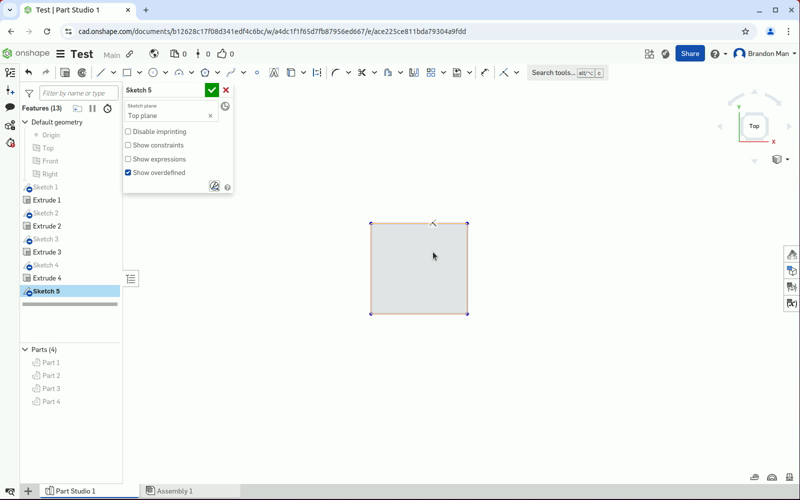
scroll(-6)
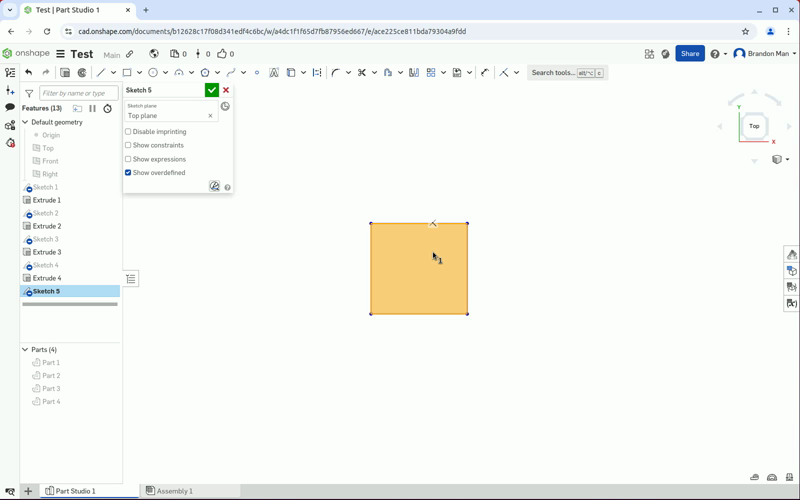
scroll(-6)
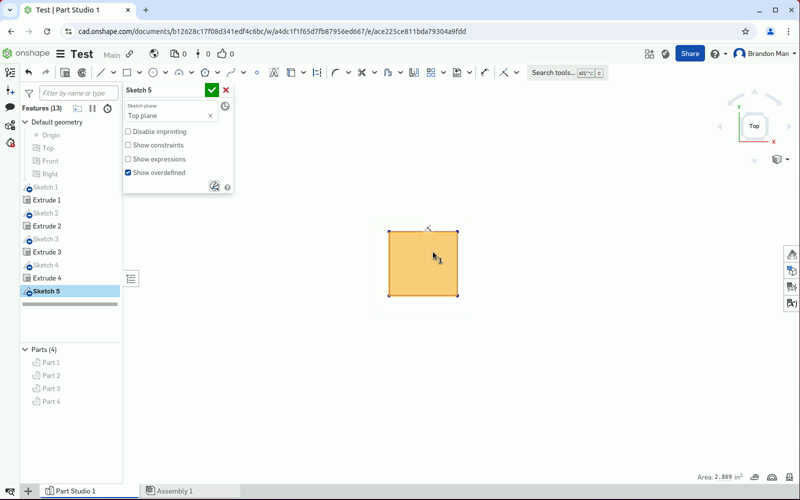
scroll(-6)
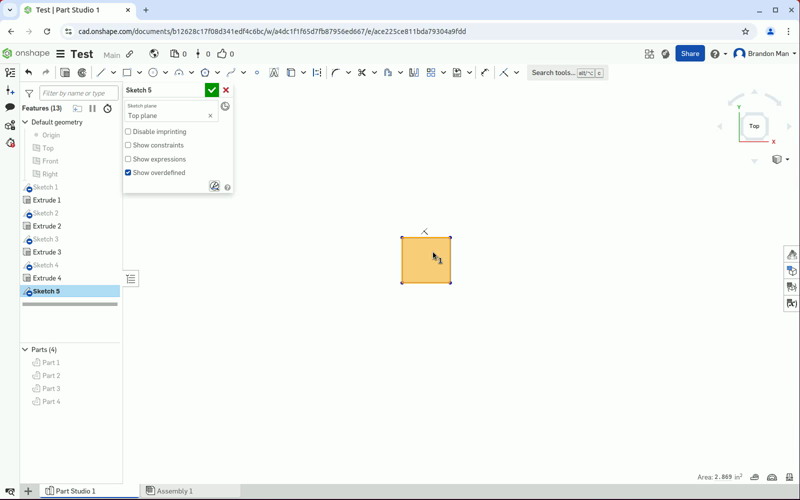
scroll(-6)
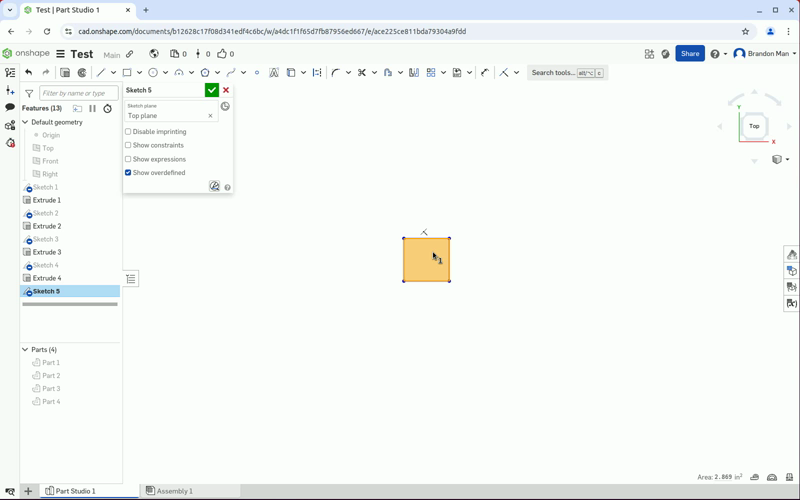
scroll(-6)
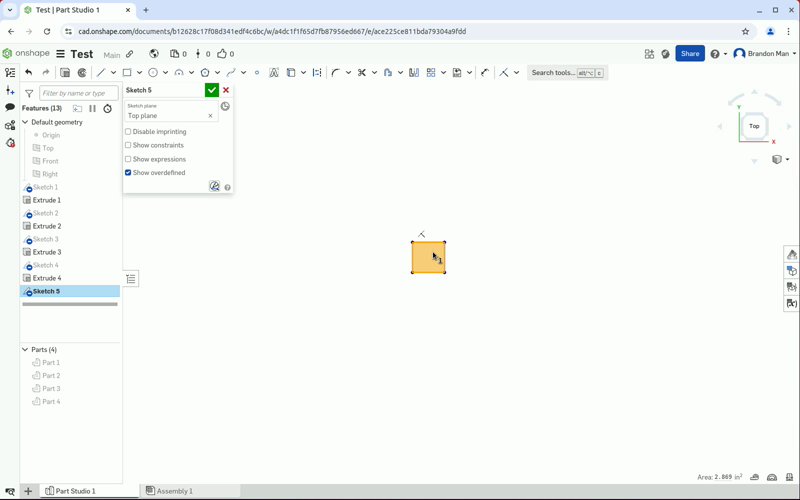
scroll(-6)
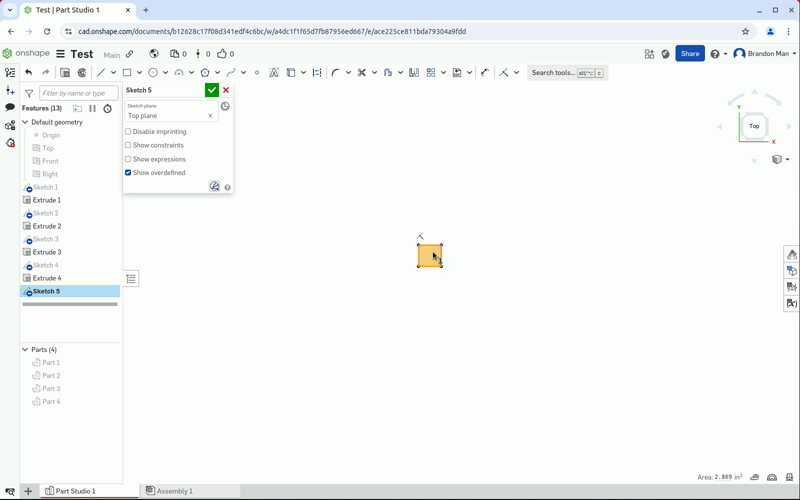
scroll(-6)
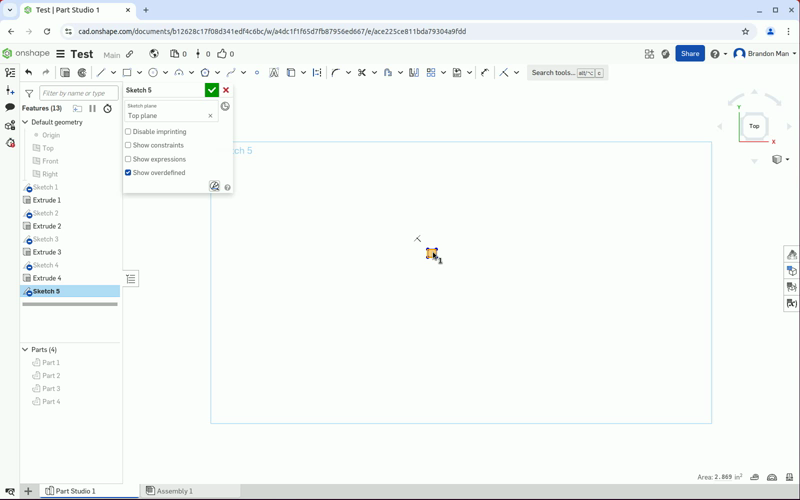
mouse_move(73, 352)
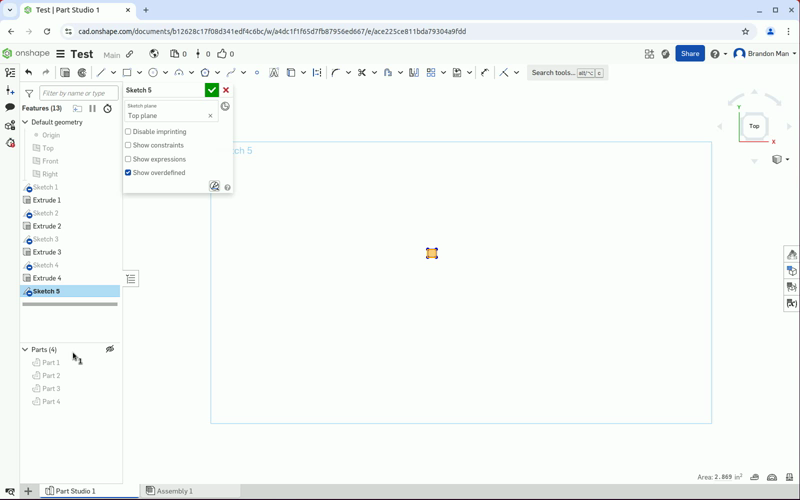
key(shift+y)
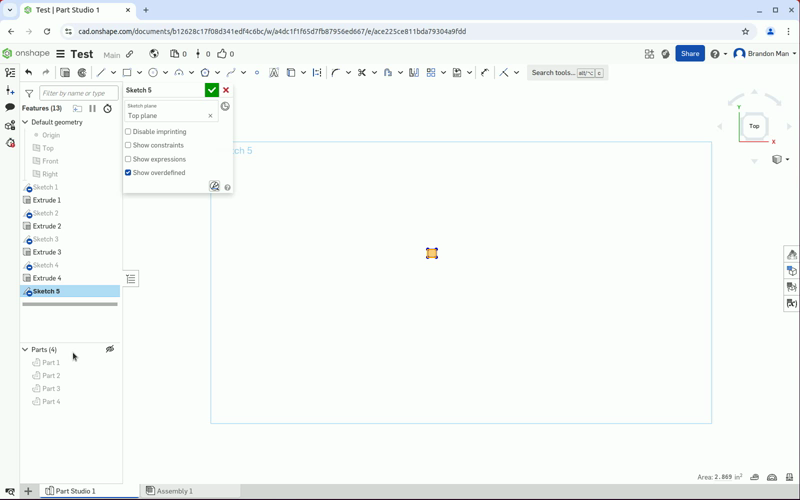
key(shift+e)
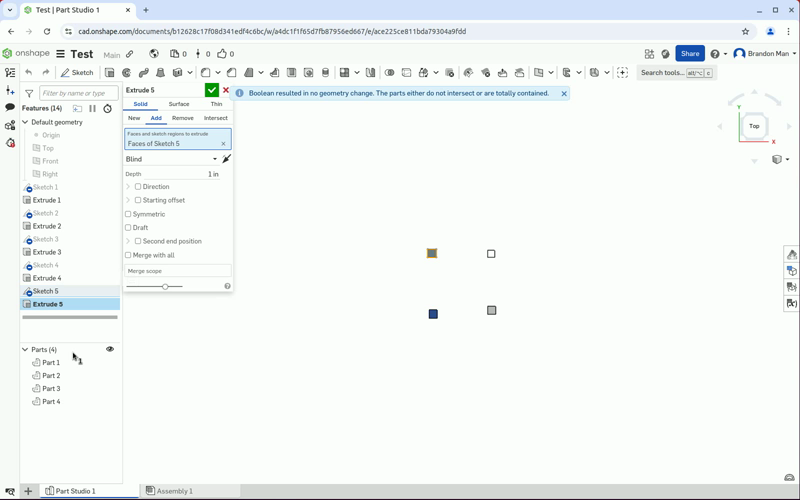
mouse_move(143, 106)
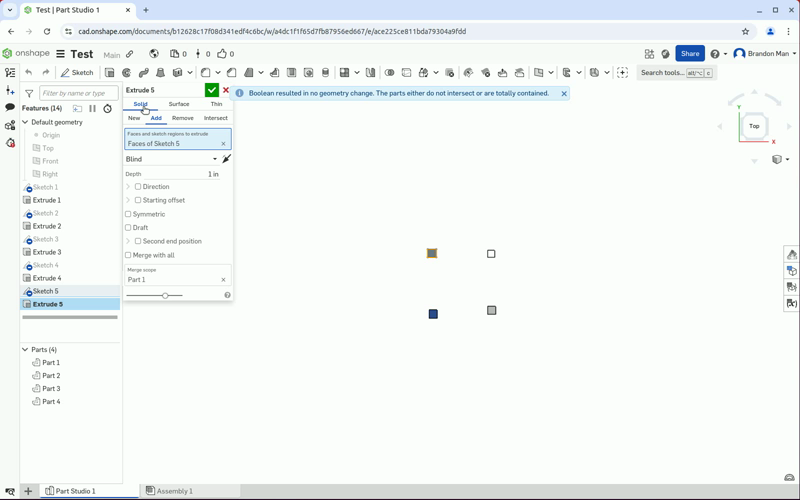
click(143, 106)
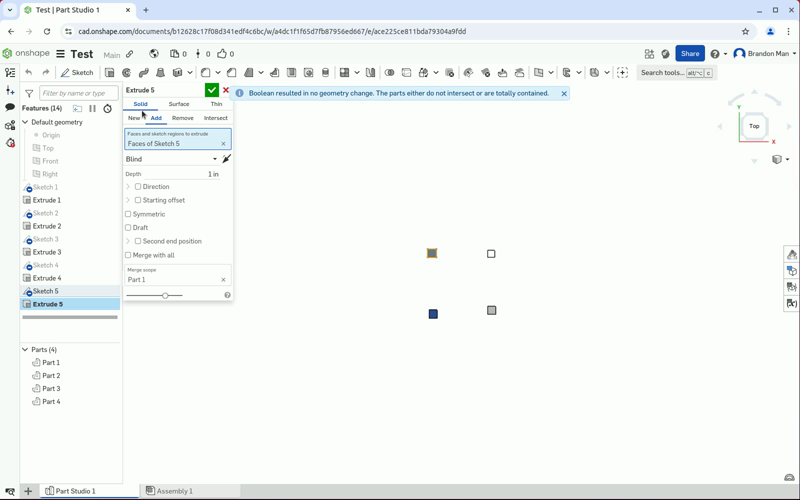
mouse_move(137, 120)
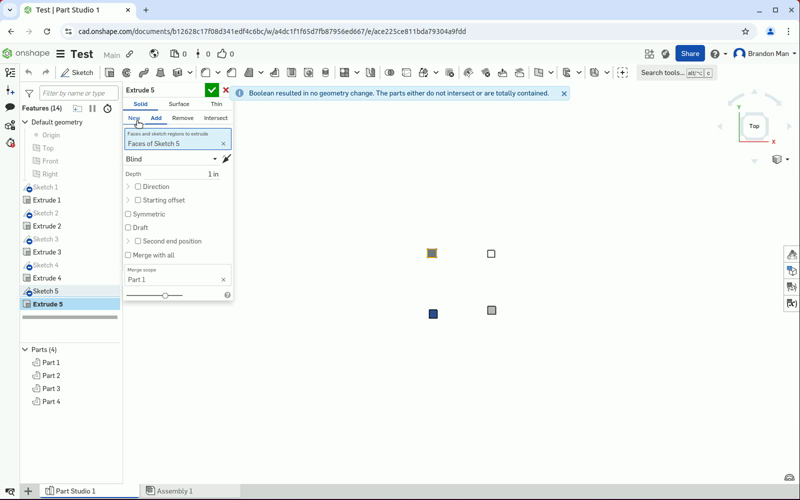
click(137, 120)
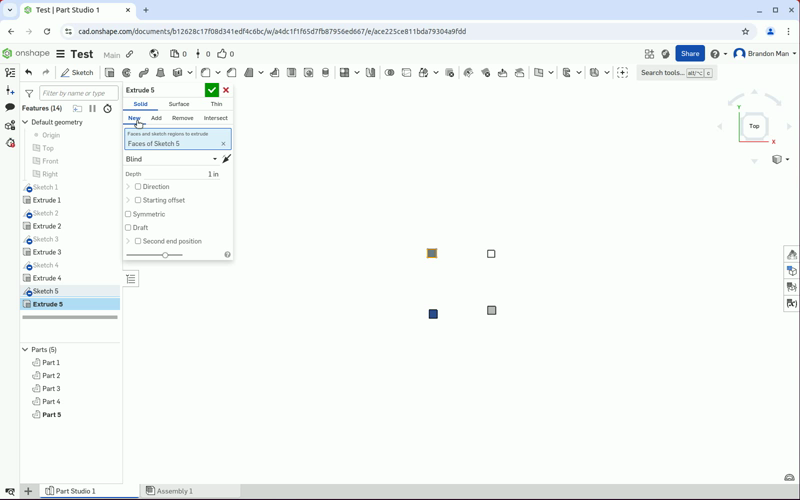
key(tab, 4)
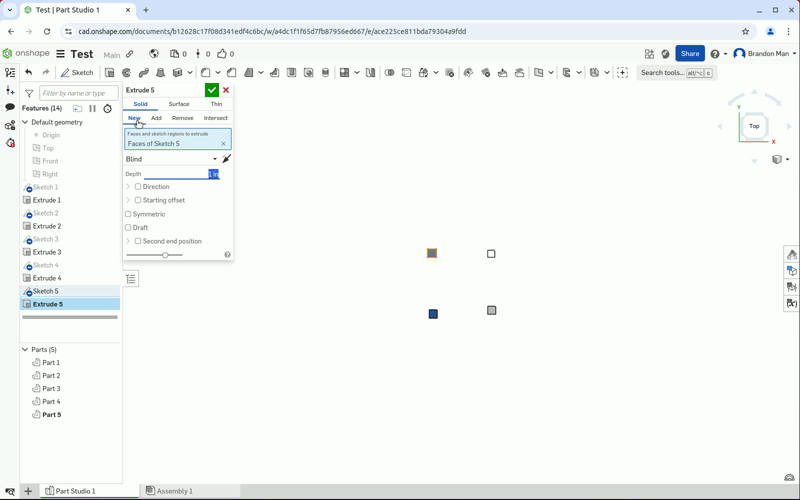
text(14.202)
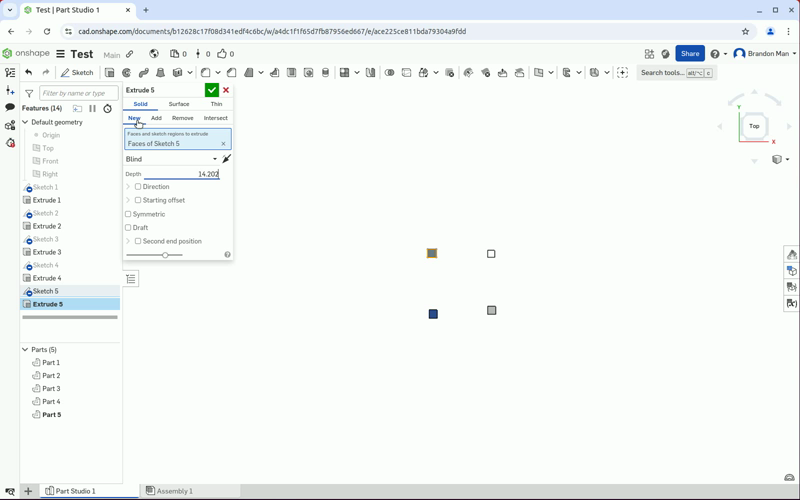
key(enter)
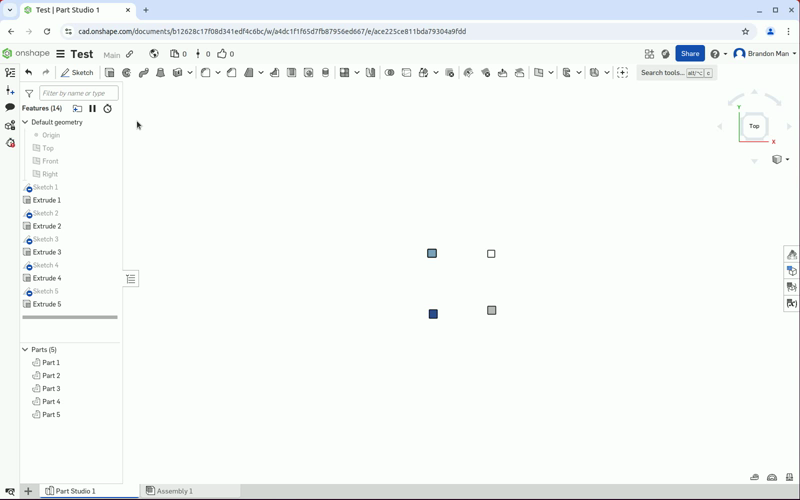
key(shift+h)
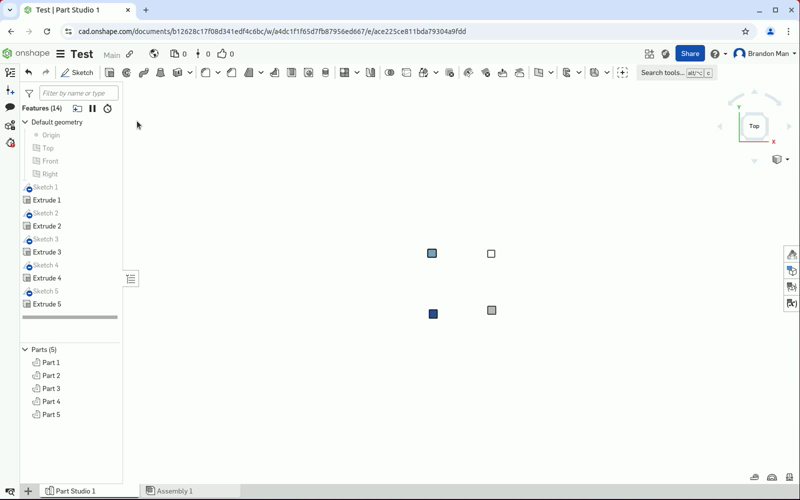
key(shift+h)
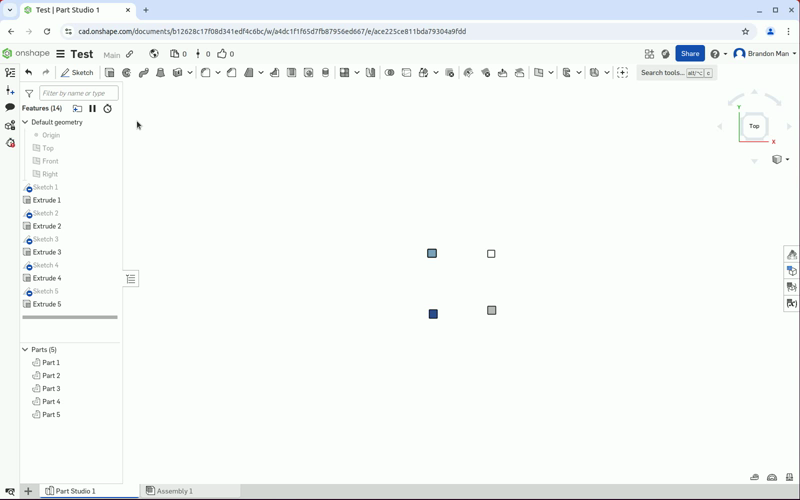
mouse_move(73, 189)
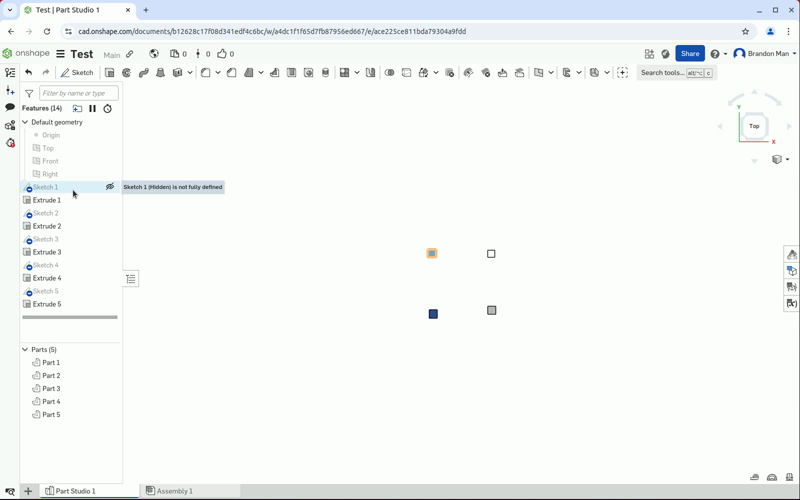
click(73, 189)
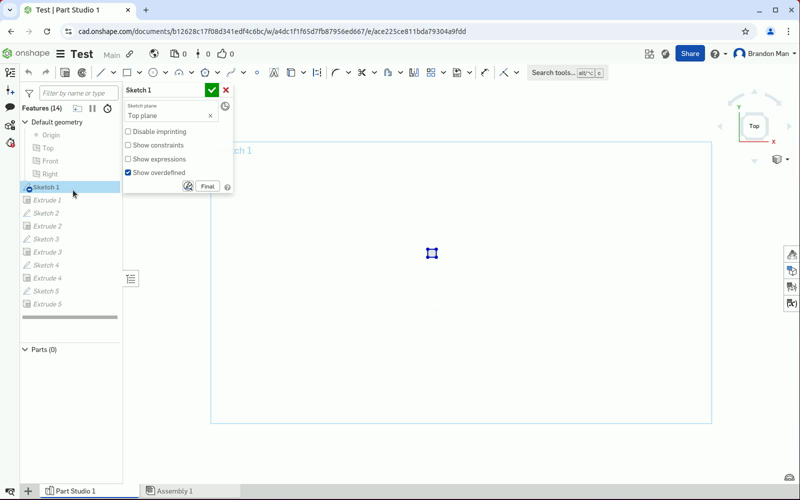
mouse_move(229, 92)
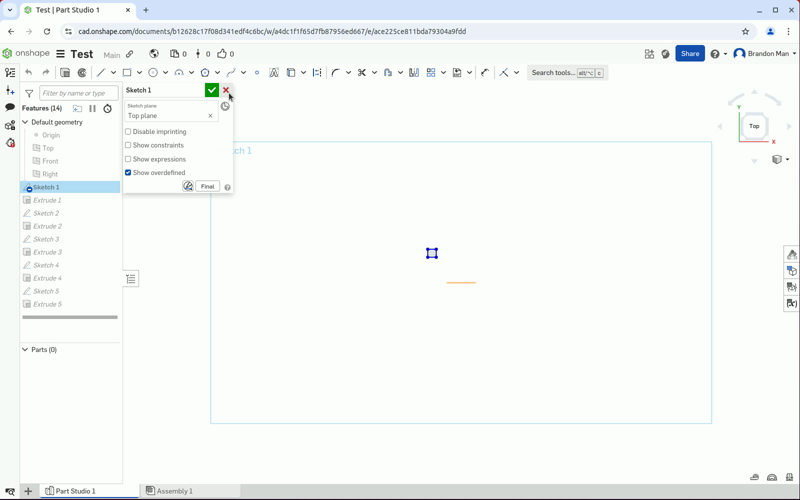
click(229, 92)
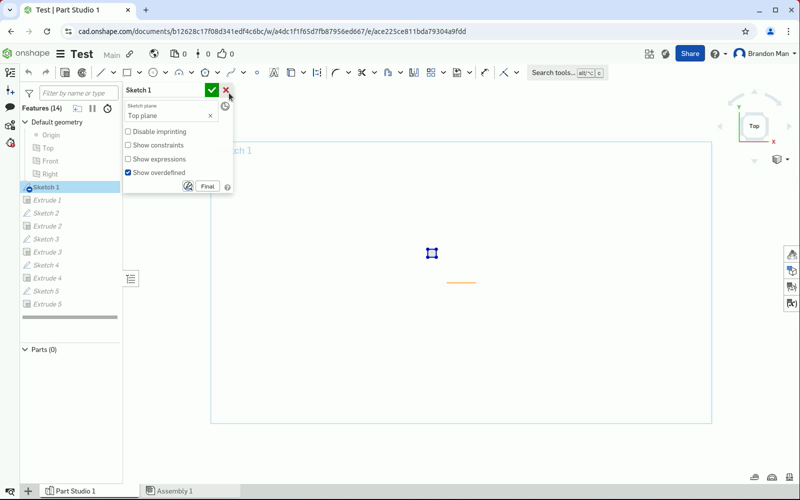
key(shift+s)
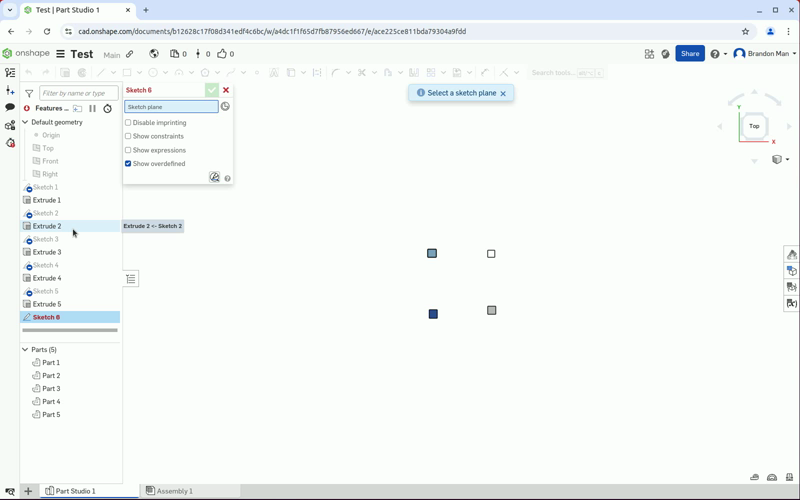
scroll(3)
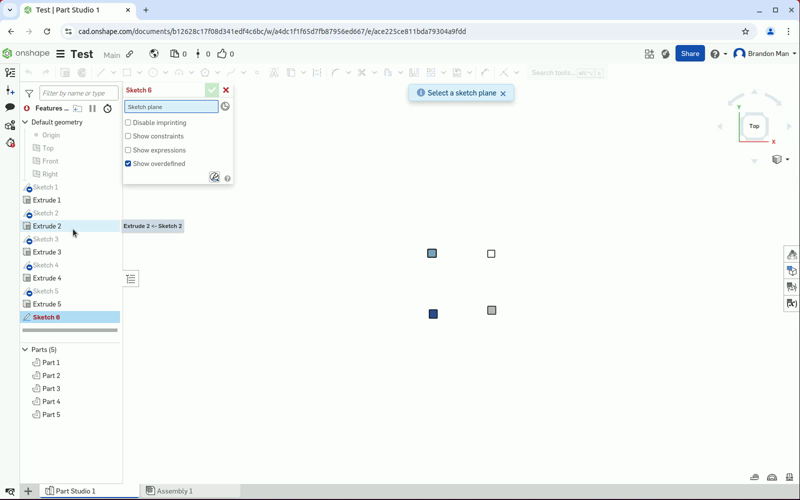
mouse_move(73, 150)
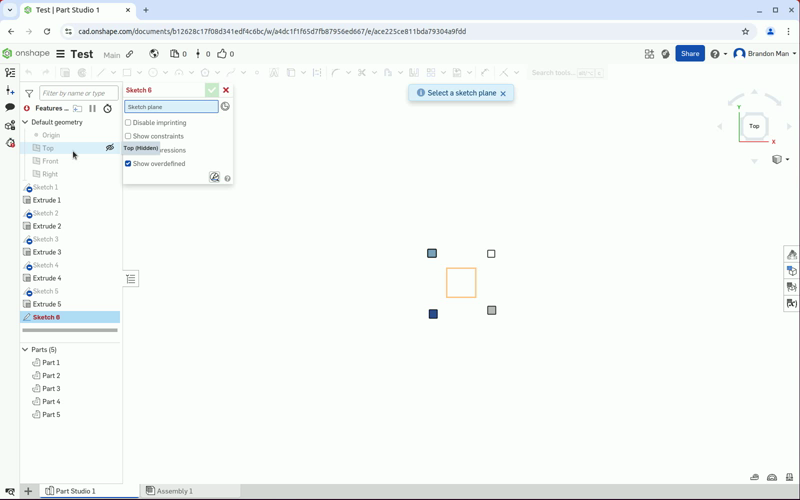
click(73, 150)
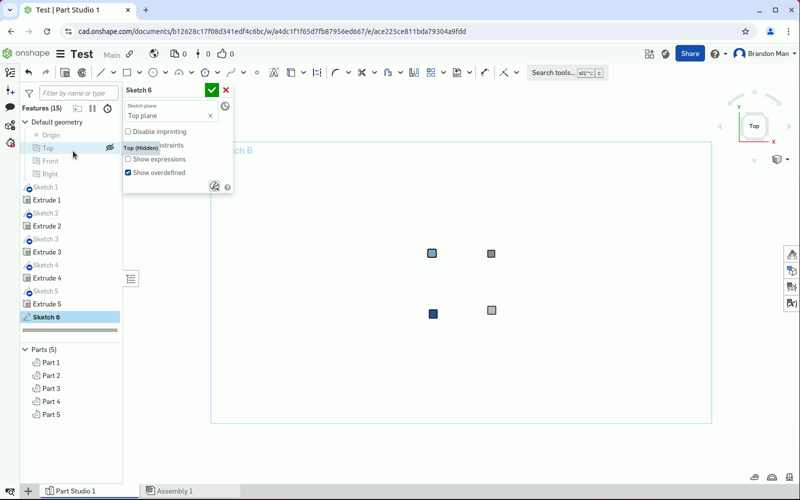
mouse_move(73, 352)
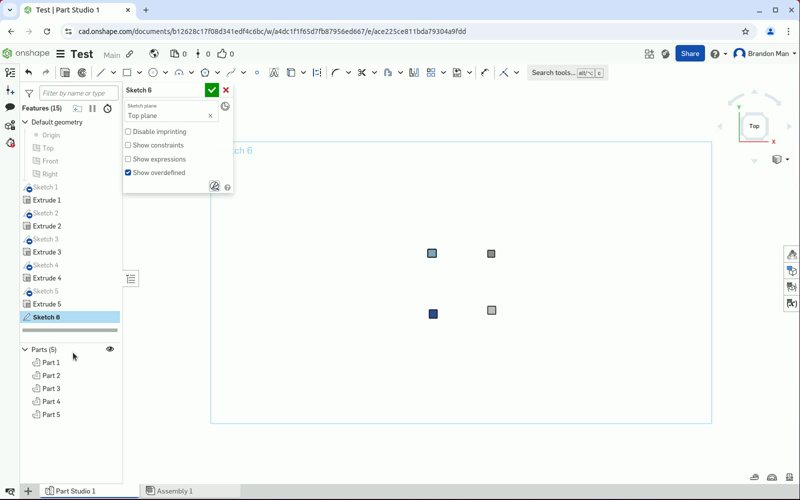
key(y)
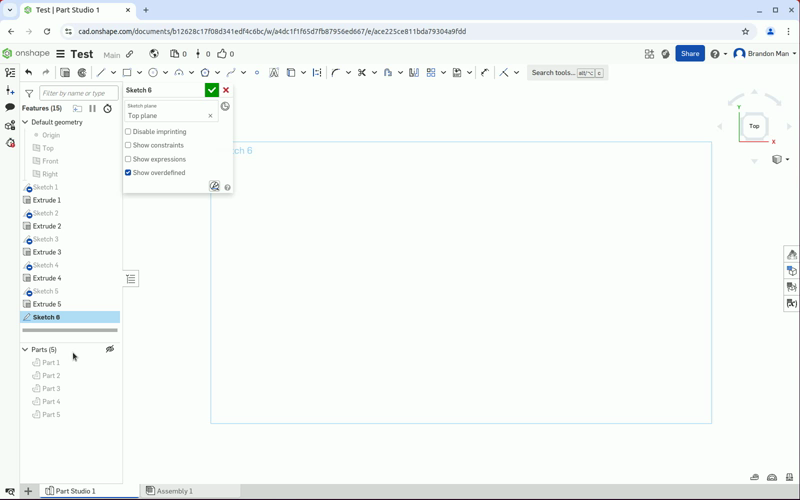
key(l)
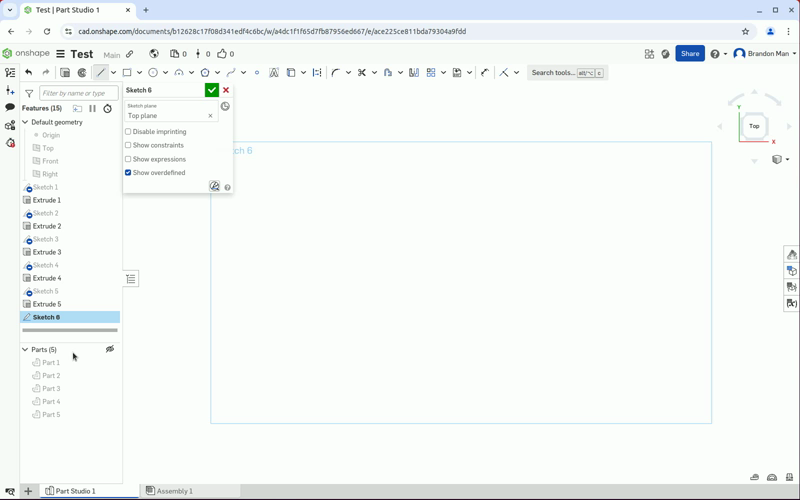
key_down(shift)
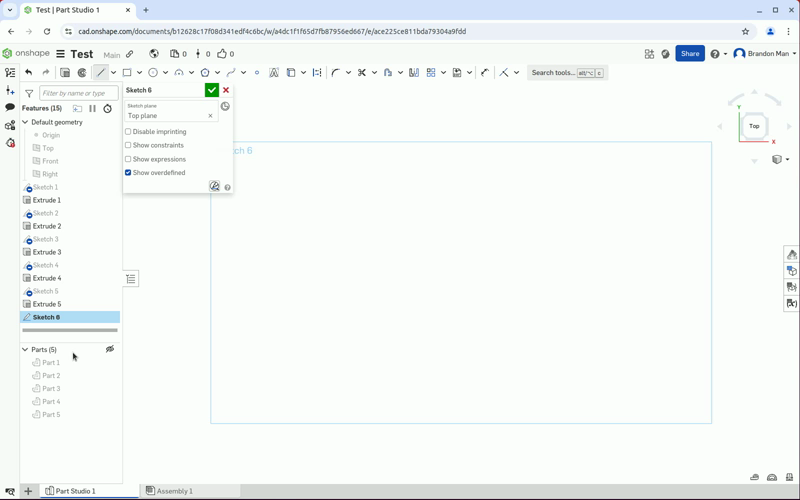
mouse_move(427, 316)
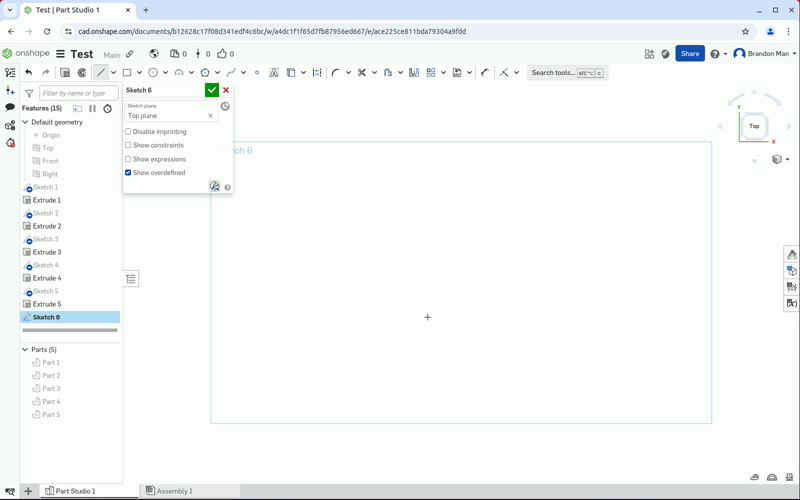
click(427, 316)
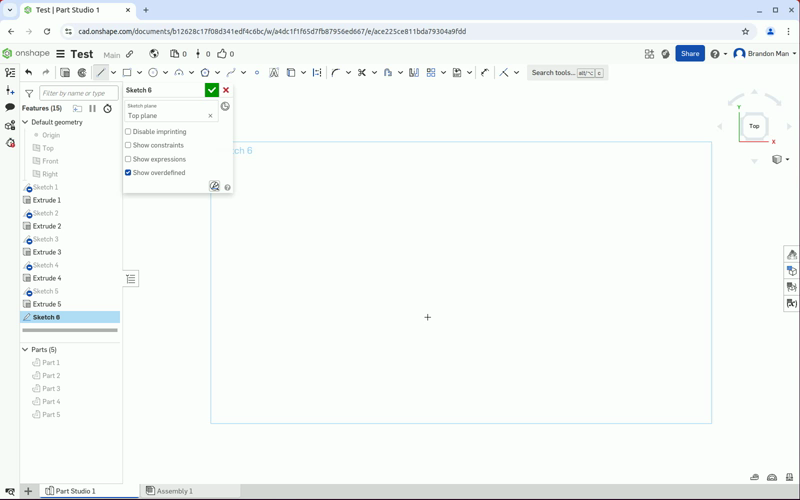
key_up(shift)
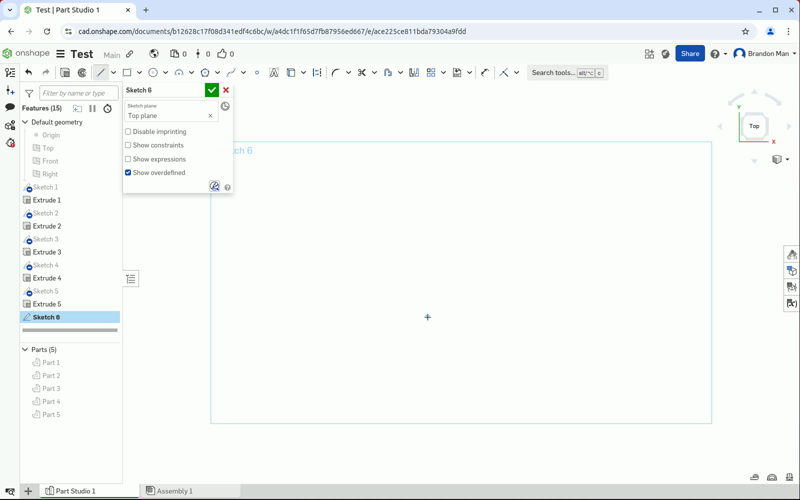
key_down(shift)
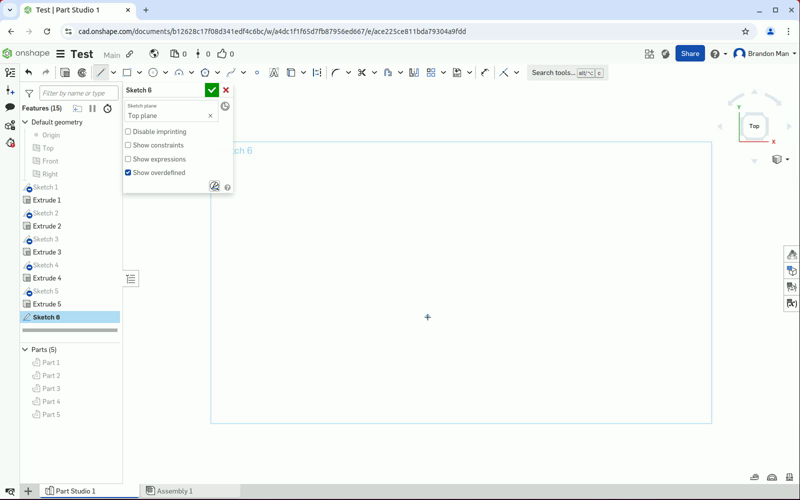
mouse_move(494, 316)
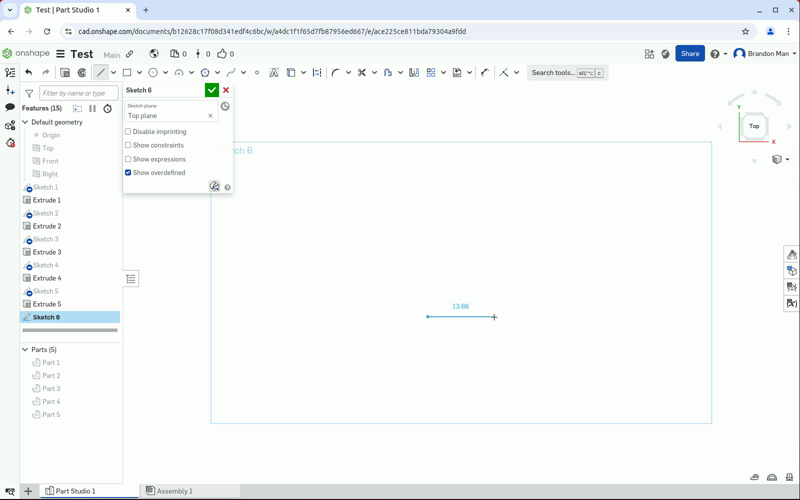
click(494, 316)
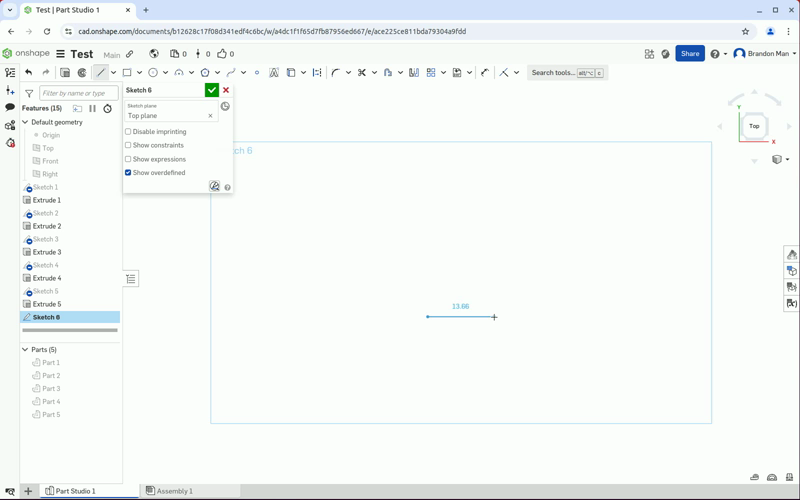
key_up(shift)
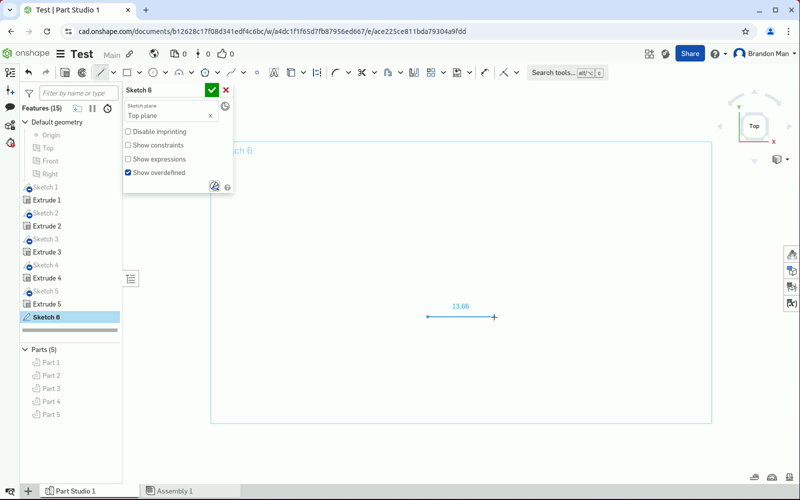
key_down(shift)
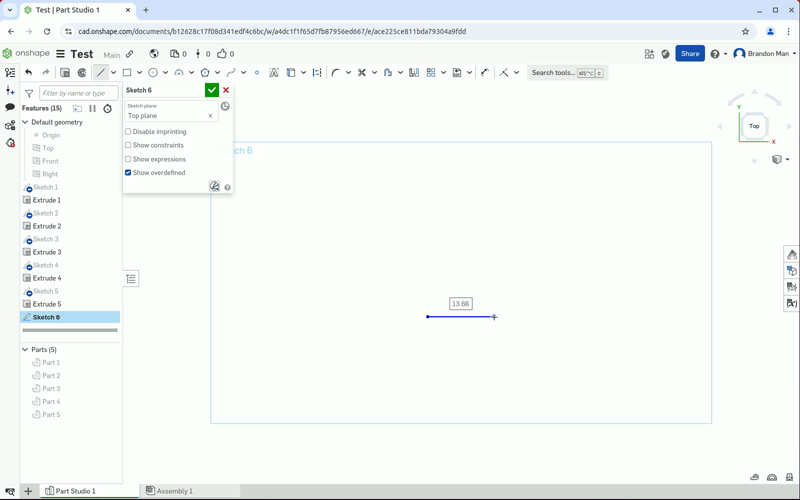
mouse_move(494, 248)
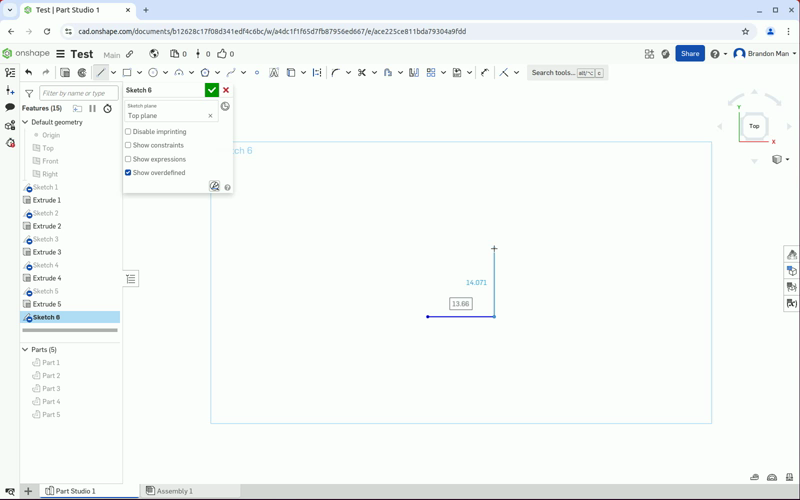
click(494, 248)
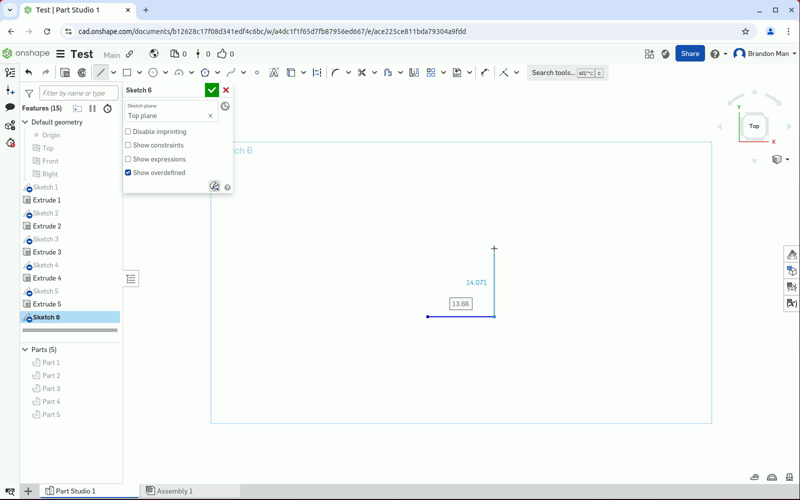
key_up(shift)
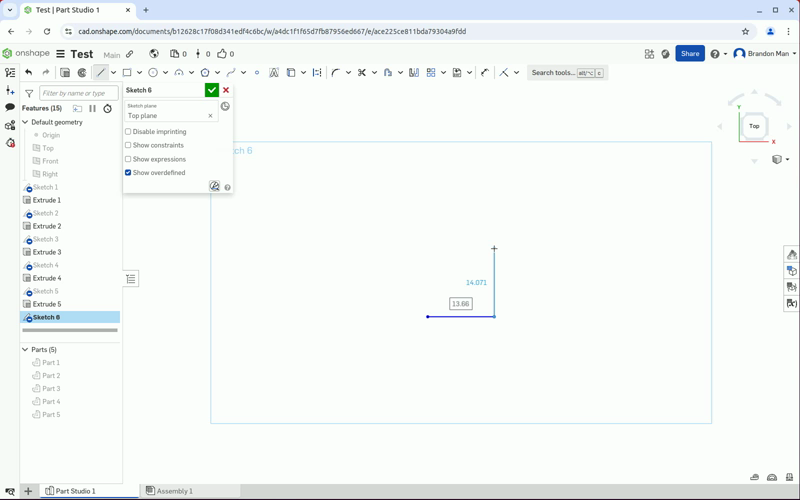
key_down(shift)
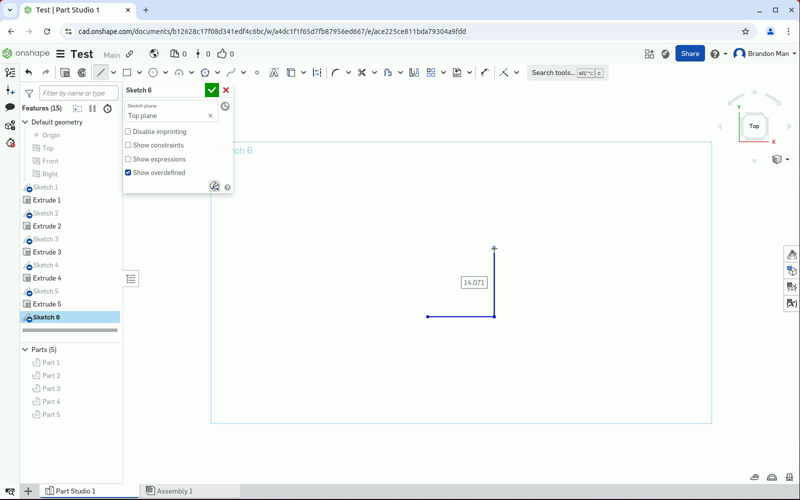
mouse_move(427, 248)
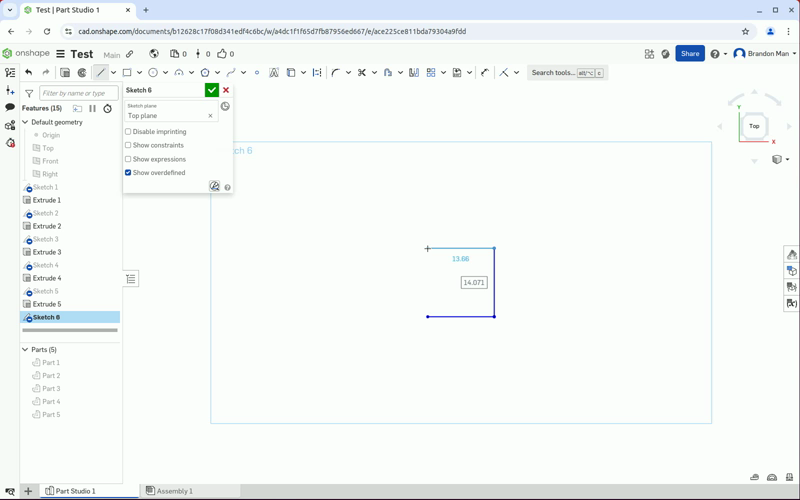
click(427, 248)
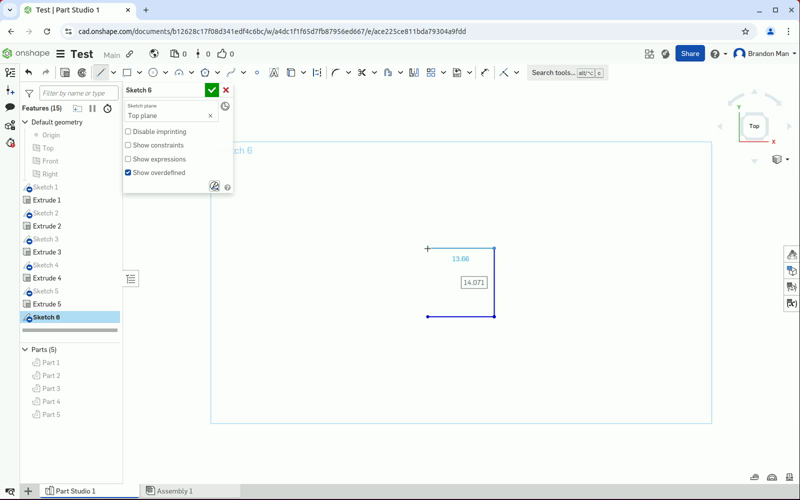
key_up(shift)
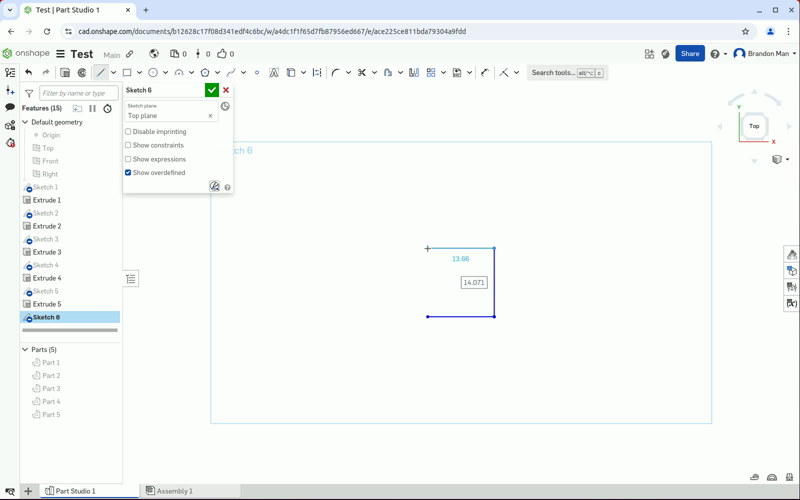
key_down(shift)
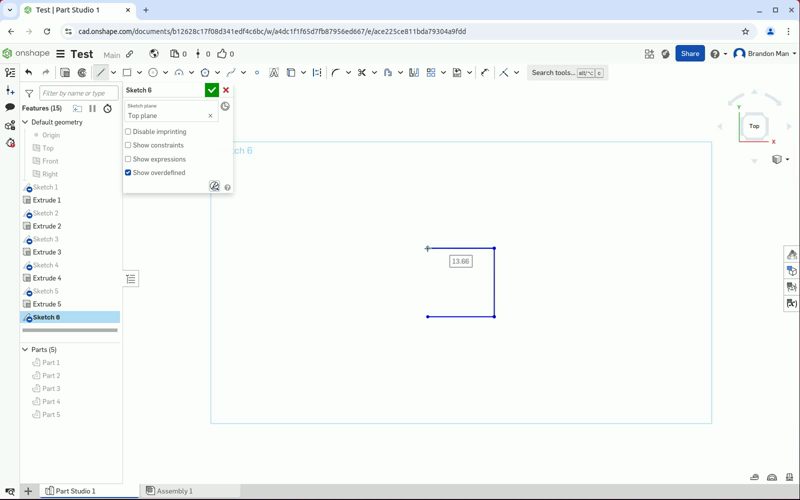
mouse_move(427, 316)
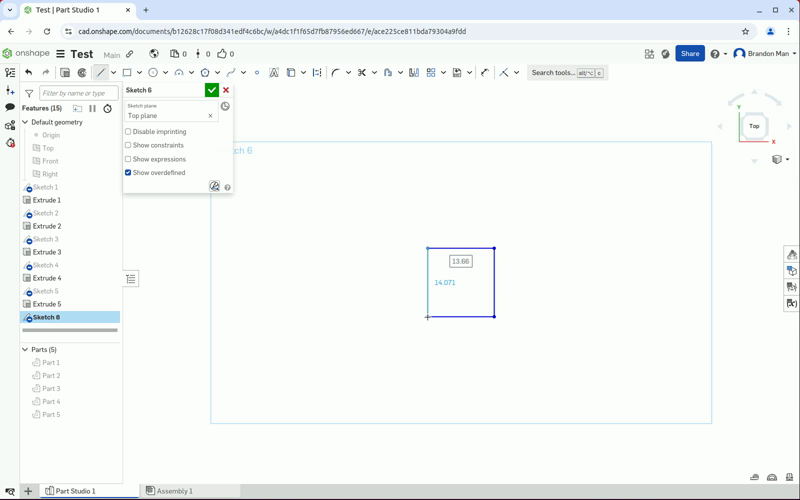
key_up(shift)
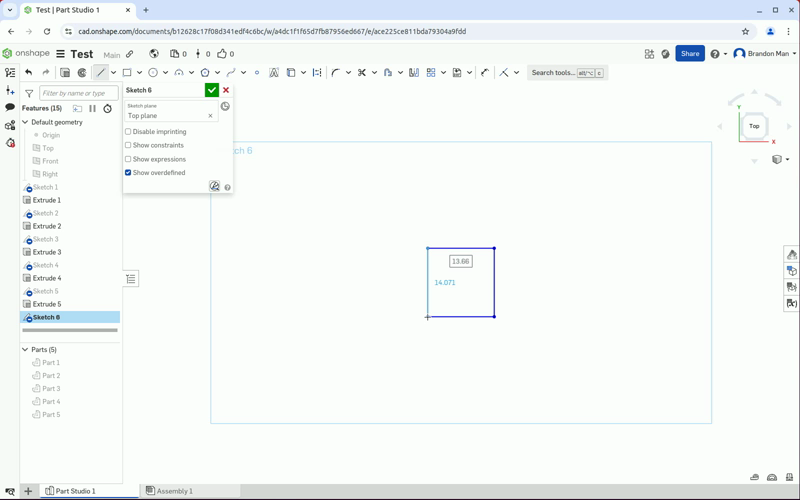
click(427, 316)
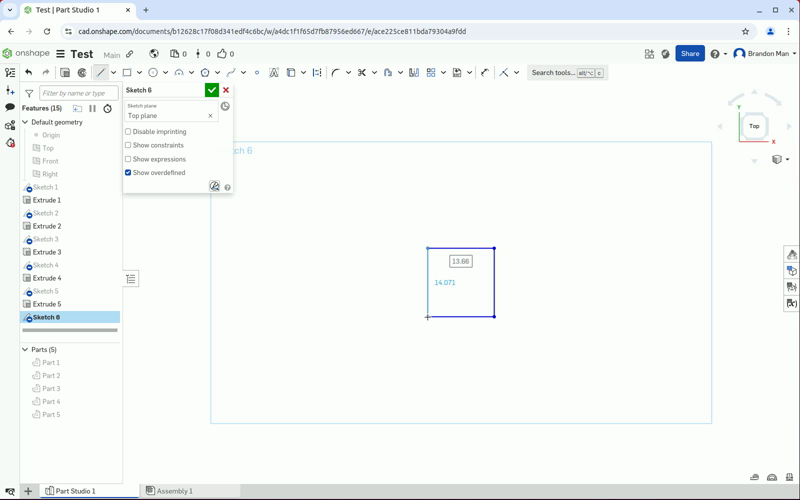
key(esc)
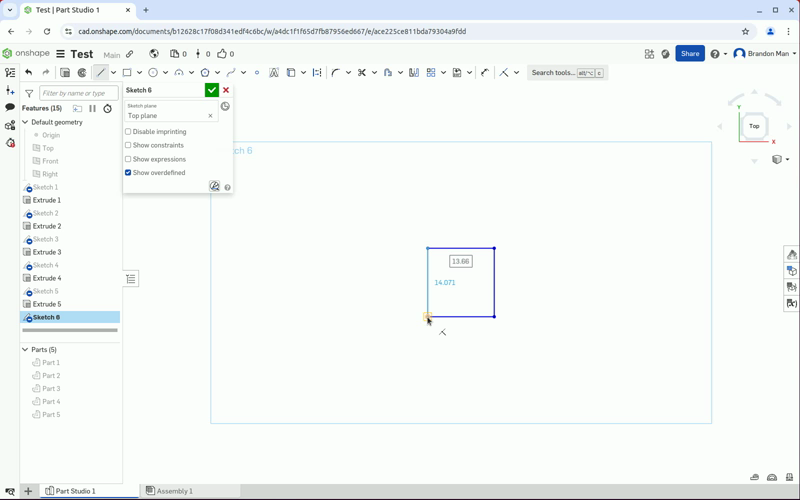
mouse_move(489, 288)
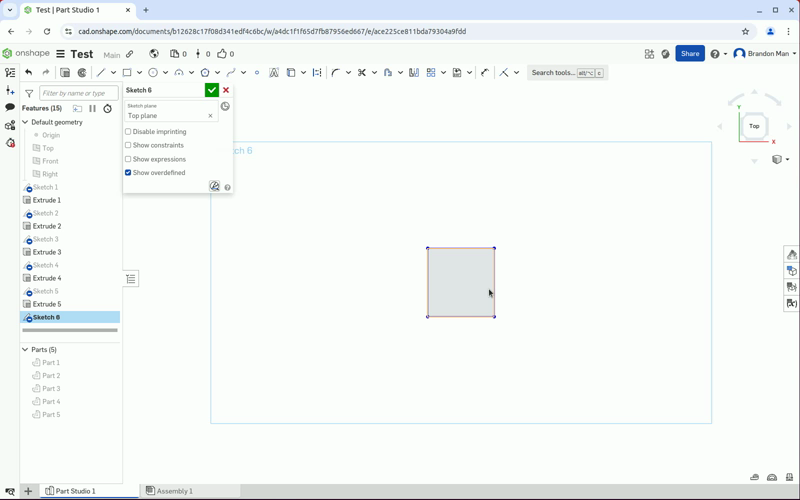
click(489, 288)
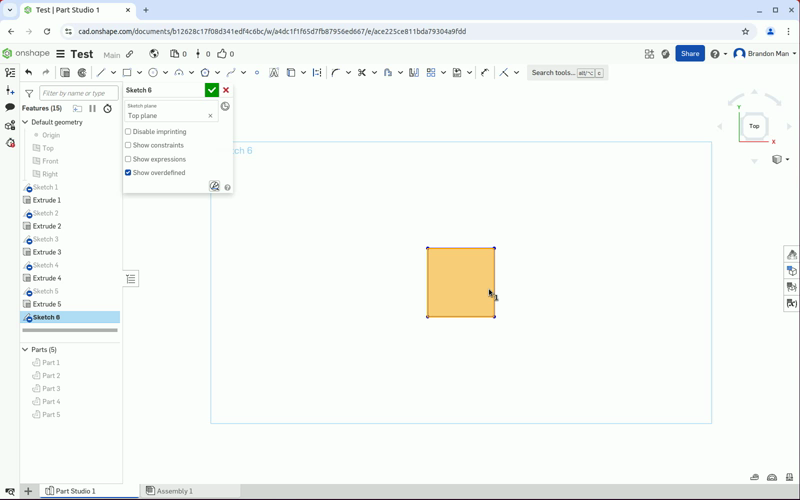
mouse_move(73, 352)
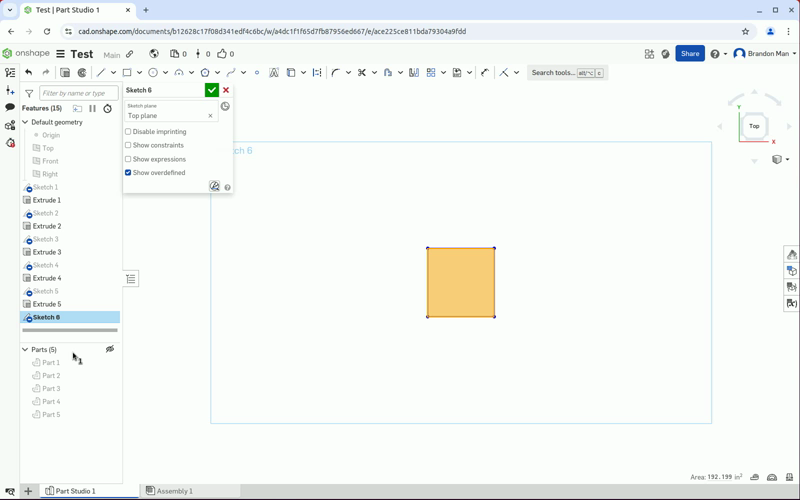
key(shift+y)
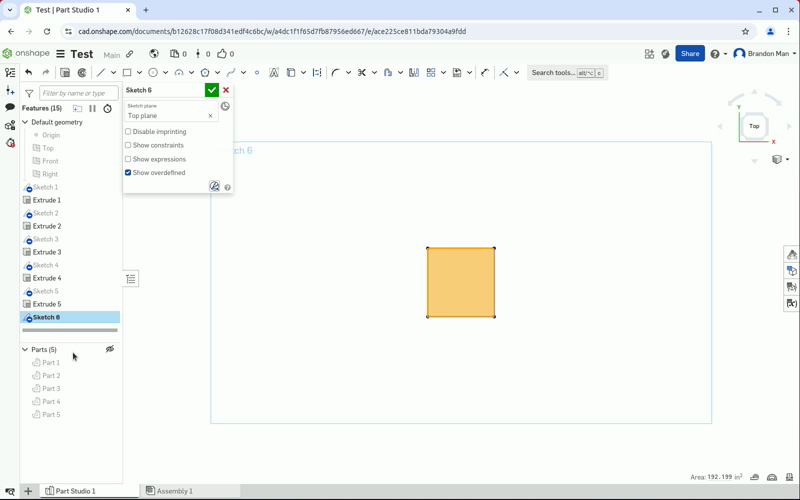
key(shift+e)
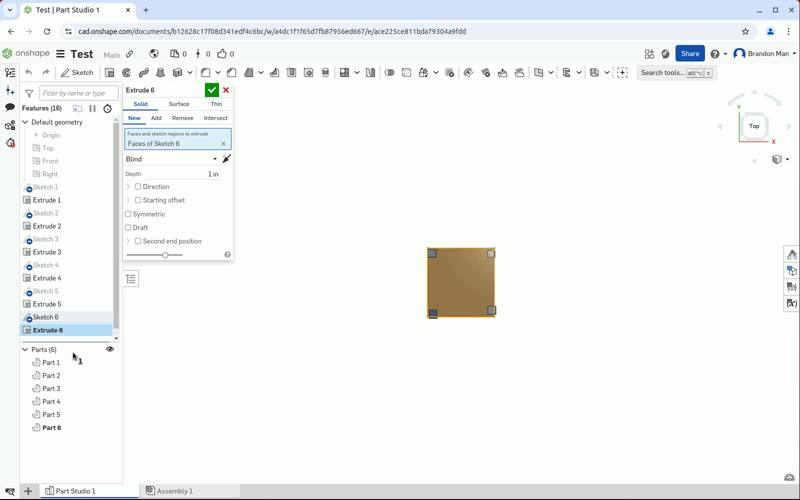
mouse_move(143, 106)
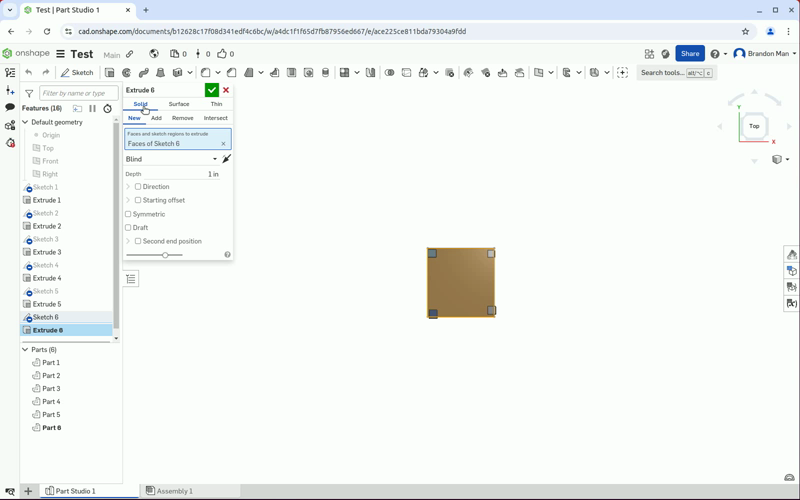
click(143, 106)
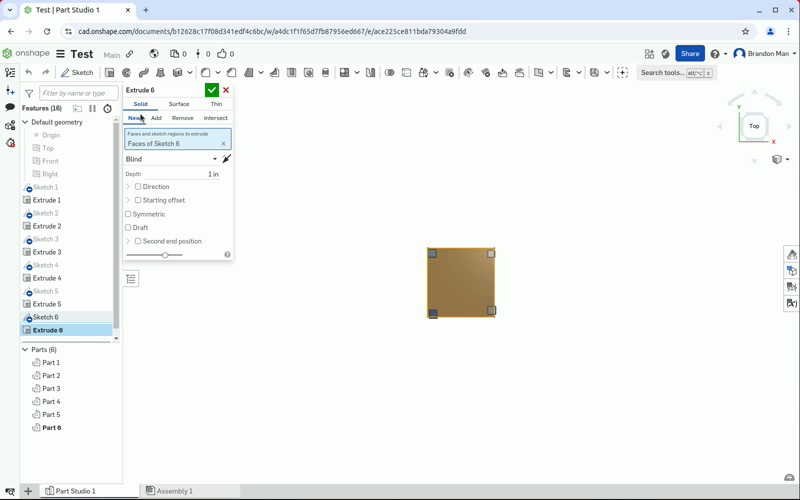
mouse_move(137, 120)
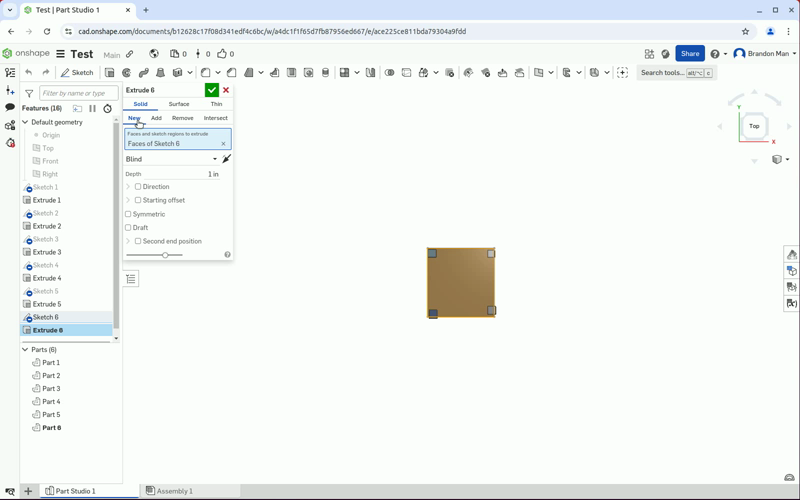
click(137, 120)
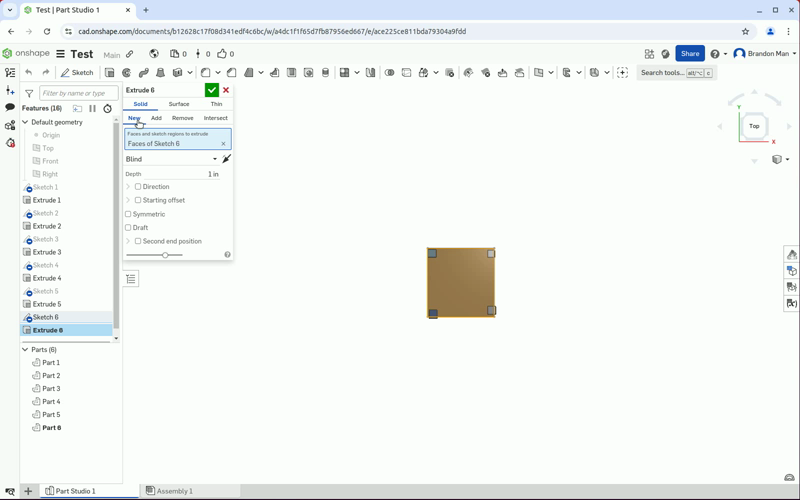
key(tab, 4)
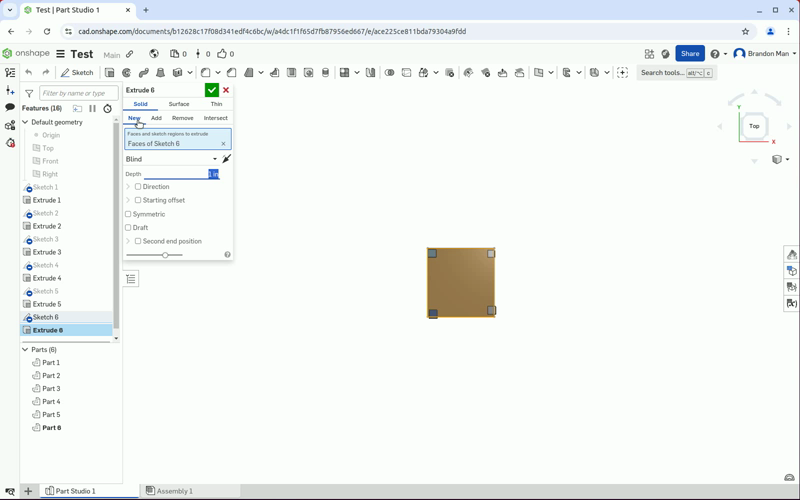
text(-1.685)
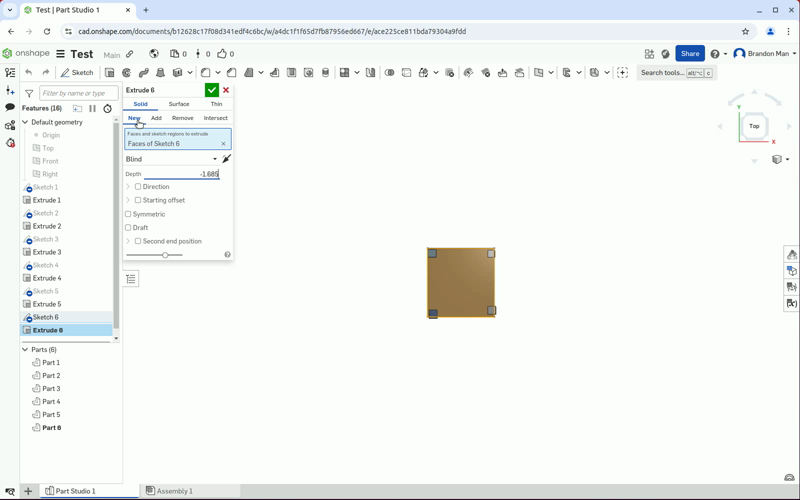
key(enter)
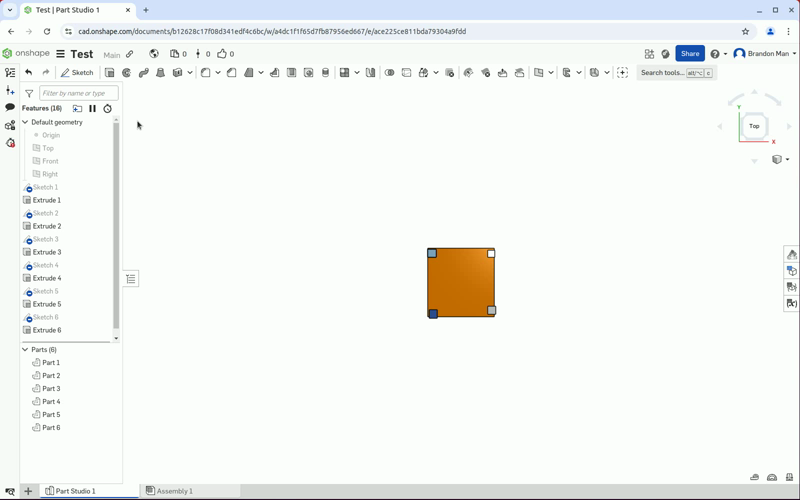
key(shift+h)
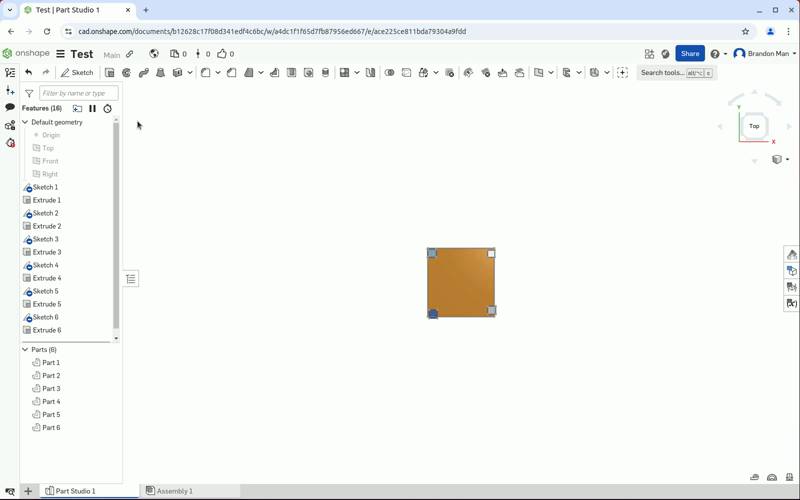
key(shift+h)
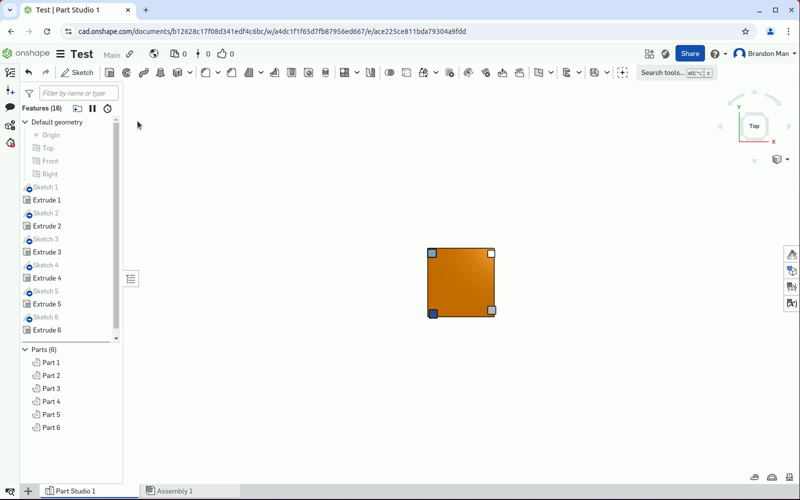
mouse_move(69, 189)
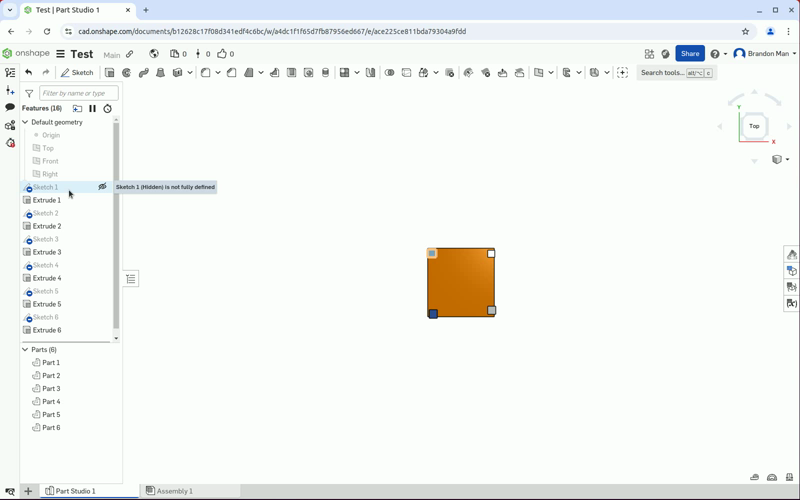
click(69, 189)
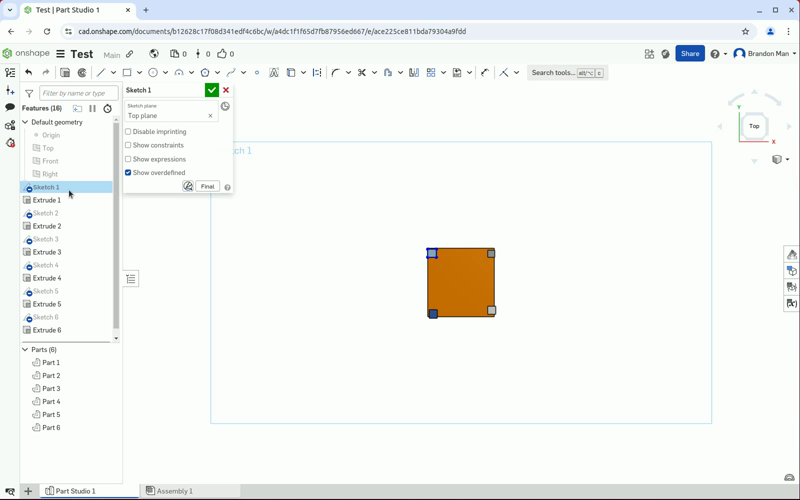
mouse_move(229, 92)
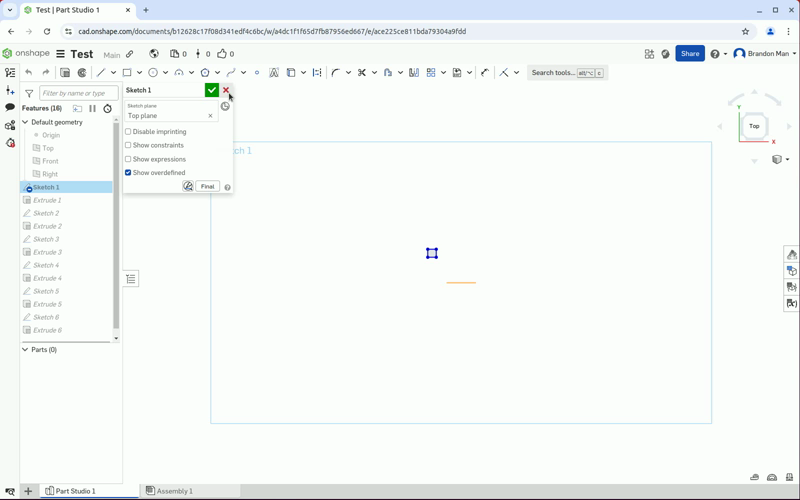
click(229, 92)
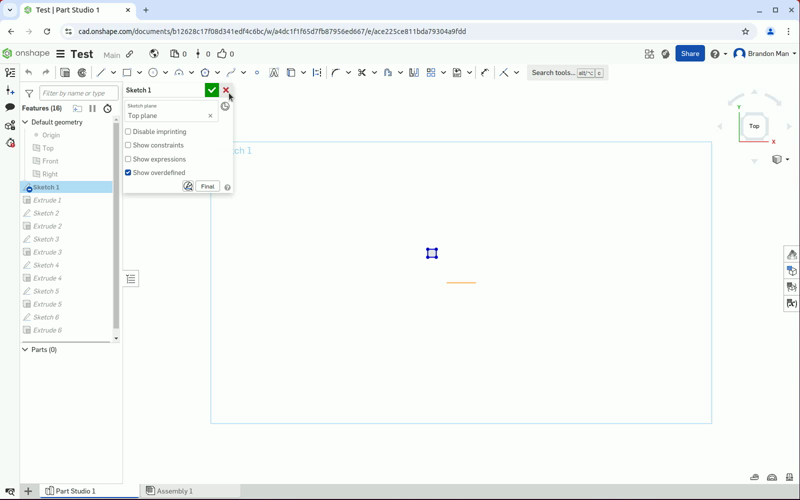
key(shift+s)
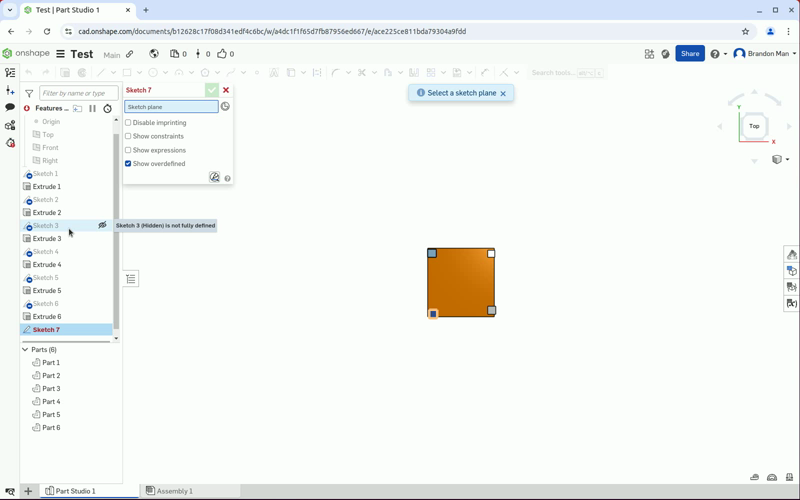
scroll(3)
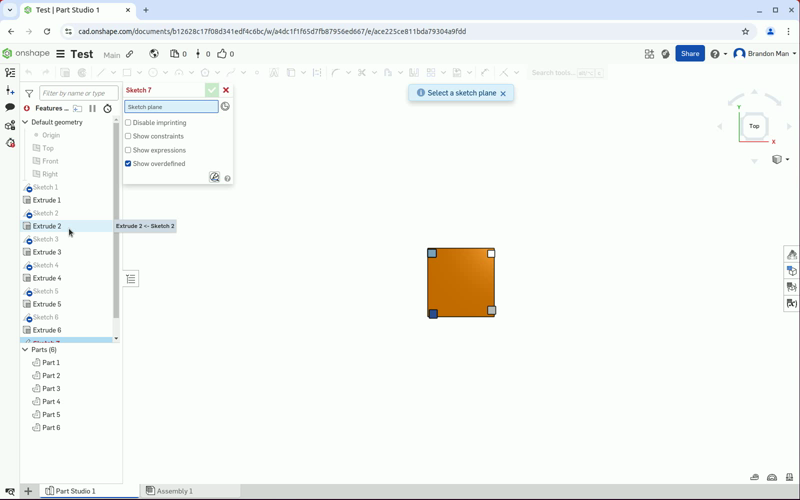
mouse_move(69, 150)
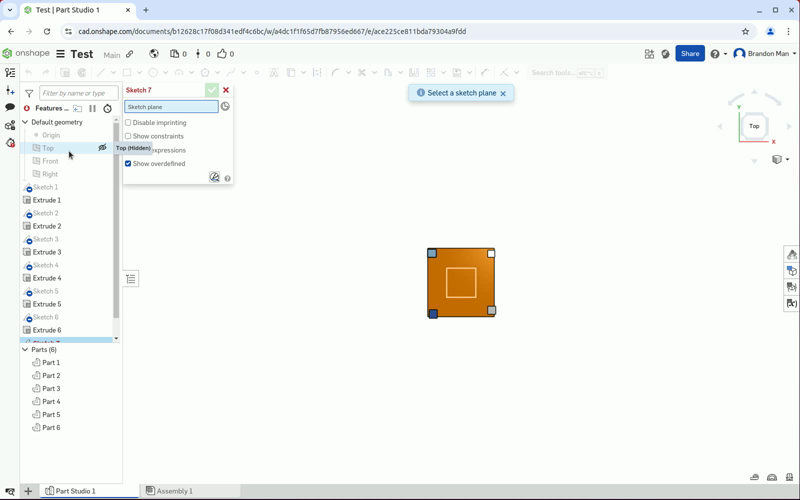
click(69, 150)
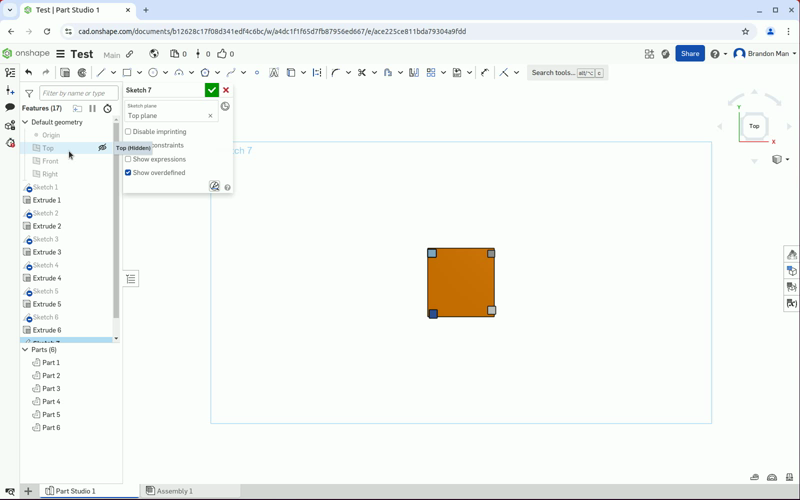
mouse_move(73, 352)
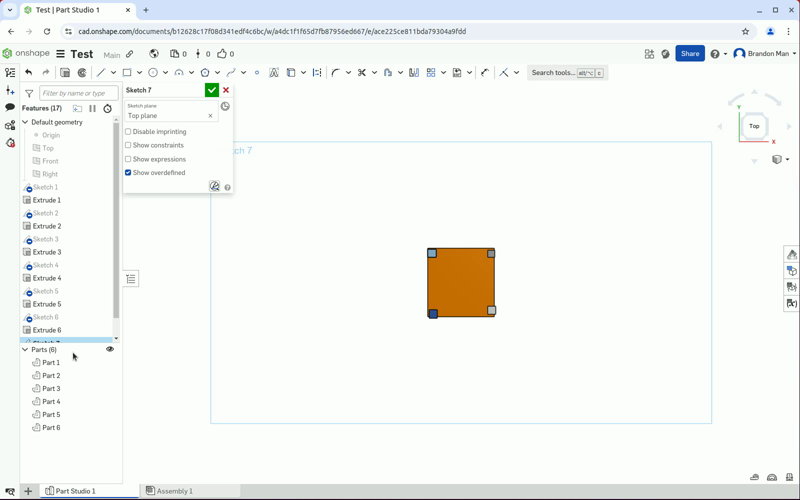
key(y)
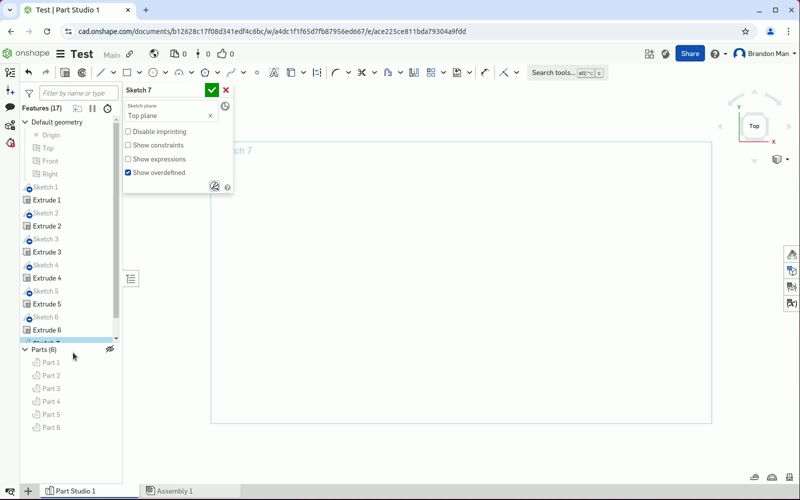
key(l)
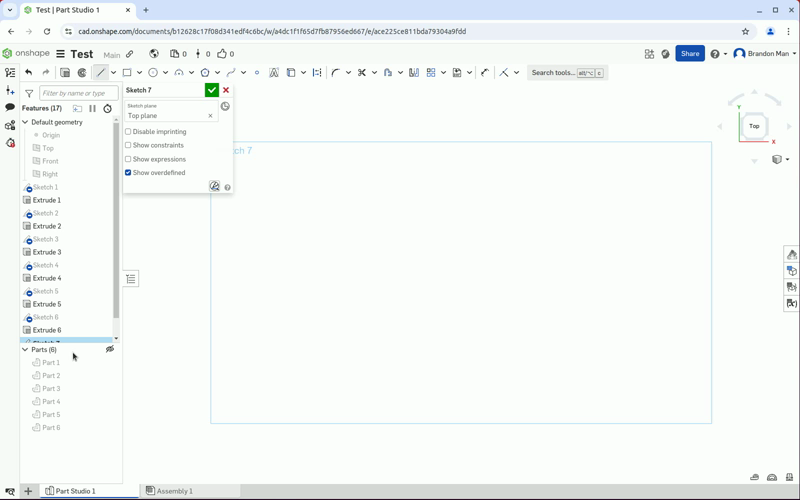
key_down(shift)
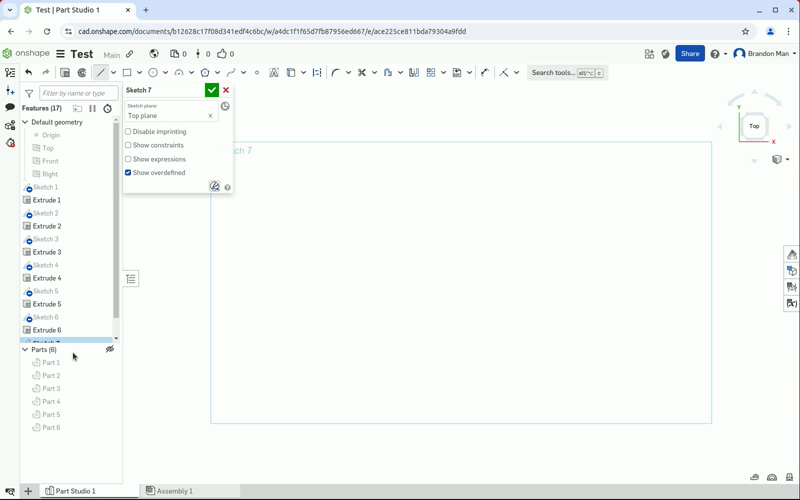
mouse_move(429, 257)
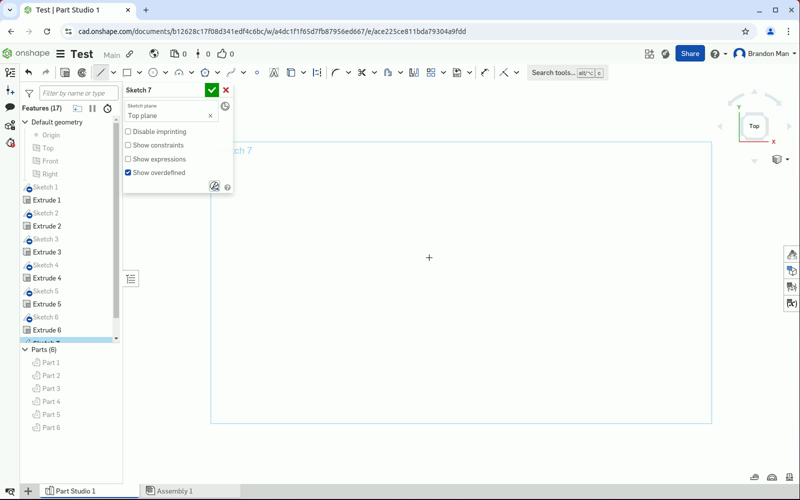
click(429, 257)
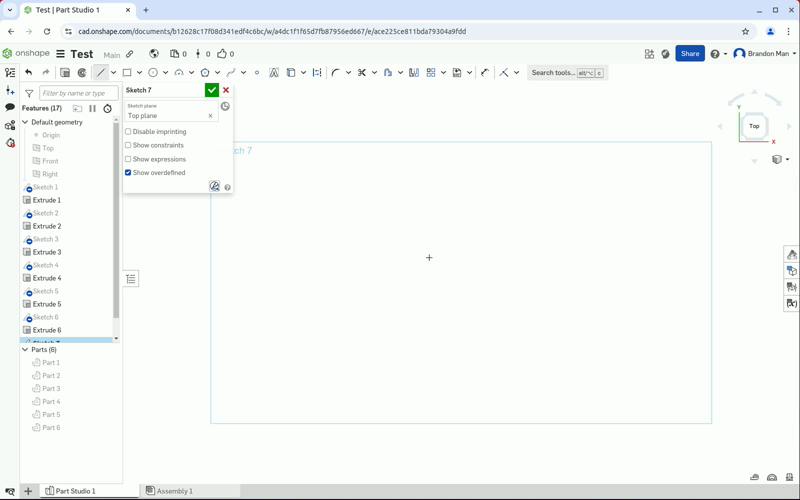
key_up(shift)
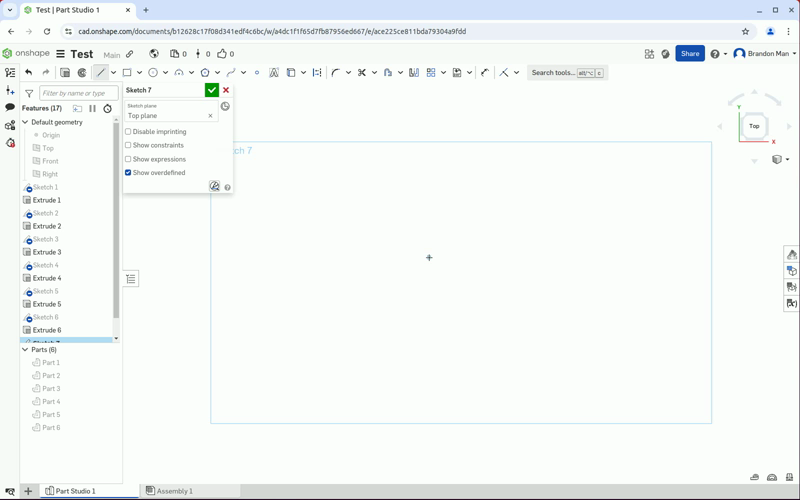
key_down(shift)
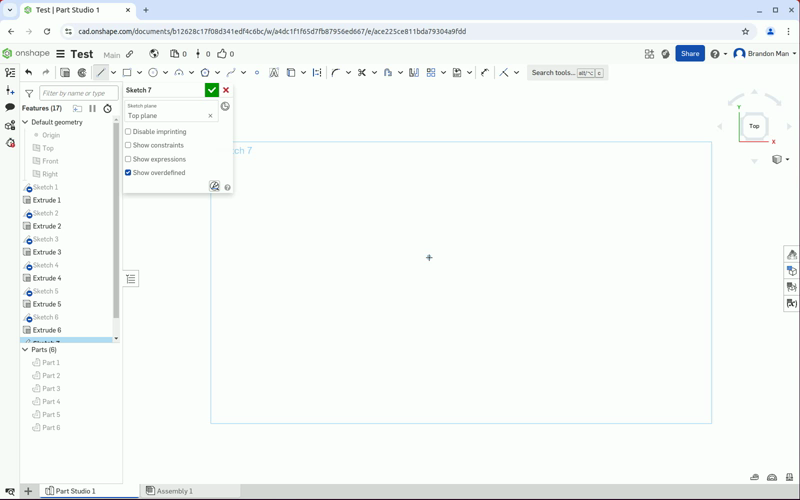
mouse_move(494, 257)
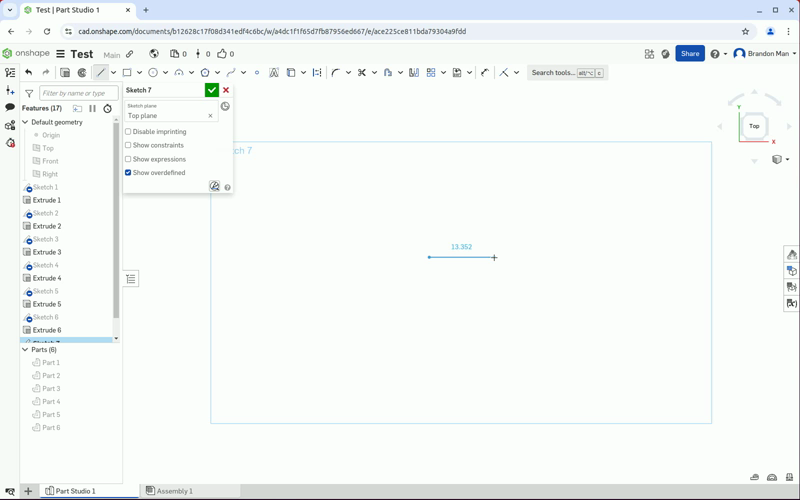
click(494, 257)
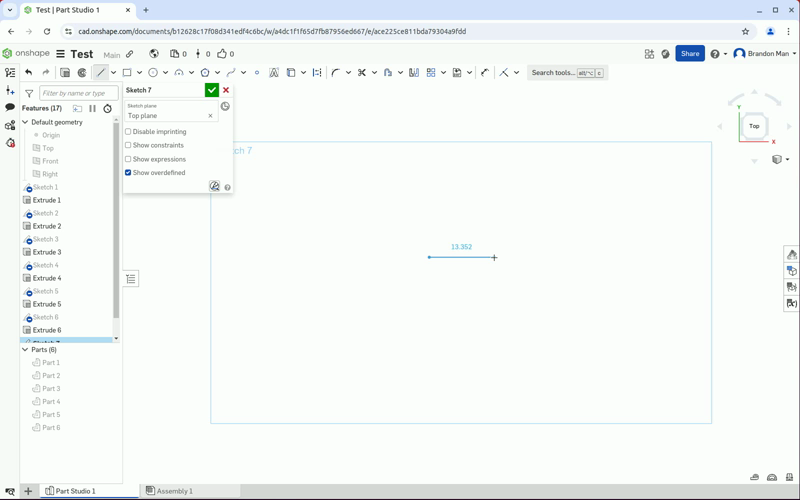
key_up(shift)
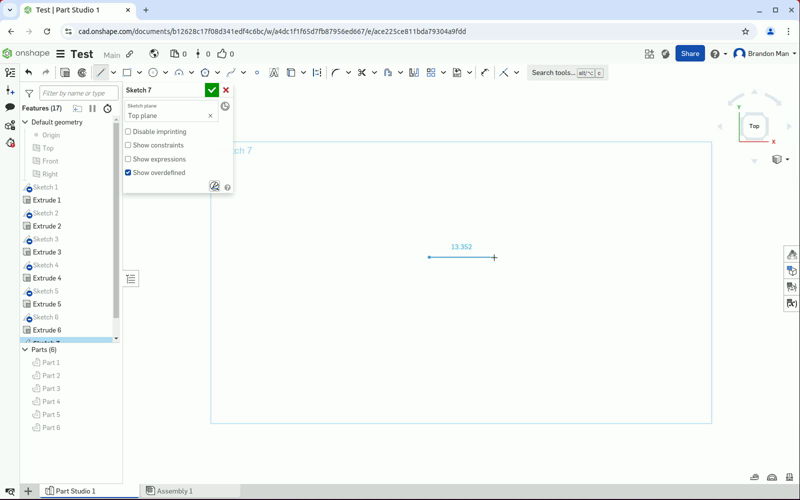
key_down(shift)
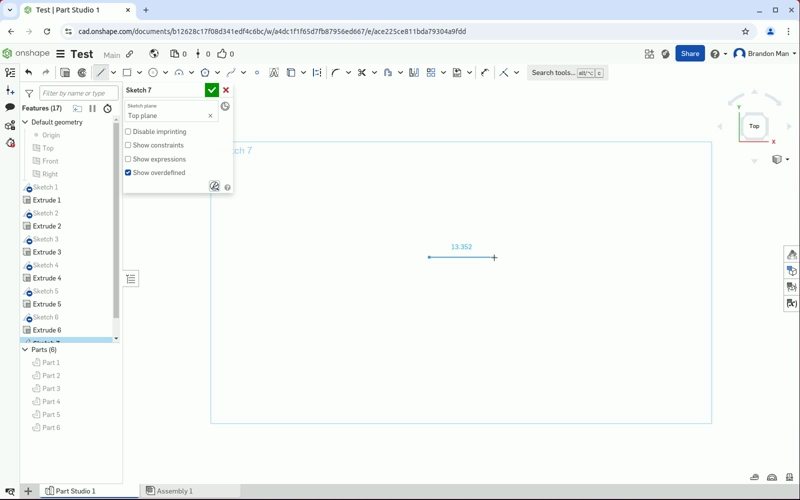
mouse_move(524, 257)
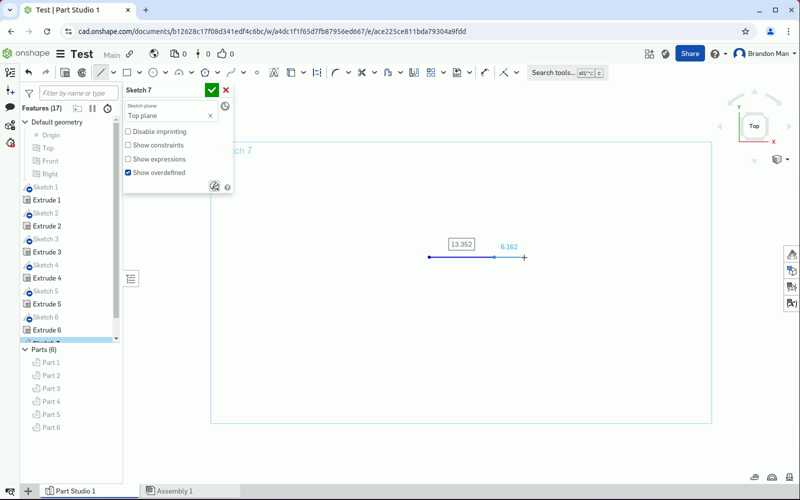
mouse_move(494, 251)
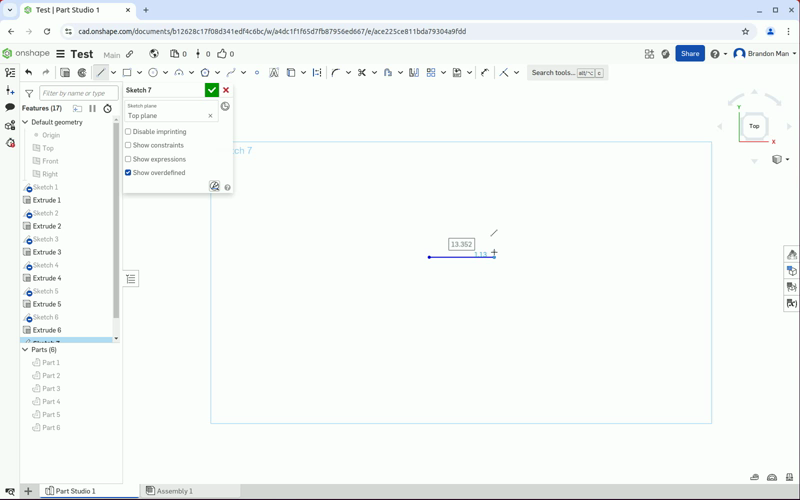
scroll(6)
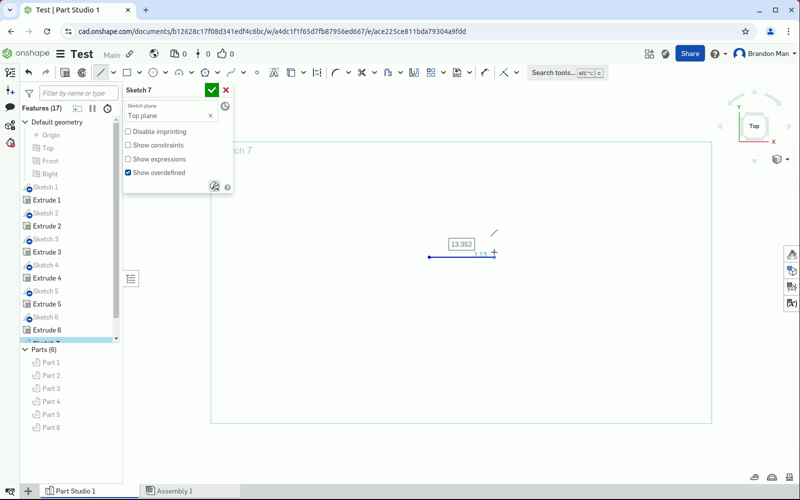
scroll(6)
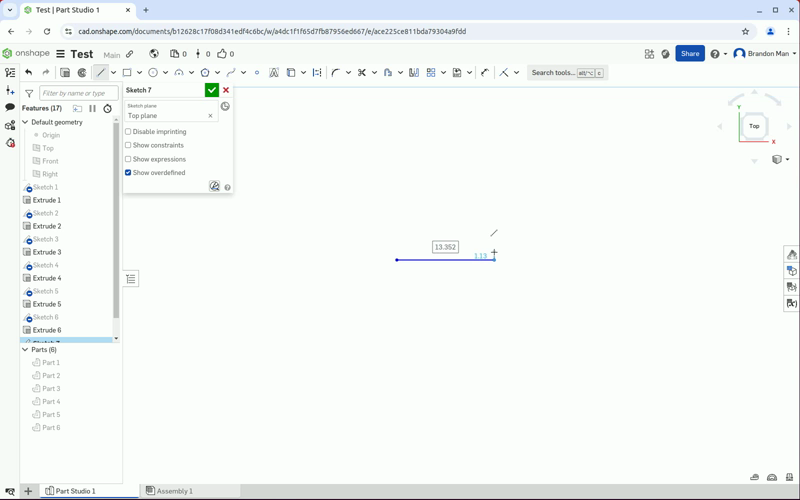
scroll(6)
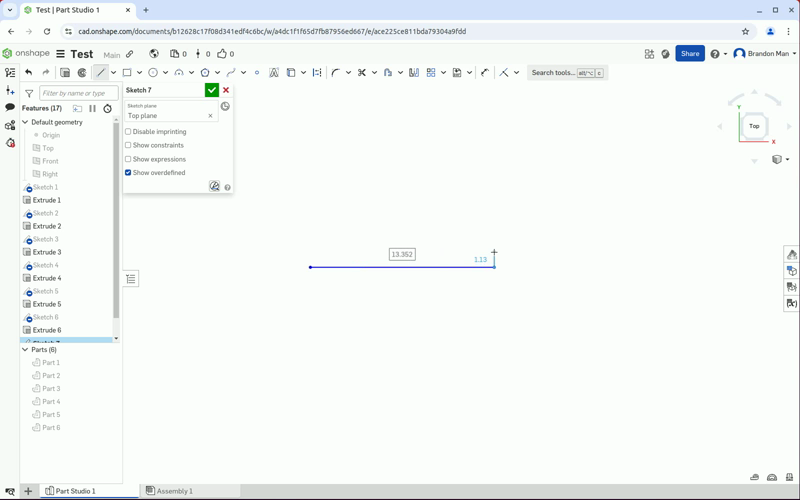
scroll(6)
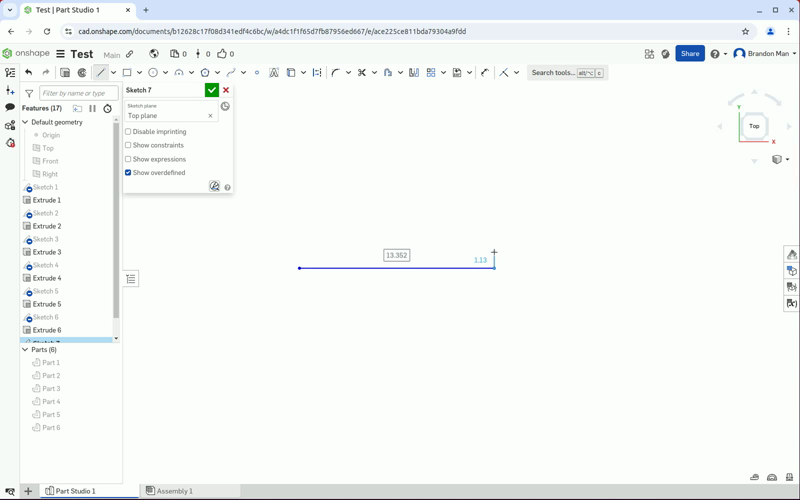
scroll(6)
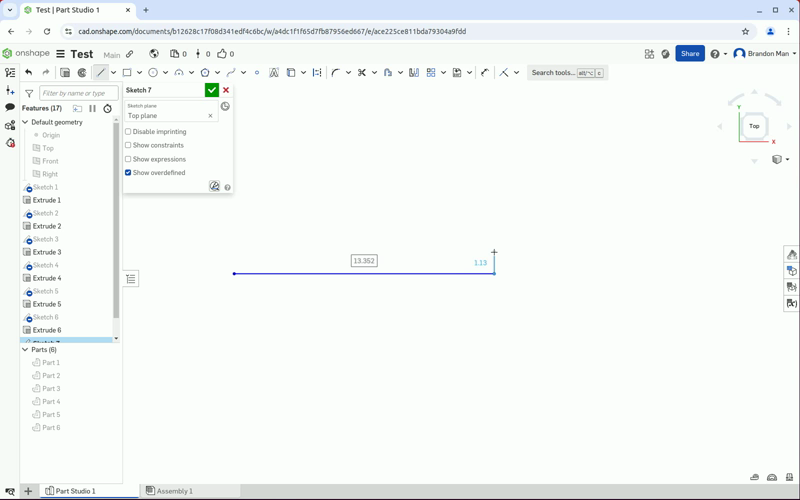
scroll(6)
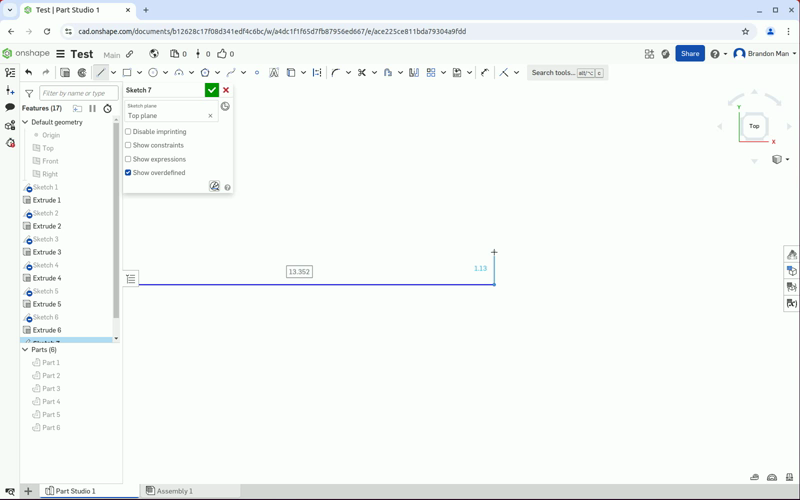
scroll(6)
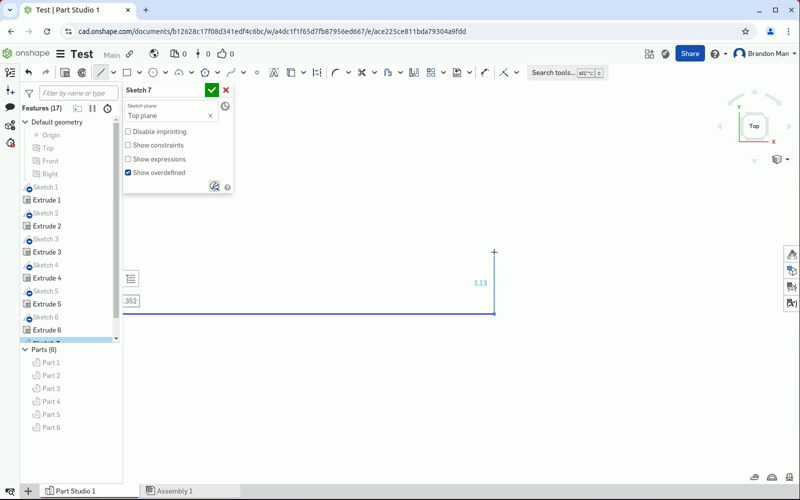
click(494, 251)
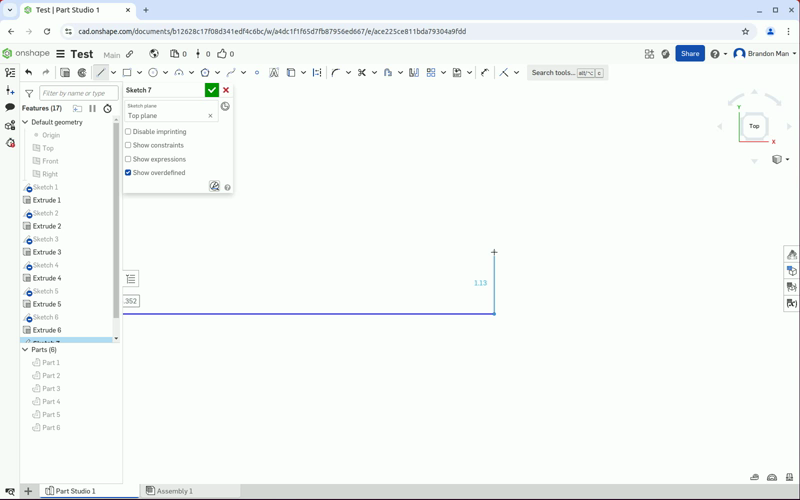
scroll(-6)
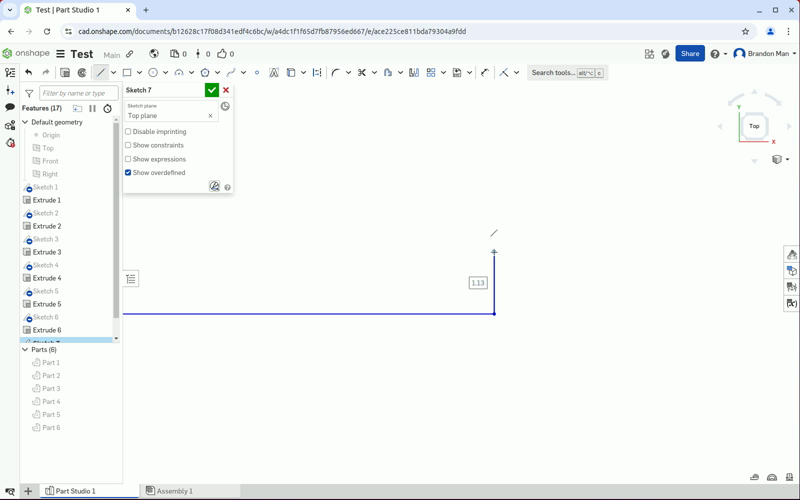
scroll(-6)
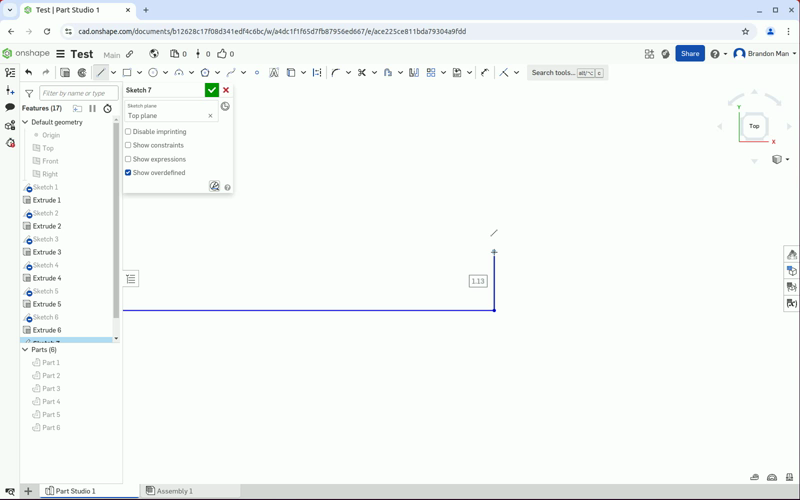
scroll(-6)
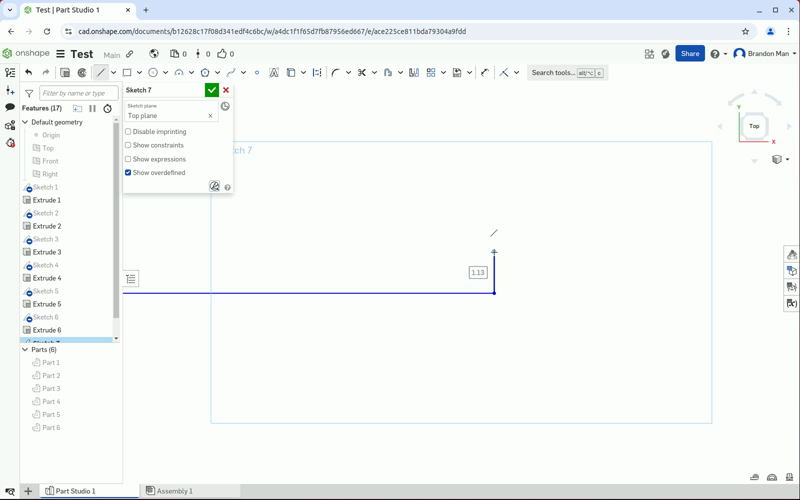
scroll(-6)
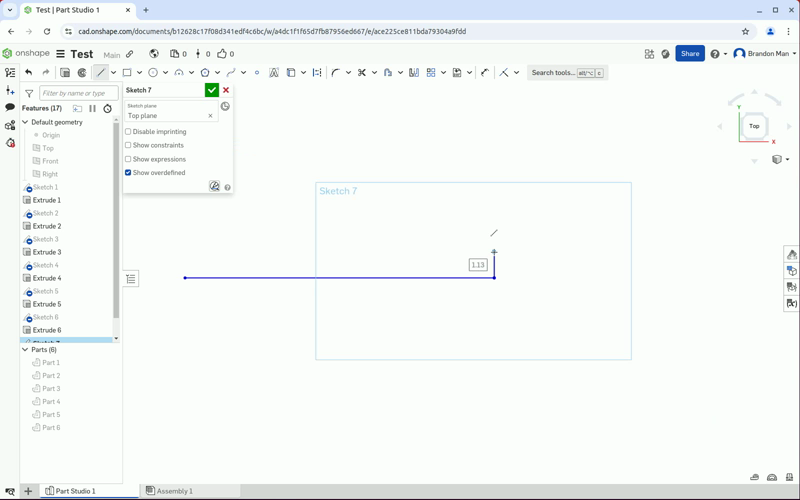
scroll(-6)
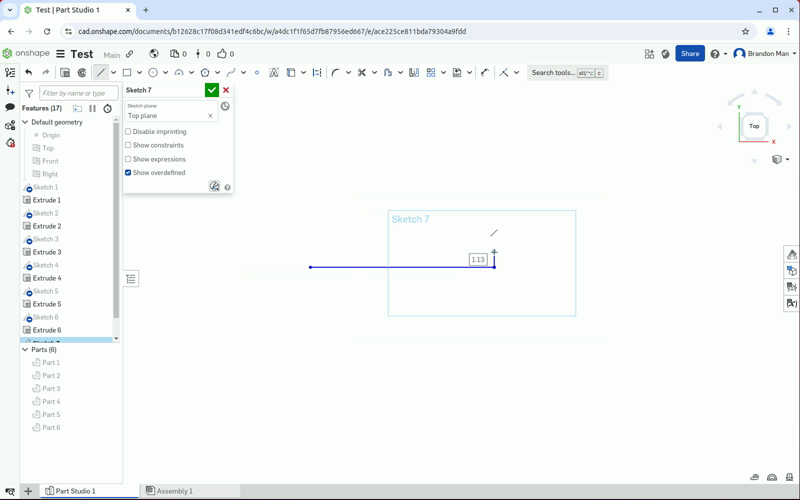
scroll(-6)
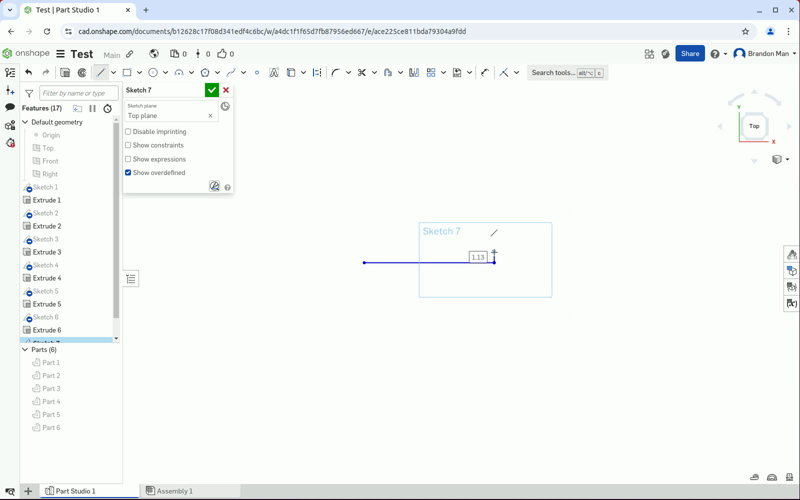
scroll(-6)
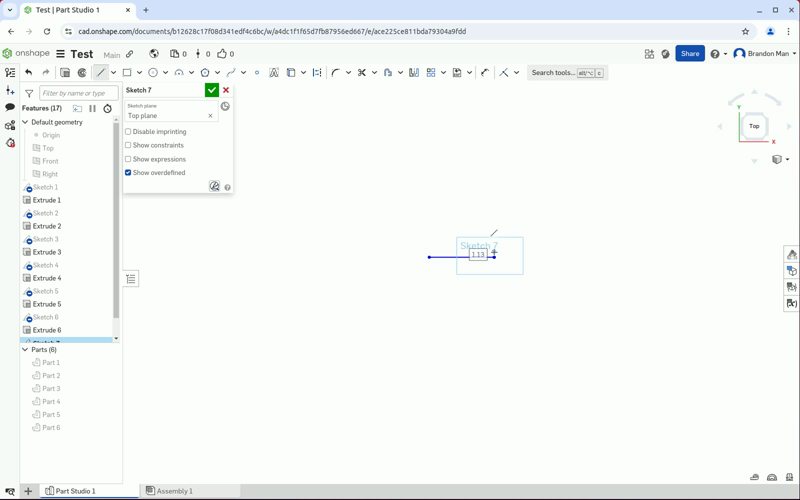
key_up(shift)
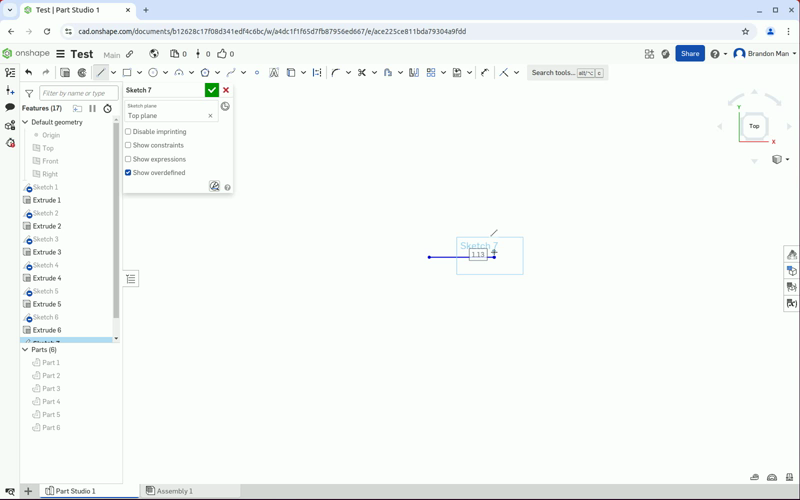
key_down(shift)
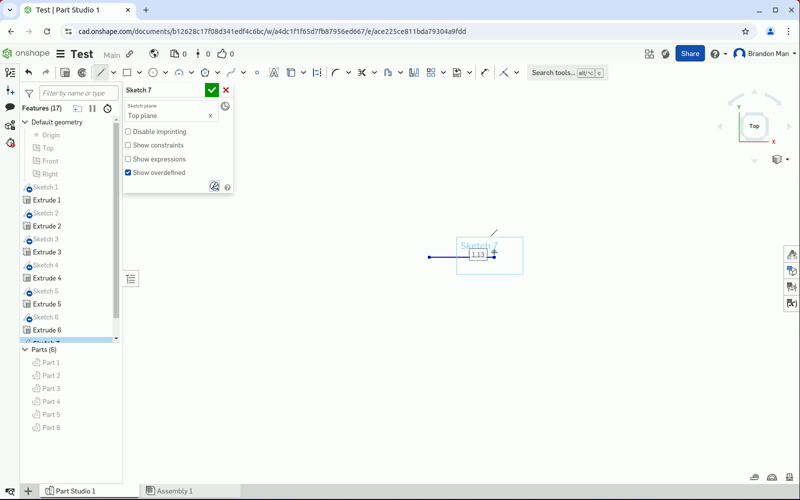
mouse_move(429, 251)
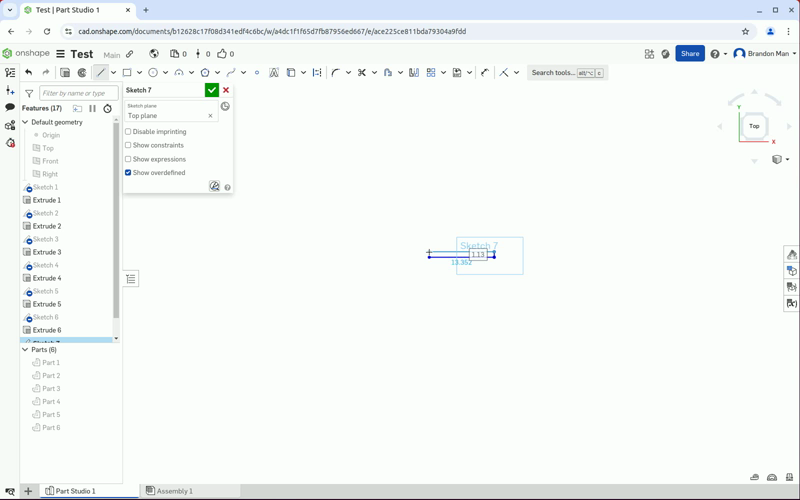
click(429, 251)
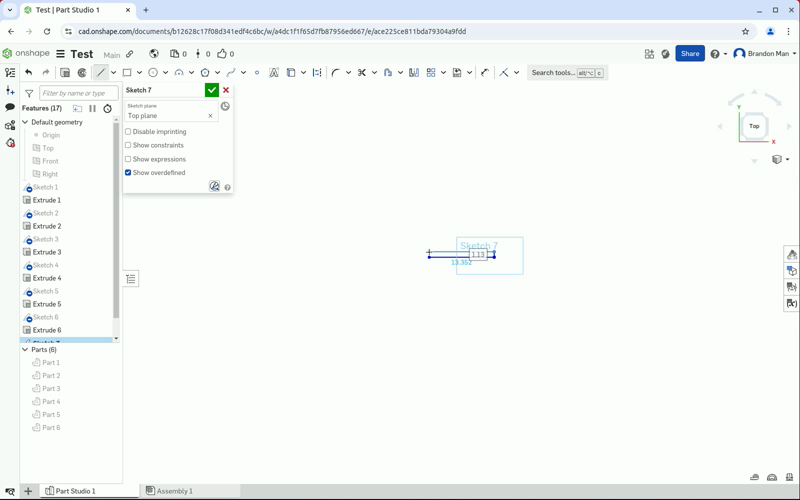
key_up(shift)
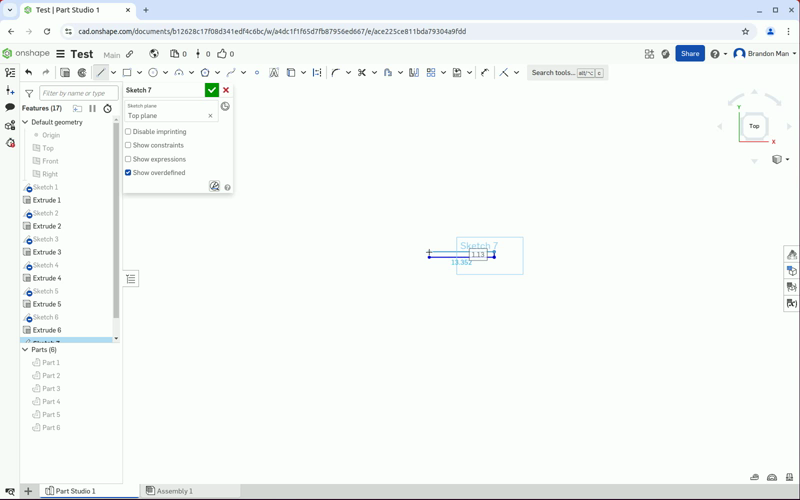
mouse_move(459, 251)
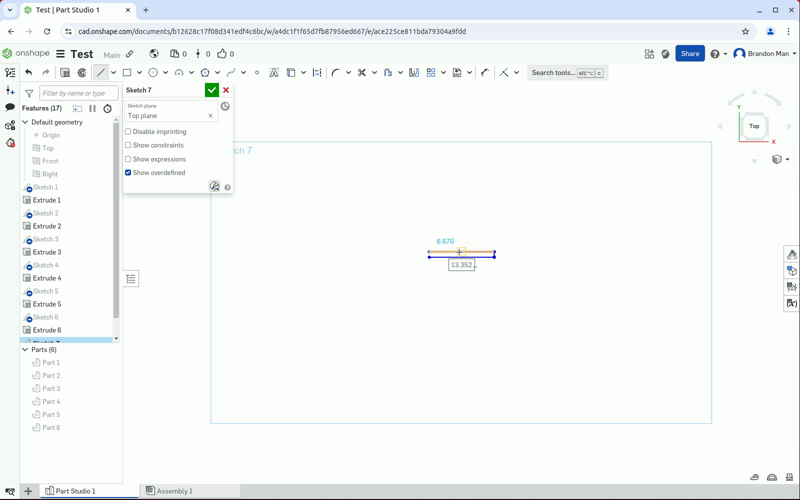
key_down(shift)
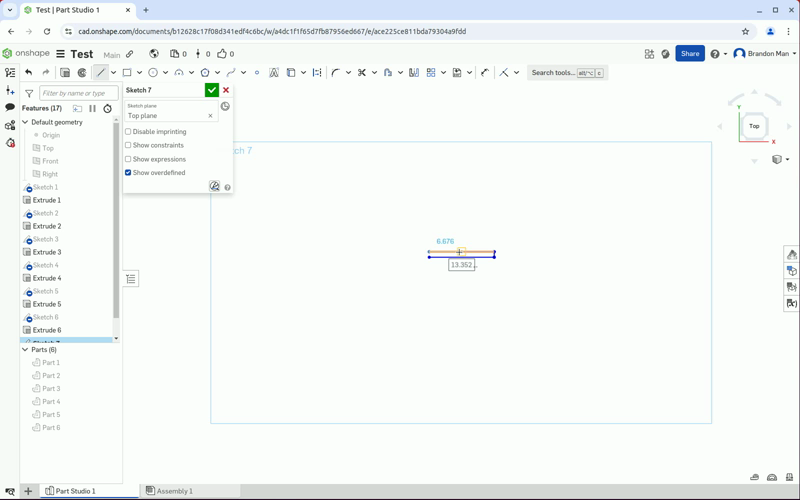
mouse_move(429, 257)
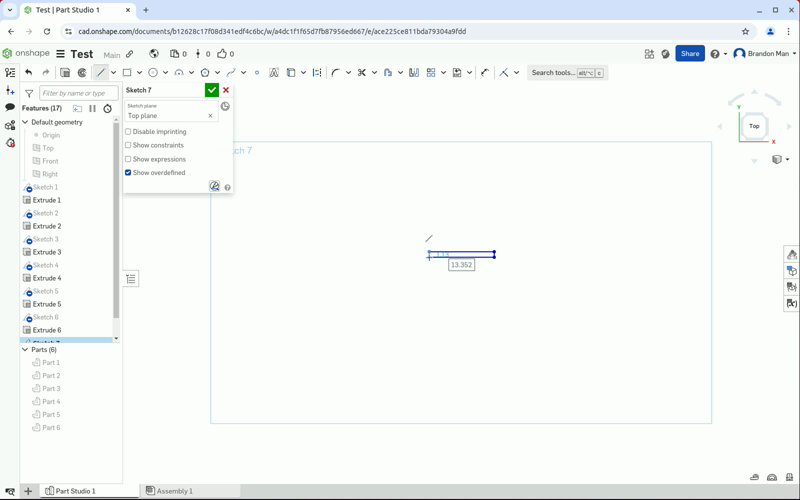
scroll(6)
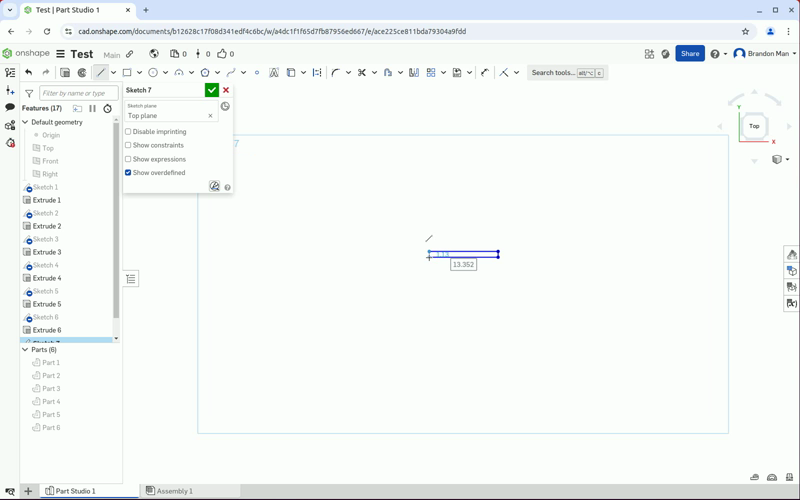
scroll(6)
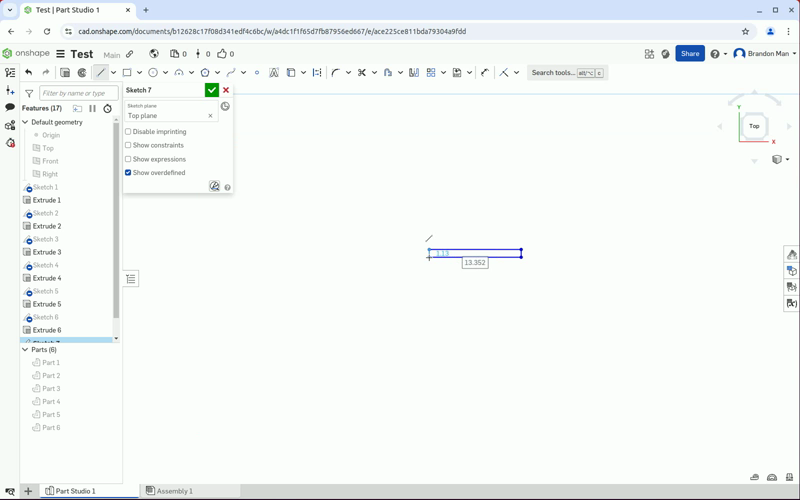
scroll(6)
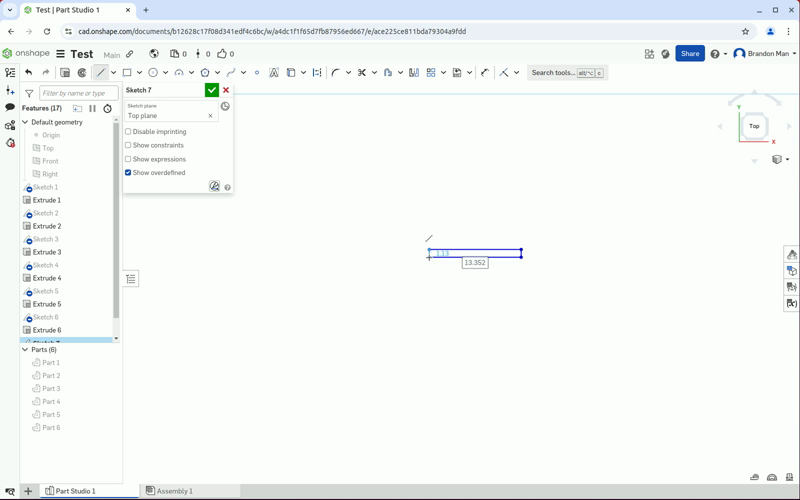
scroll(6)
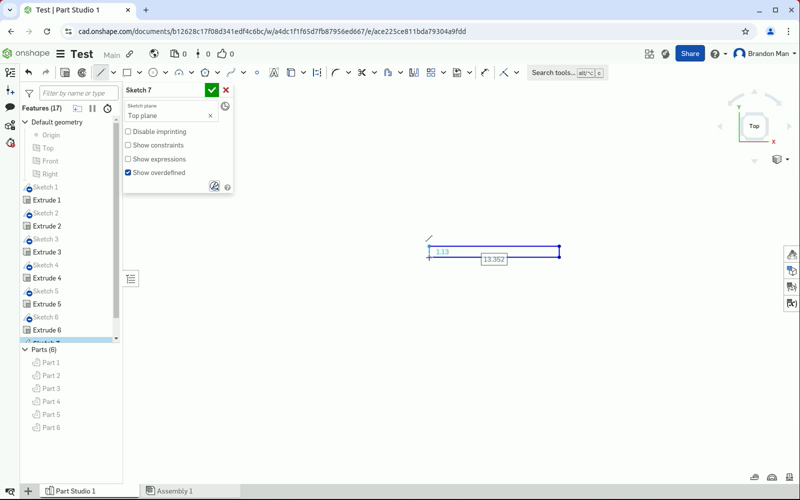
scroll(6)
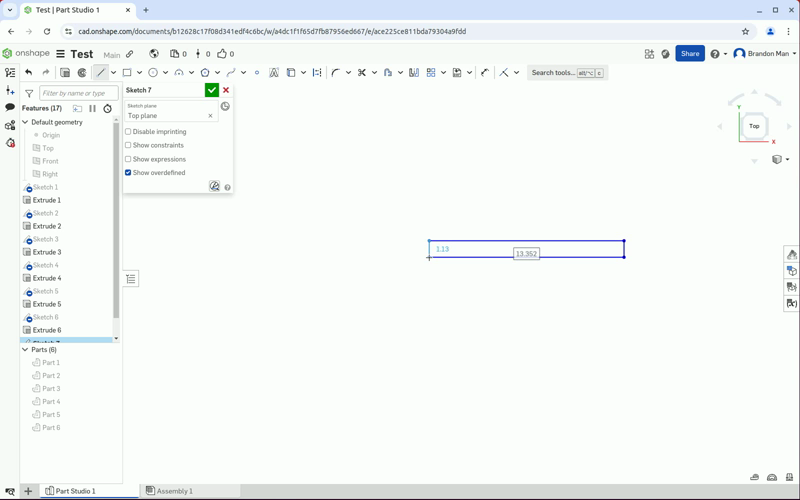
scroll(6)
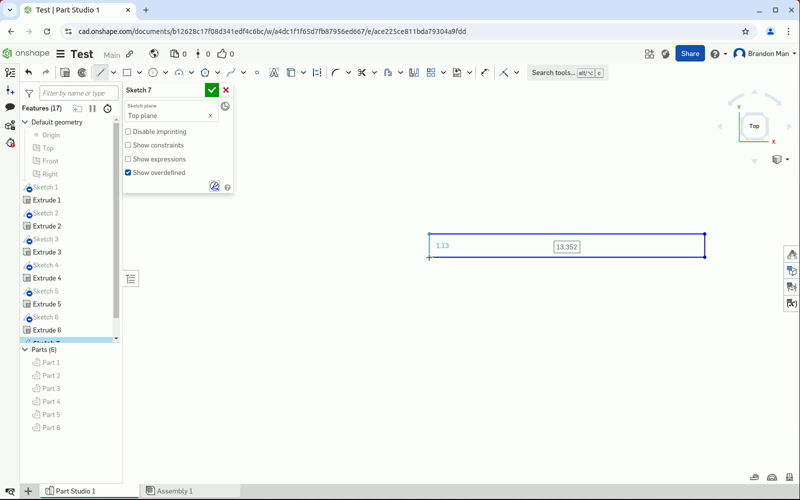
scroll(6)
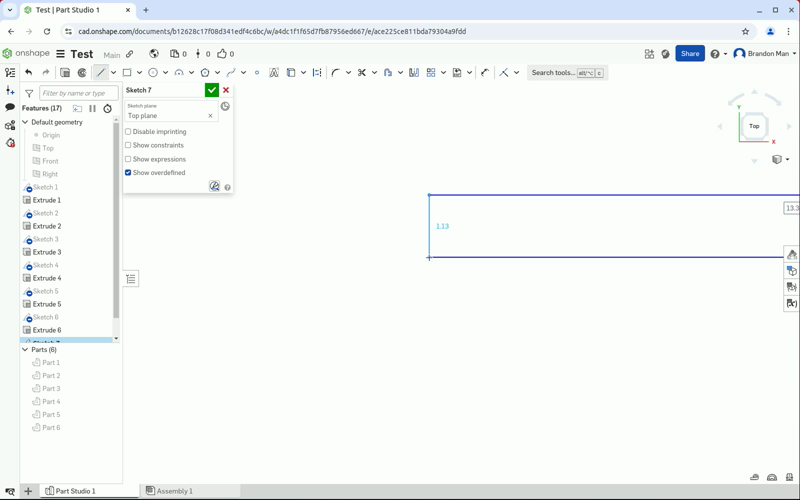
key_up(shift)
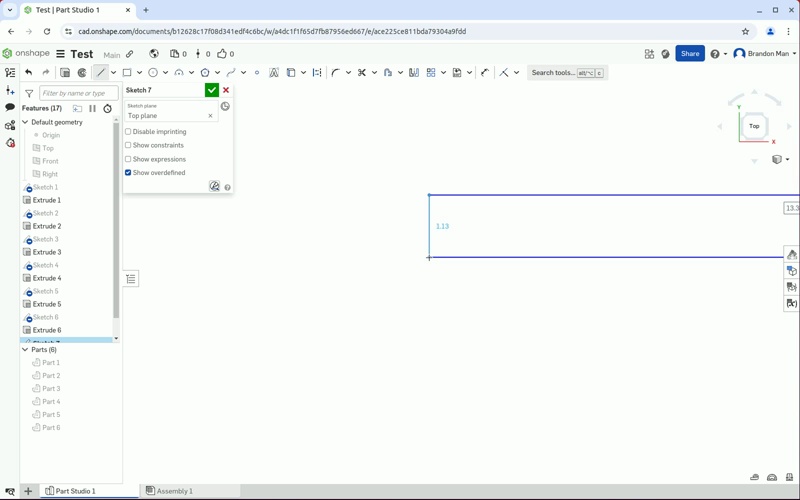
click(429, 257)
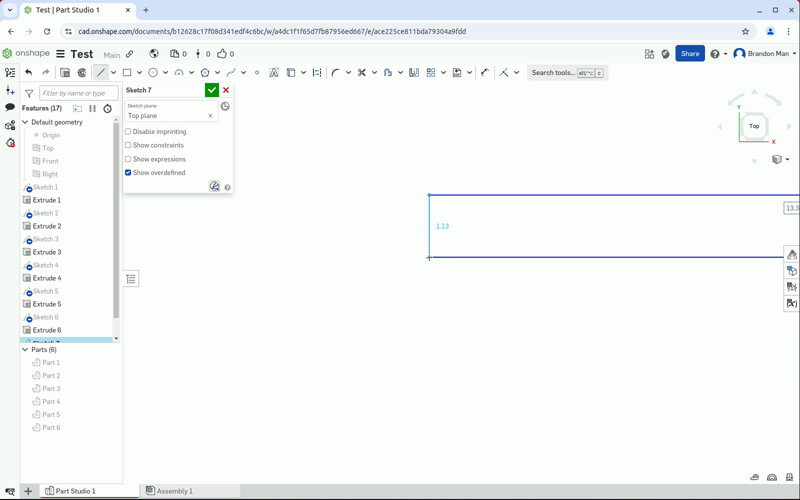
scroll(-6)
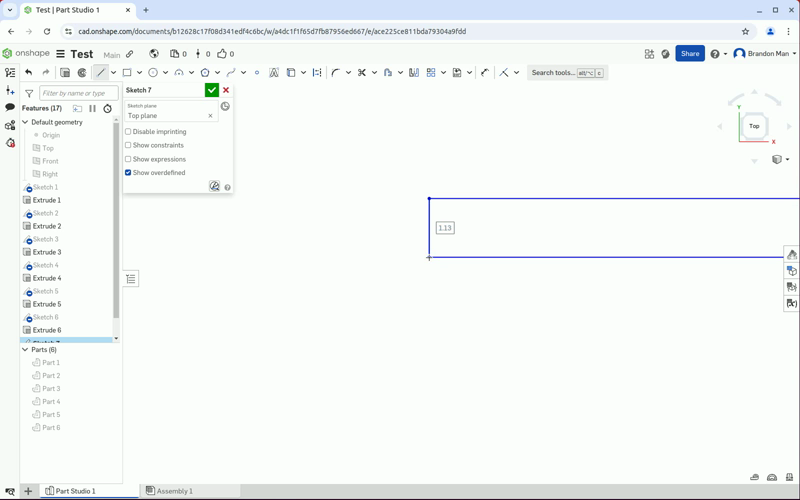
scroll(-6)
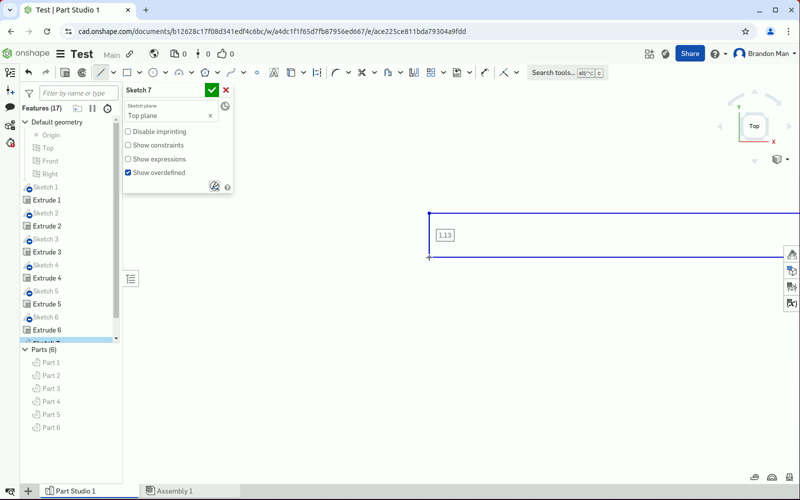
scroll(-6)
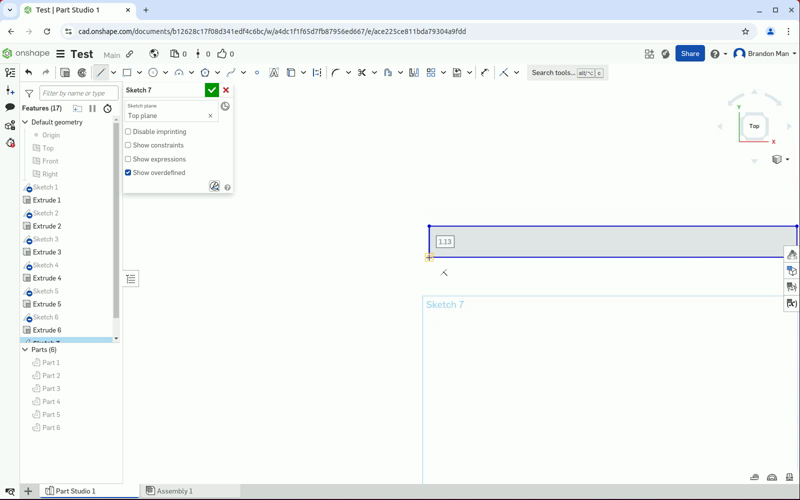
scroll(-6)
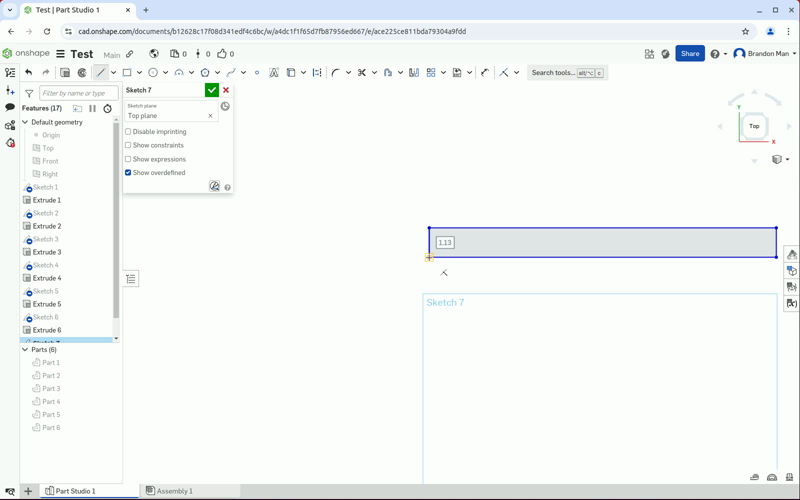
scroll(-6)
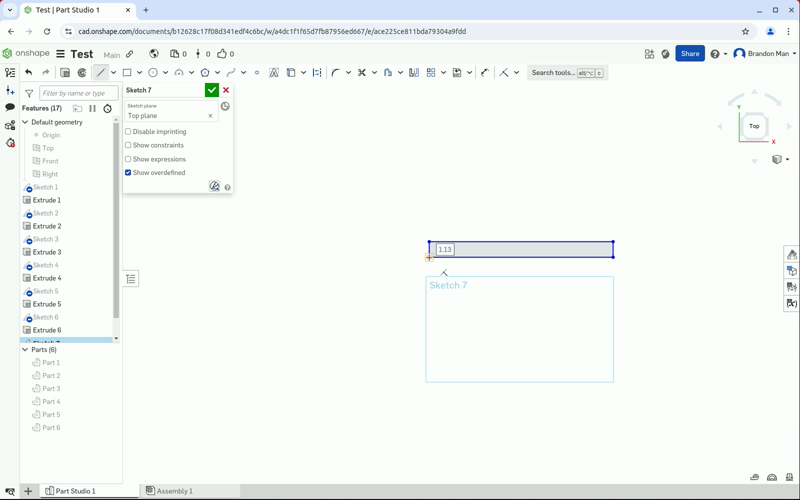
scroll(-6)
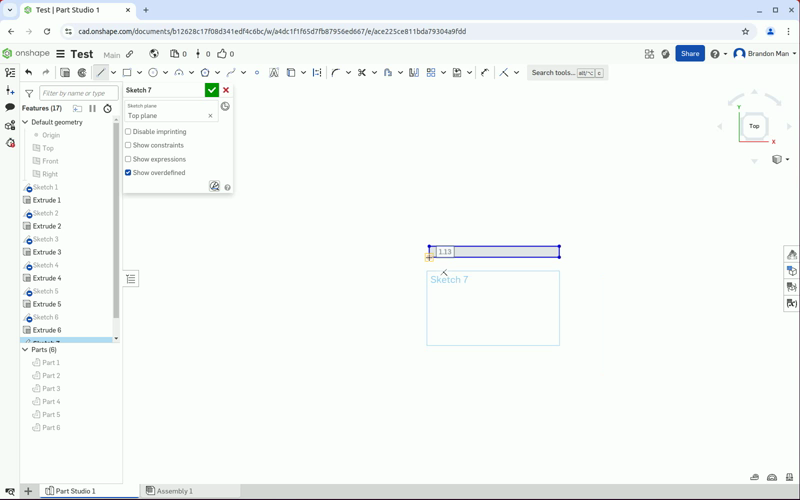
scroll(-6)
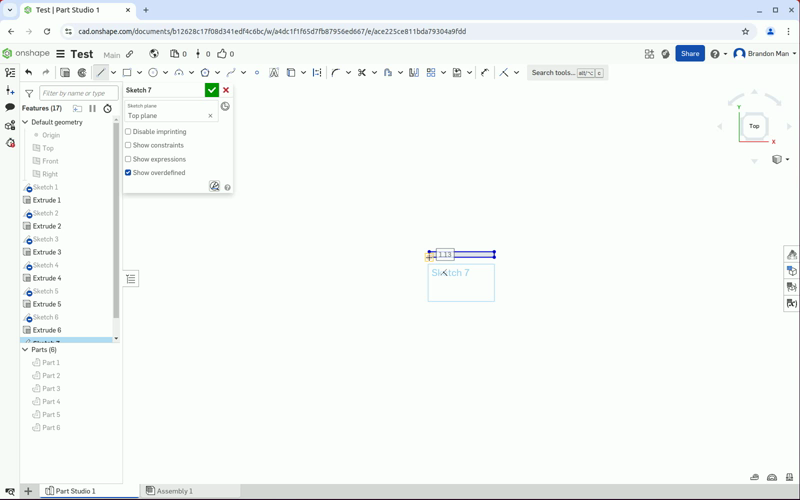
key(esc)
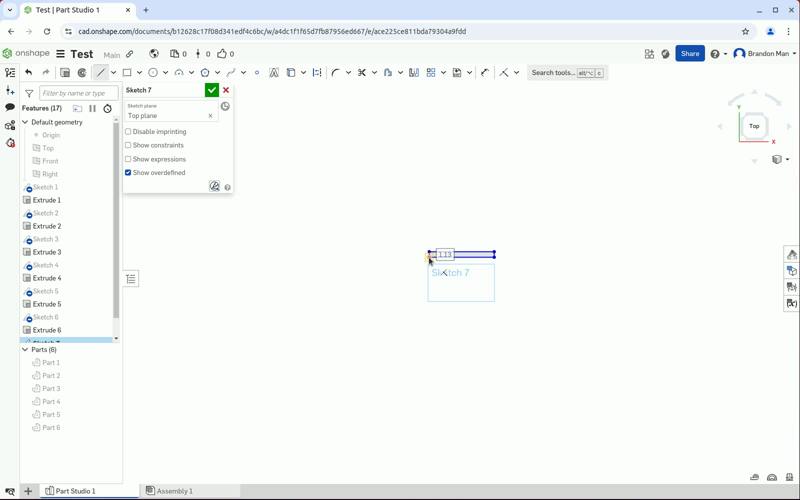
mouse_move(453, 254)
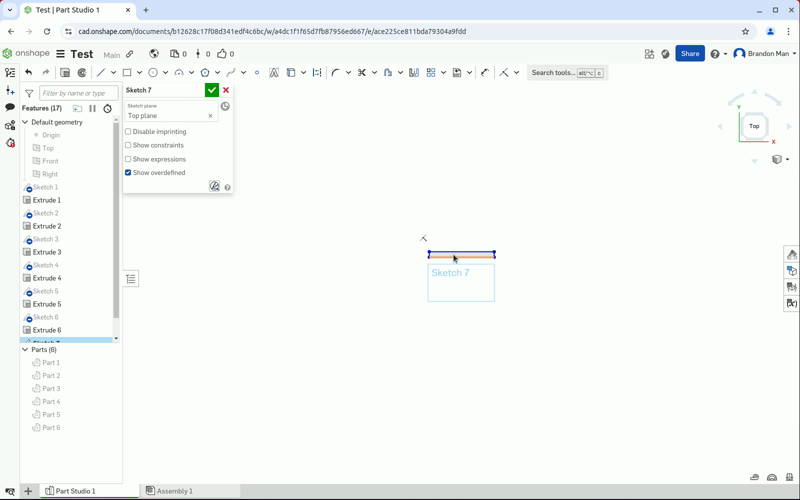
scroll(6)
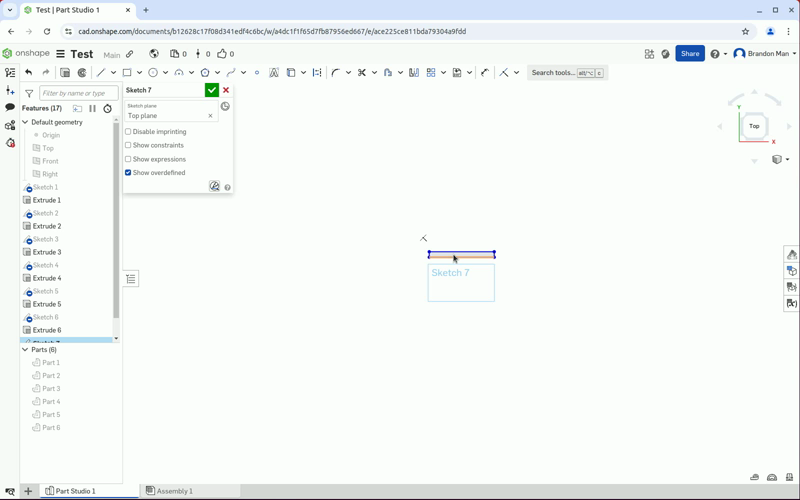
scroll(6)
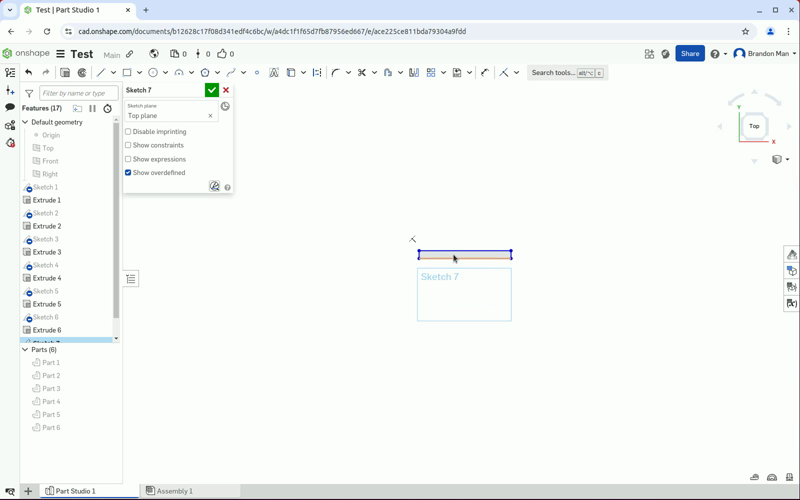
scroll(6)
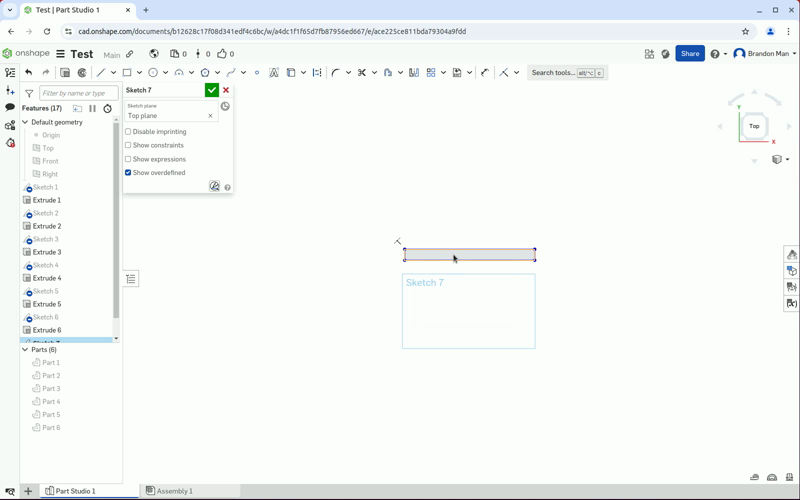
scroll(6)
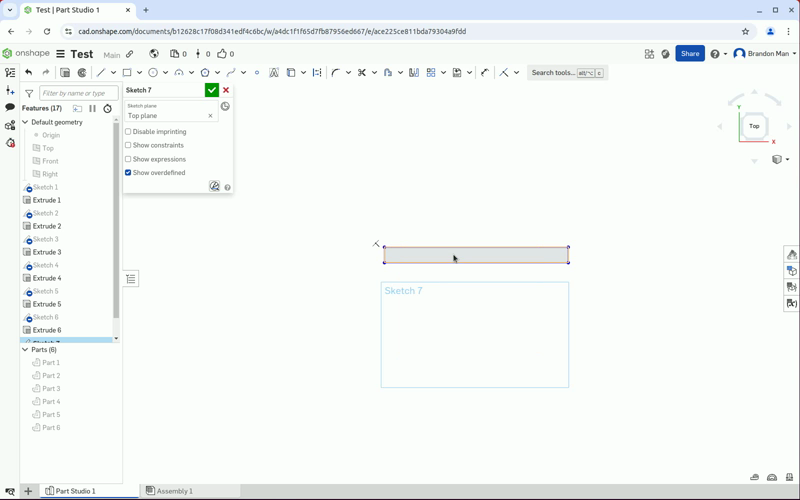
scroll(6)
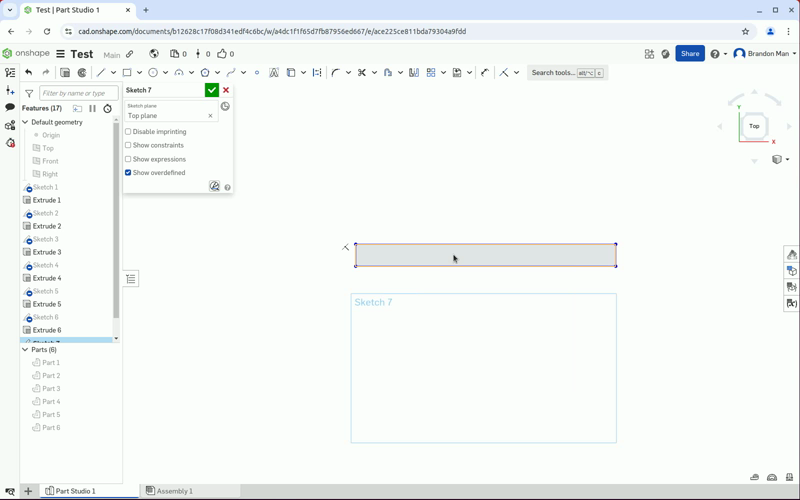
scroll(6)
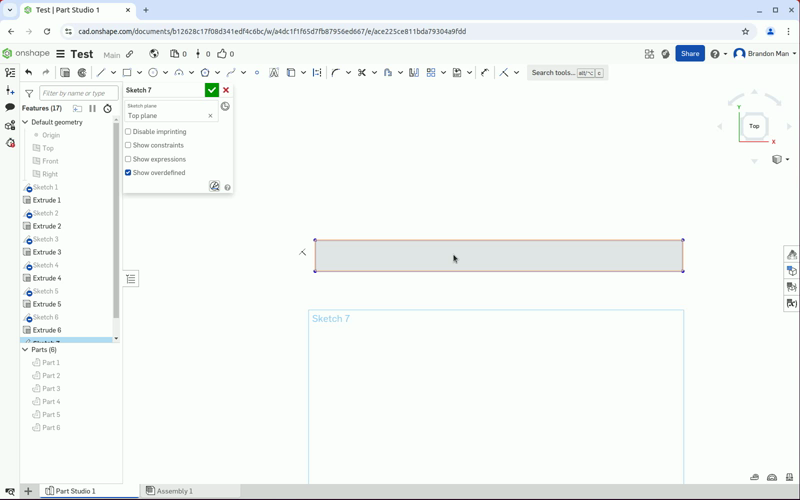
scroll(6)
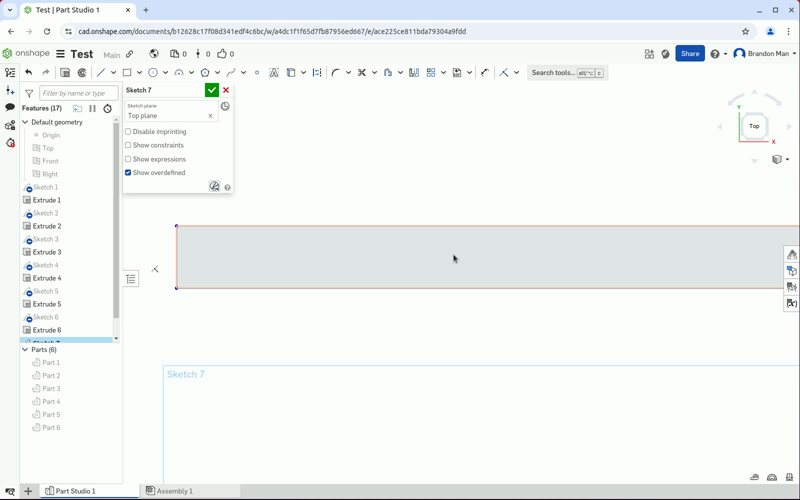
click(453, 254)
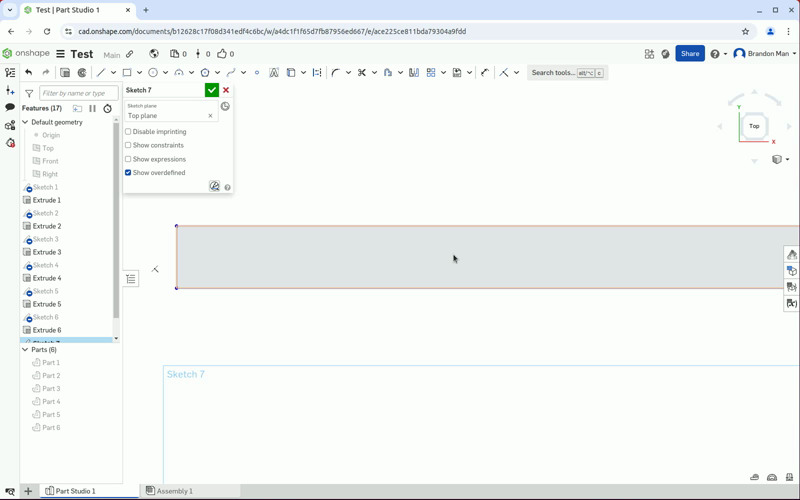
scroll(-6)
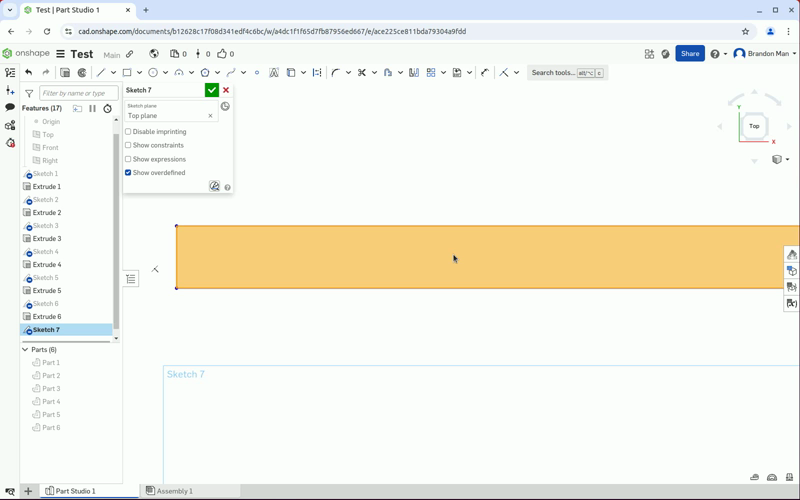
scroll(-6)
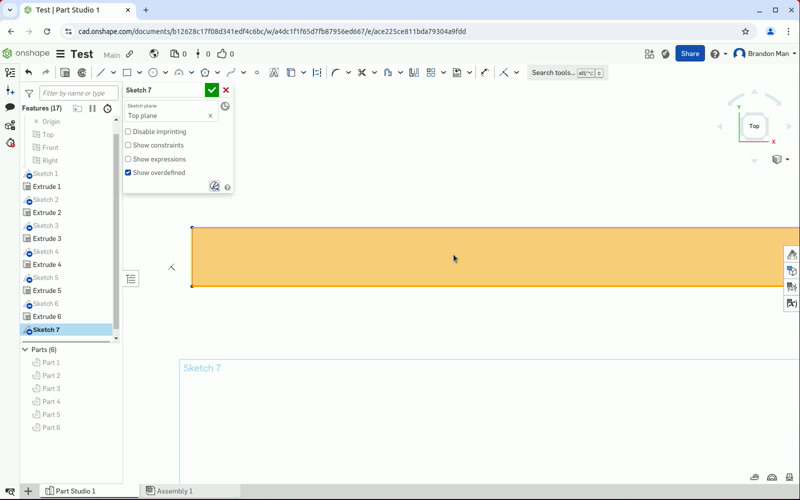
scroll(-6)
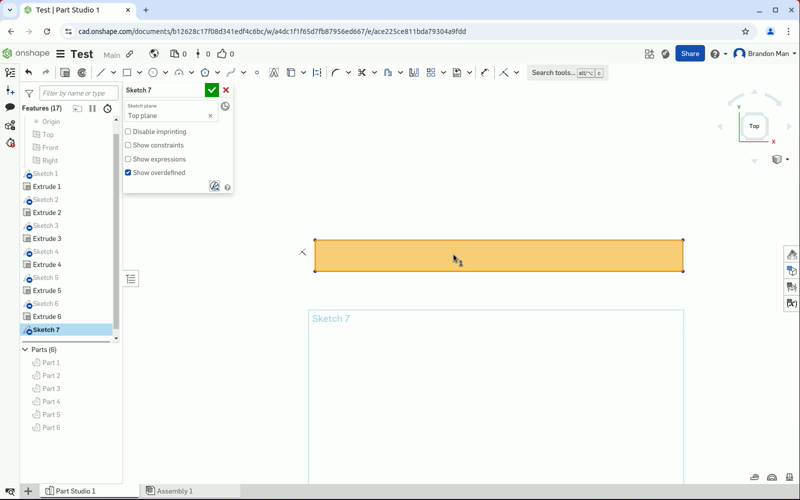
scroll(-6)
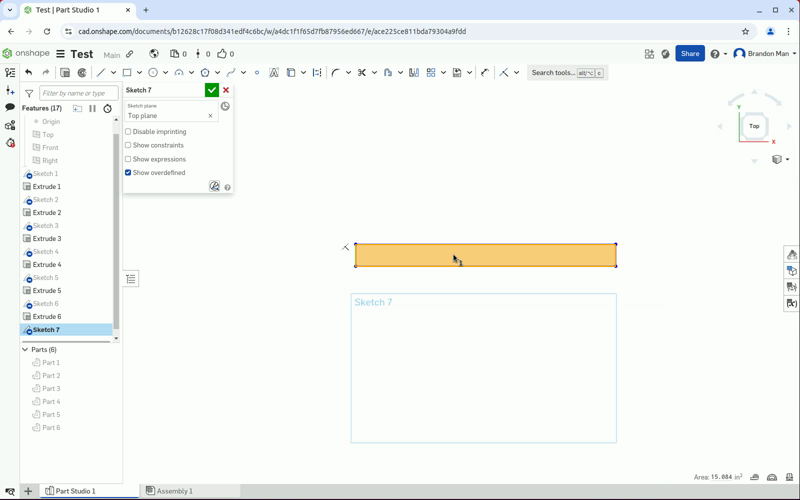
scroll(-6)
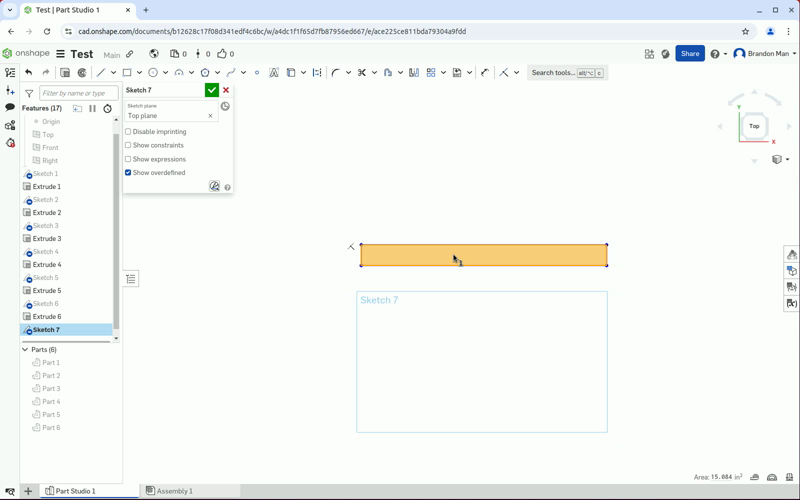
scroll(-6)
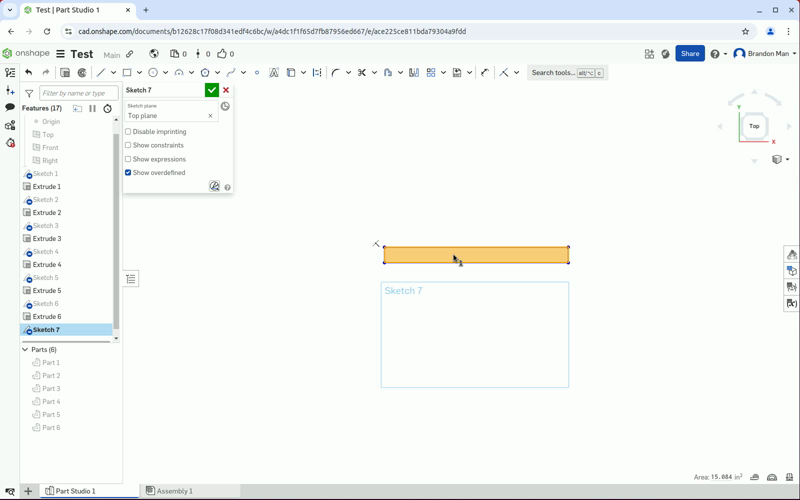
scroll(-6)
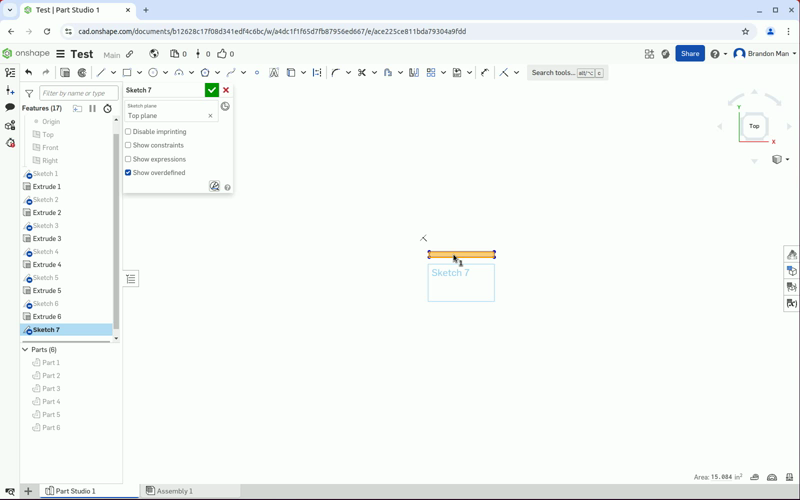
mouse_move(73, 352)
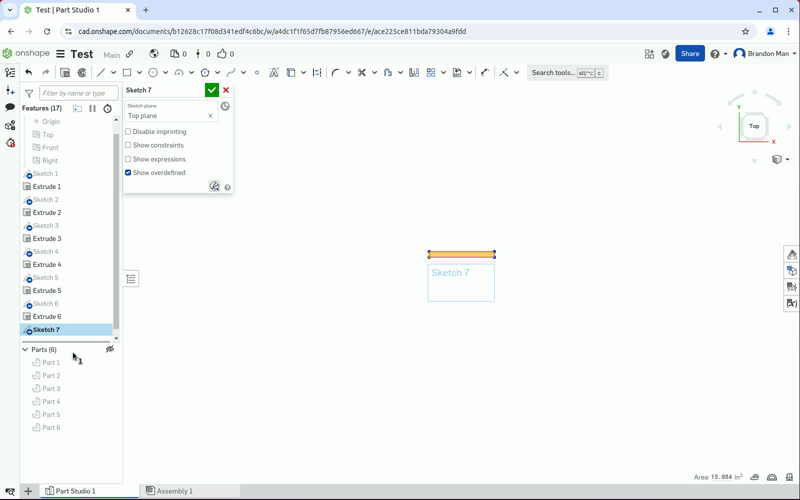
key(shift+y)
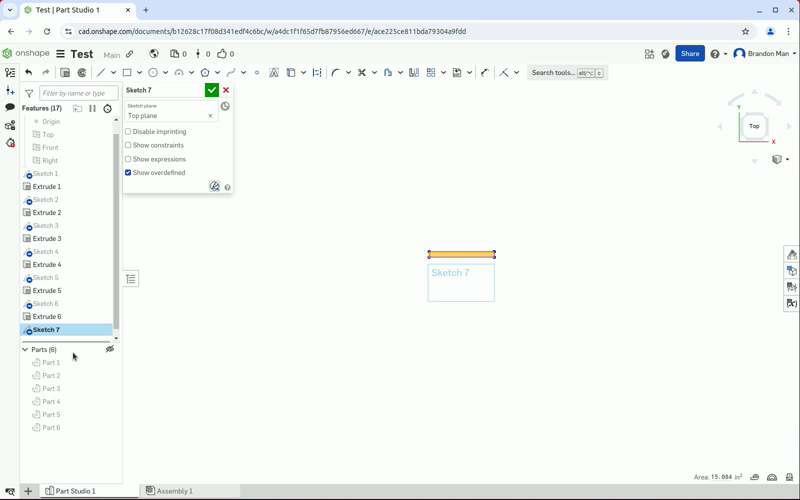
key(shift+e)
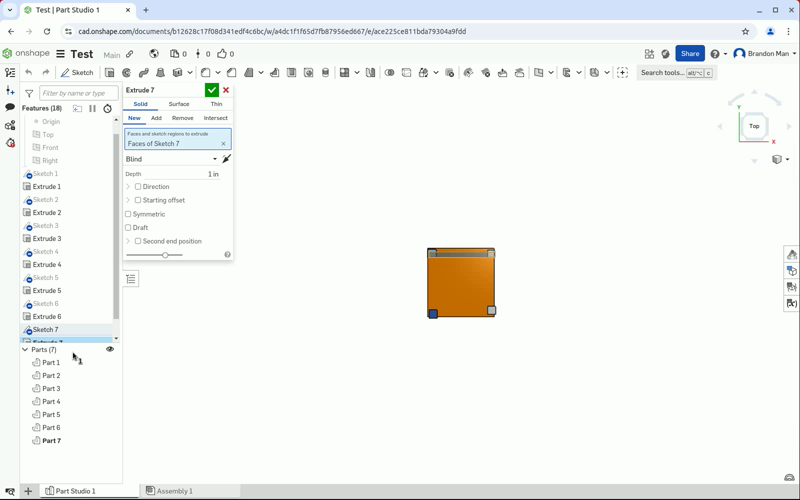
mouse_move(143, 106)
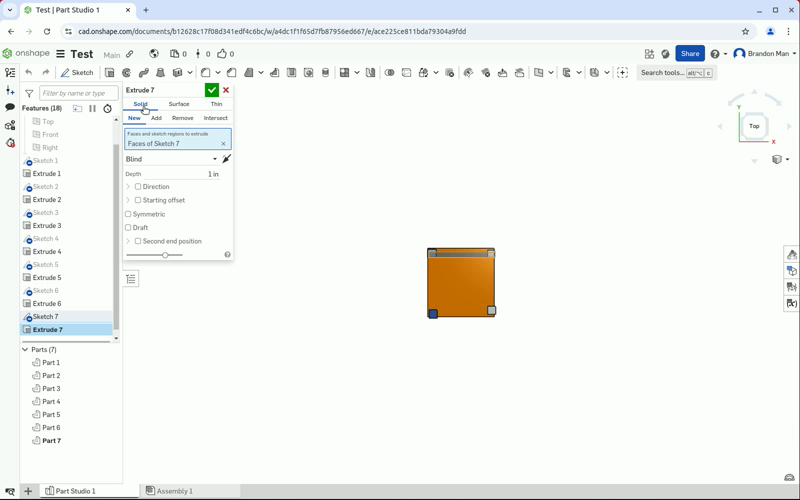
click(143, 106)
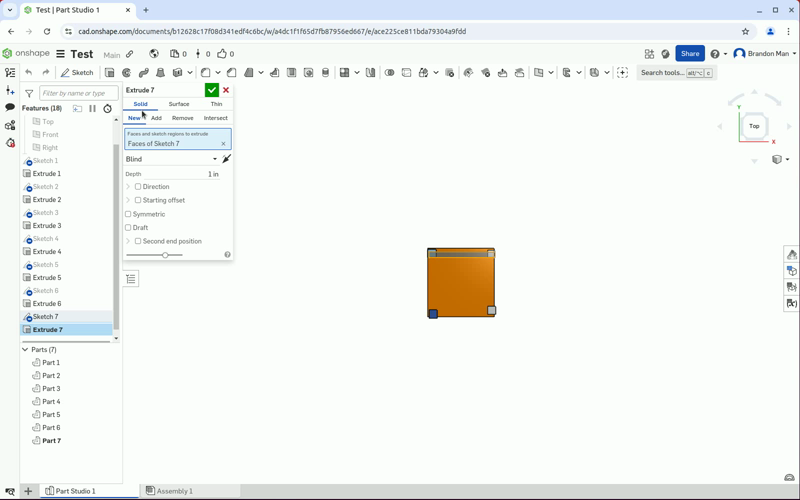
mouse_move(137, 120)
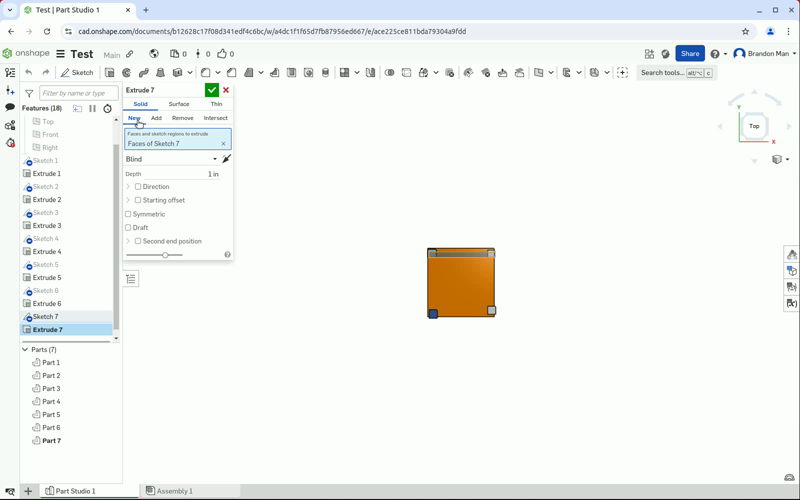
click(137, 120)
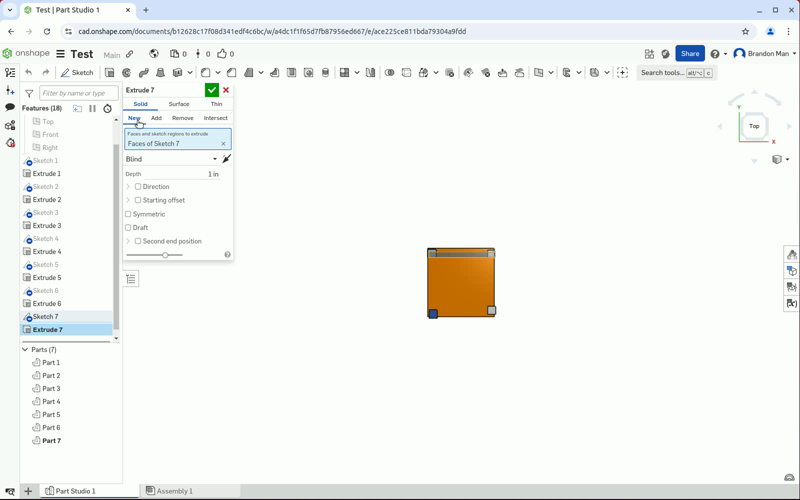
key(tab, 4)
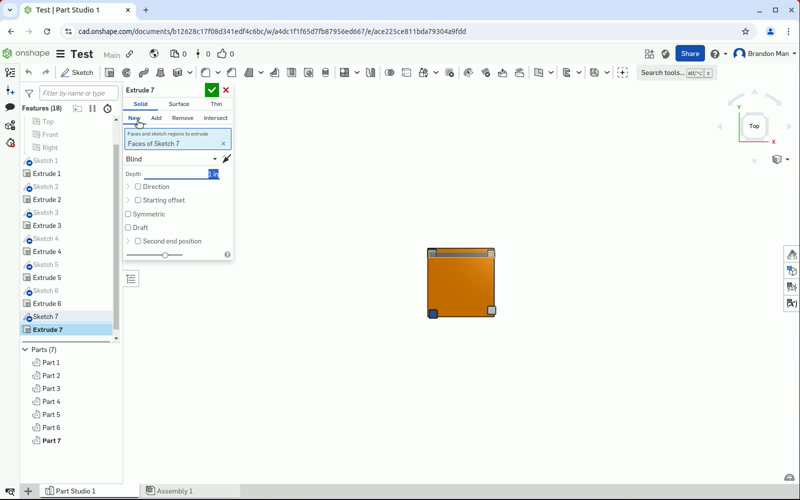
text(-23.108)
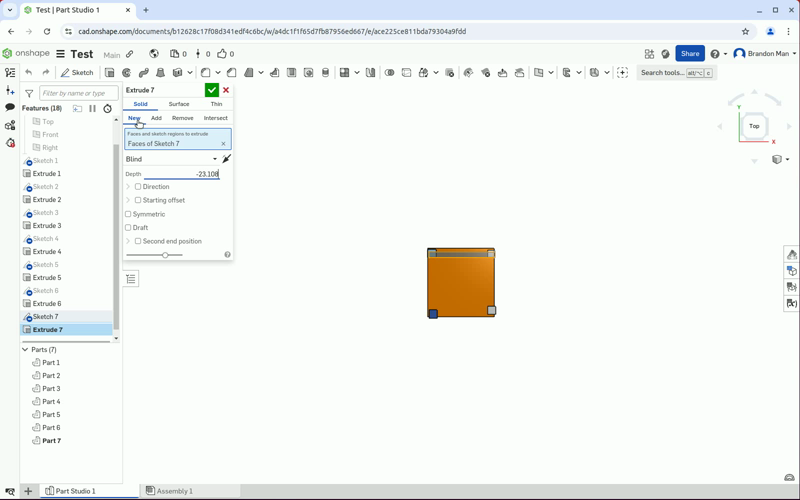
key(enter)
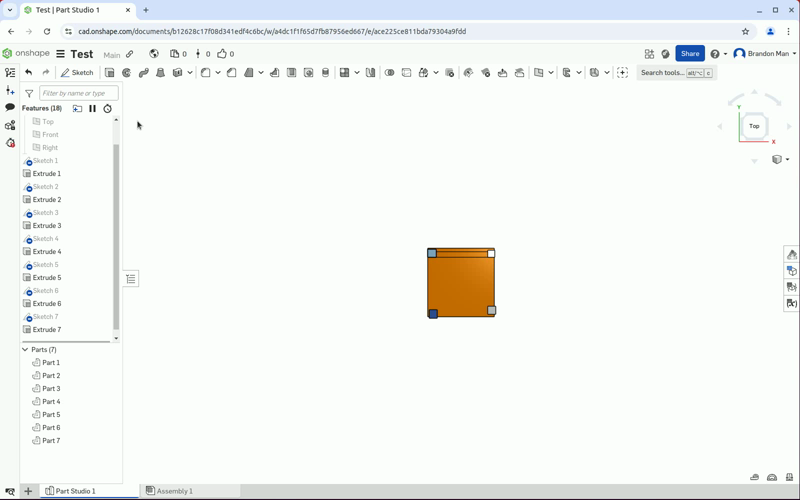
key(shift+h)
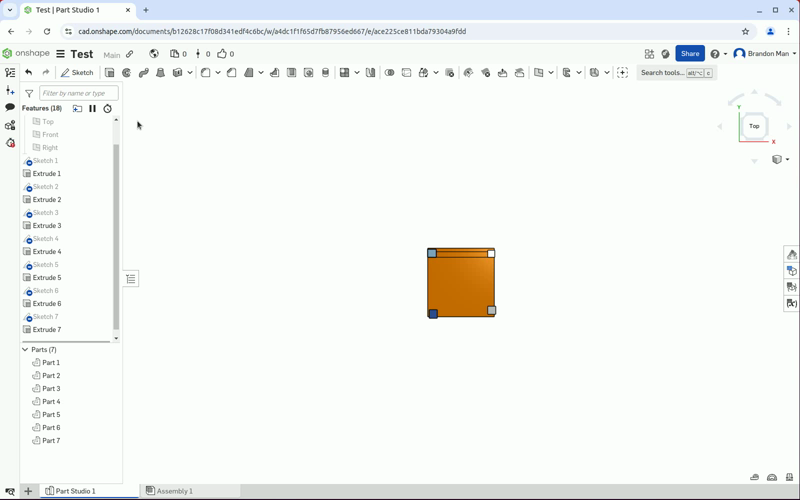
key(shift+h)
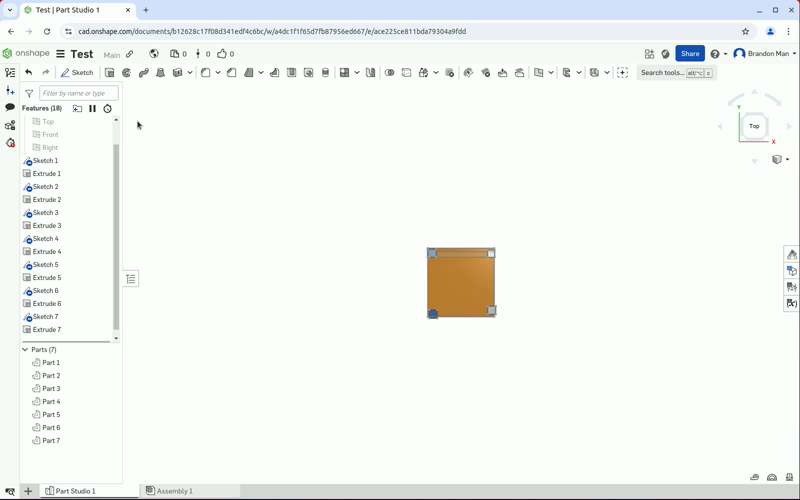
key(shift+7)
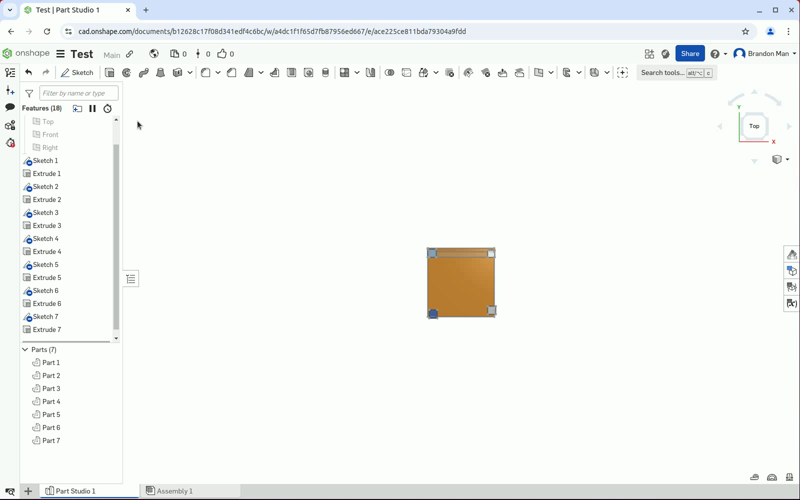
key(up, 3)
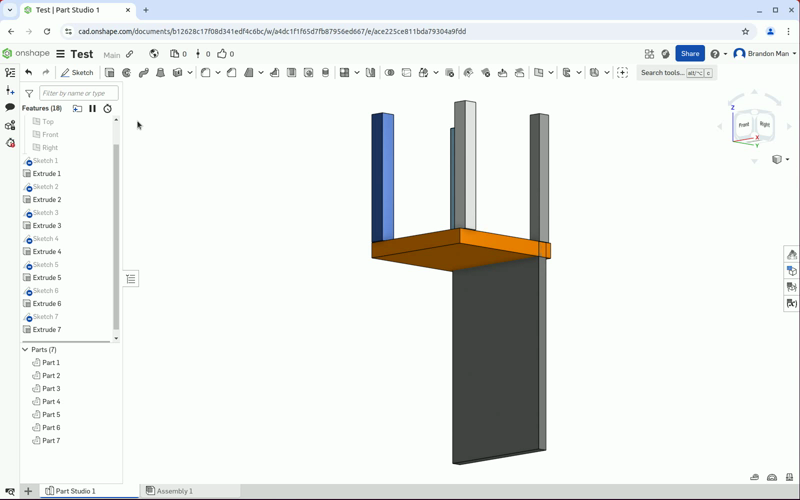
key(left, 3)
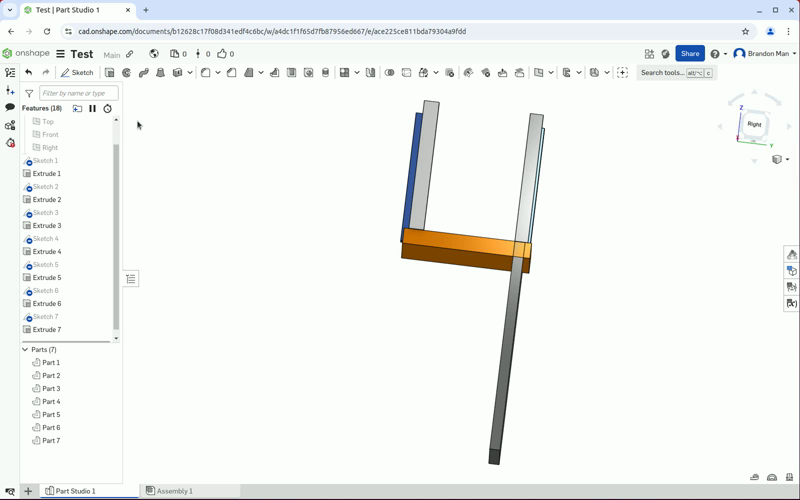
key(right, 3)
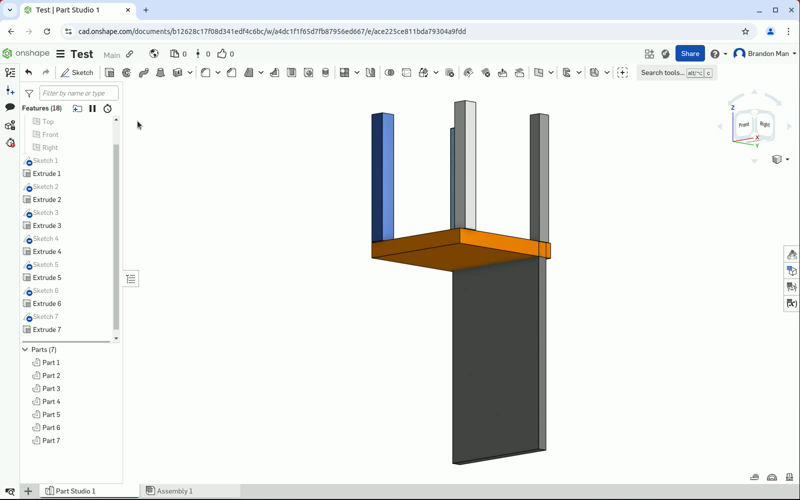
key(down, 3)
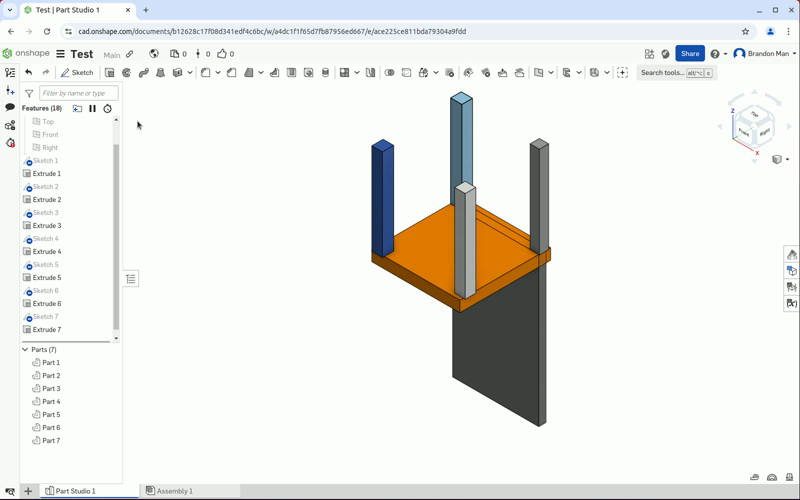
mouse_move(69, 163)
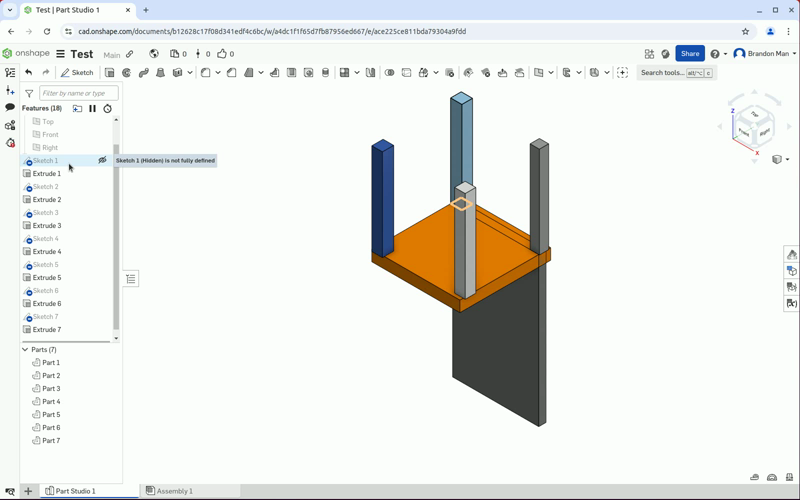
click(69, 163)